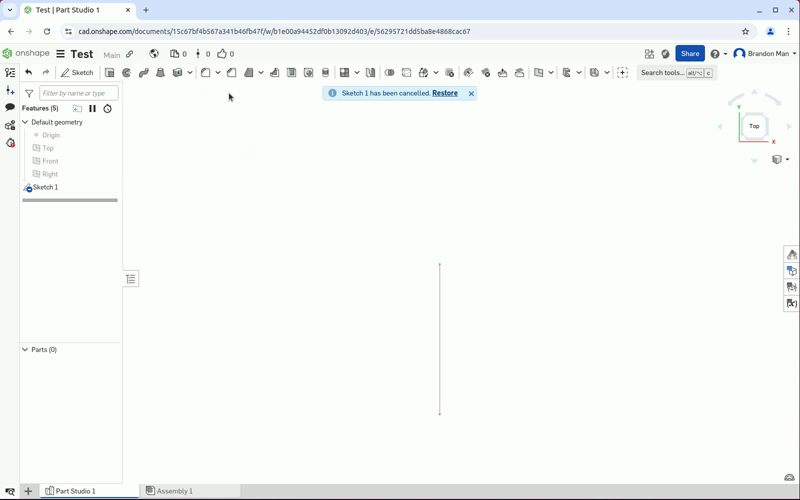
key(shift+h)
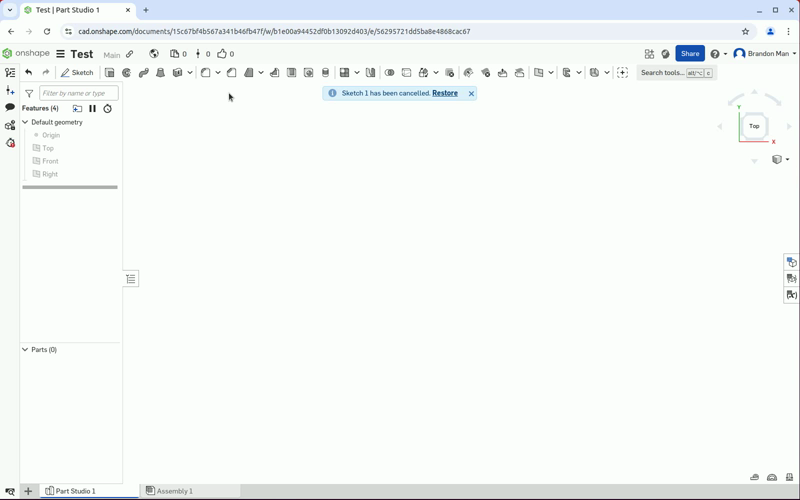
mouse_move(73, 352)
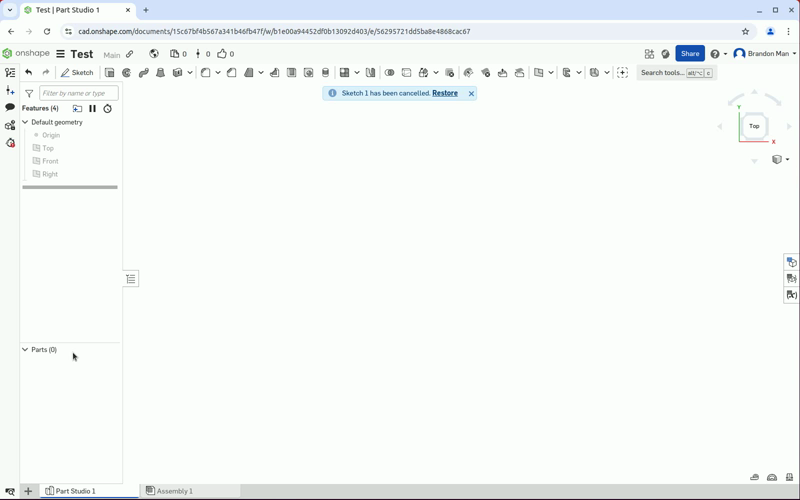
key(y)
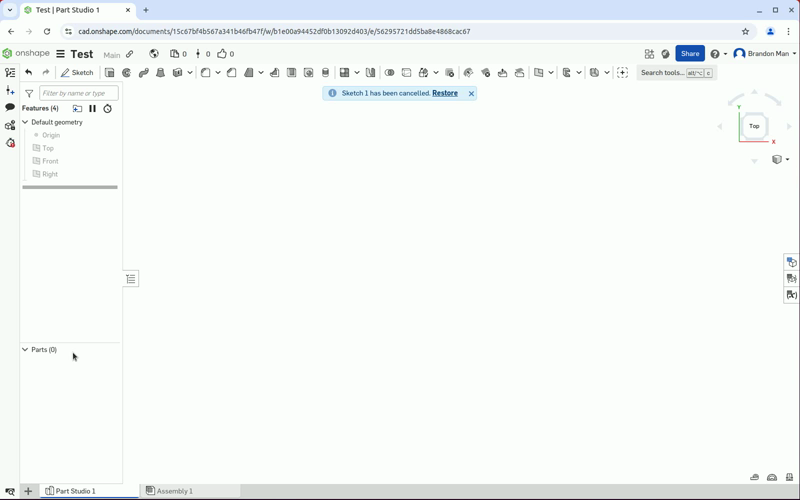
key(shift+p)
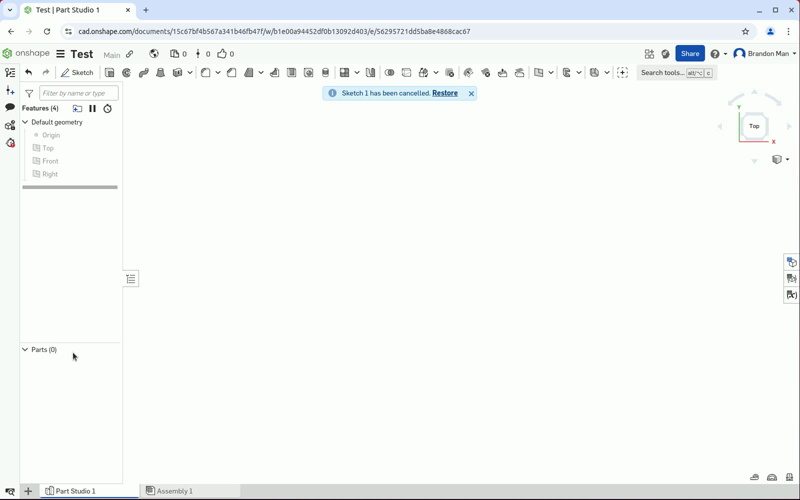
key(space)
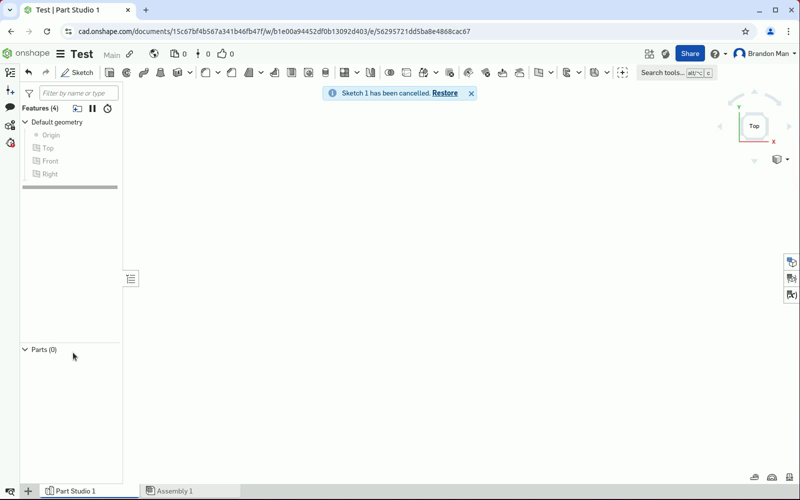
key_down(shift)
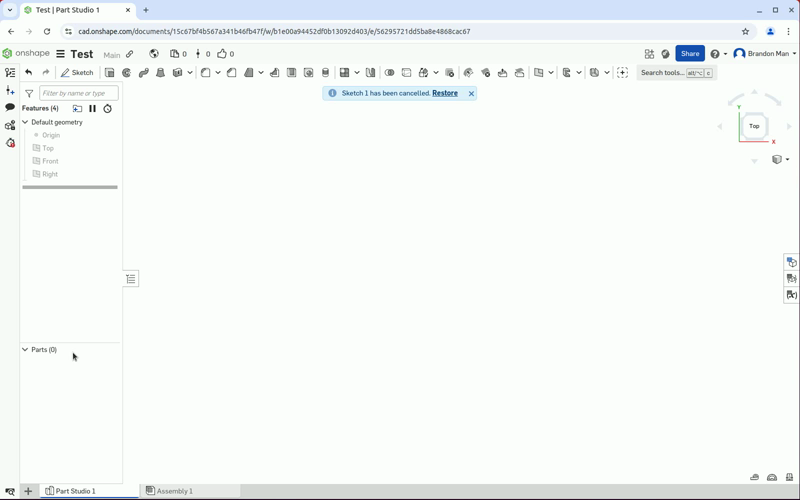
key(up)
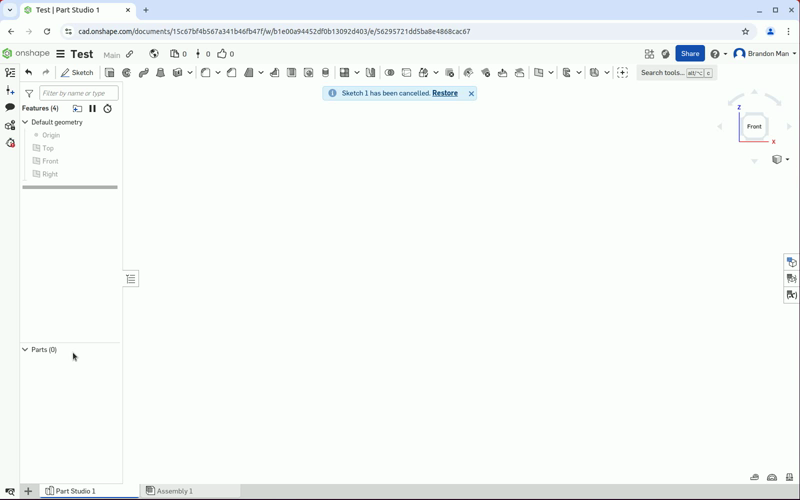
key_up(shift)
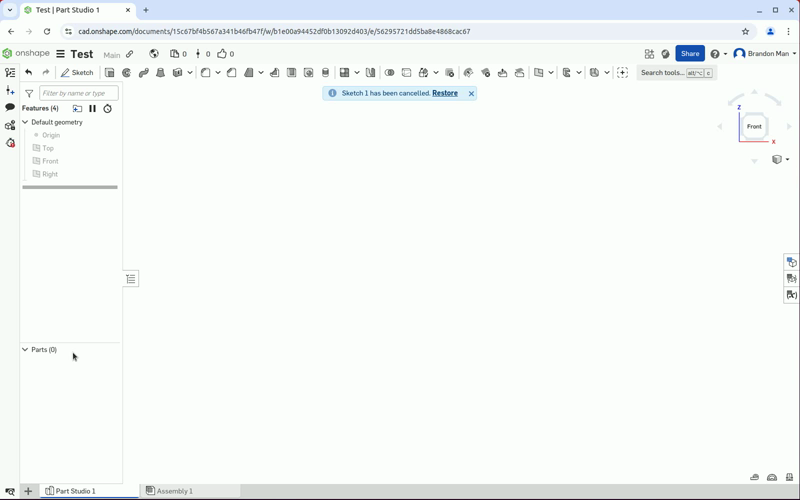
mouse_move(73, 352)
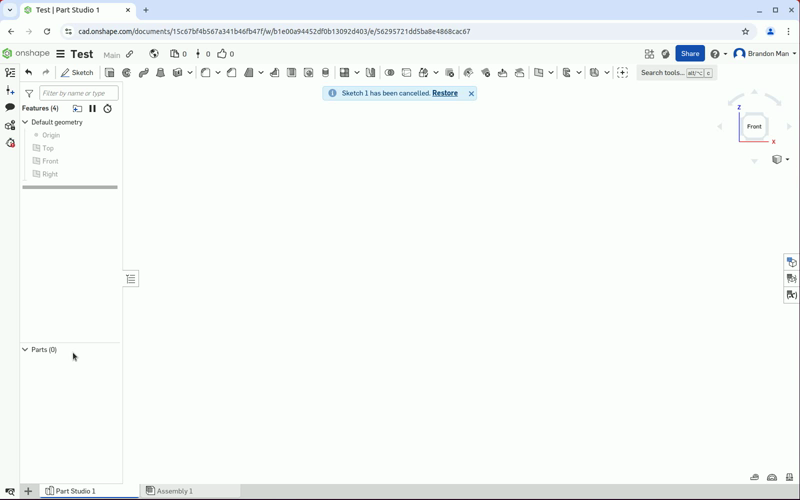
key(shift+y)
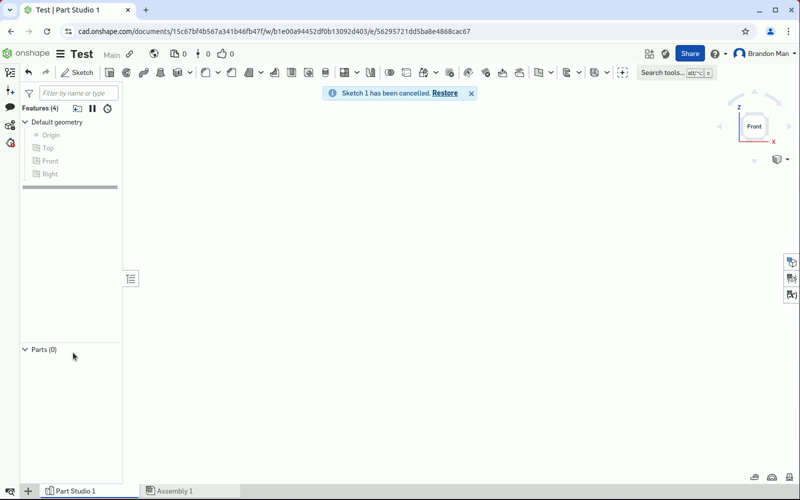
key(shift+s)
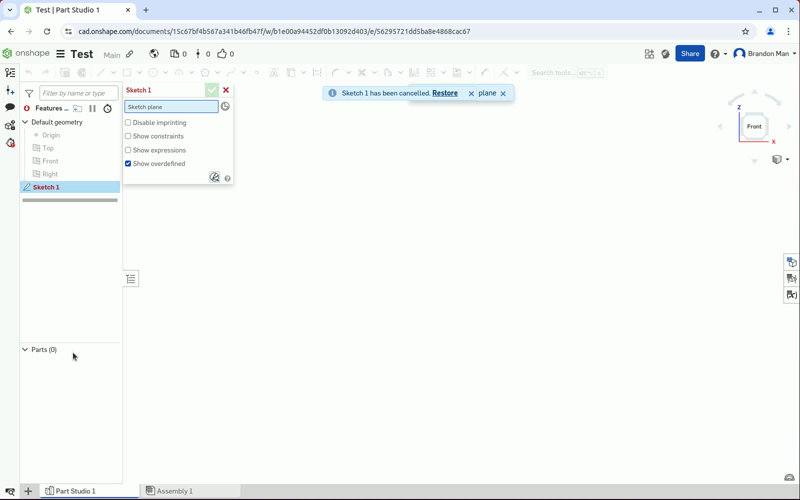
mouse_move(73, 163)
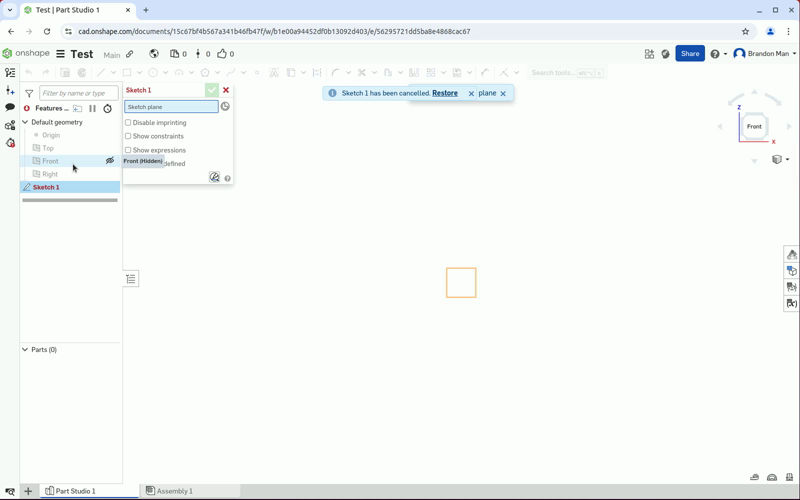
click(73, 163)
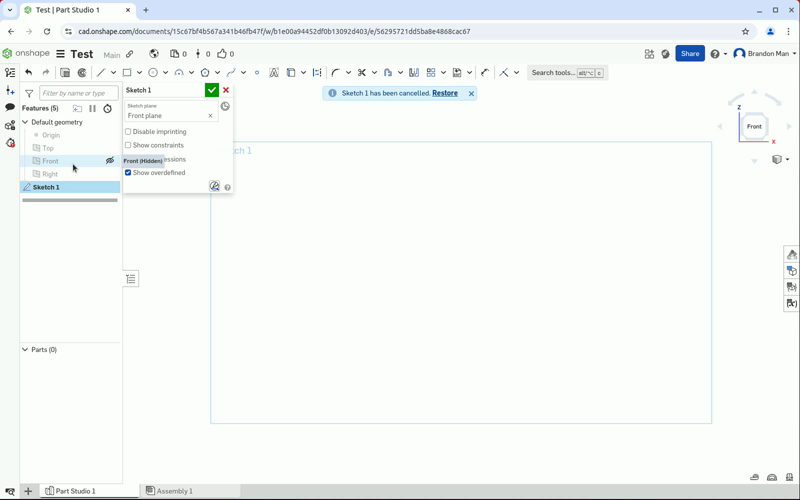
mouse_move(73, 352)
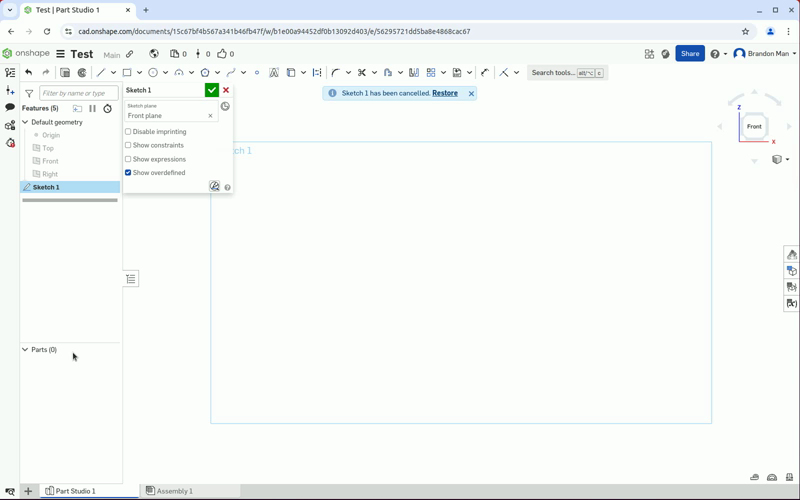
key(y)
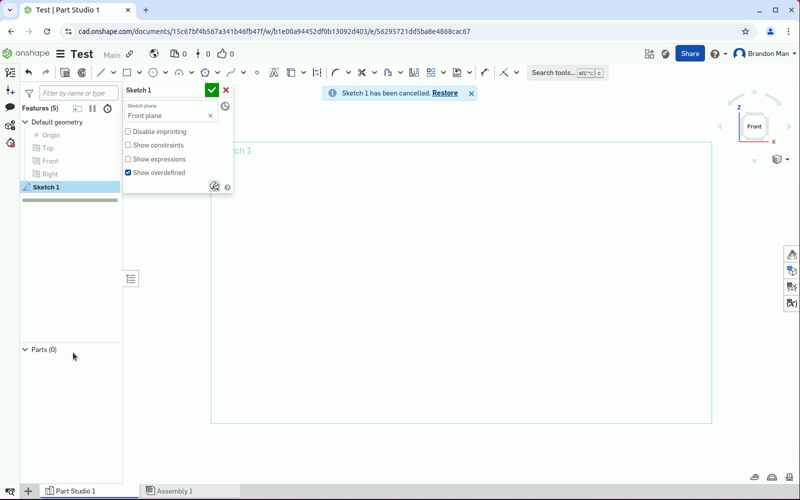
key(a)
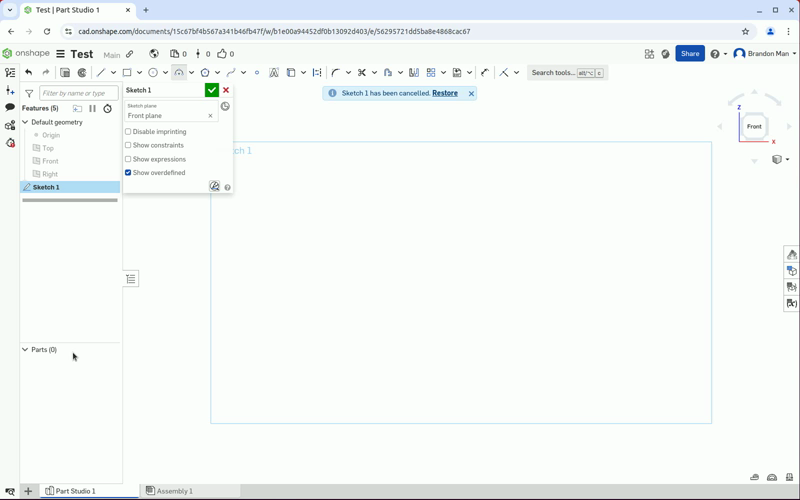
key_down(shift)
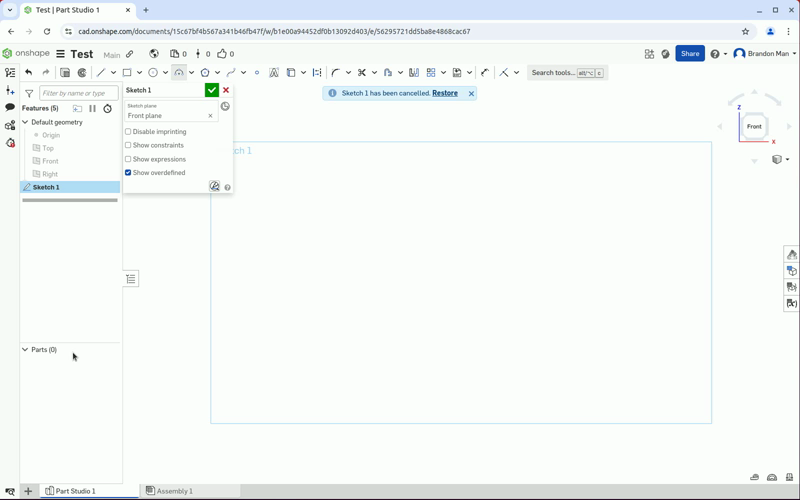
mouse_move(392, 375)
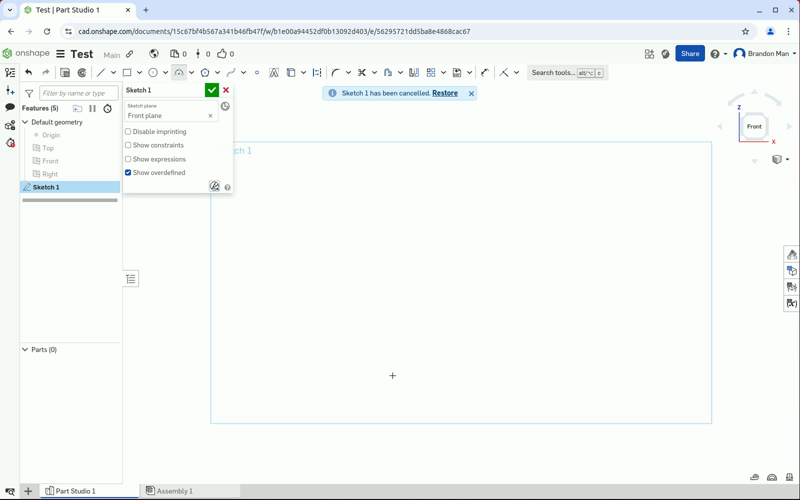
click(392, 375)
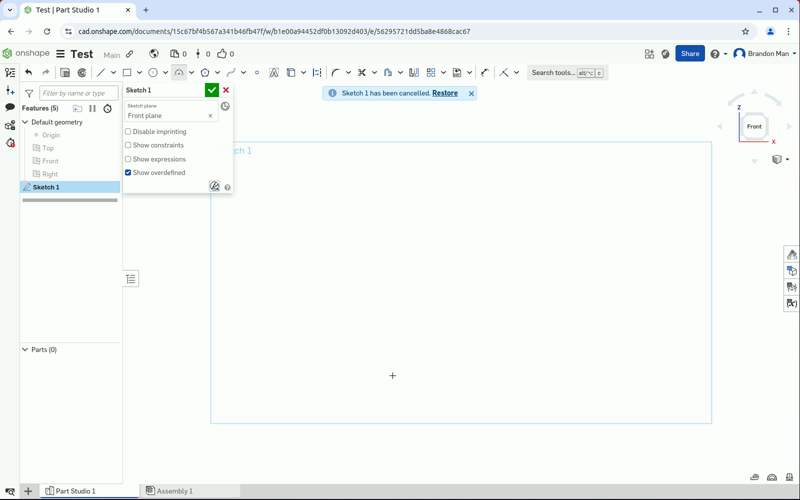
key_up(shift)
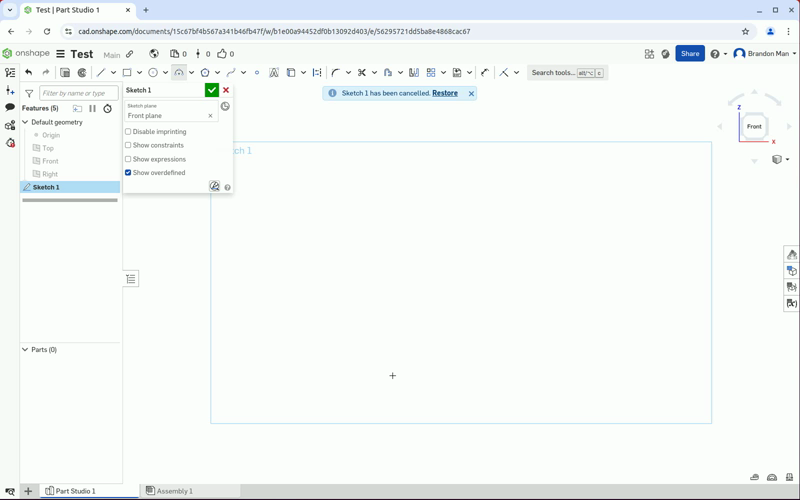
key_down(shift)
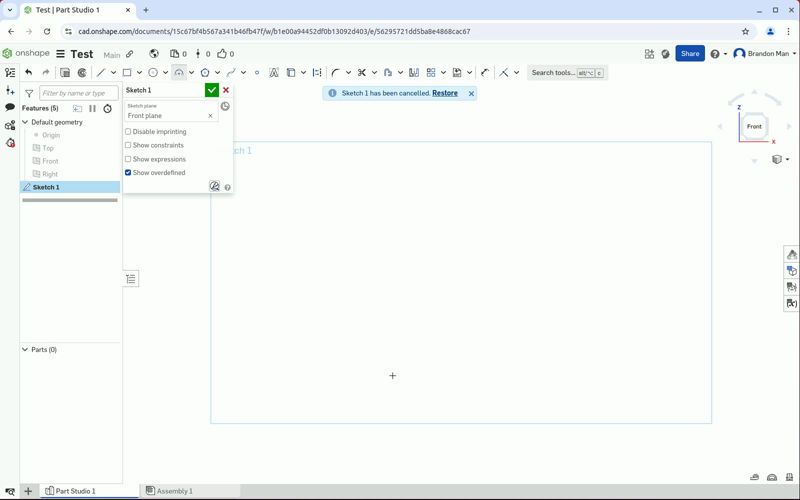
mouse_move(404, 376)
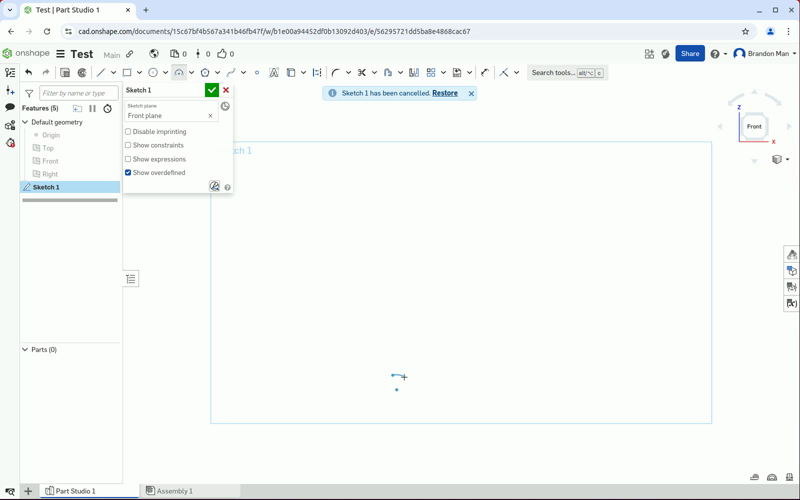
click(404, 376)
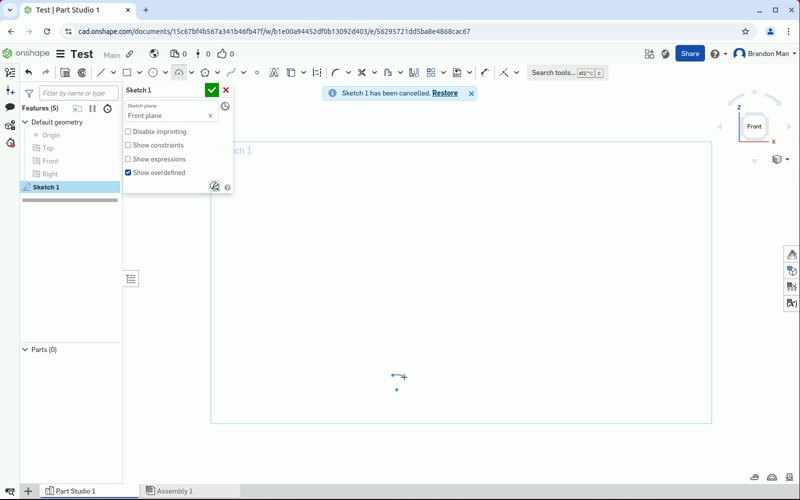
mouse_move(398, 374)
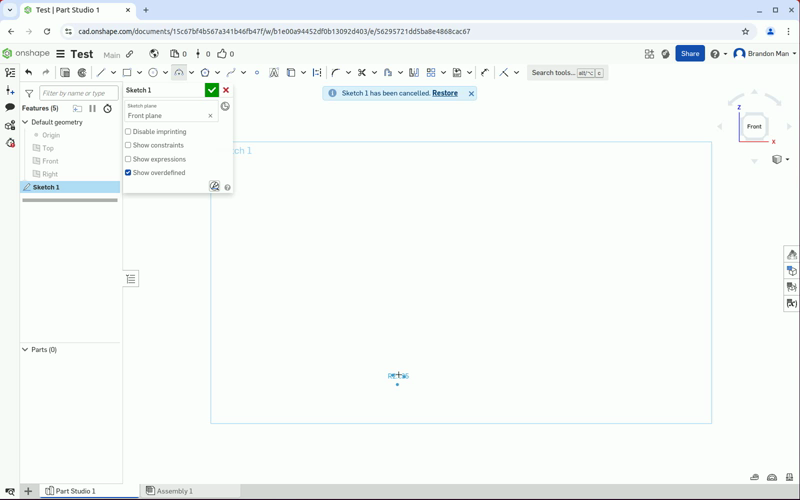
click(398, 374)
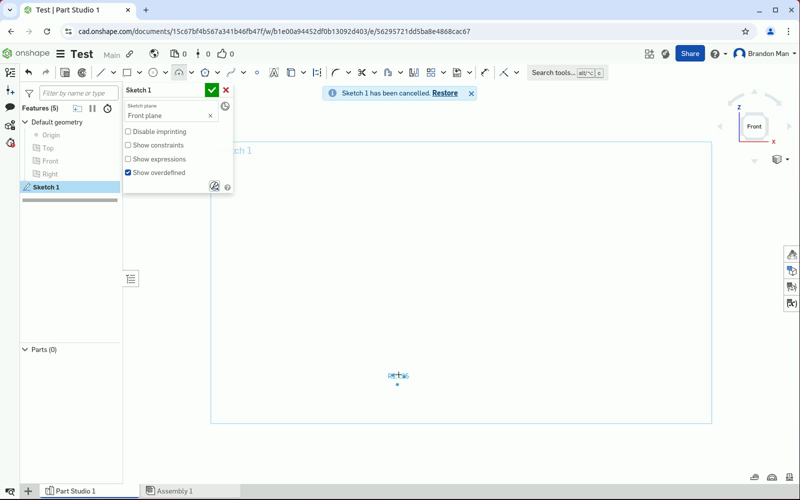
key_up(shift)
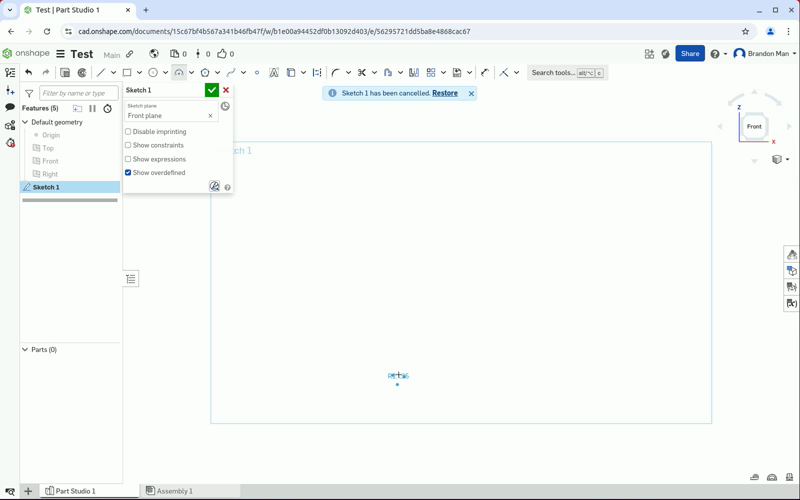
key(esc)
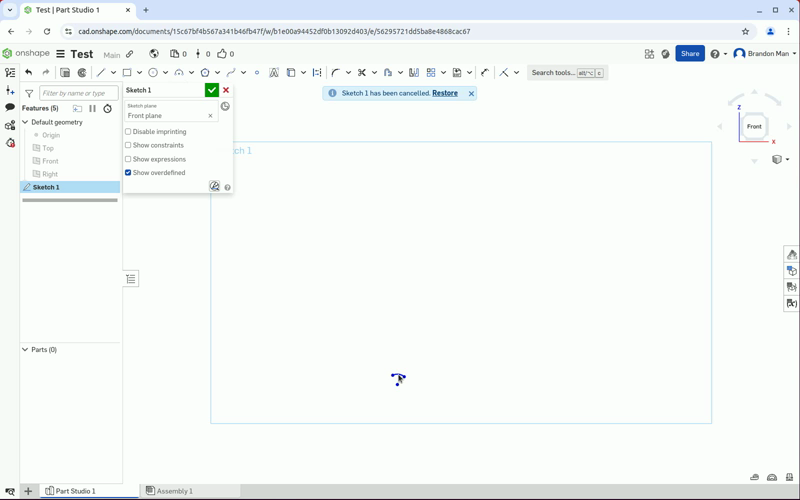
key(l)
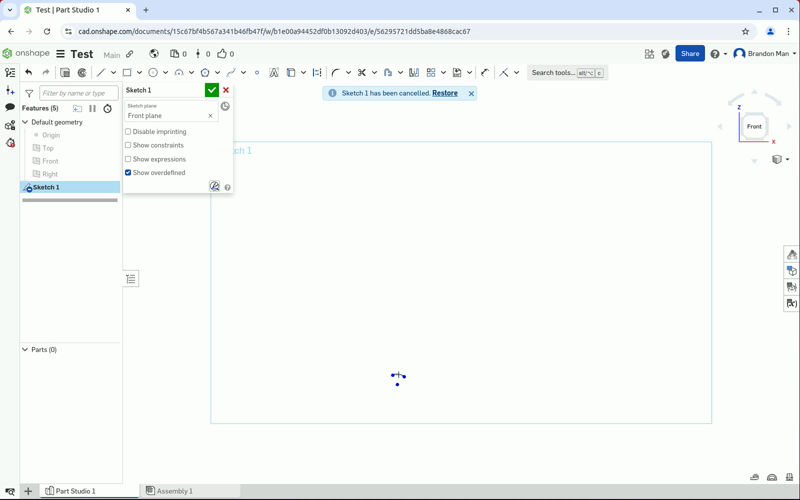
mouse_move(404, 376)
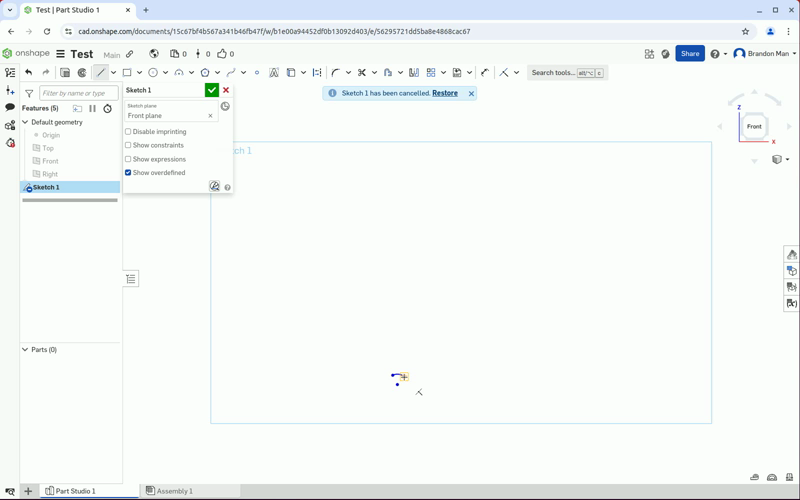
click(404, 376)
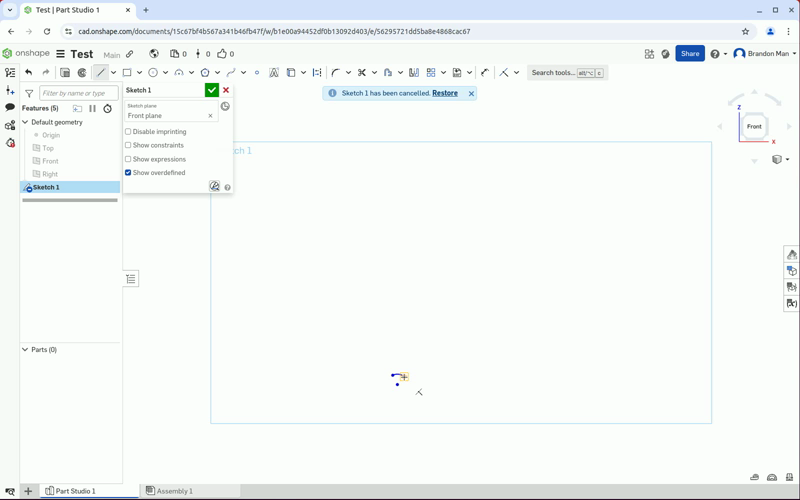
key_down(shift)
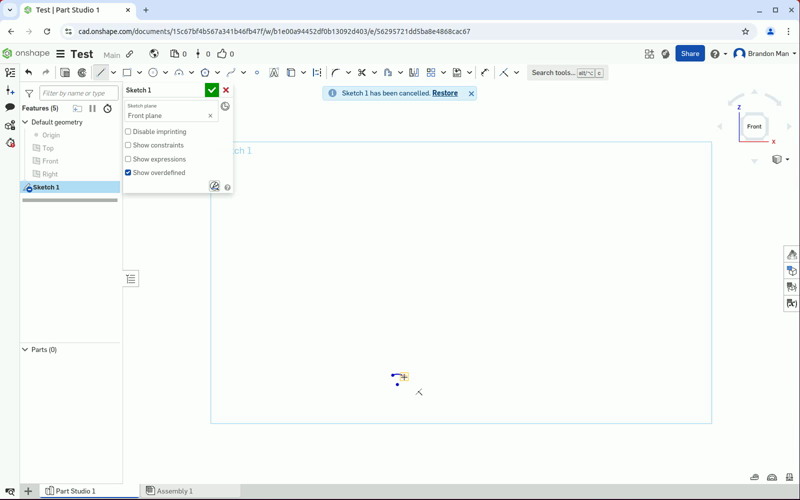
mouse_move(434, 376)
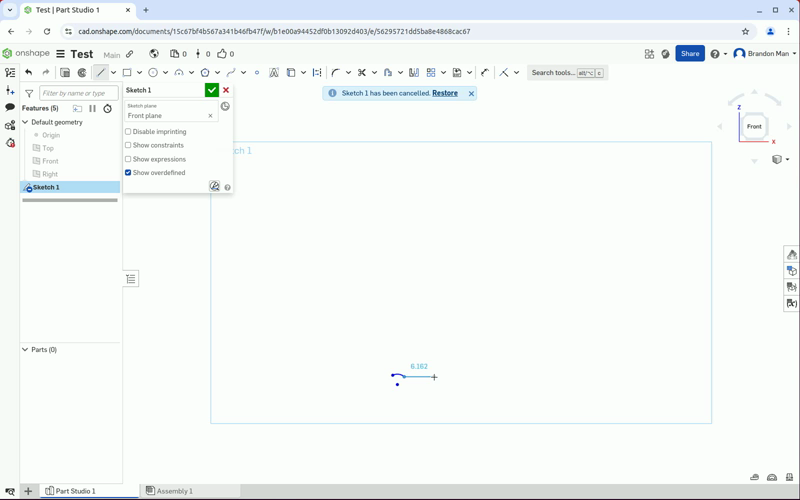
mouse_move(404, 375)
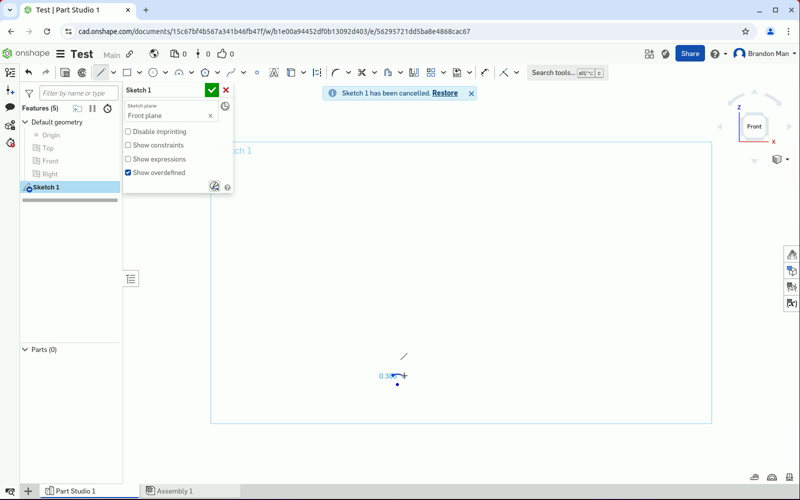
scroll(6)
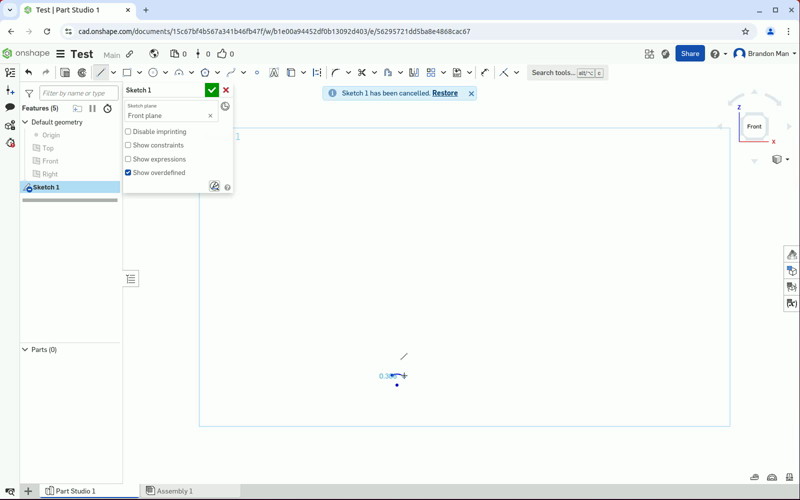
scroll(6)
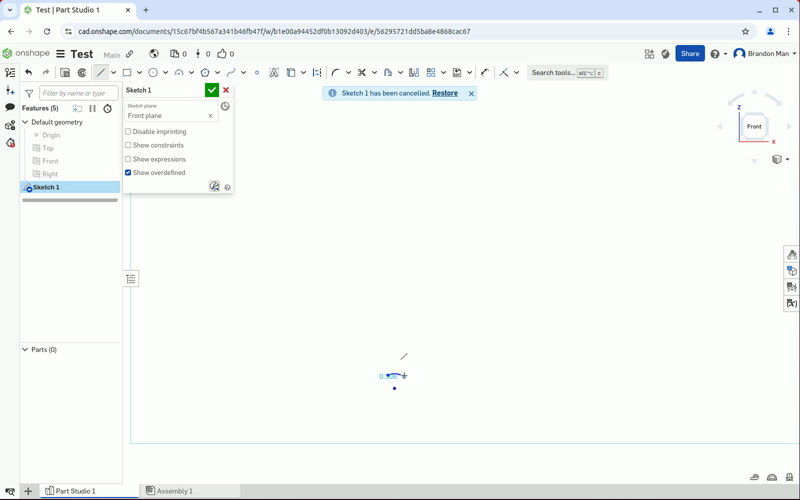
scroll(6)
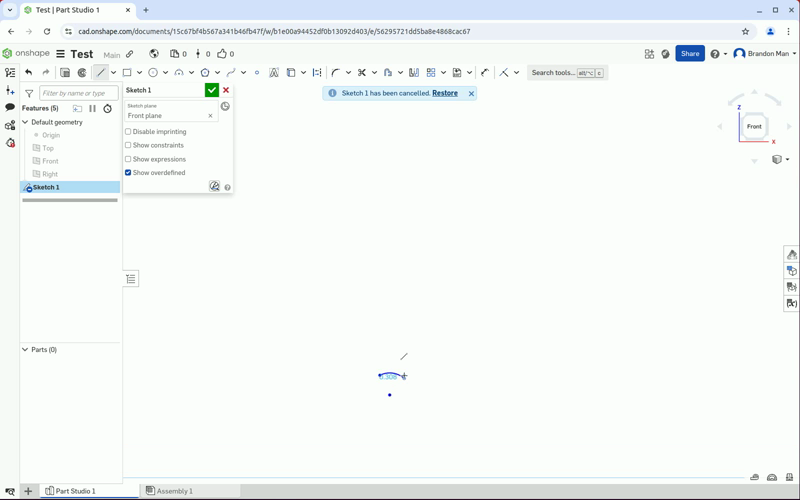
scroll(6)
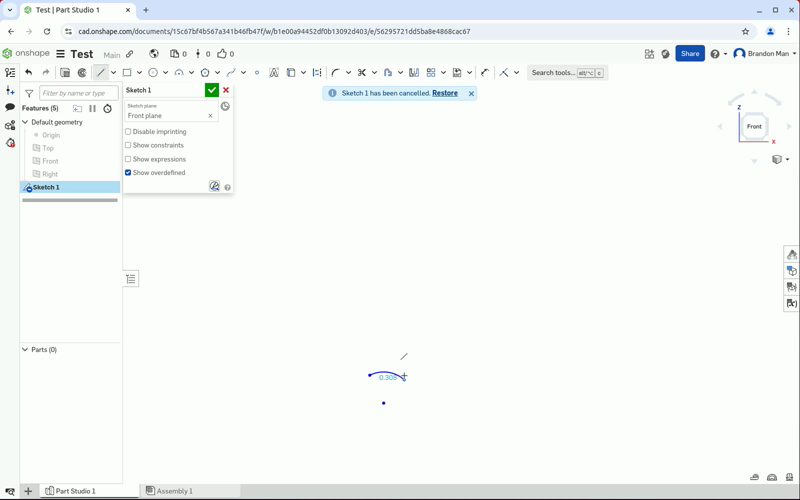
scroll(6)
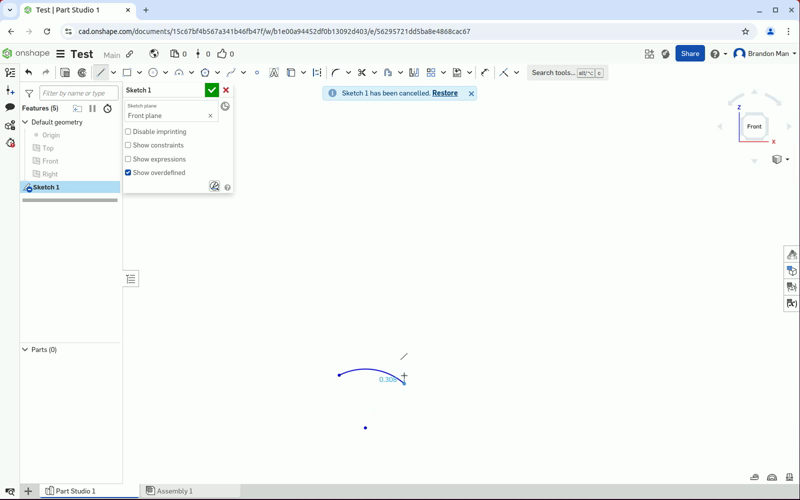
scroll(6)
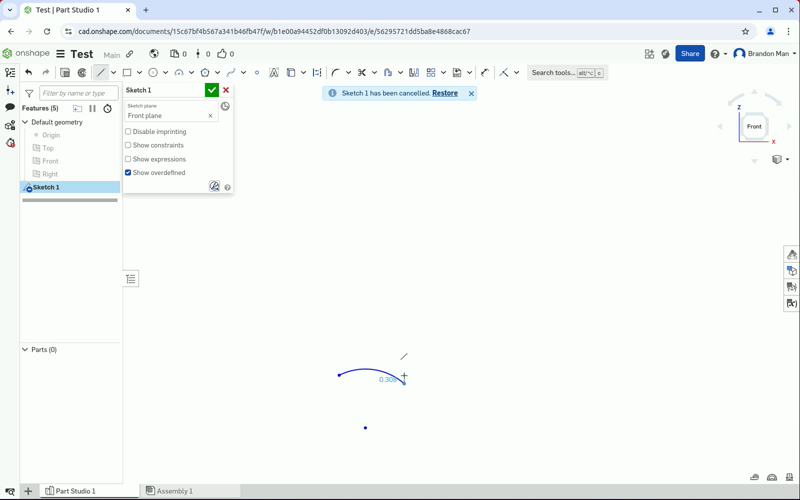
scroll(6)
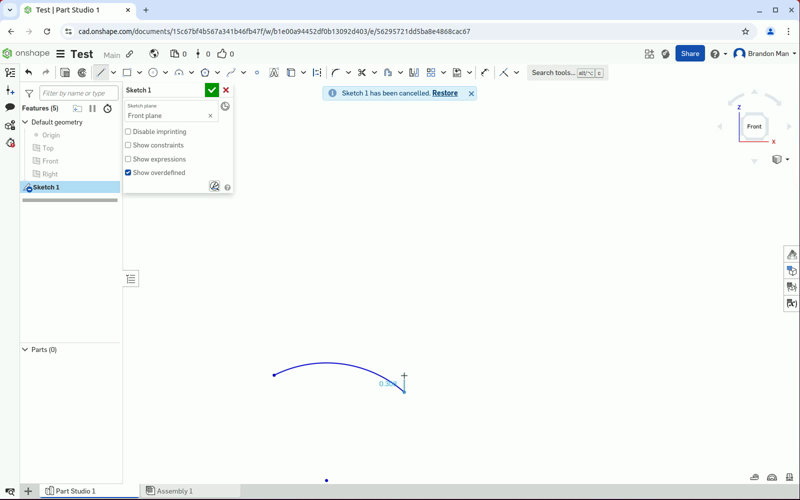
click(404, 375)
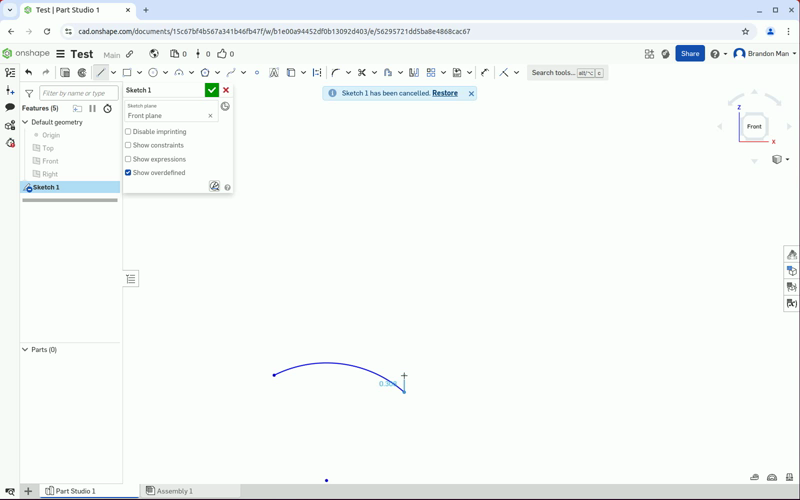
scroll(-6)
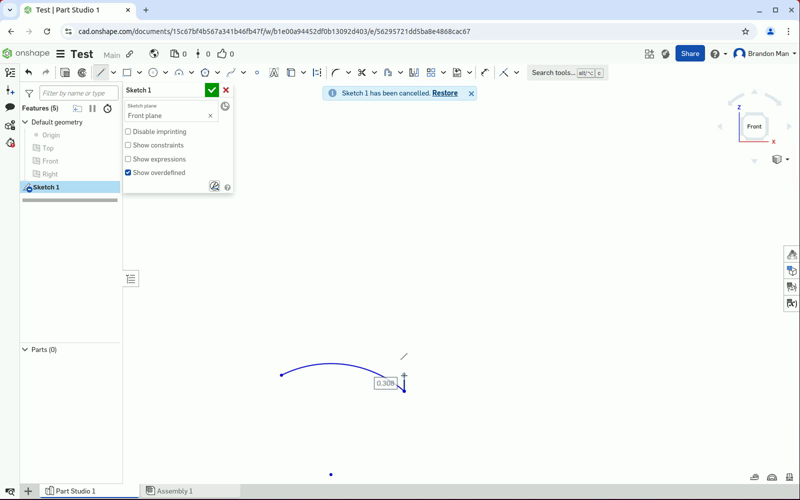
scroll(-6)
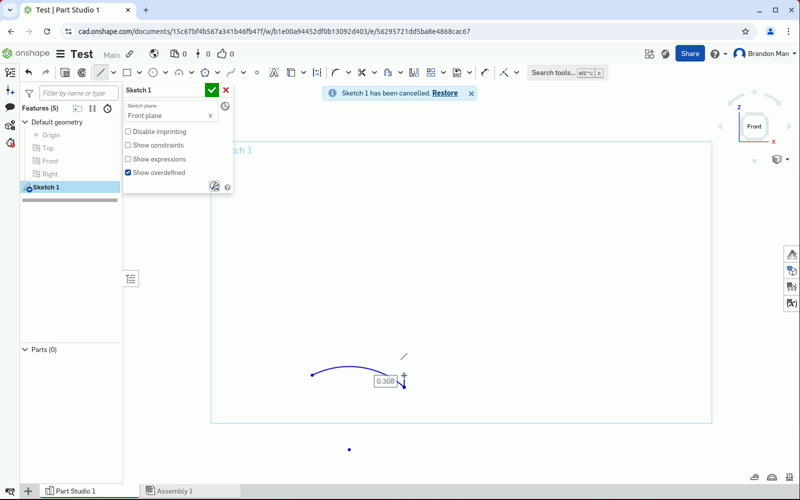
scroll(-6)
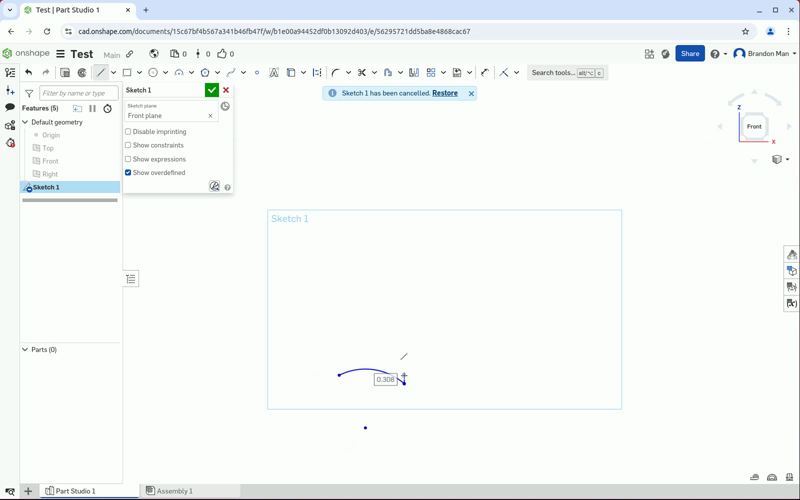
scroll(-6)
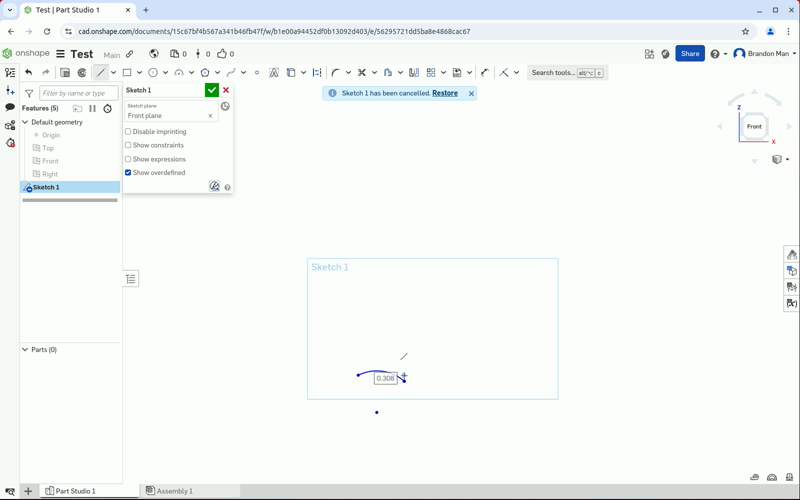
scroll(-6)
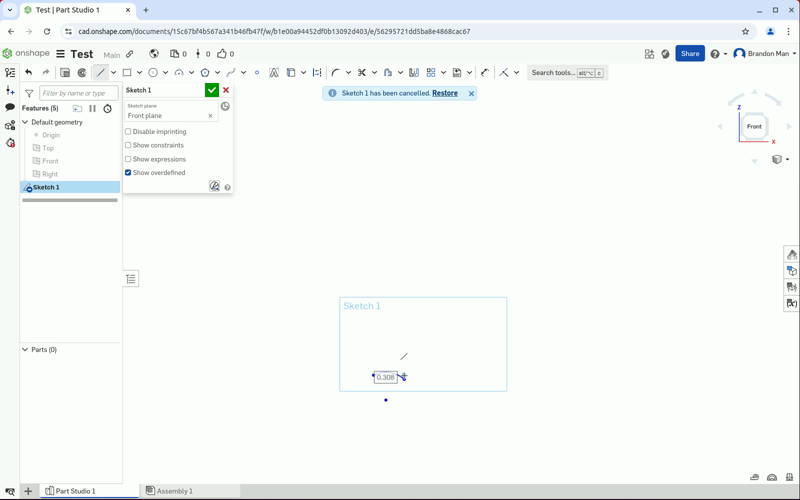
scroll(-6)
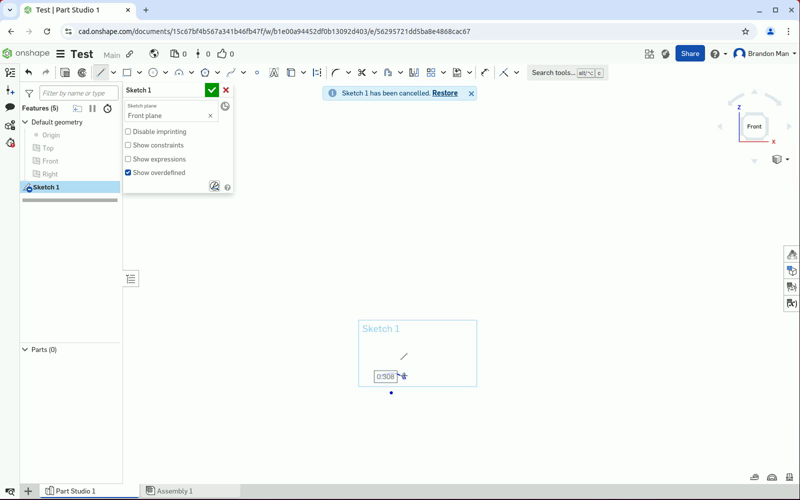
scroll(-6)
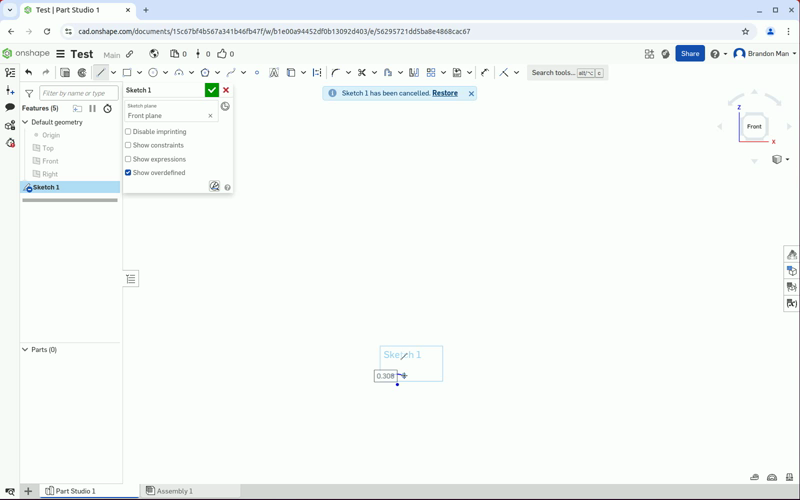
key_up(shift)
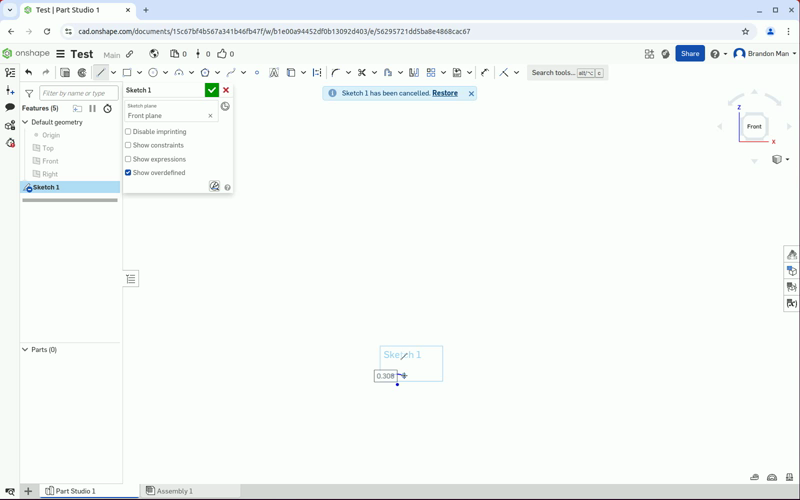
key_down(shift)
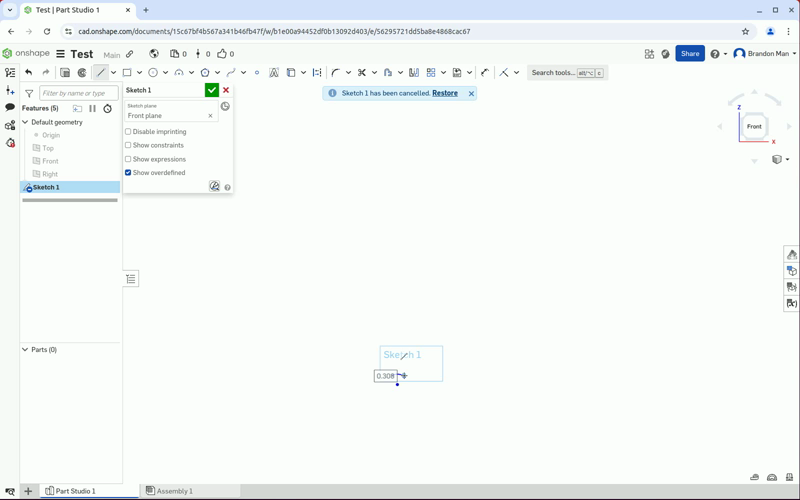
mouse_move(406, 253)
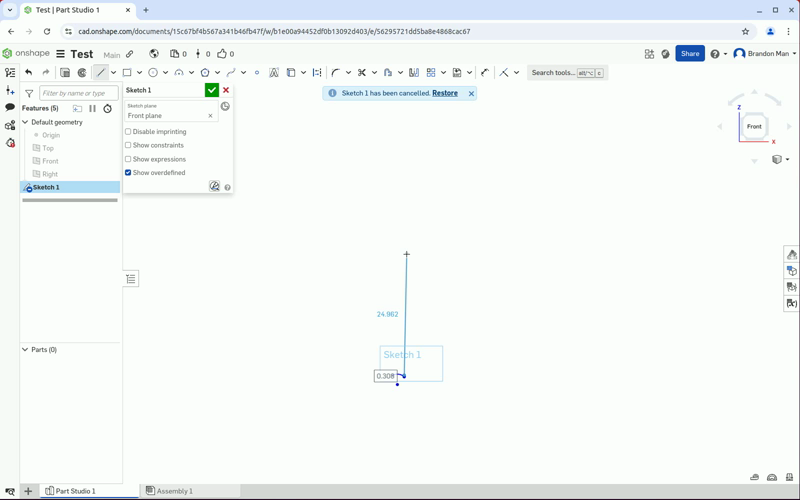
click(406, 253)
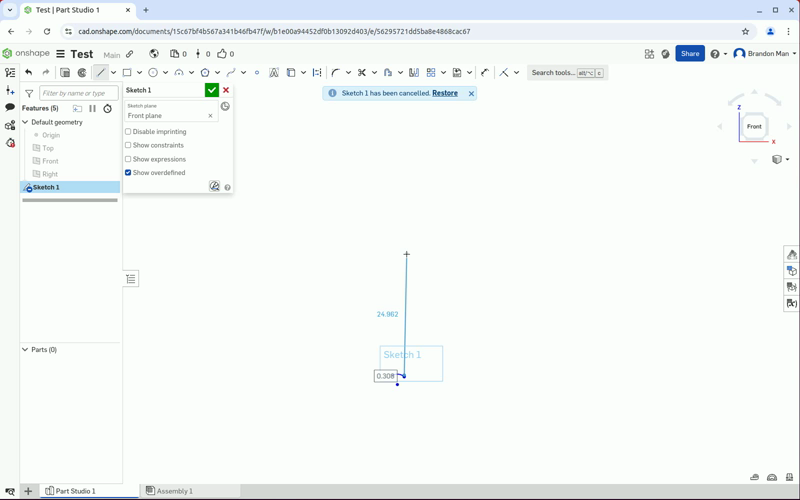
key_up(shift)
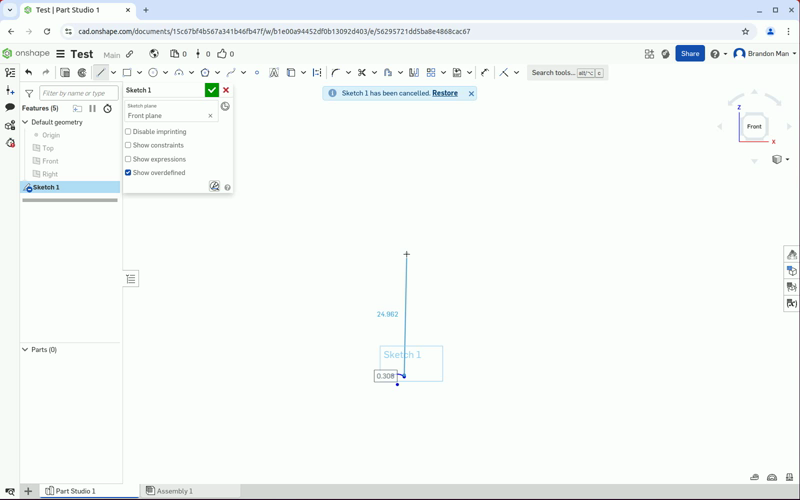
key_down(shift)
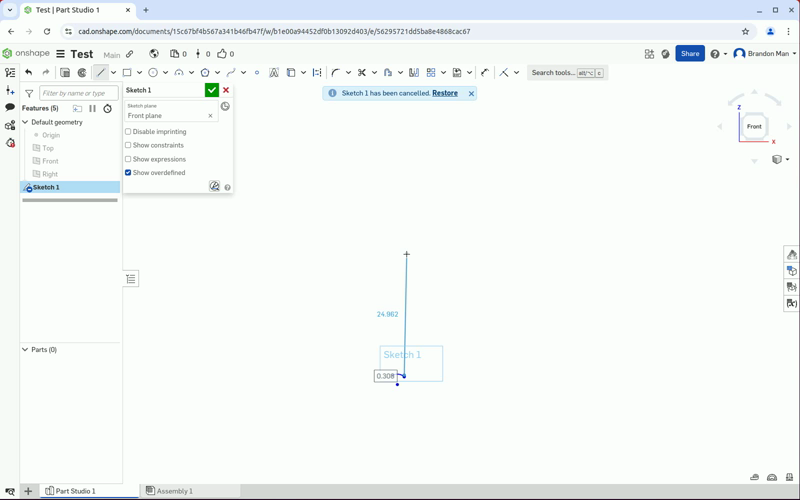
mouse_move(436, 253)
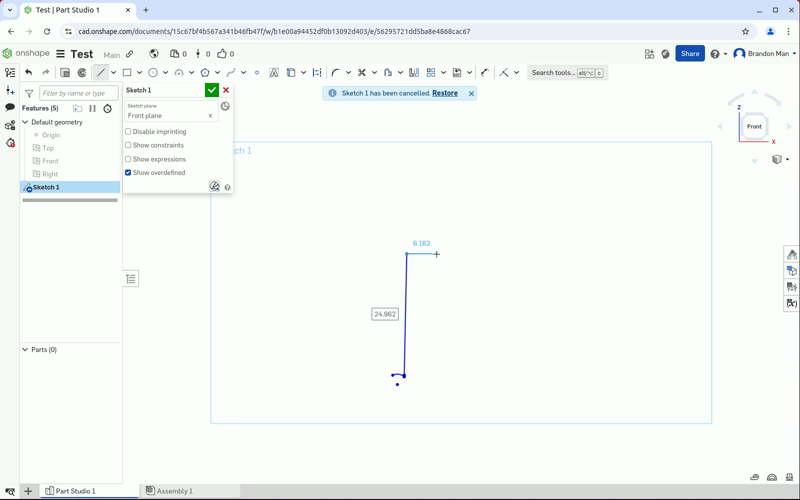
mouse_move(395, 253)
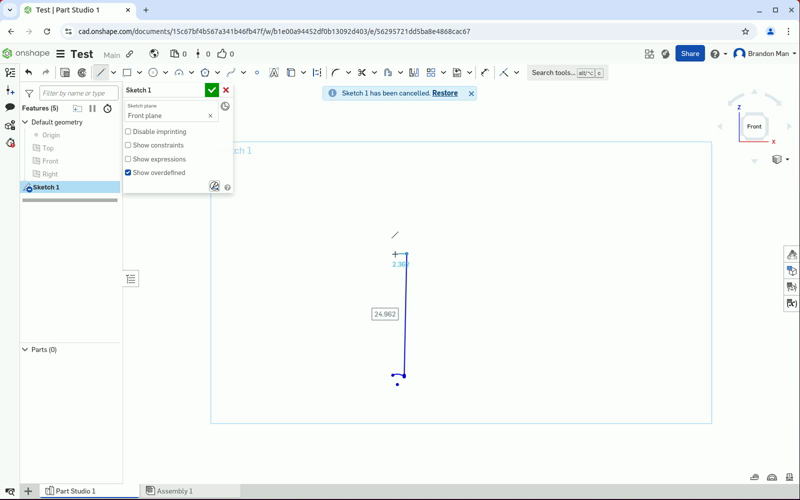
click(395, 253)
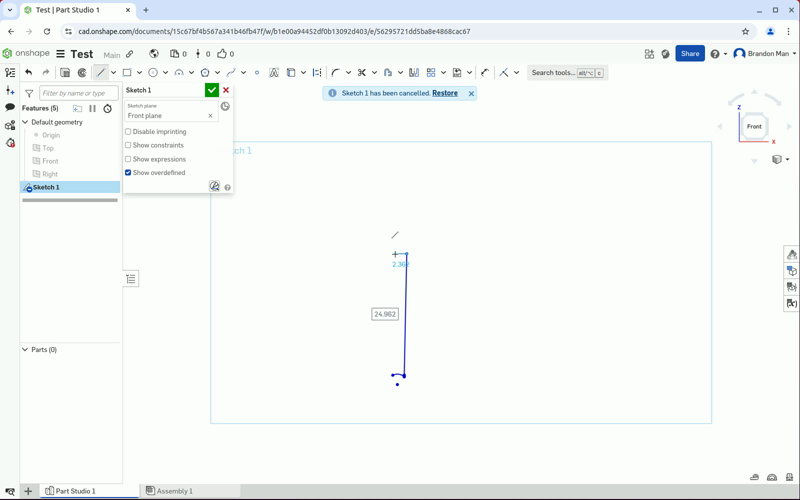
key_up(shift)
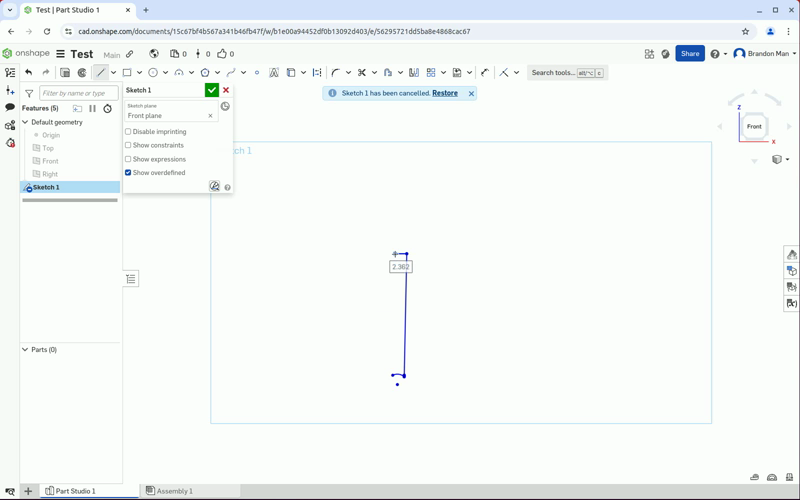
key_down(shift)
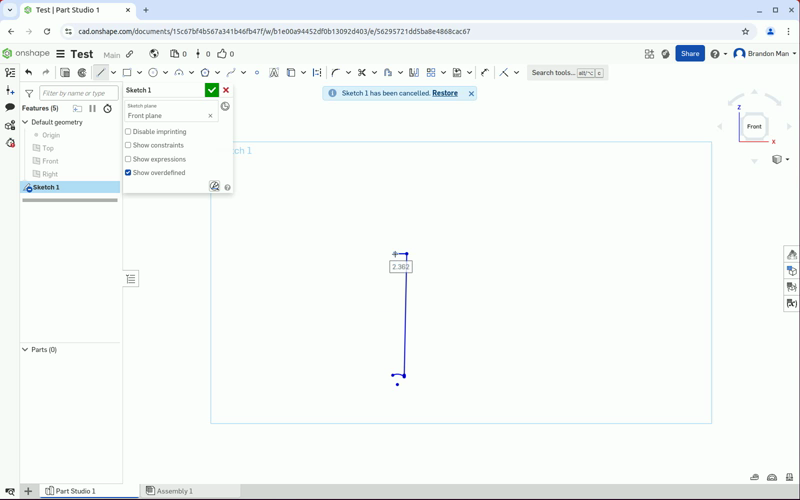
mouse_move(392, 375)
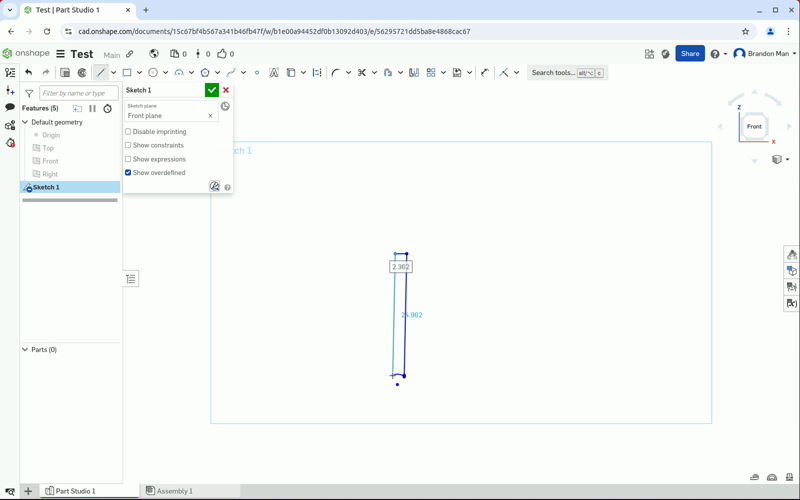
key_up(shift)
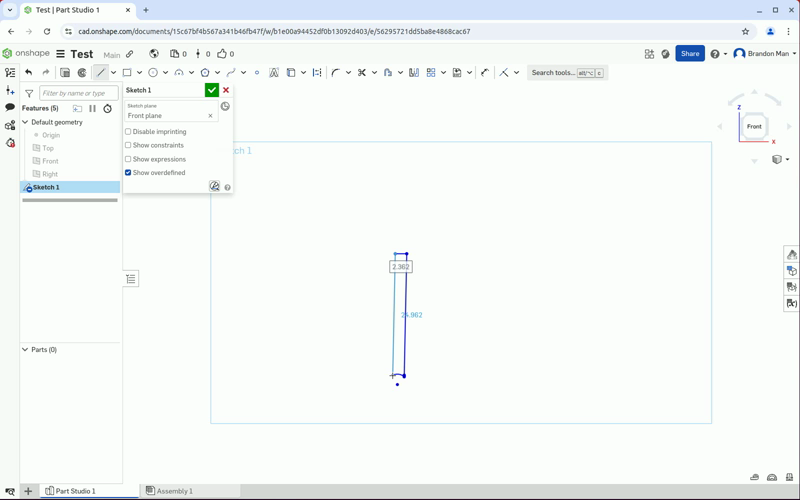
click(392, 375)
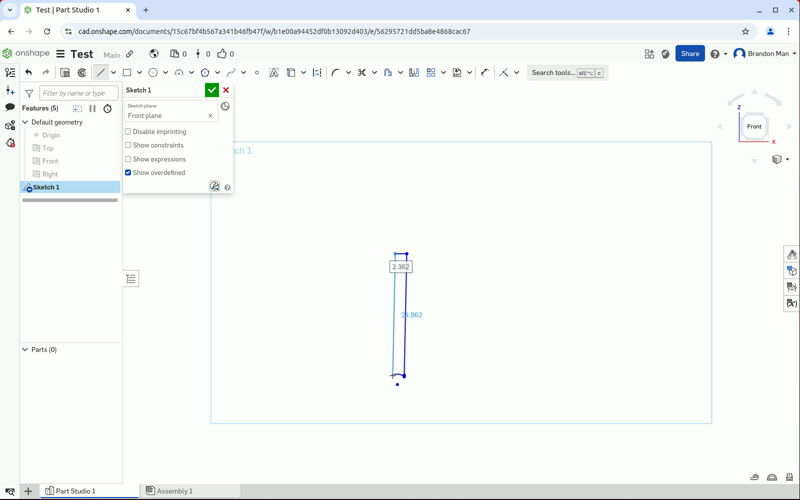
key(esc)
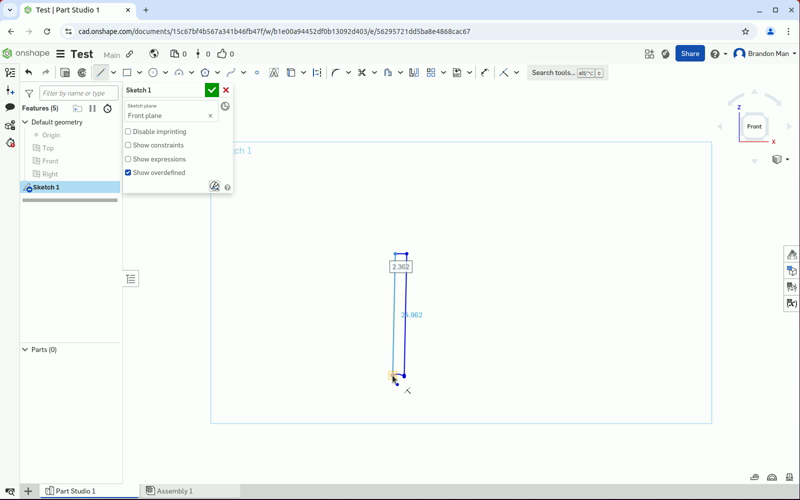
mouse_move(400, 320)
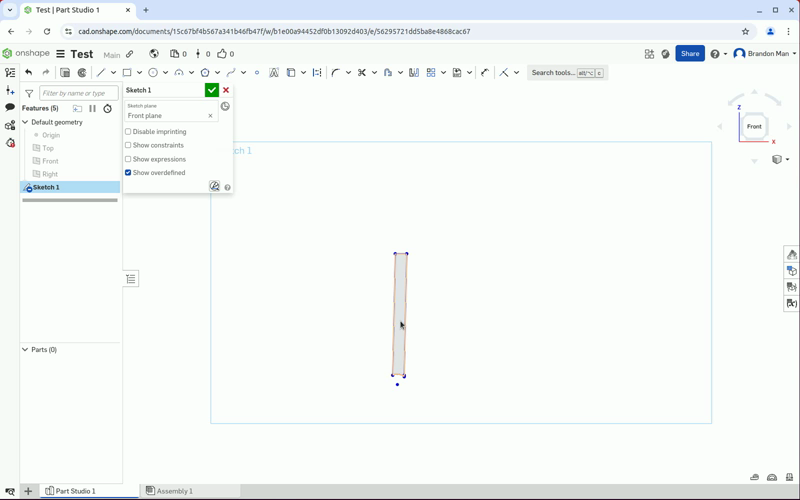
scroll(6)
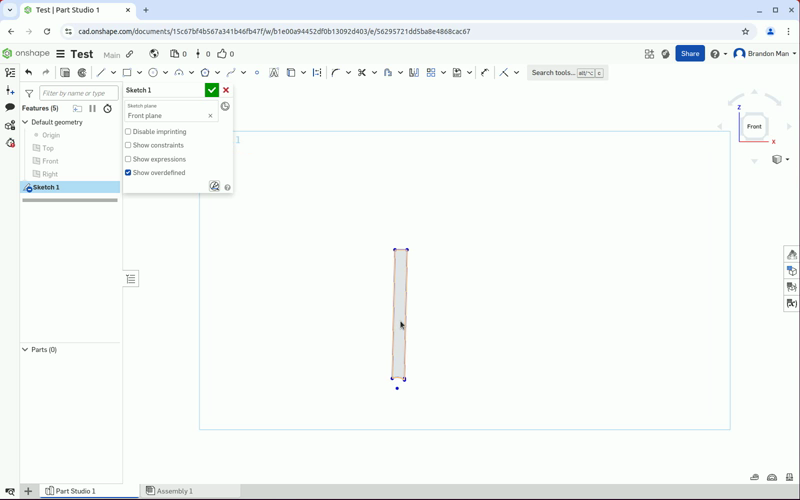
scroll(6)
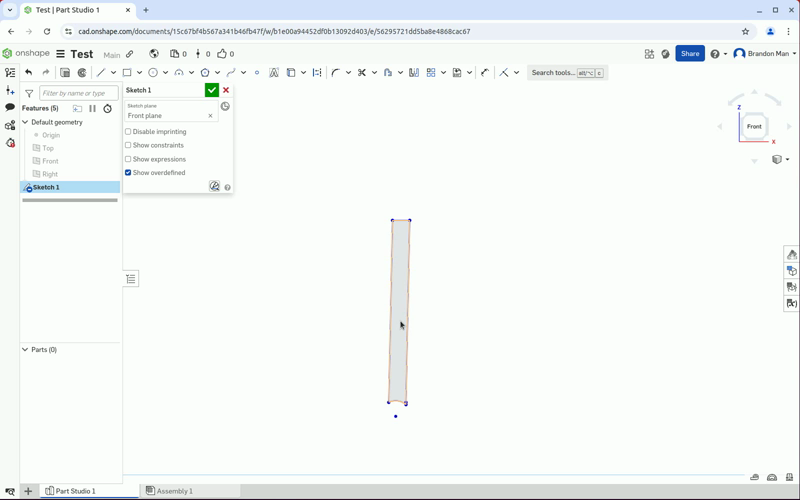
scroll(6)
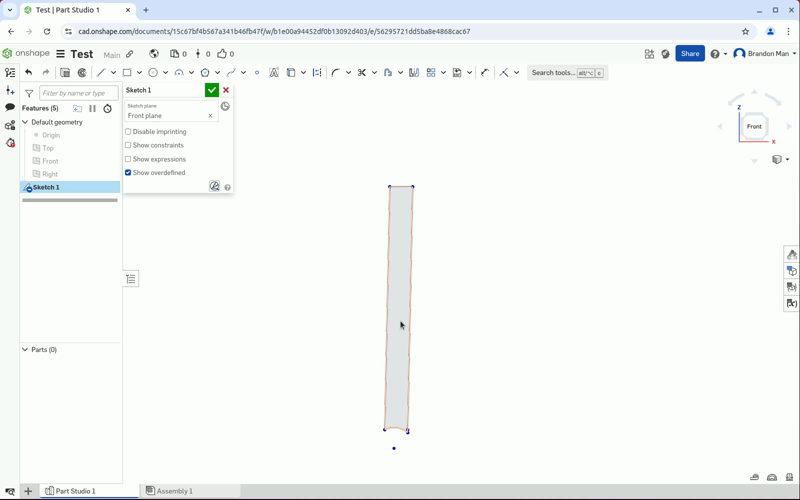
scroll(6)
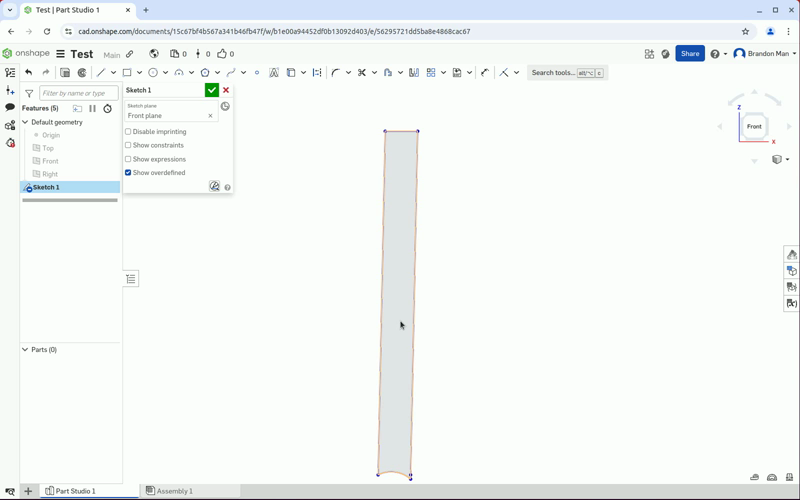
scroll(6)
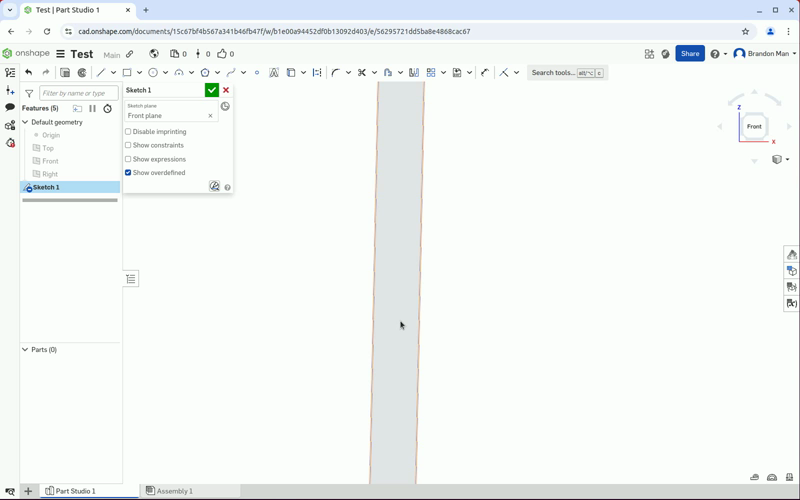
scroll(6)
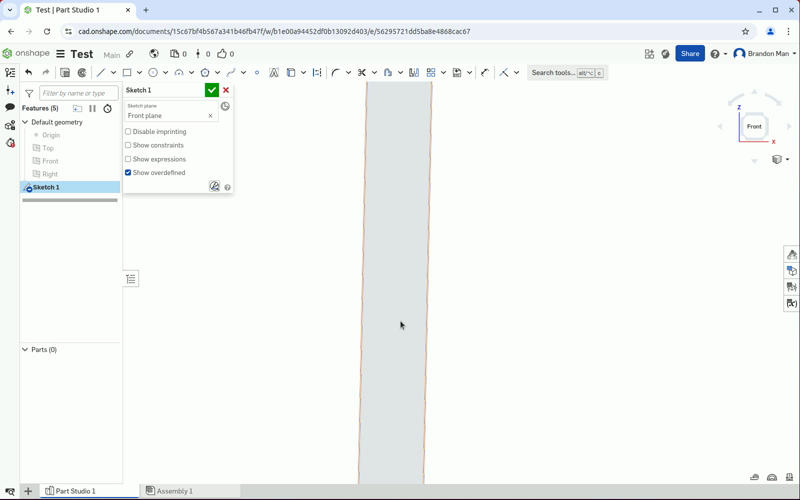
scroll(6)
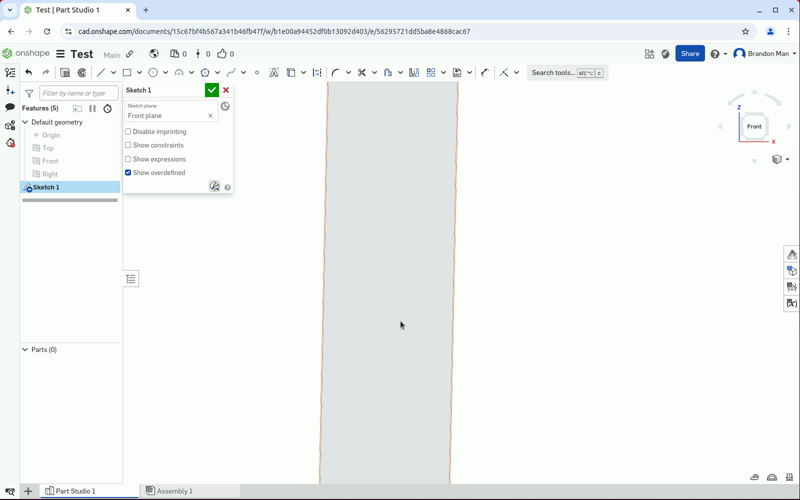
click(400, 320)
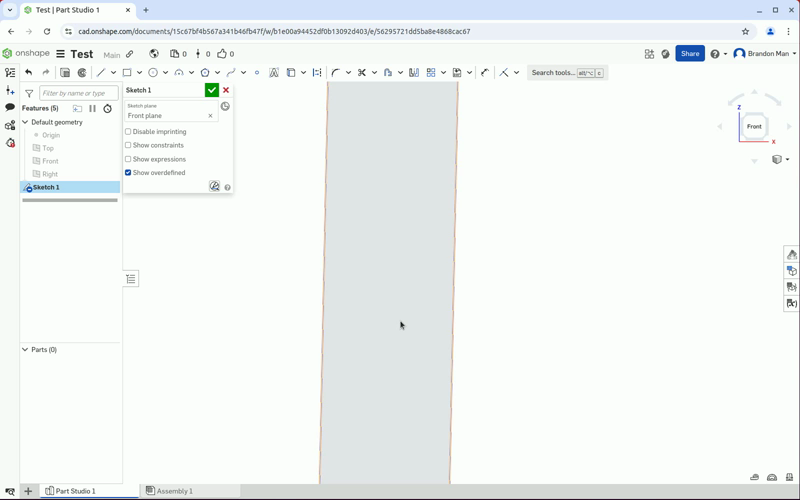
scroll(-6)
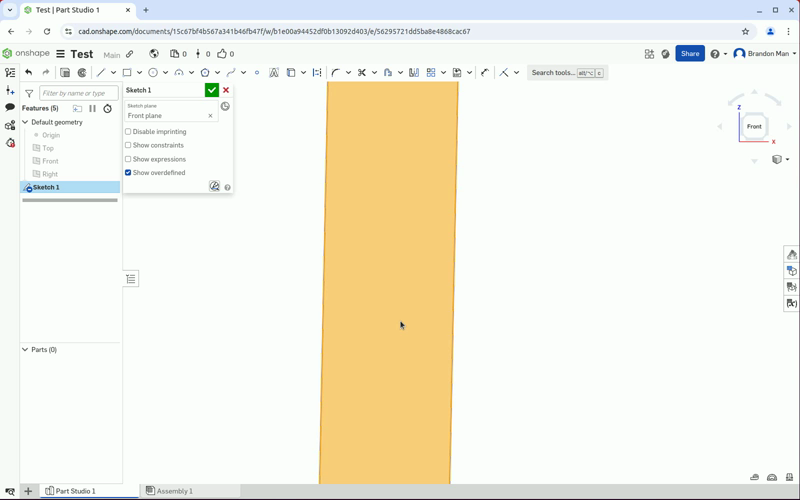
scroll(-6)
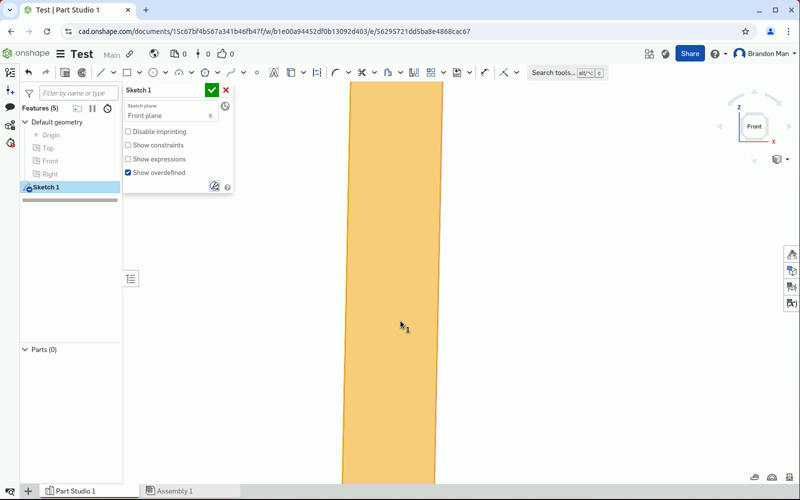
scroll(-6)
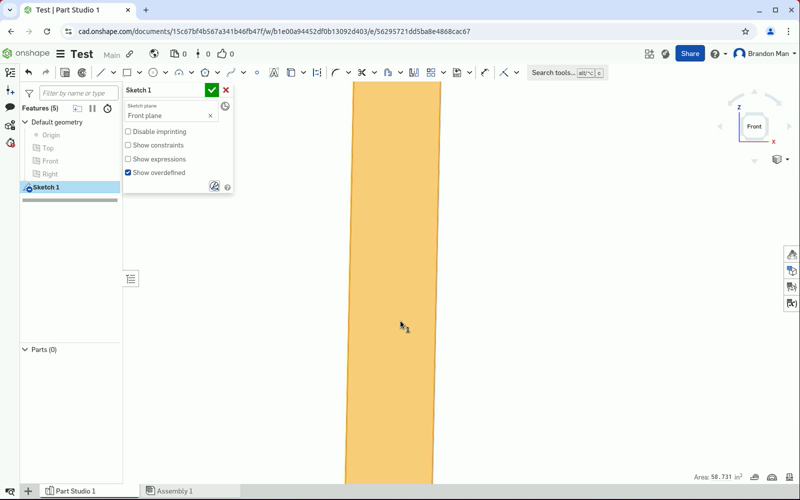
scroll(-6)
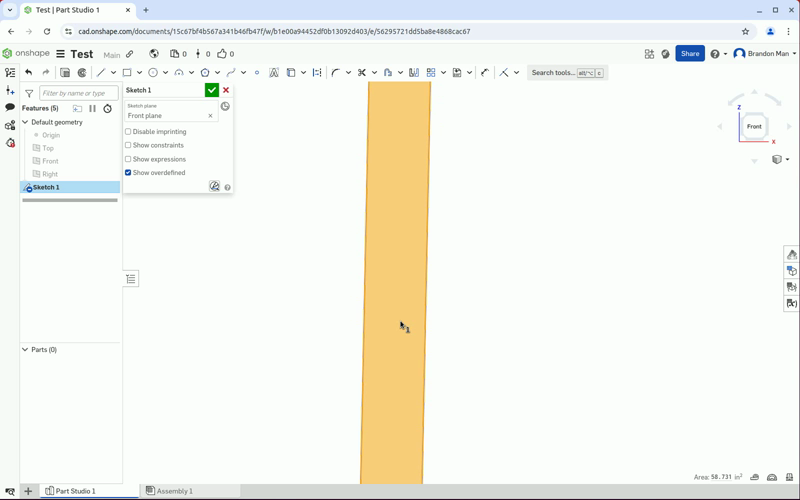
scroll(-6)
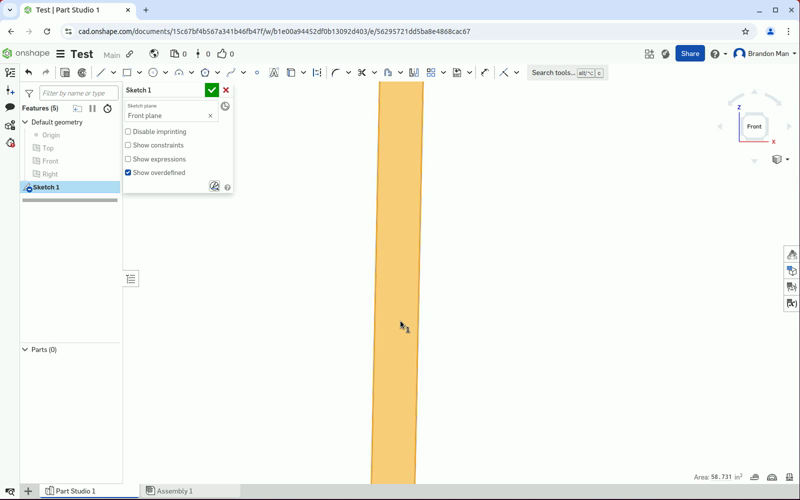
scroll(-6)
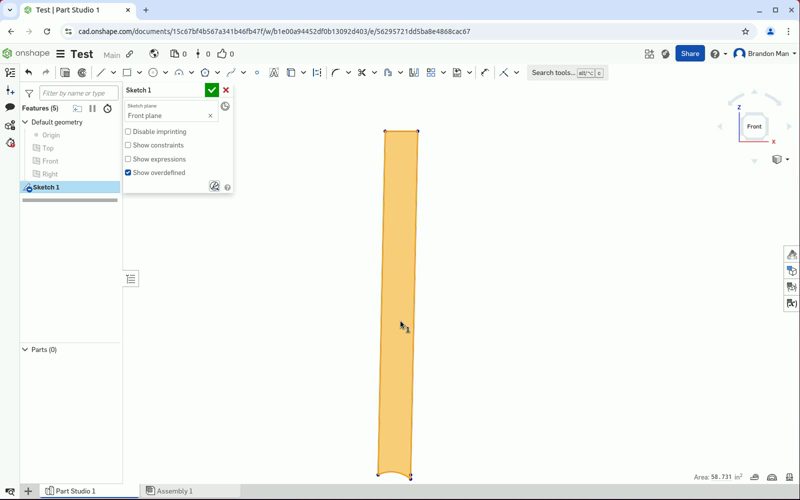
scroll(-6)
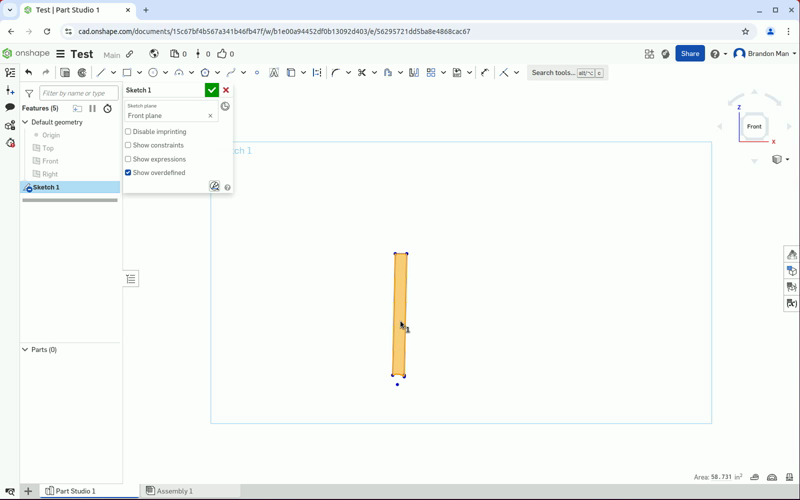
mouse_move(73, 352)
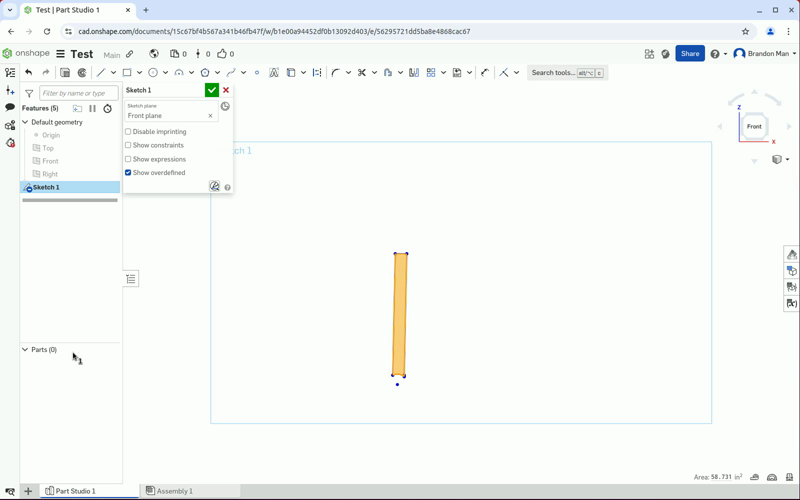
key(shift+y)
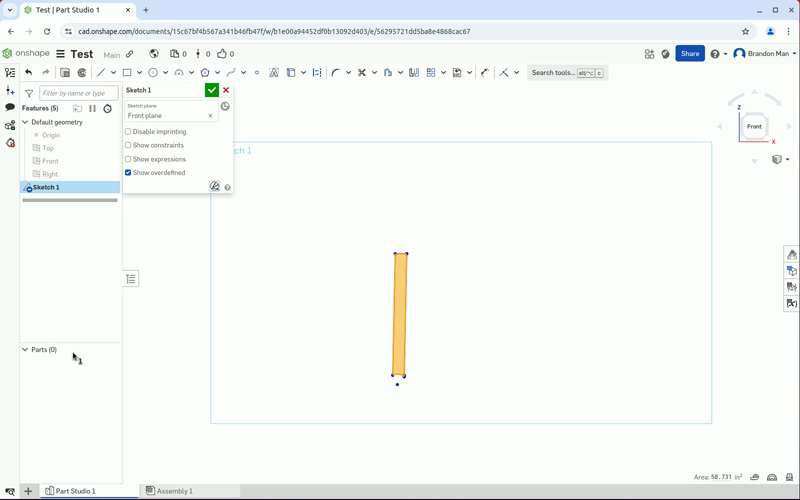
key(shift+e)
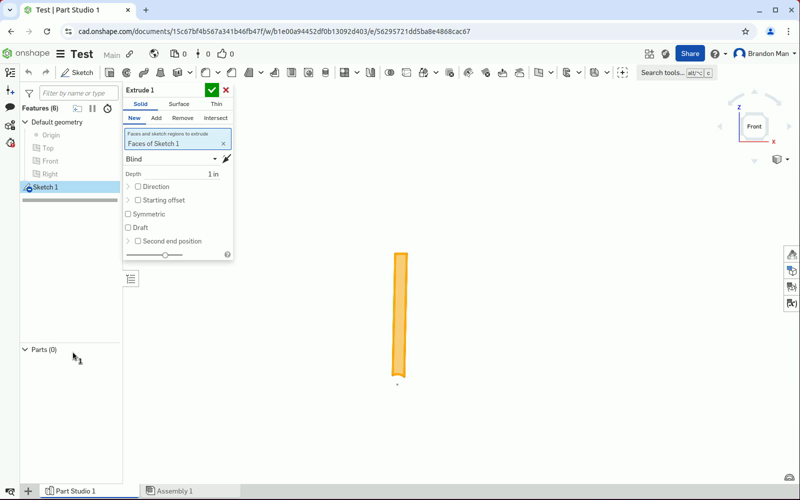
mouse_move(143, 106)
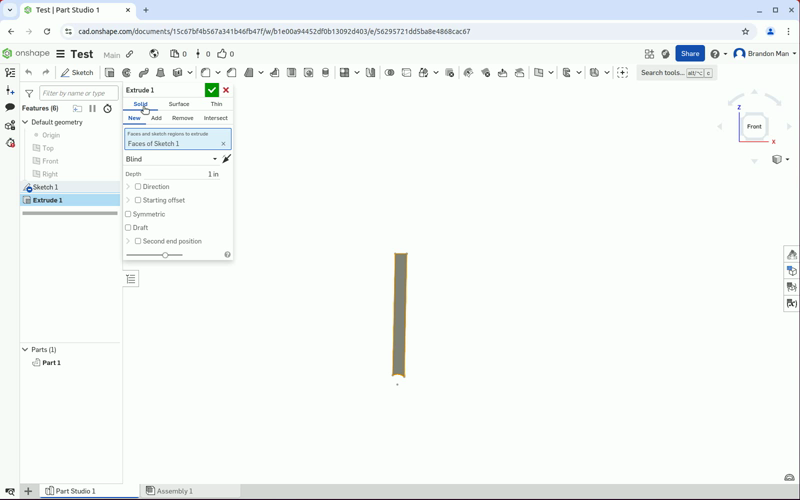
click(143, 106)
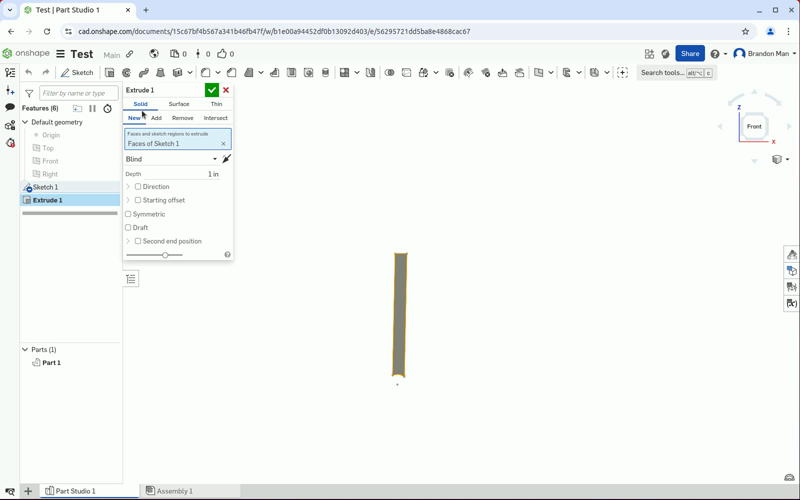
mouse_move(137, 120)
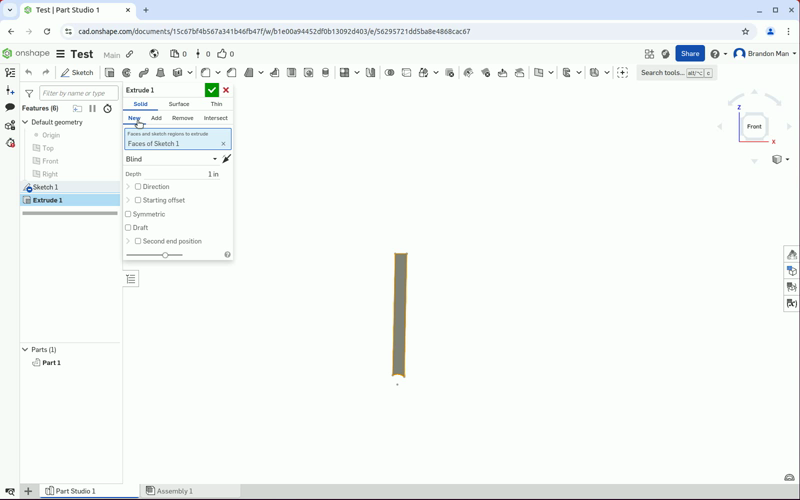
click(137, 120)
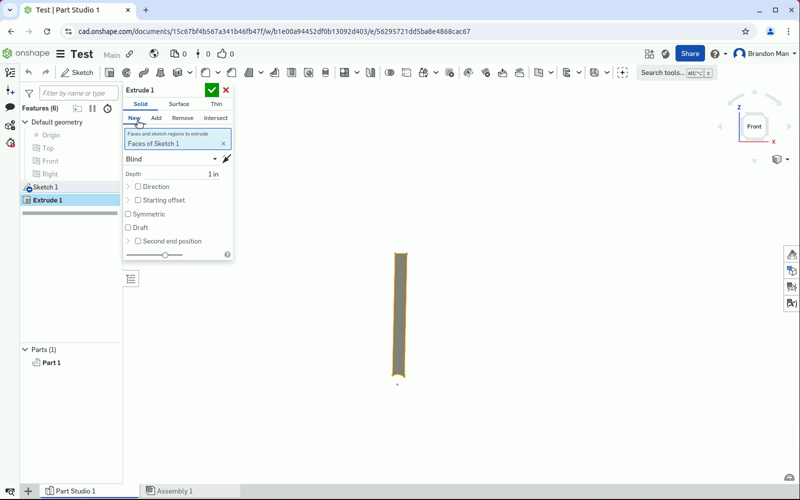
key(tab, 4)
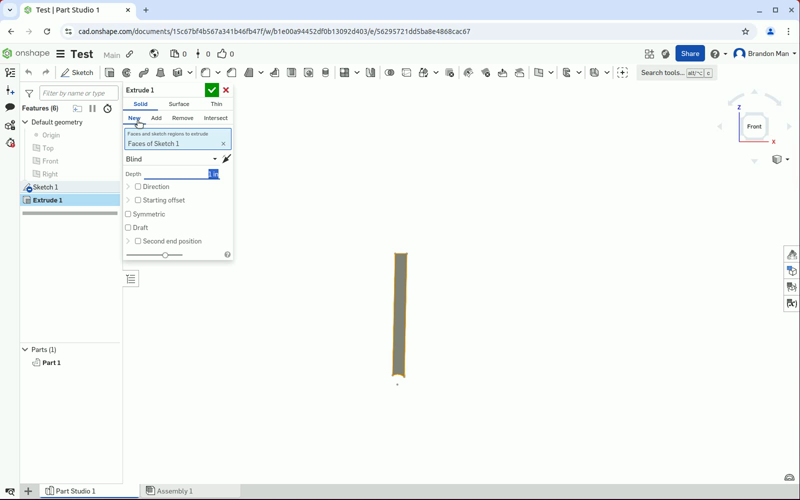
text(1.926)
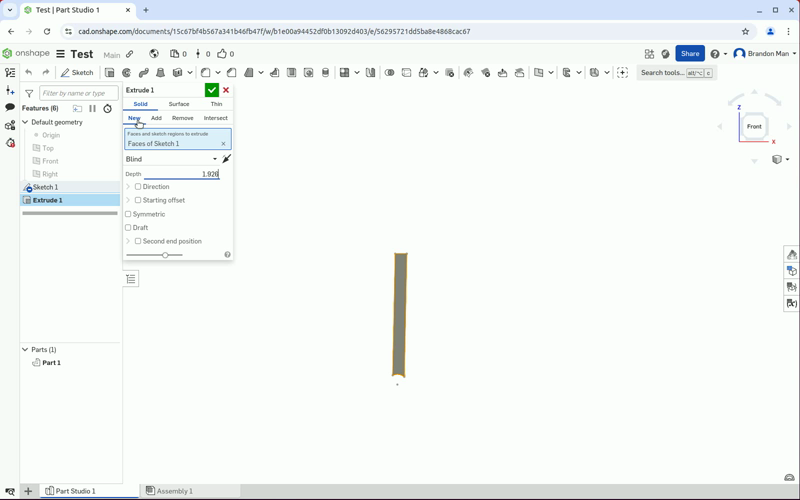
key(enter)
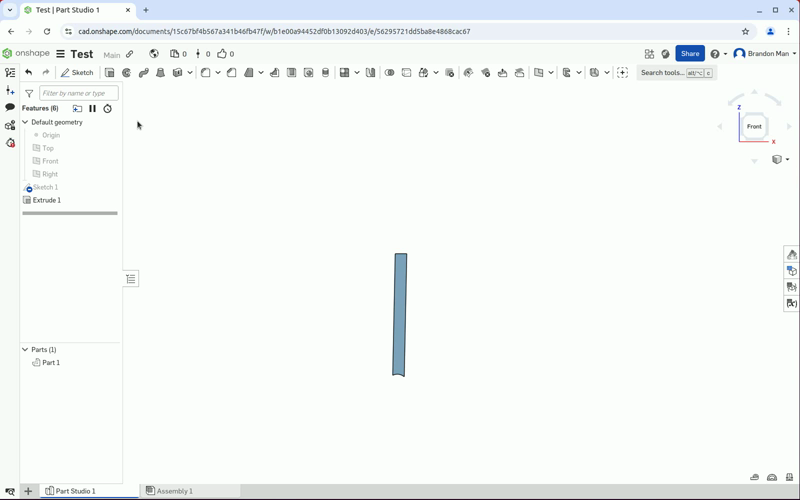
key(shift+h)
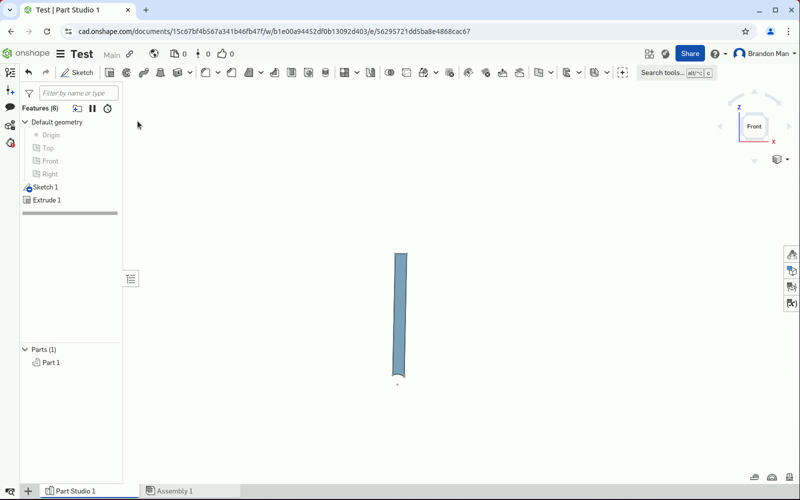
key(shift+h)
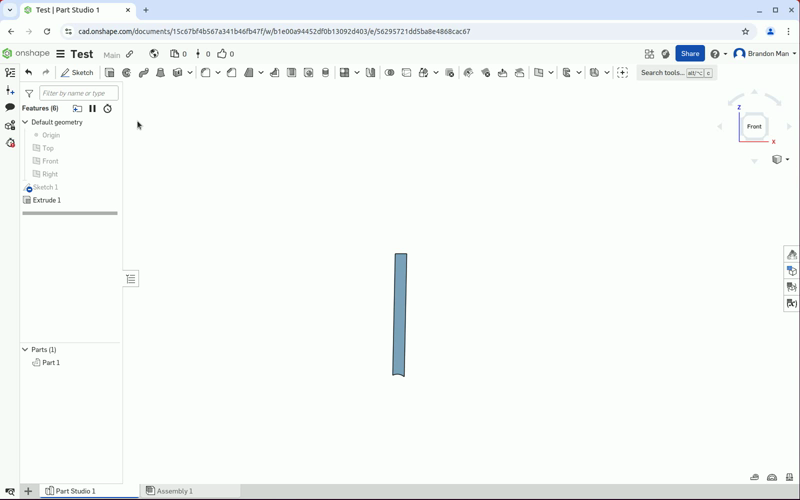
mouse_move(73, 189)
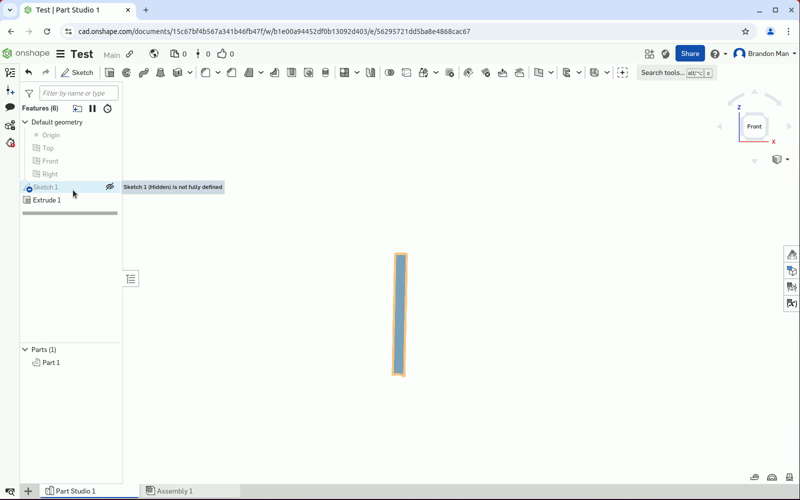
click(73, 189)
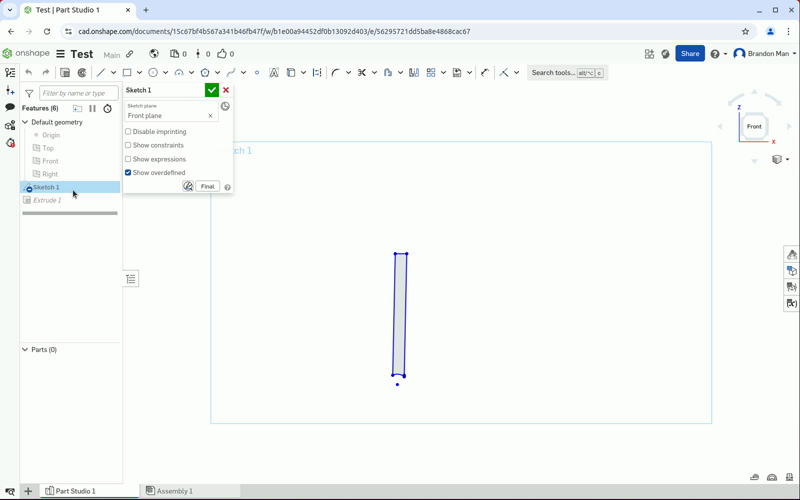
mouse_move(229, 92)
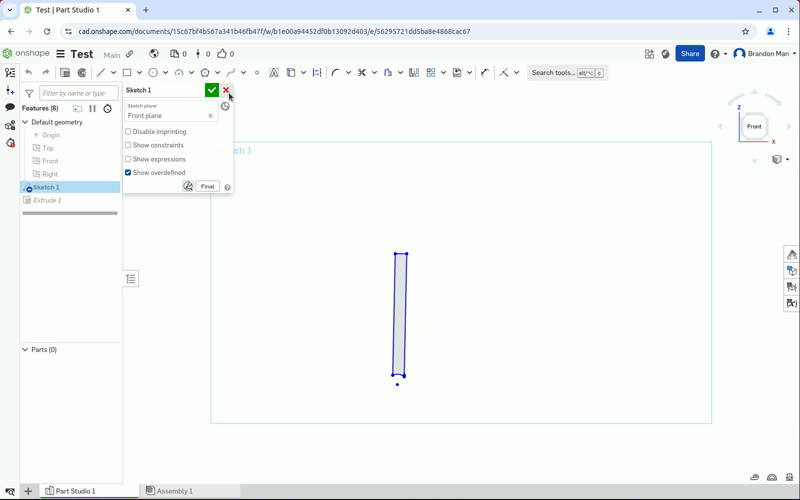
click(229, 92)
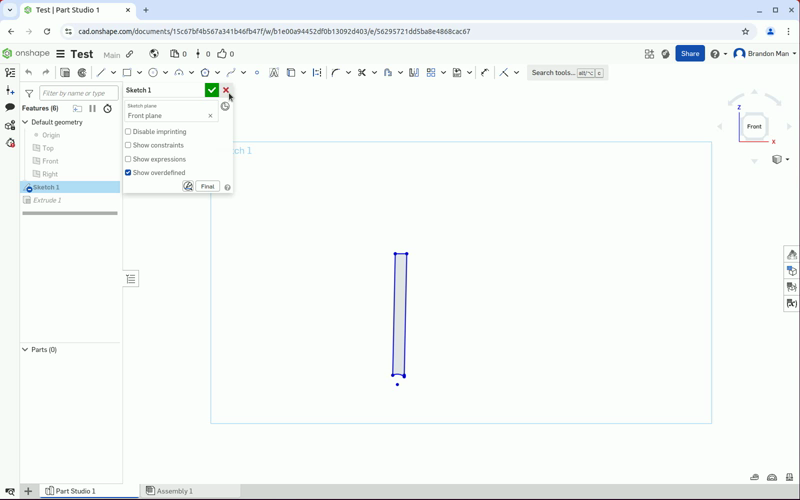
key(shift+s)
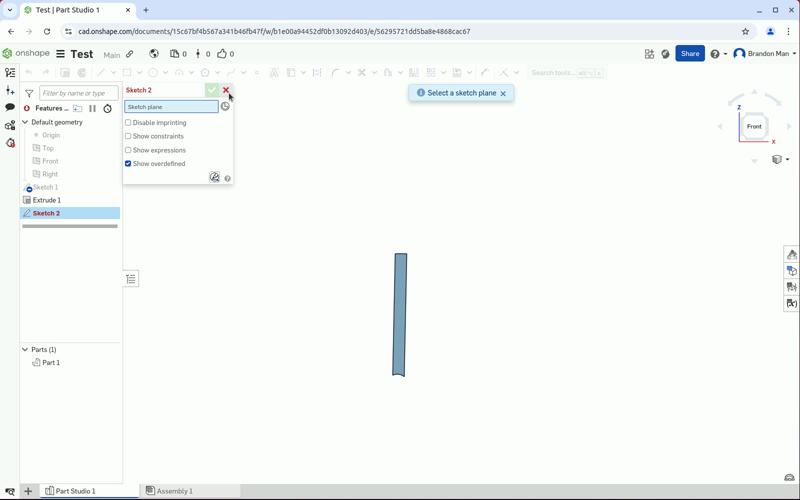
mouse_move(73, 163)
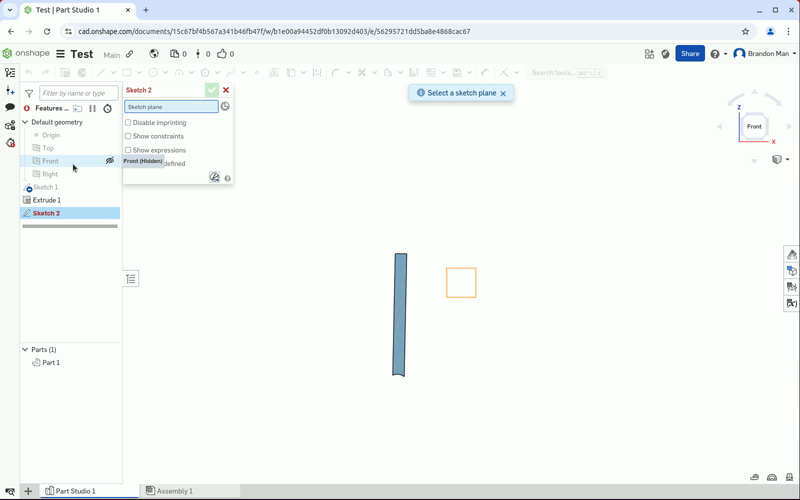
click(73, 163)
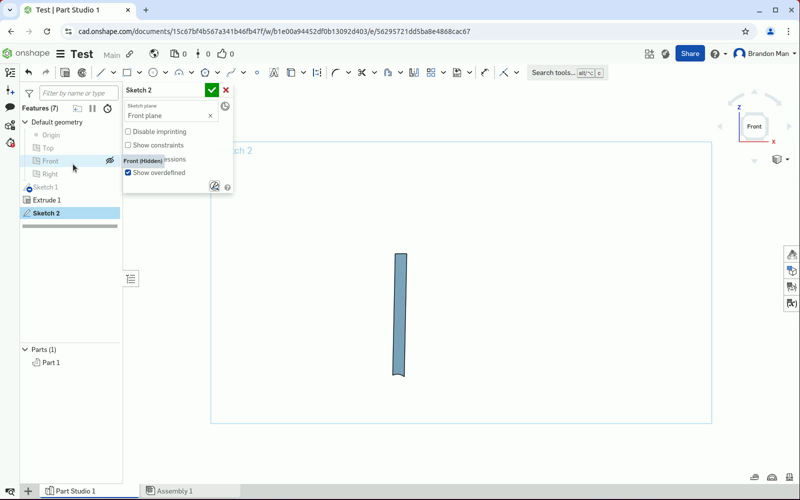
mouse_move(73, 352)
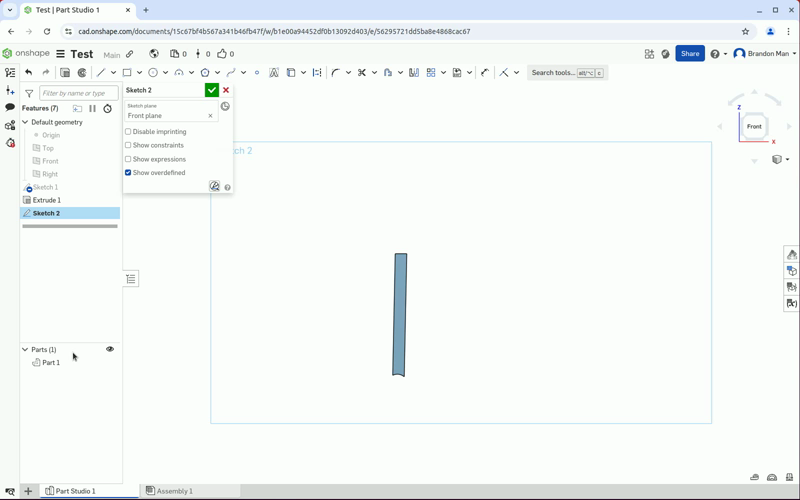
key(y)
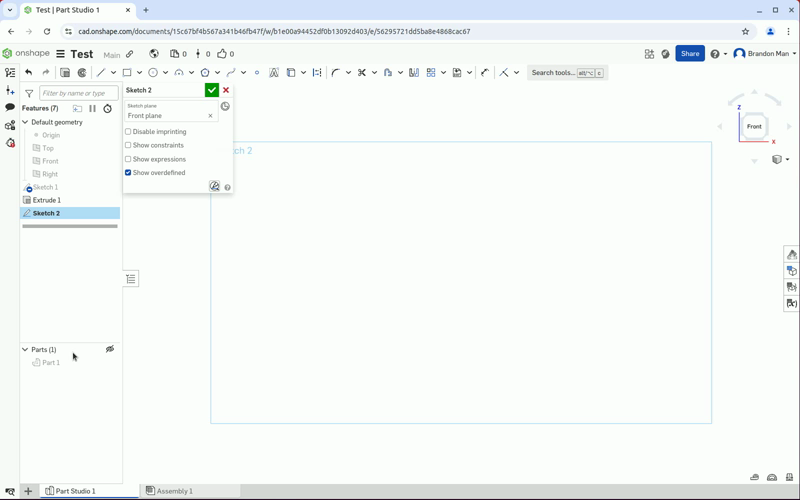
key(l)
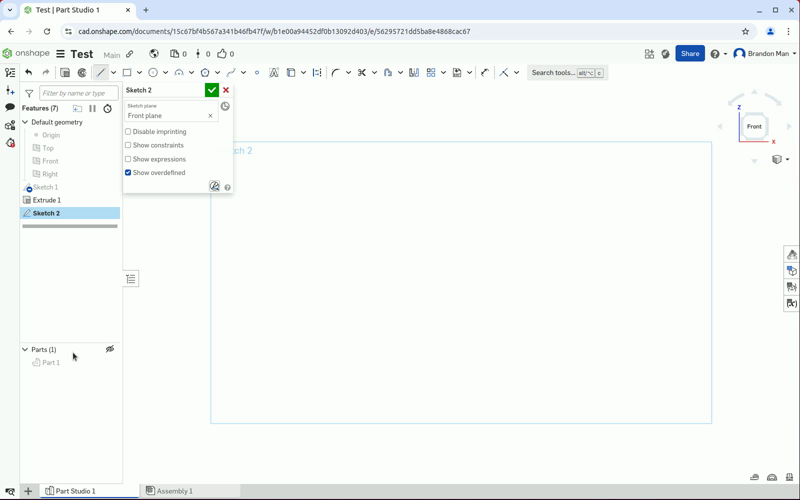
key_down(shift)
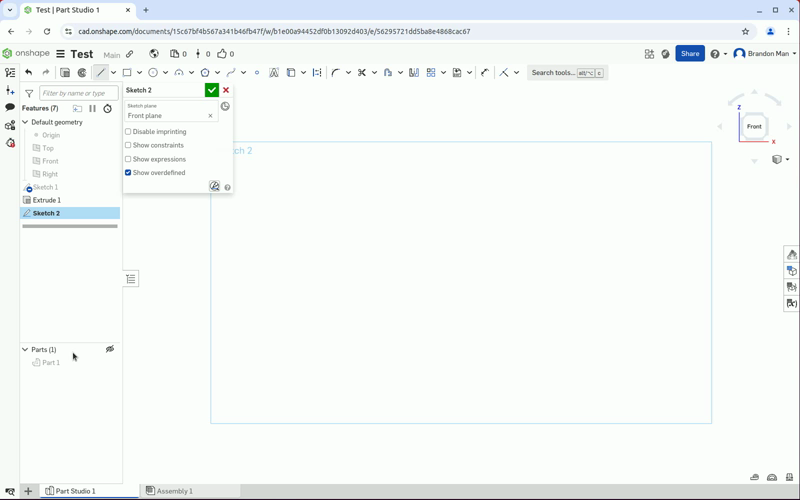
mouse_move(395, 254)
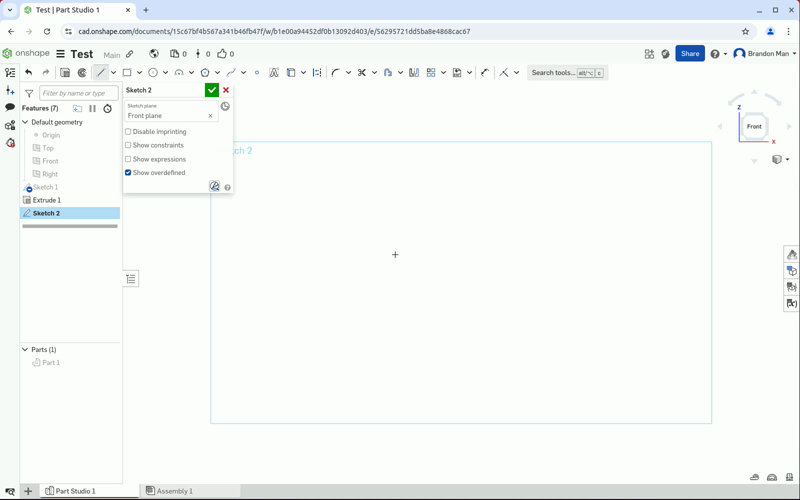
click(395, 254)
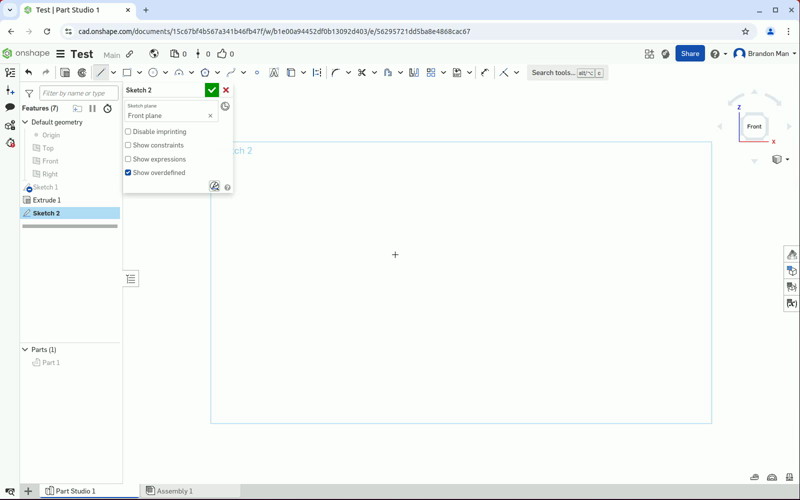
key_up(shift)
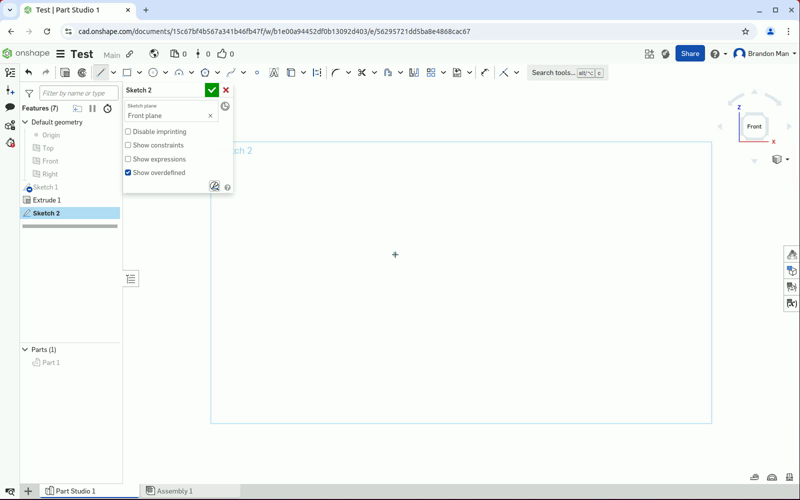
key_down(shift)
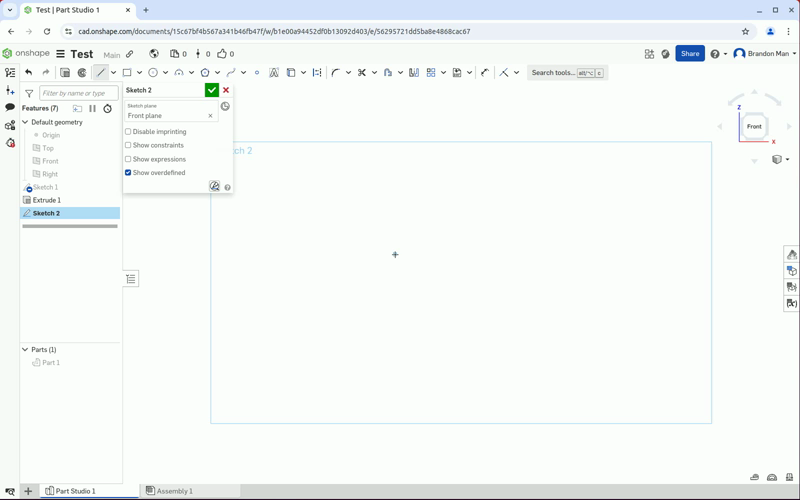
mouse_move(425, 254)
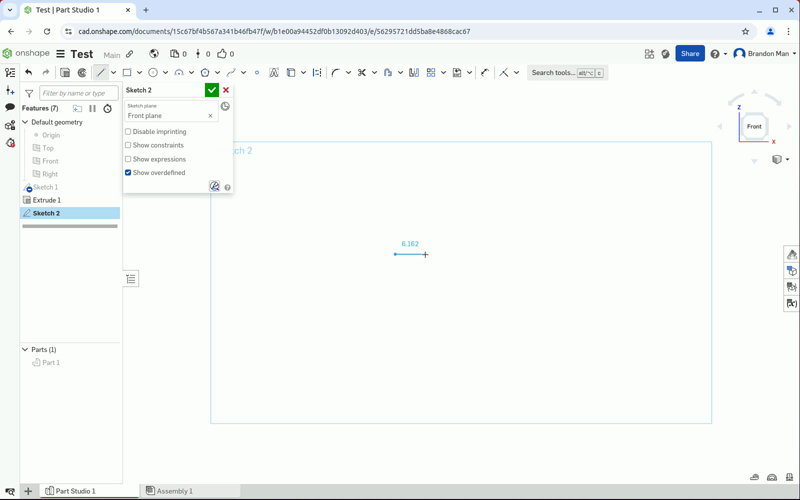
mouse_move(407, 254)
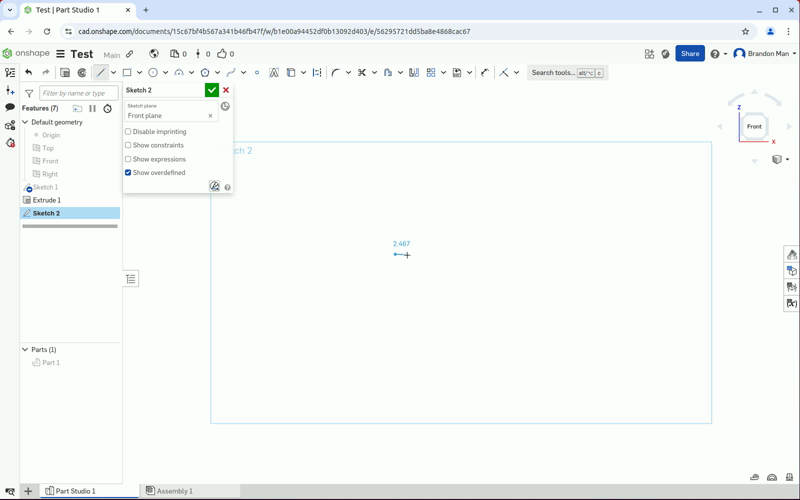
click(407, 254)
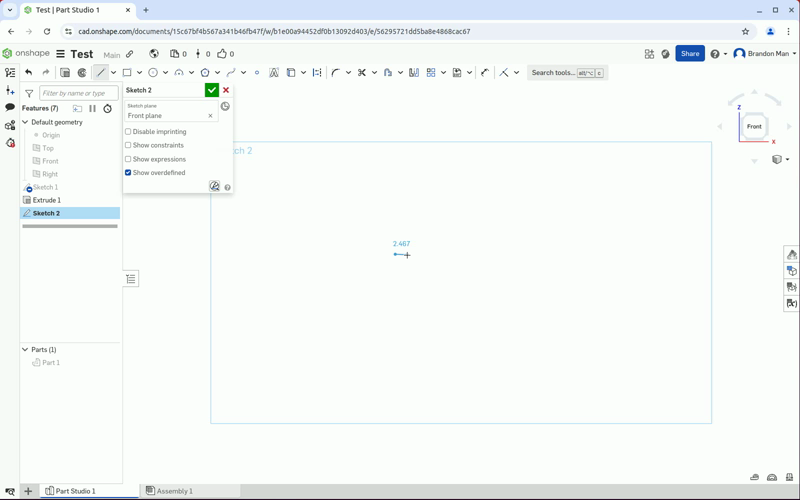
key_up(shift)
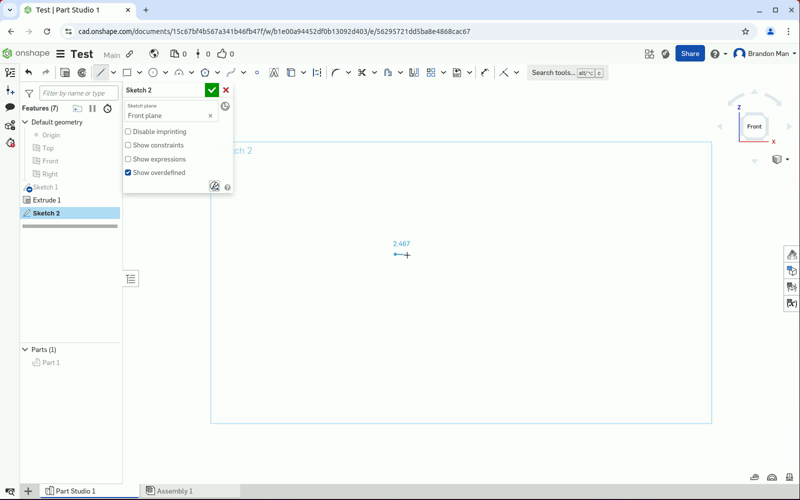
key(esc)
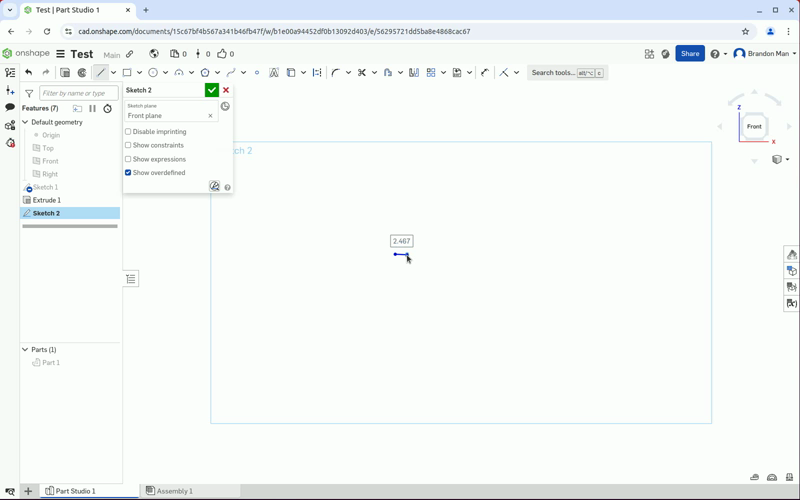
key(a)
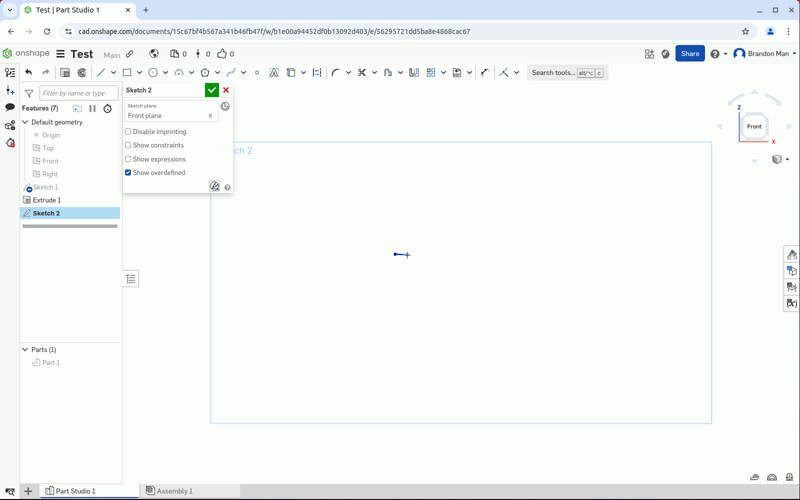
mouse_move(407, 254)
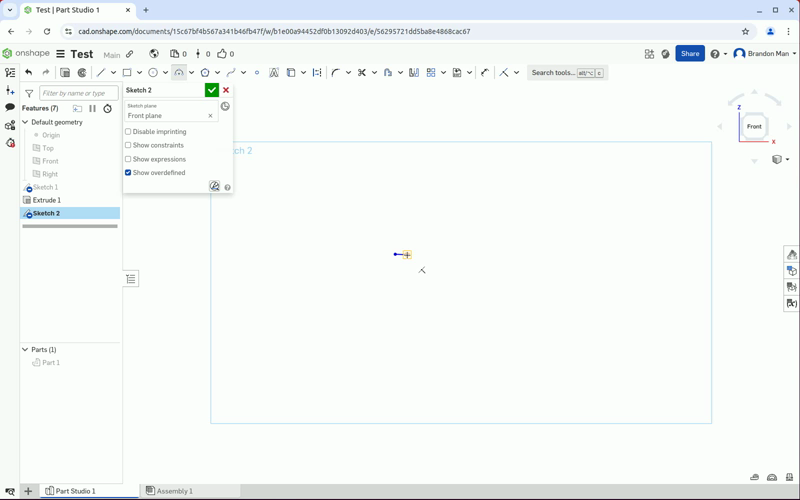
click(407, 254)
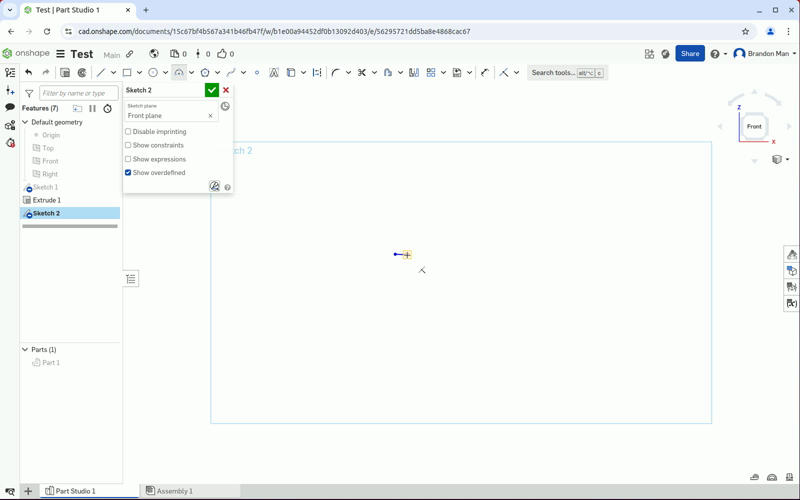
key_down(shift)
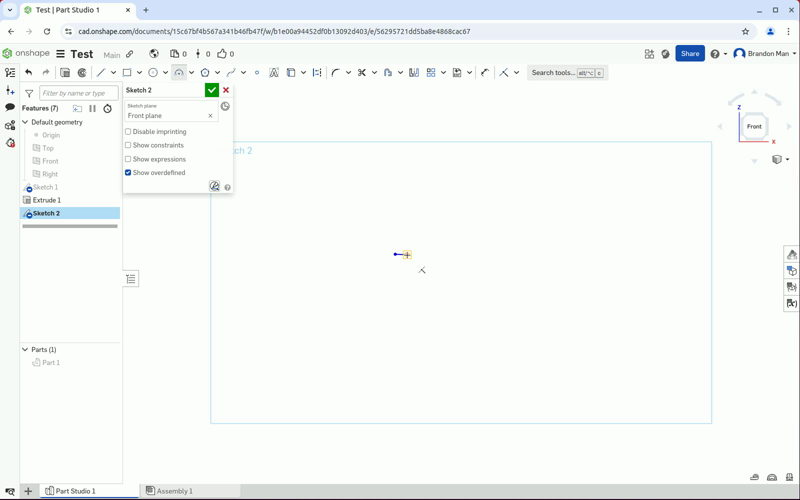
mouse_move(407, 232)
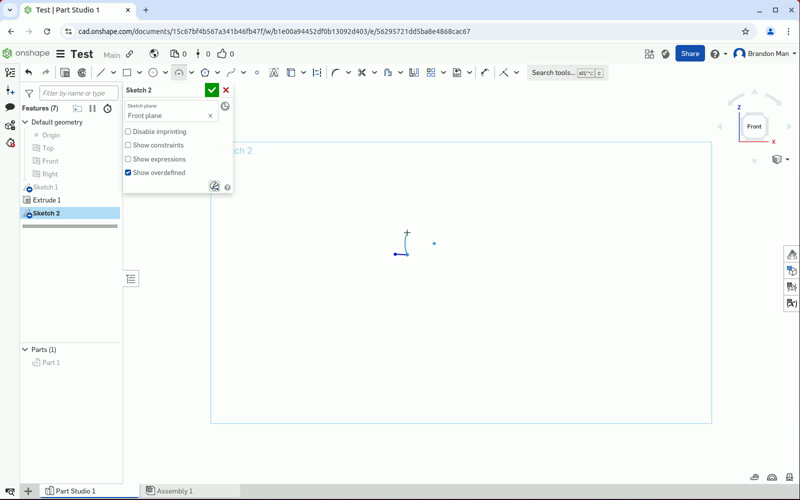
click(407, 232)
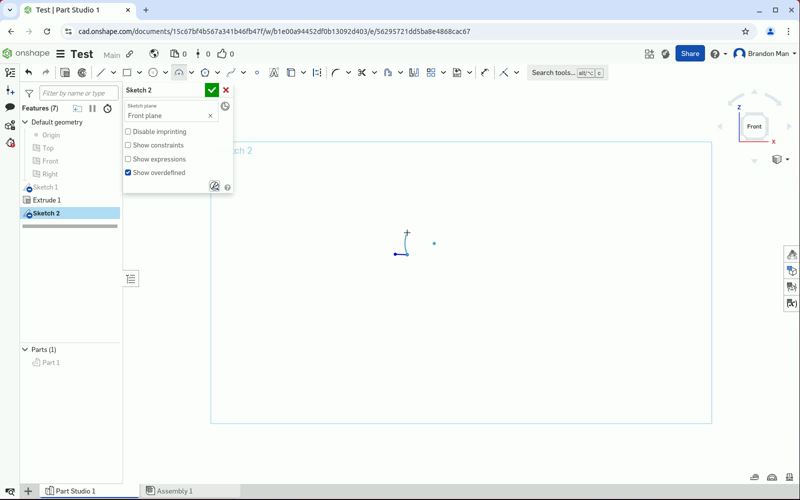
mouse_move(414, 243)
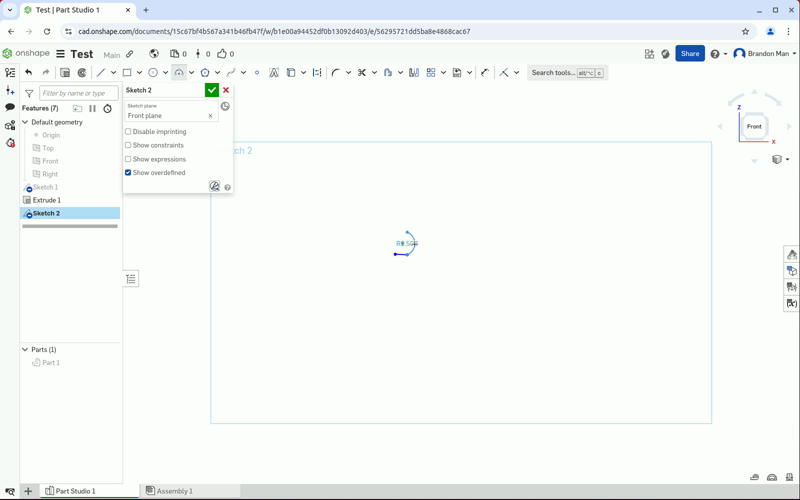
click(414, 243)
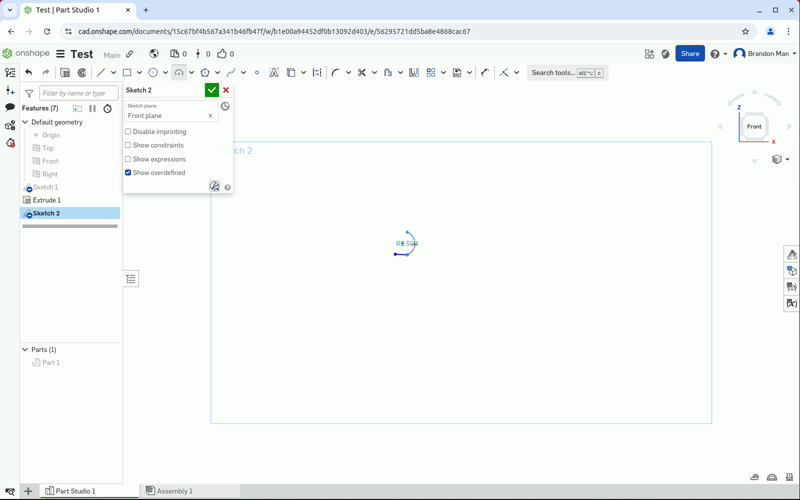
key_up(shift)
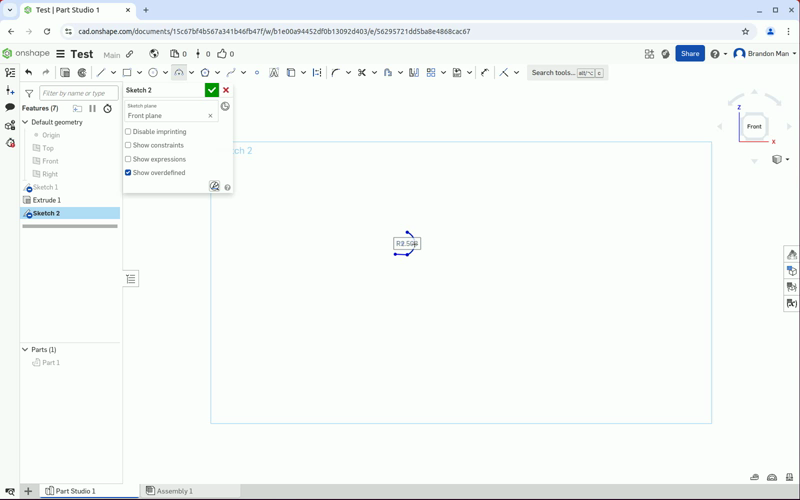
key(esc)
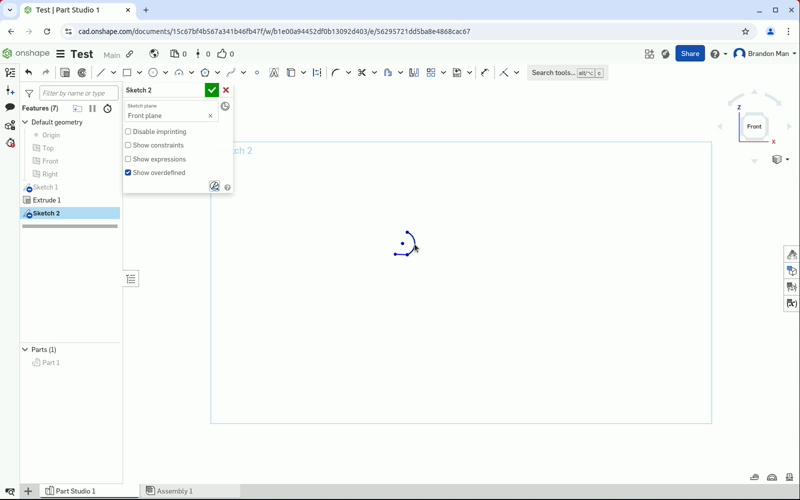
key(l)
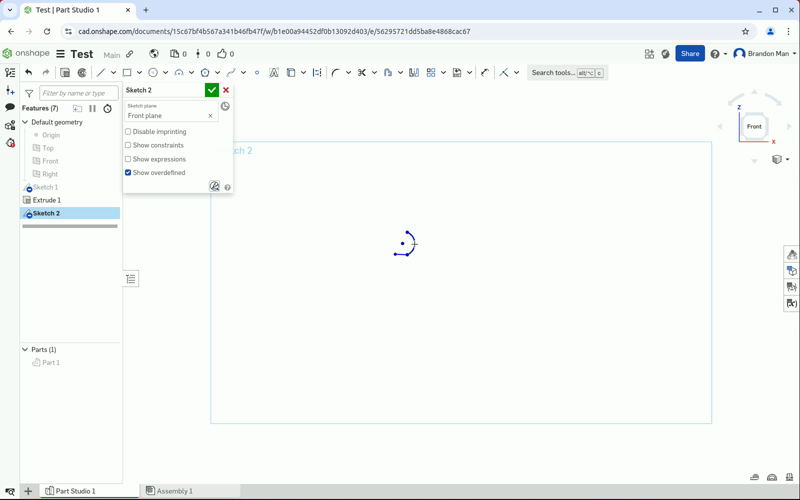
mouse_move(407, 232)
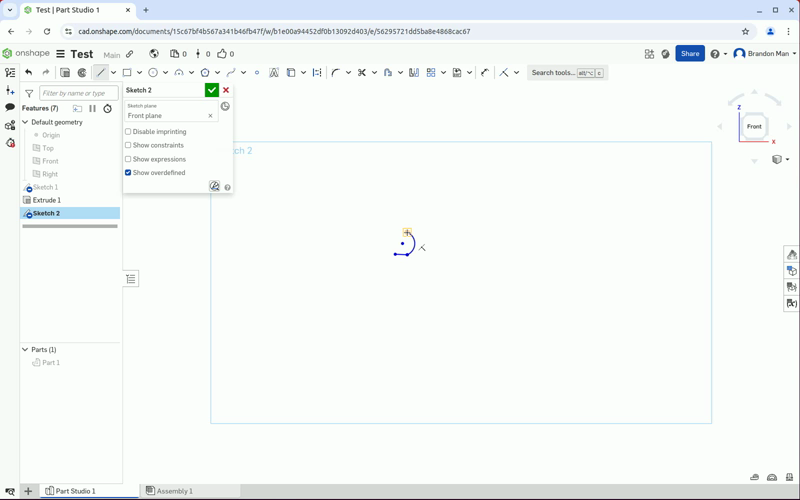
click(407, 232)
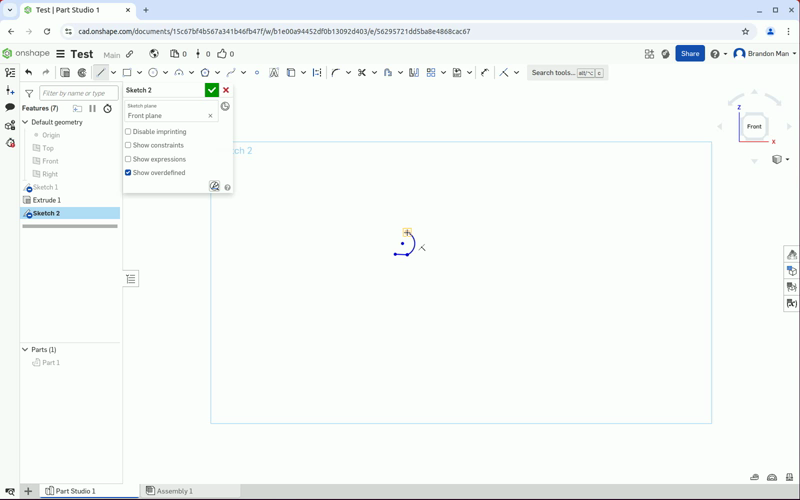
key_down(shift)
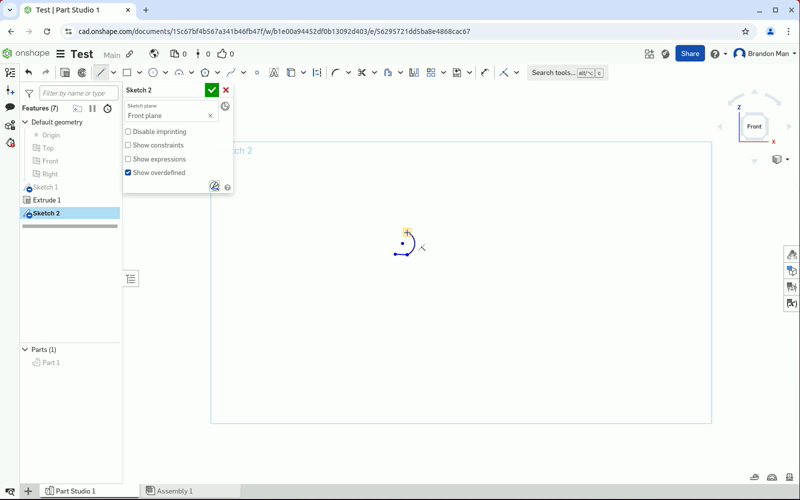
mouse_move(437, 232)
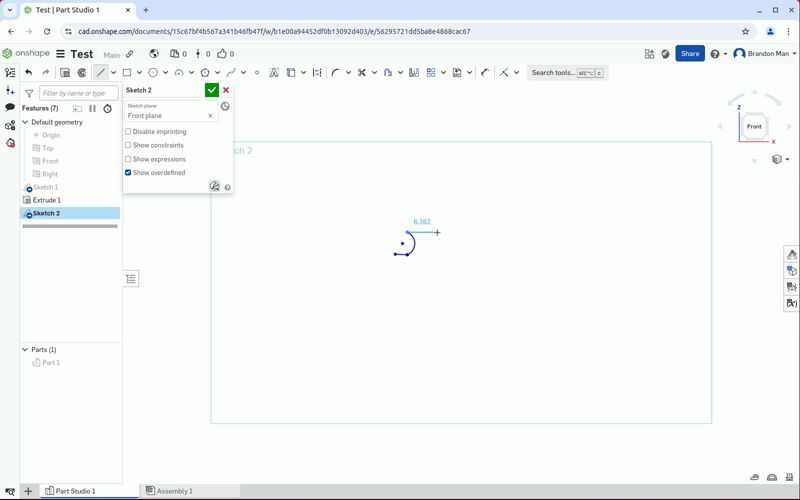
mouse_move(407, 244)
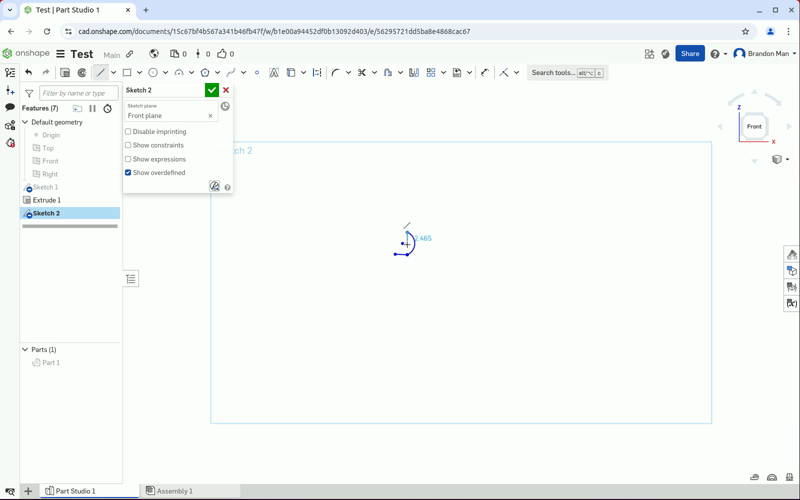
click(407, 244)
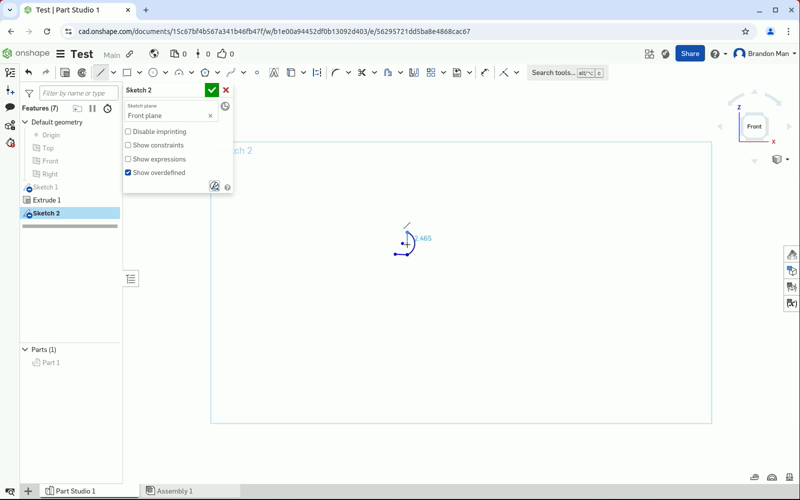
key_up(shift)
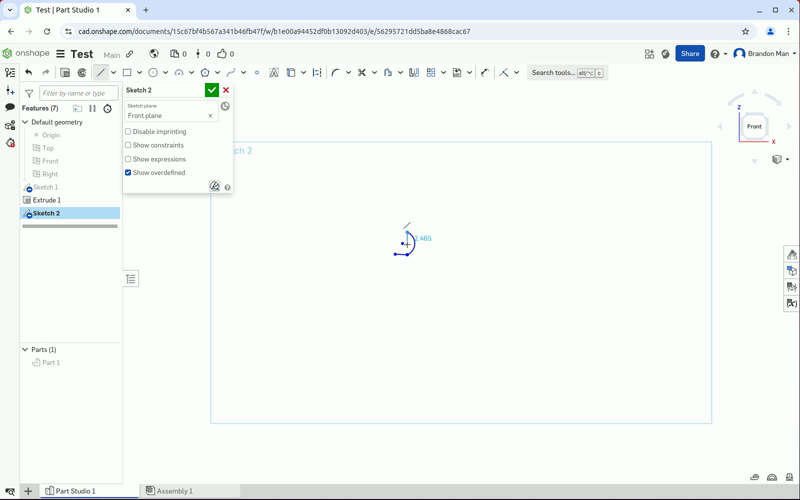
key(esc)
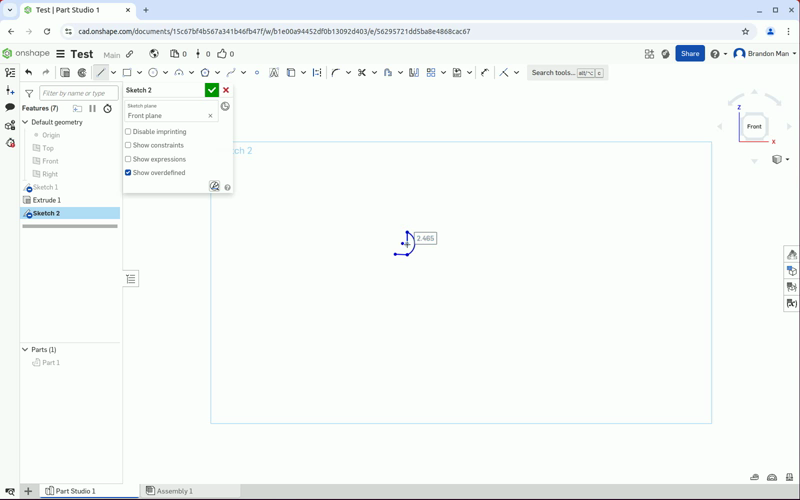
key(a)
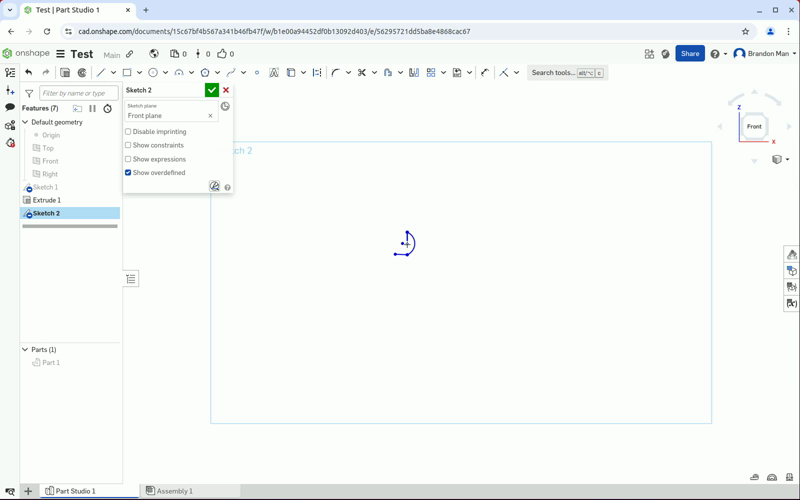
mouse_move(407, 244)
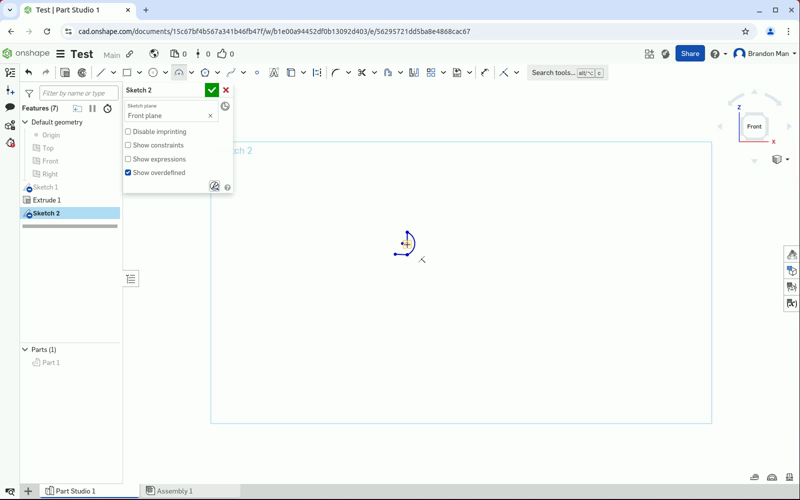
click(407, 244)
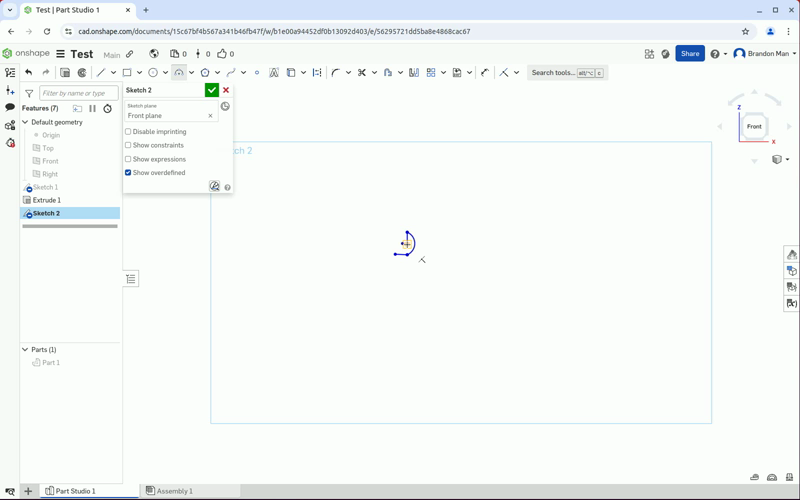
key_down(shift)
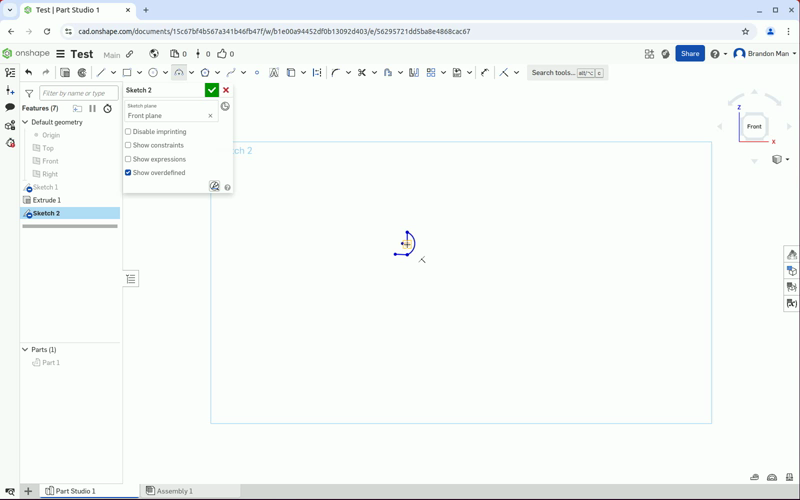
mouse_move(395, 244)
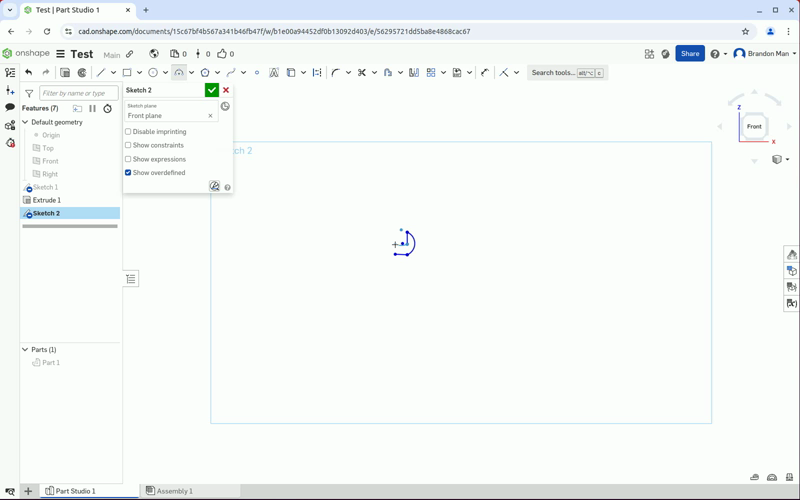
click(395, 244)
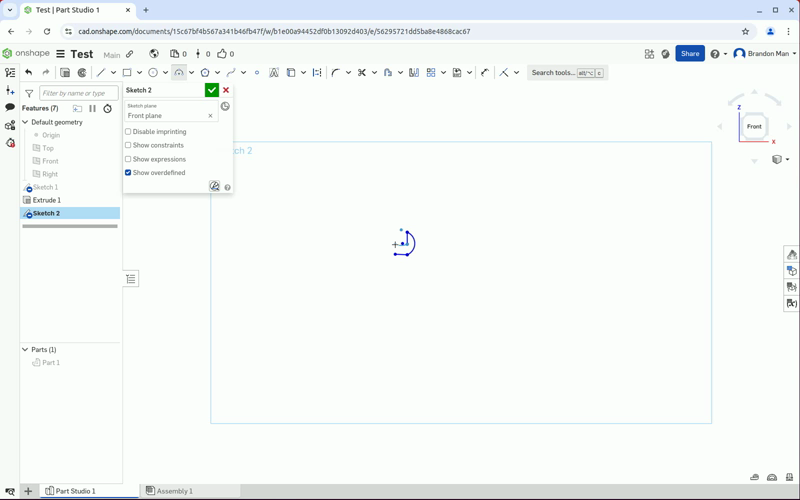
mouse_move(401, 247)
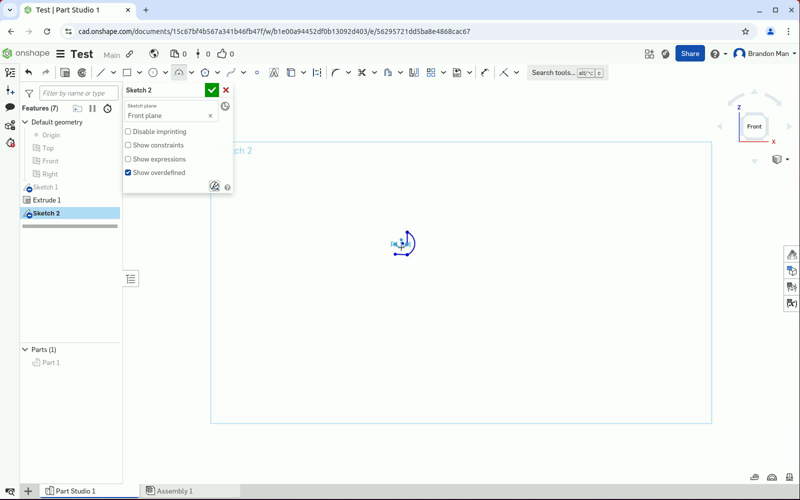
scroll(6)
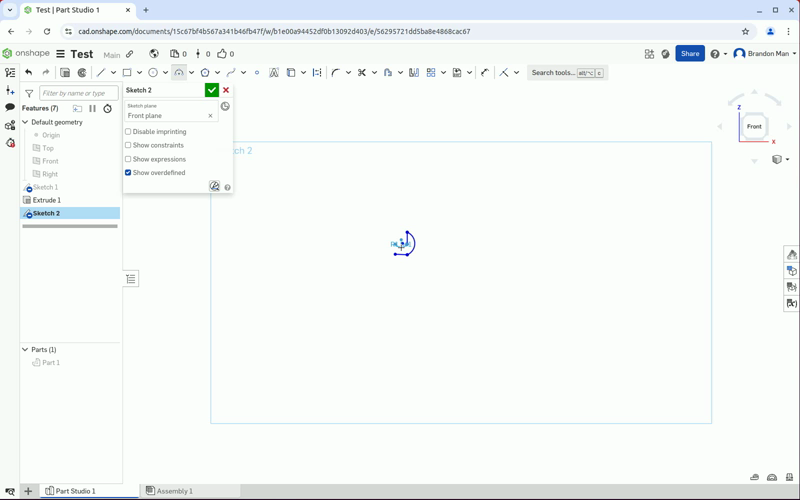
scroll(6)
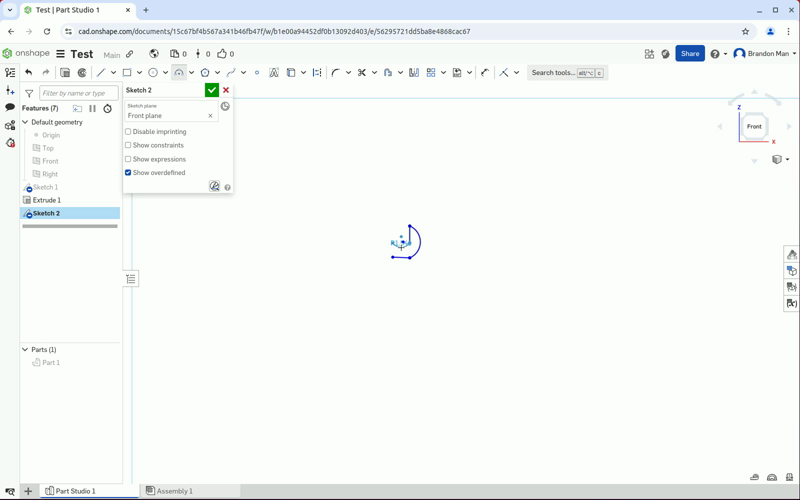
scroll(6)
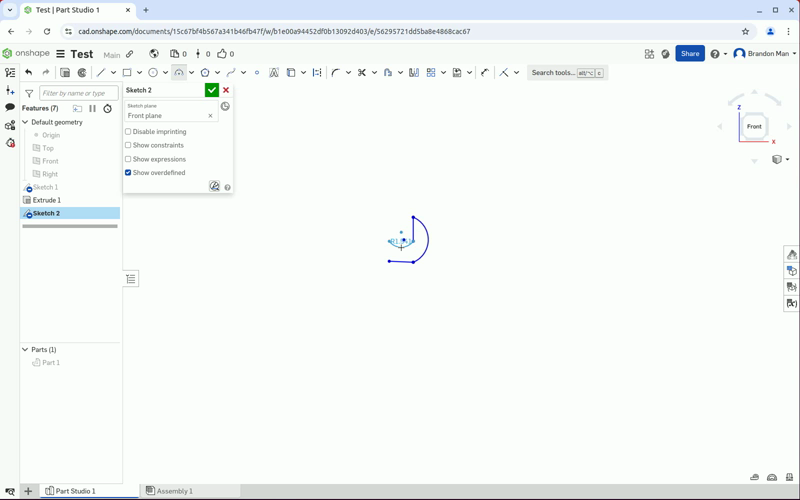
scroll(6)
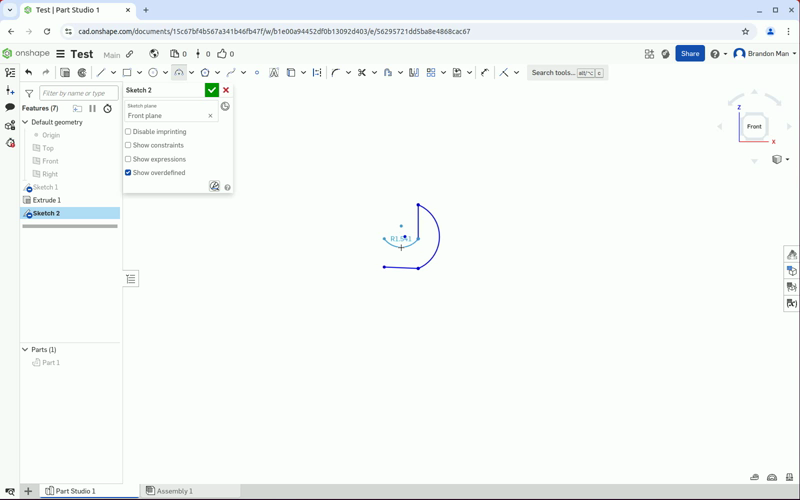
scroll(6)
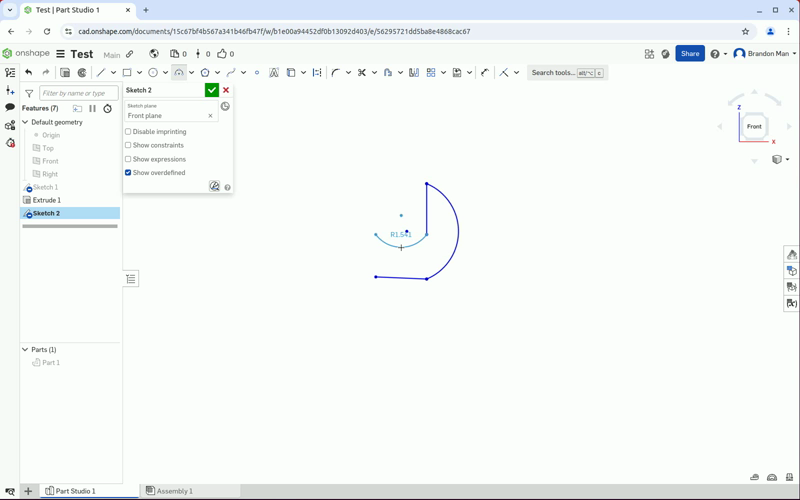
scroll(6)
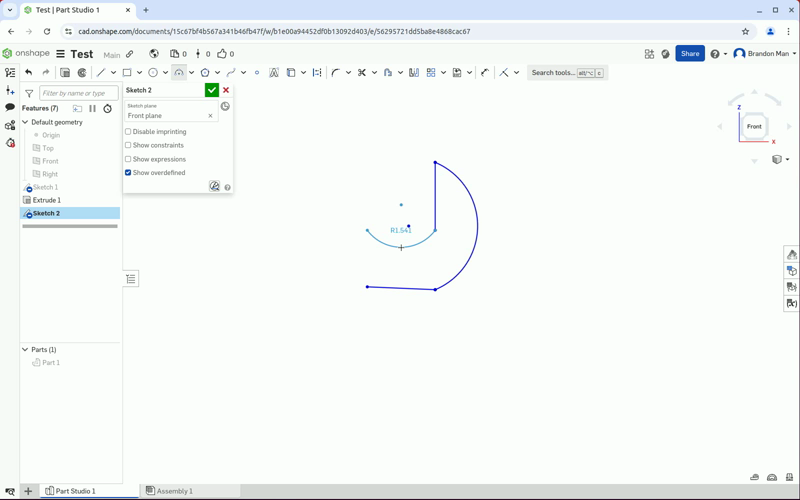
scroll(6)
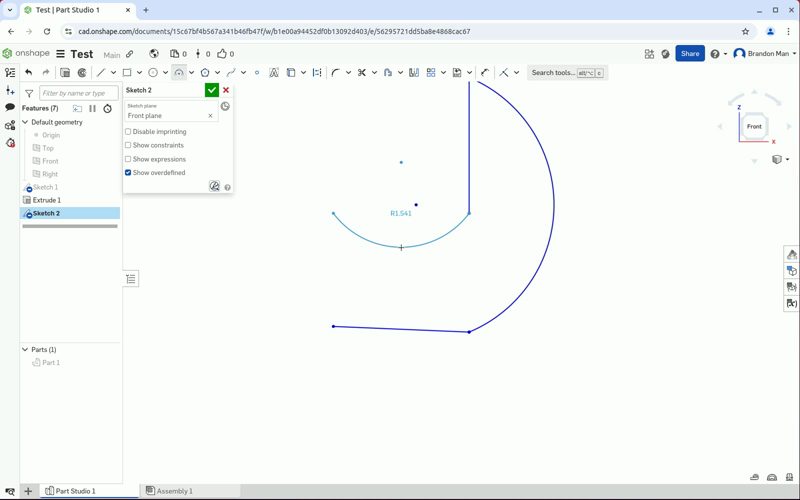
click(401, 247)
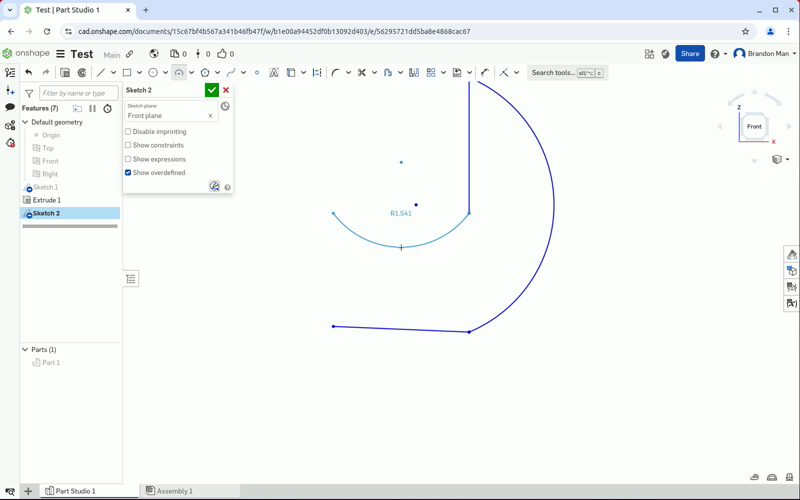
scroll(-6)
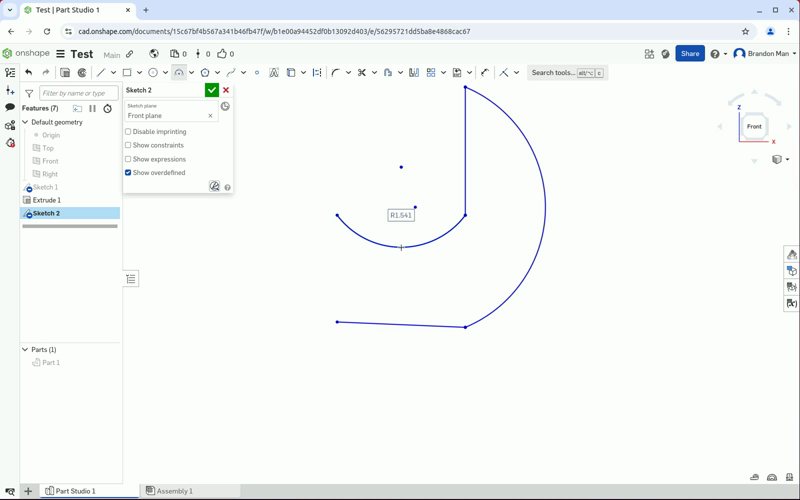
scroll(-6)
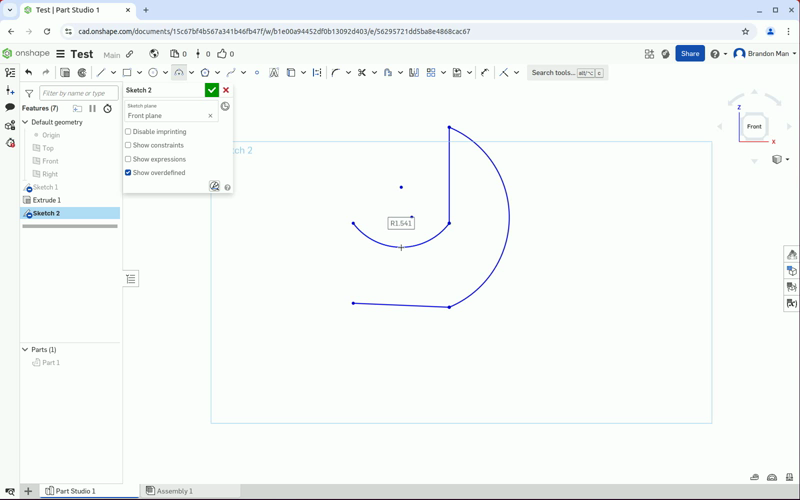
scroll(-6)
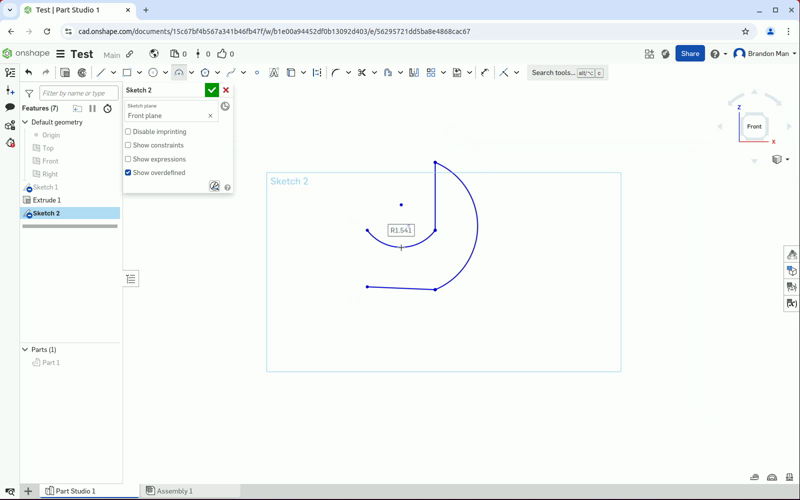
scroll(-6)
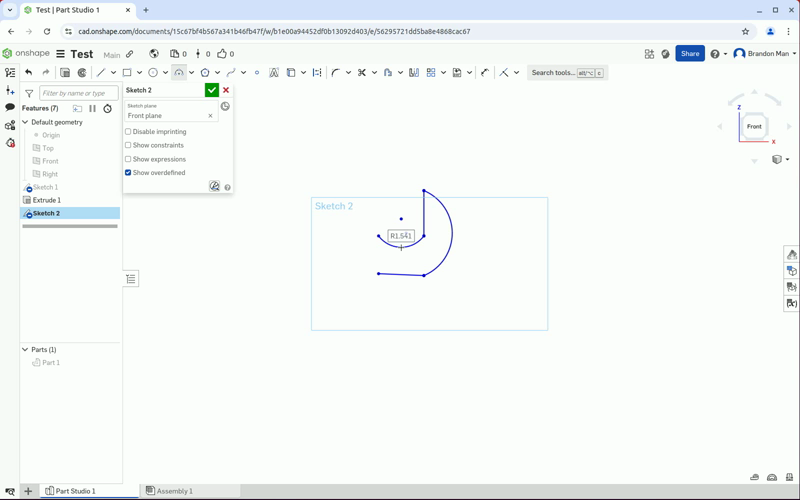
scroll(-6)
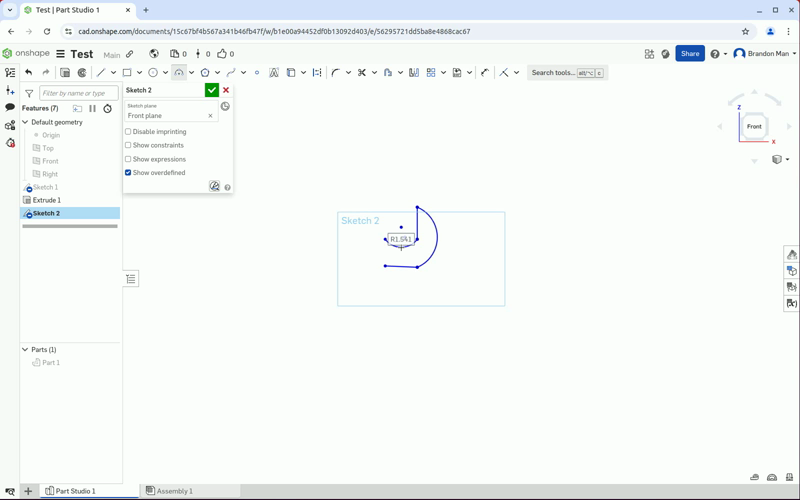
scroll(-6)
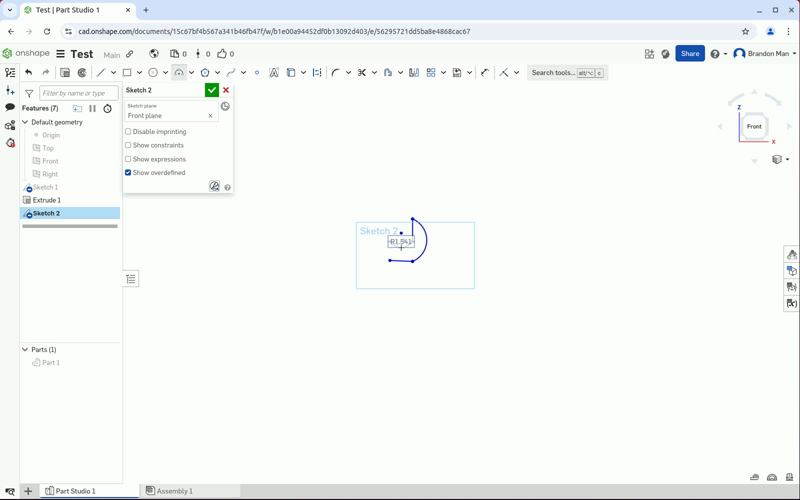
scroll(-6)
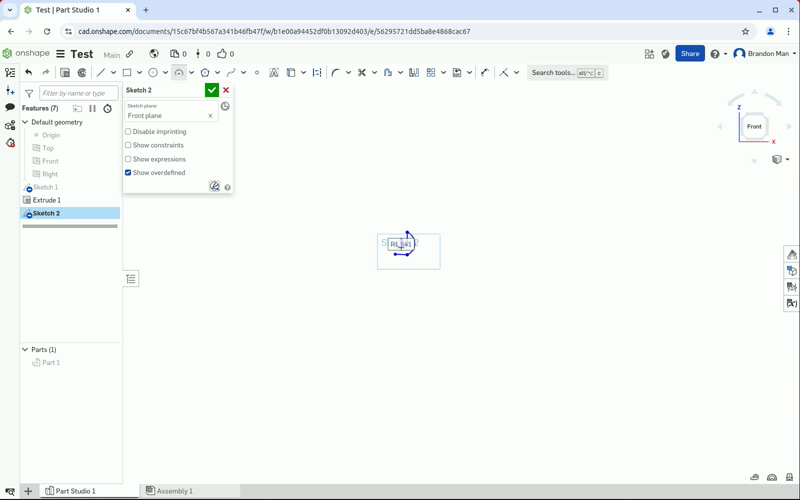
key_up(shift)
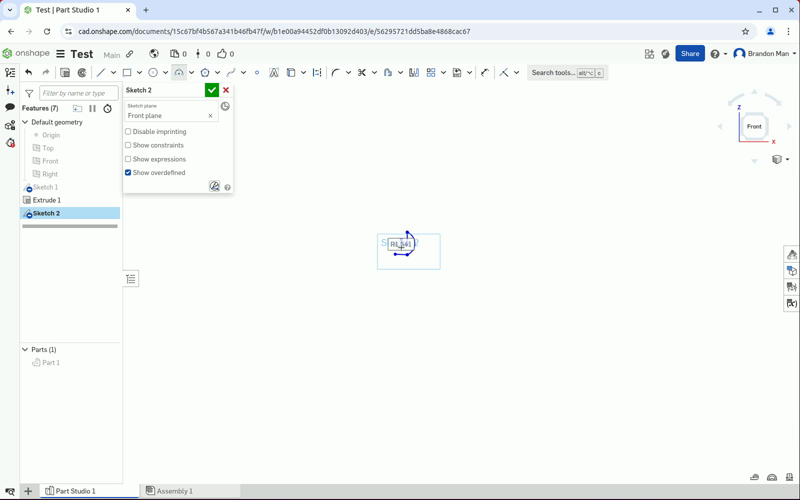
key(esc)
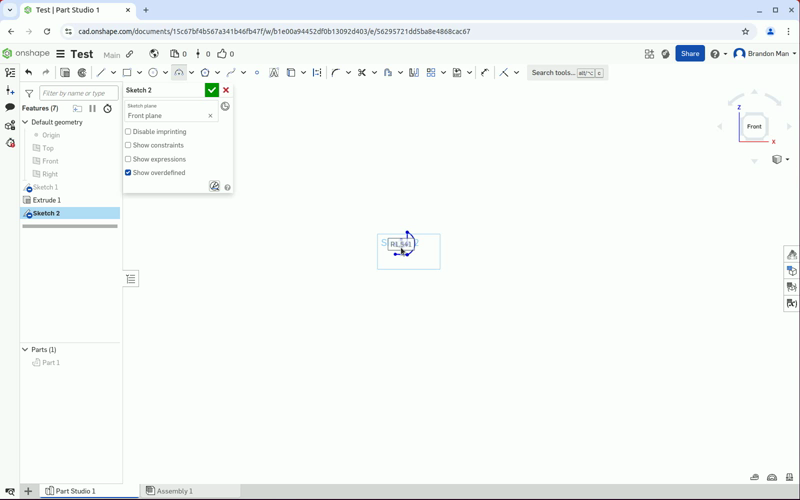
key(l)
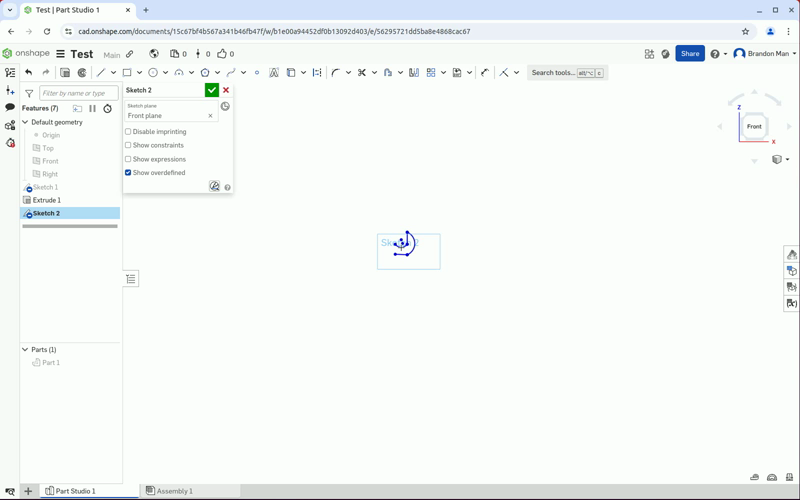
mouse_move(395, 244)
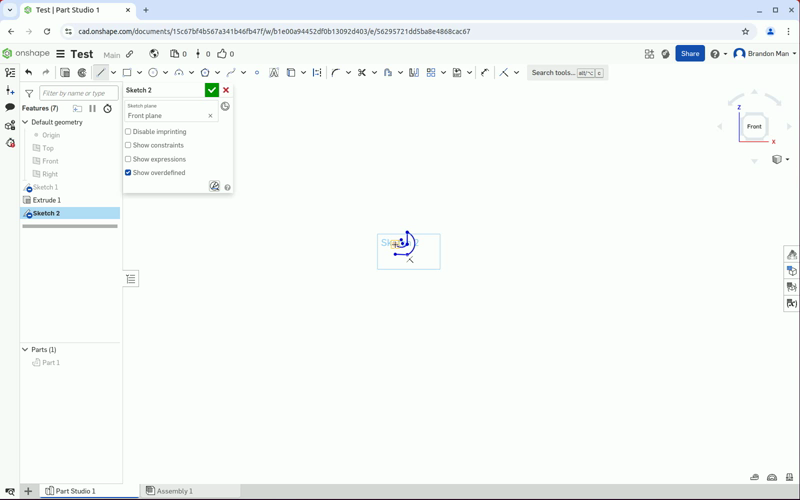
click(395, 244)
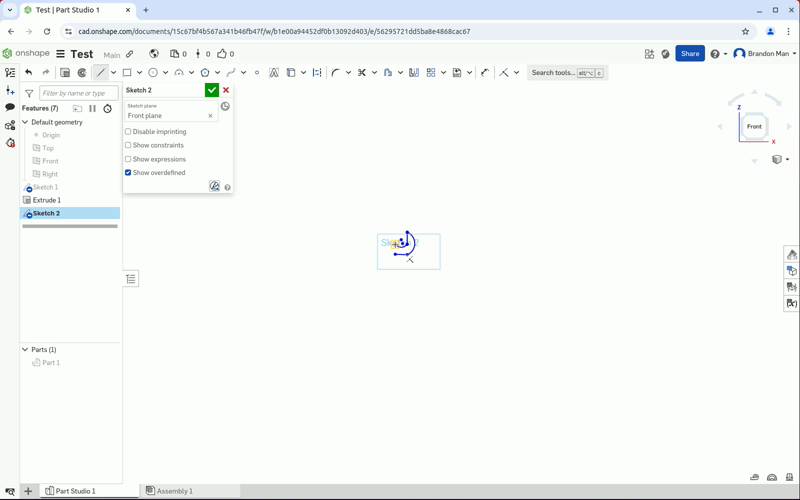
key_down(shift)
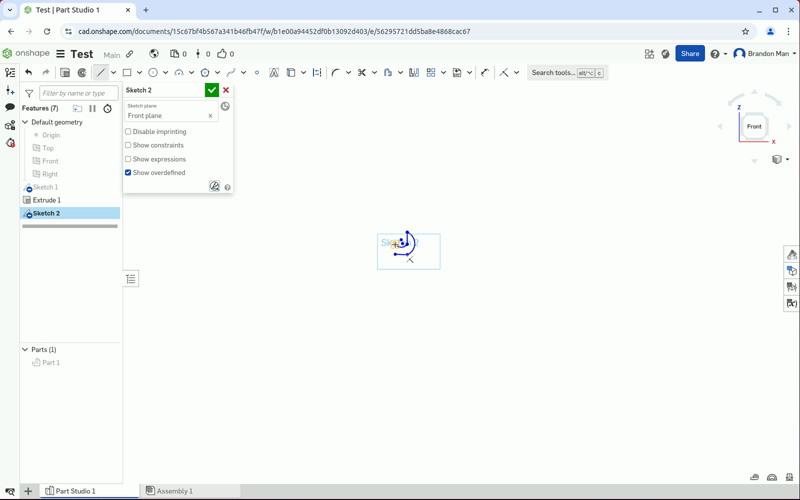
mouse_move(425, 244)
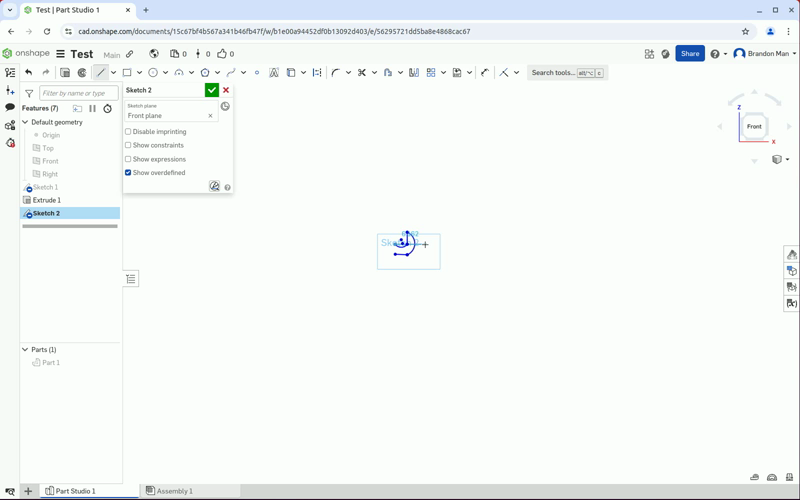
mouse_move(395, 231)
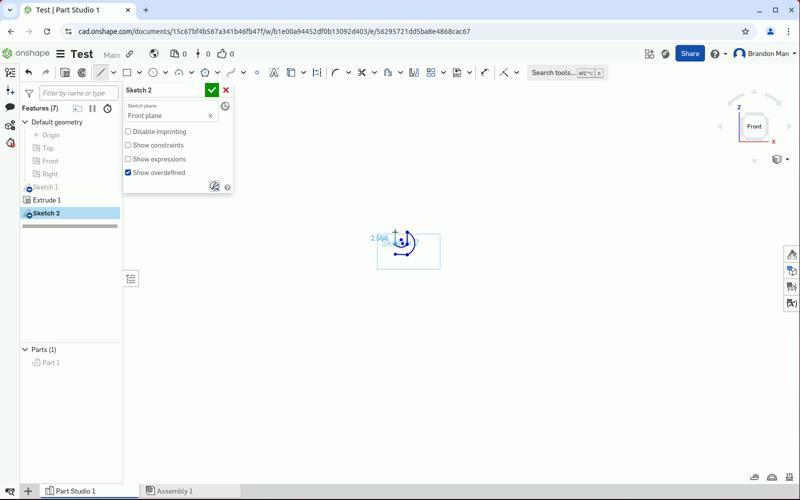
click(395, 231)
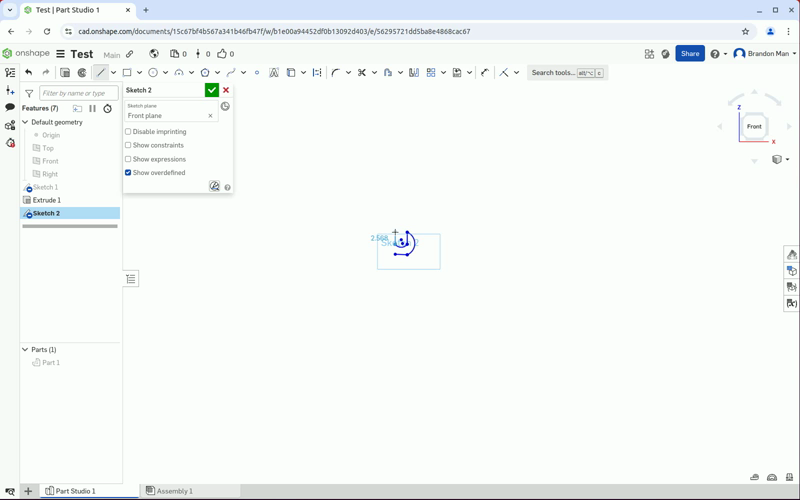
key_up(shift)
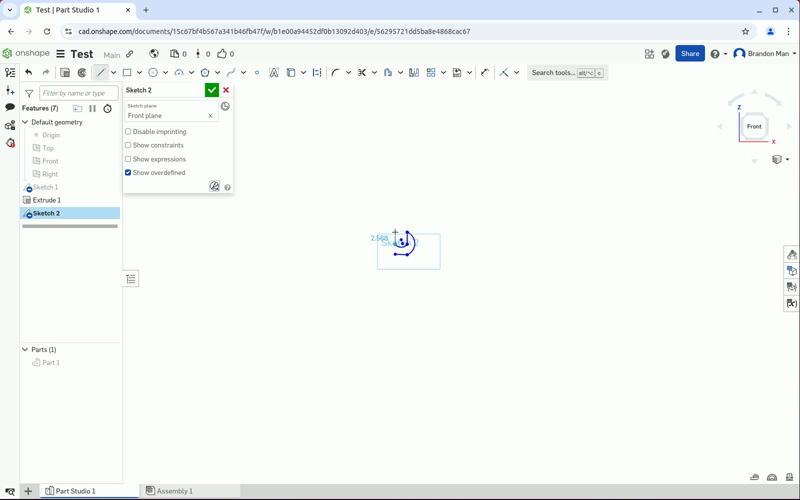
key(esc)
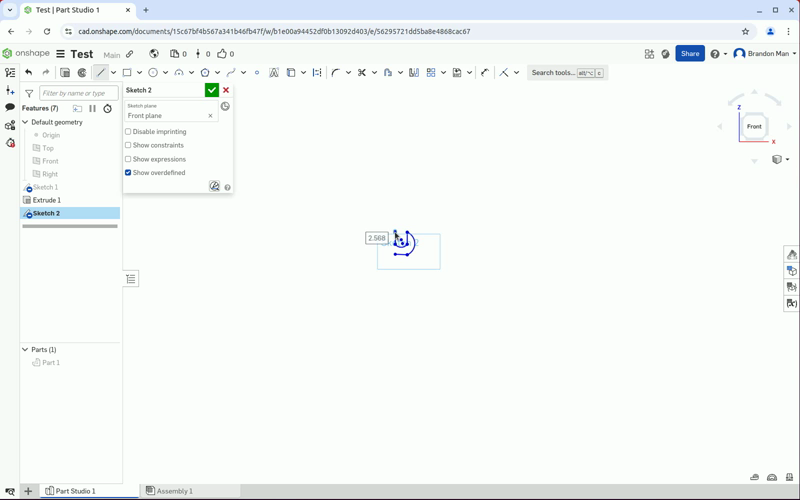
key(a)
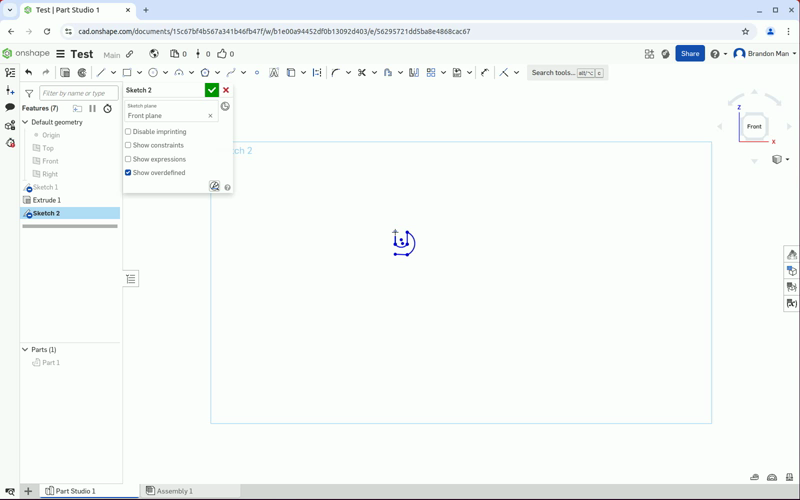
mouse_move(395, 231)
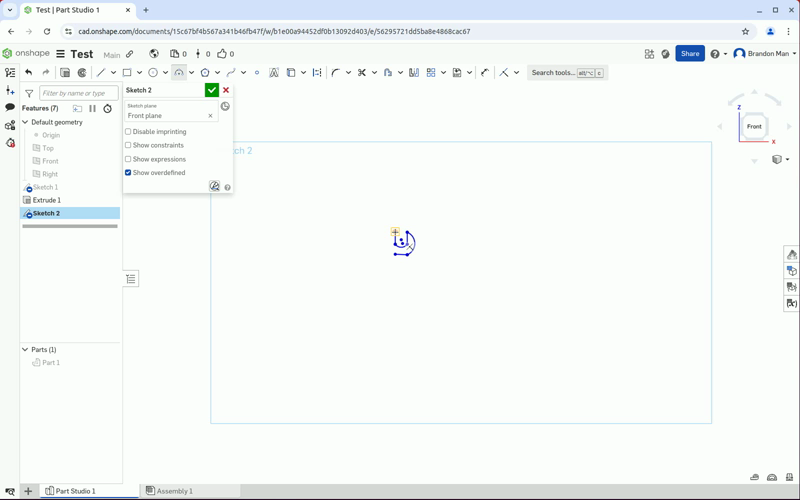
click(395, 231)
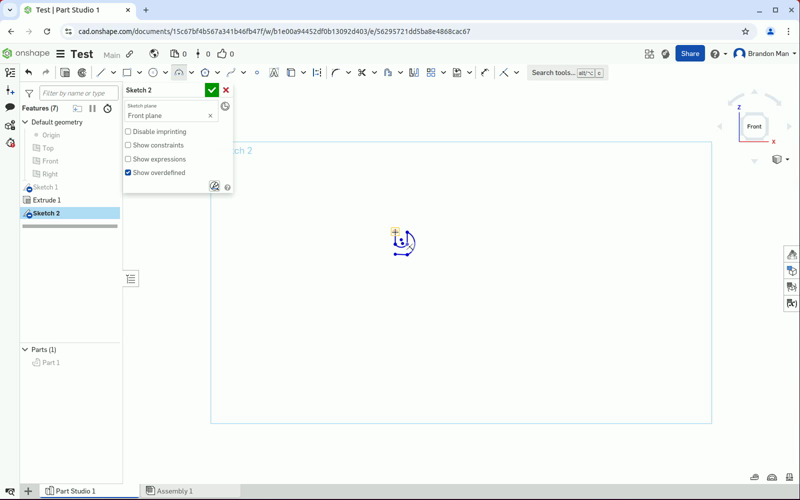
mouse_move(395, 254)
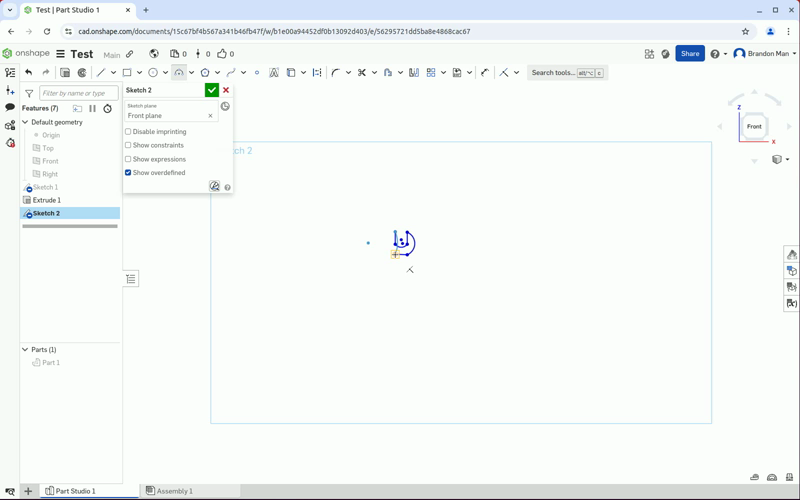
click(395, 254)
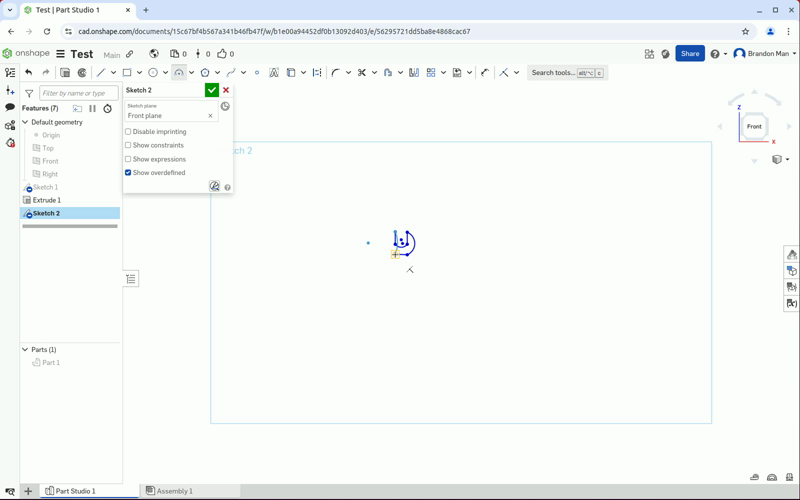
key_down(shift)
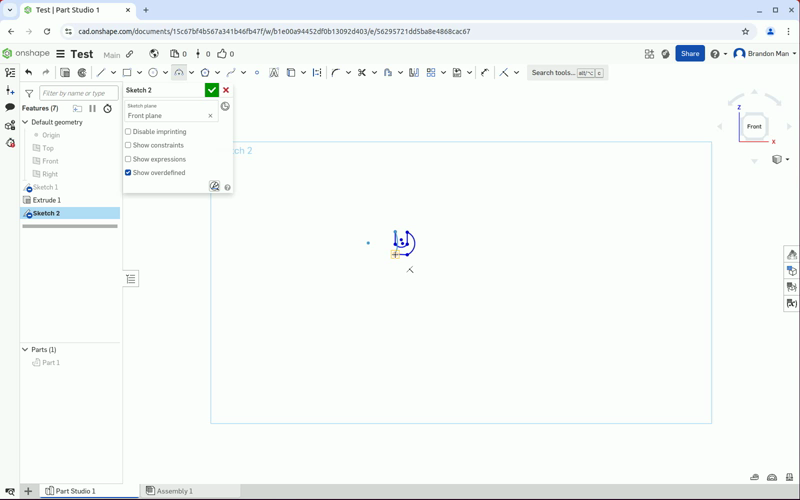
mouse_move(387, 243)
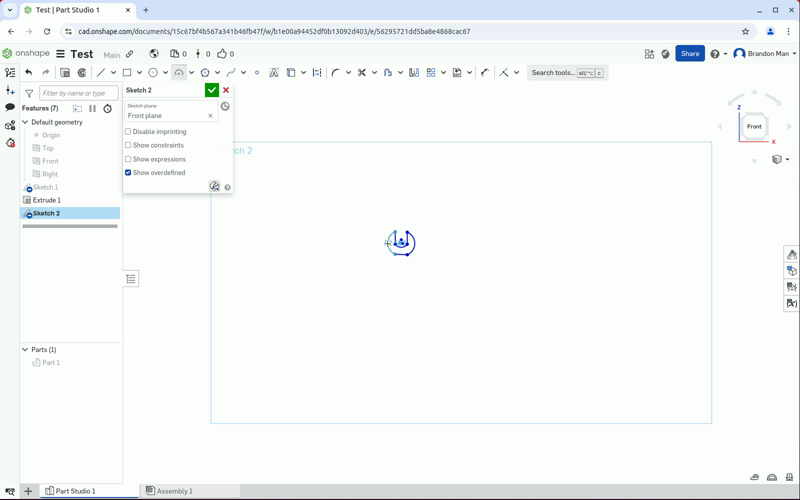
click(387, 243)
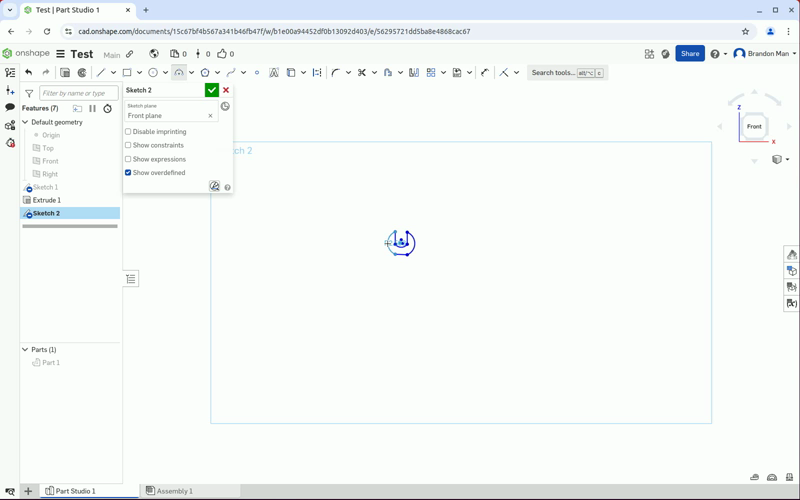
key_up(shift)
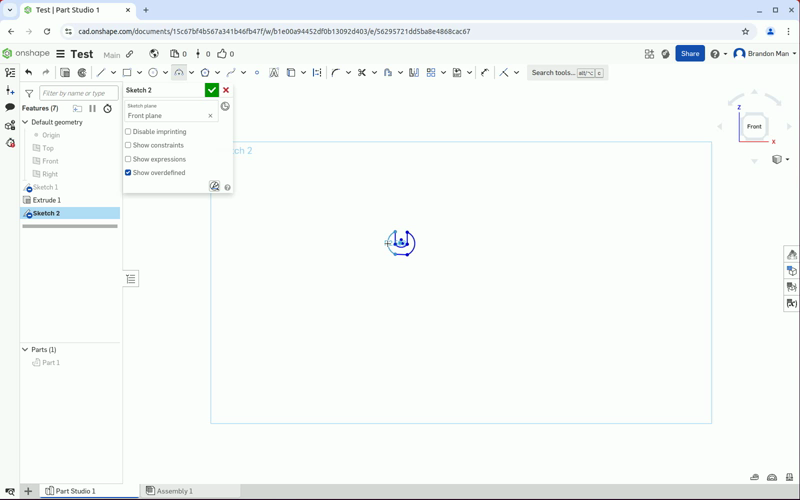
key(esc)
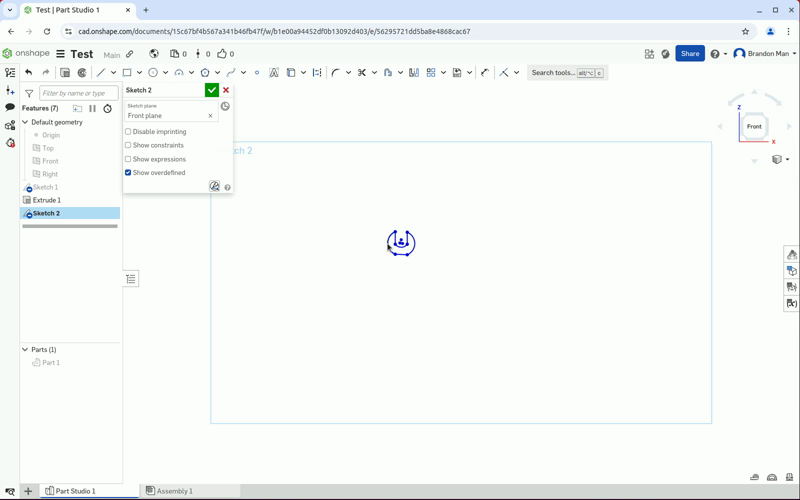
mouse_move(397, 253)
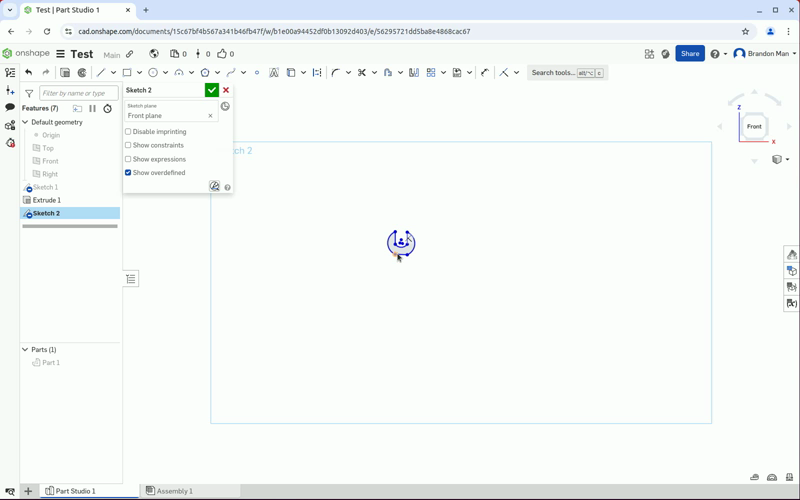
scroll(6)
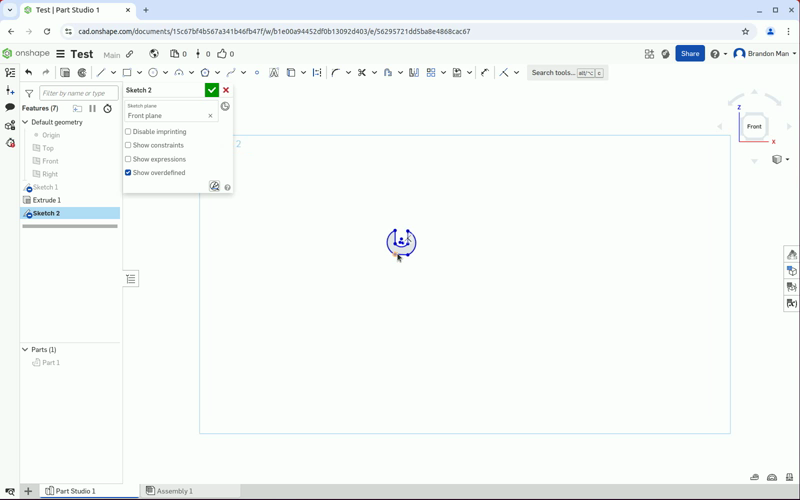
scroll(6)
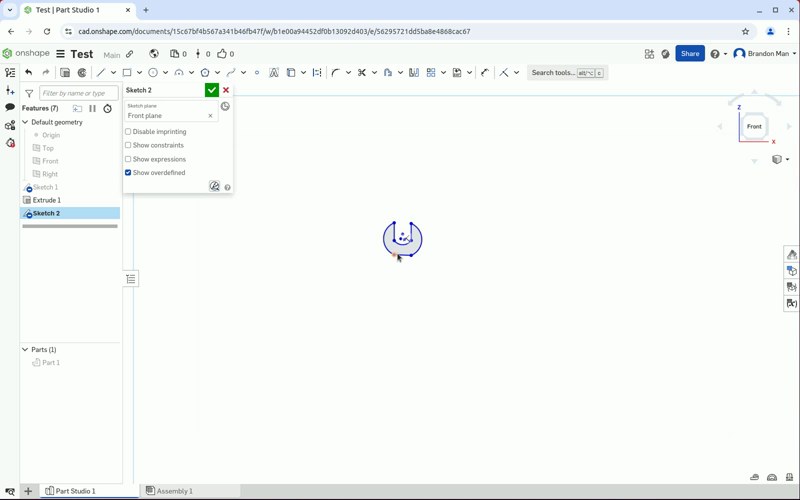
scroll(6)
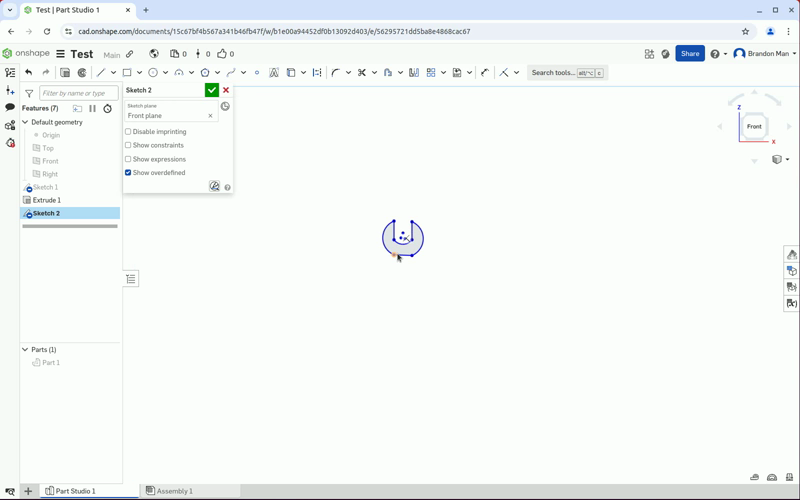
scroll(6)
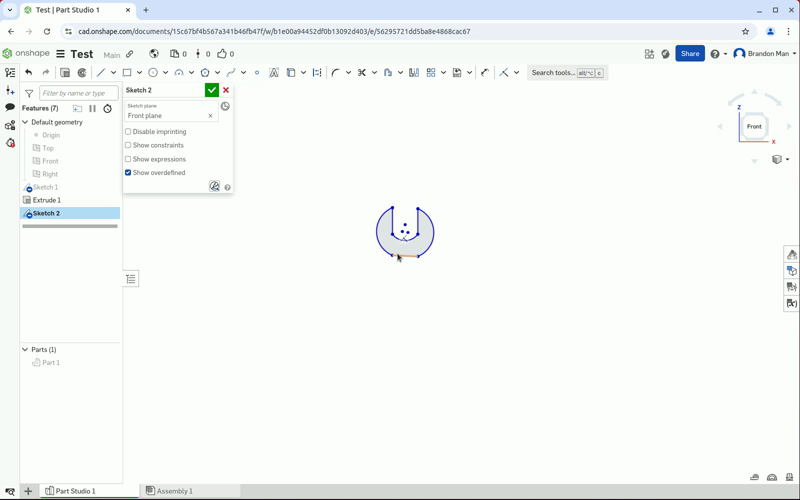
scroll(6)
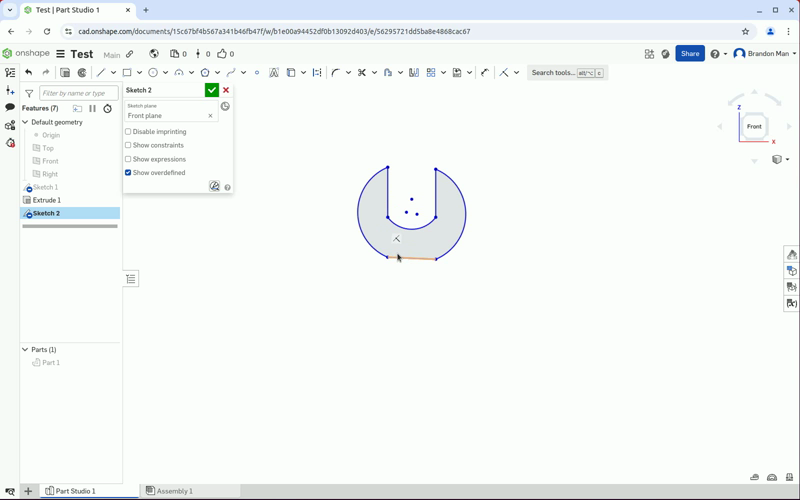
scroll(6)
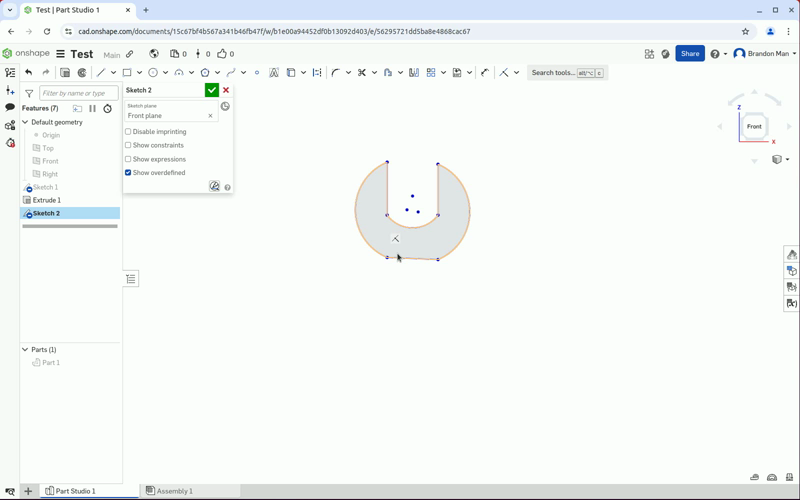
scroll(6)
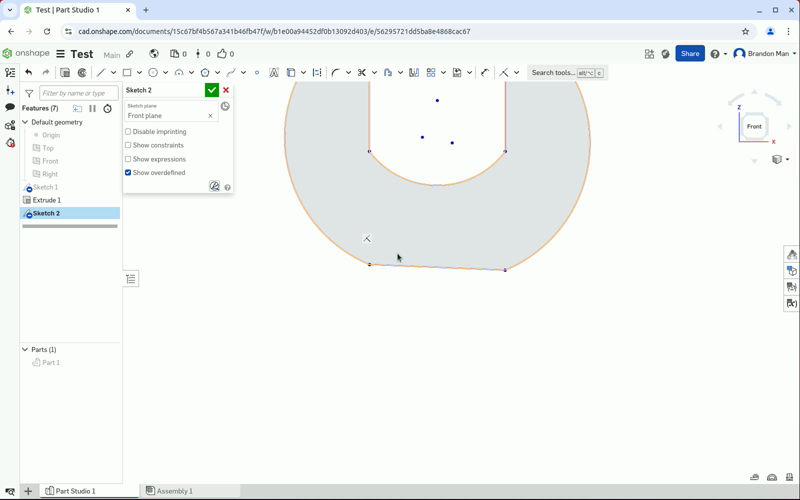
click(397, 253)
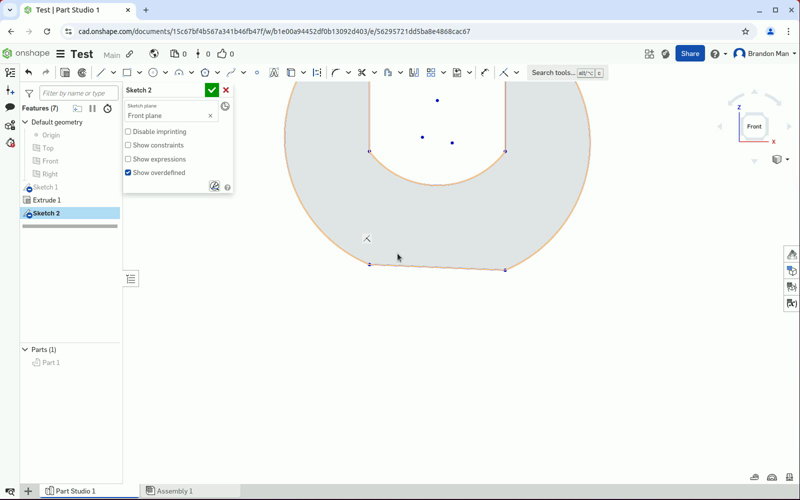
scroll(-6)
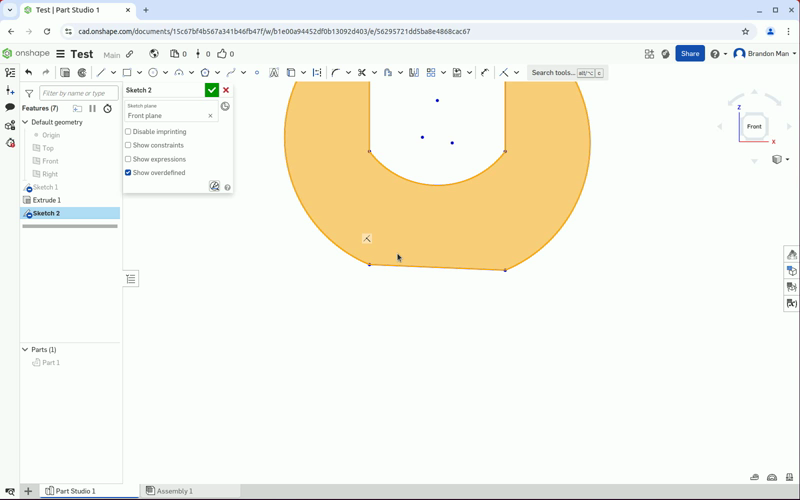
scroll(-6)
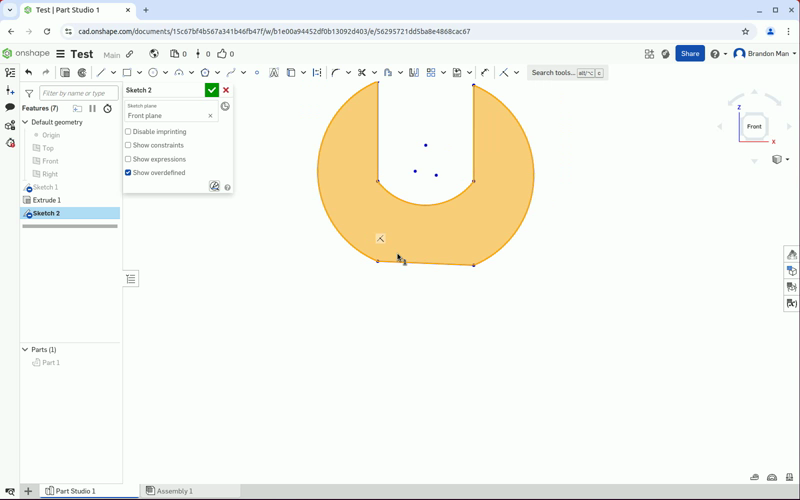
scroll(-6)
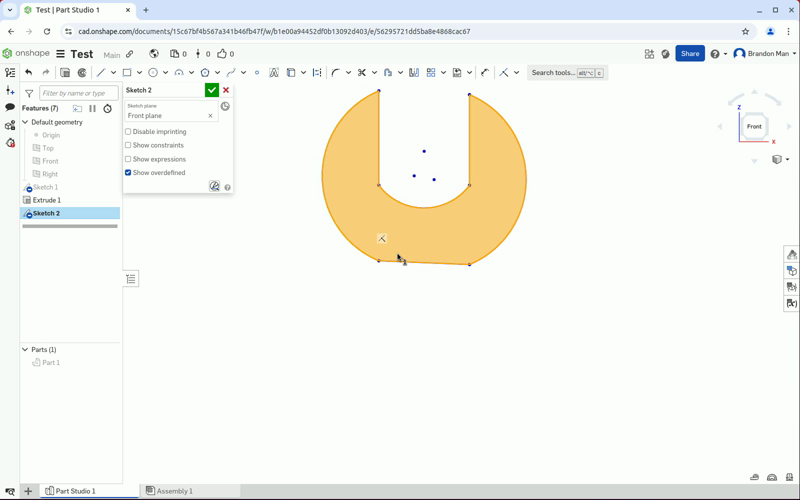
scroll(-6)
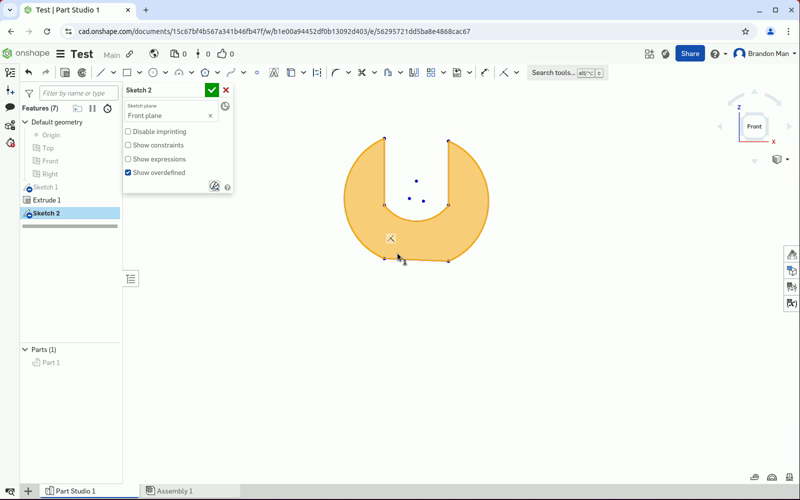
scroll(-6)
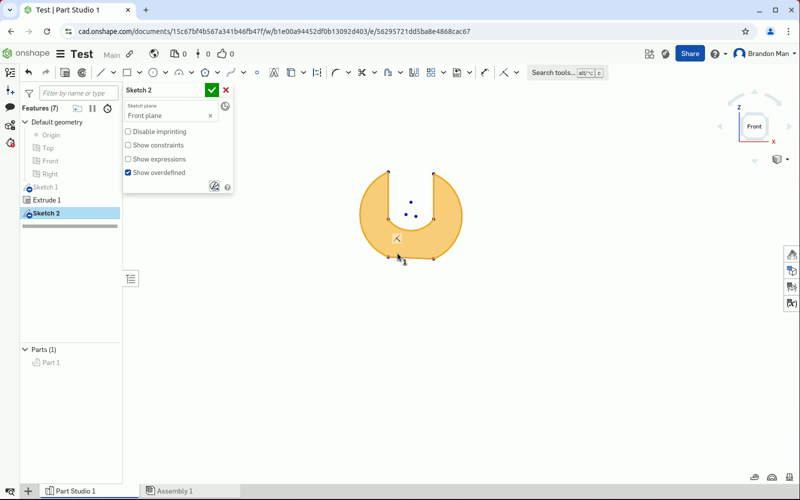
scroll(-6)
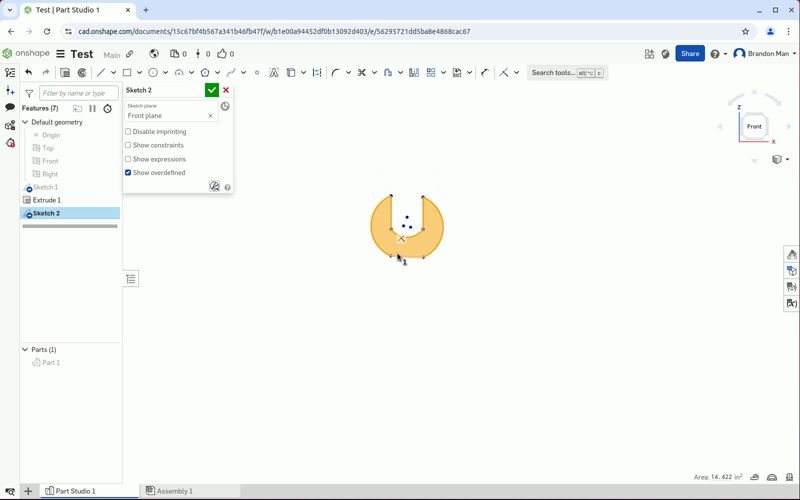
scroll(-6)
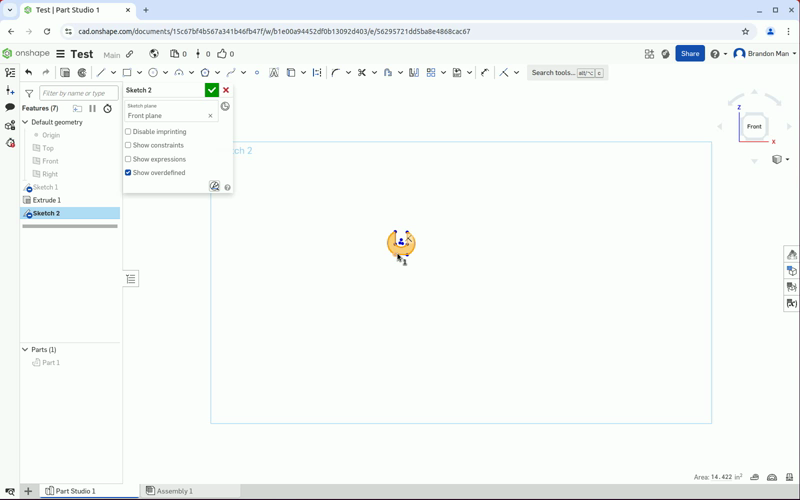
mouse_move(73, 352)
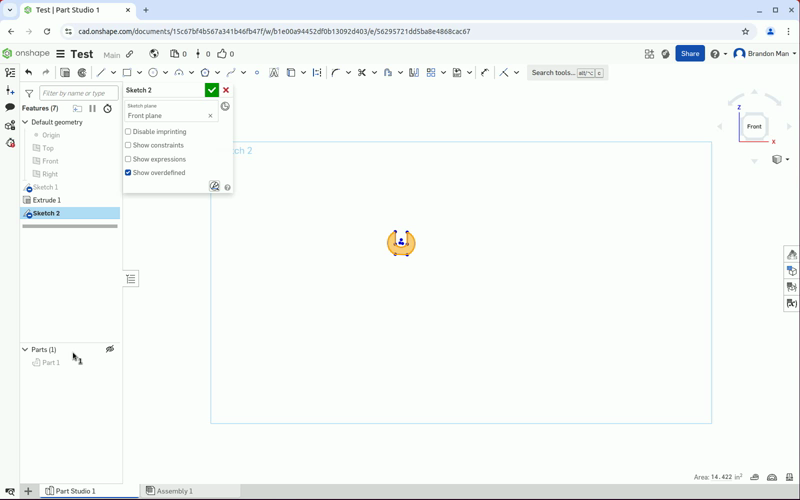
key(shift+y)
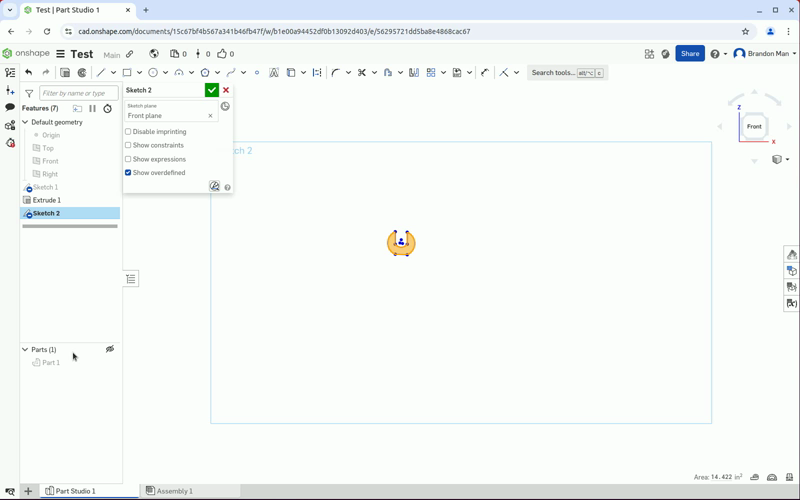
key(shift+e)
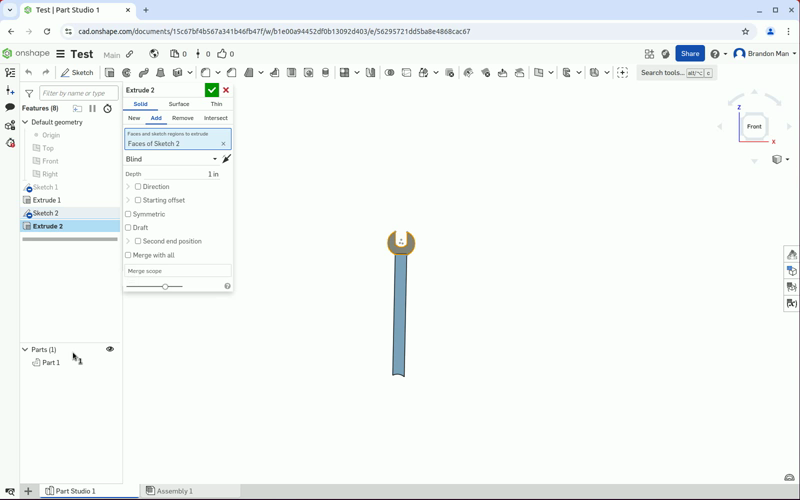
mouse_move(143, 106)
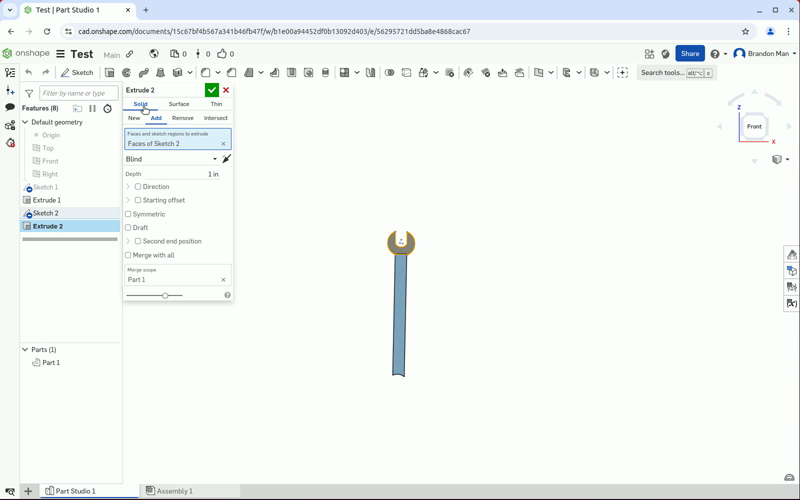
click(143, 106)
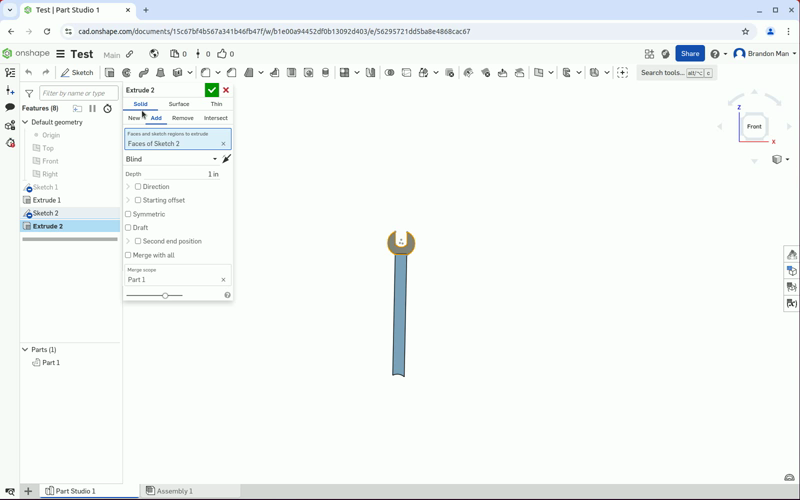
mouse_move(137, 120)
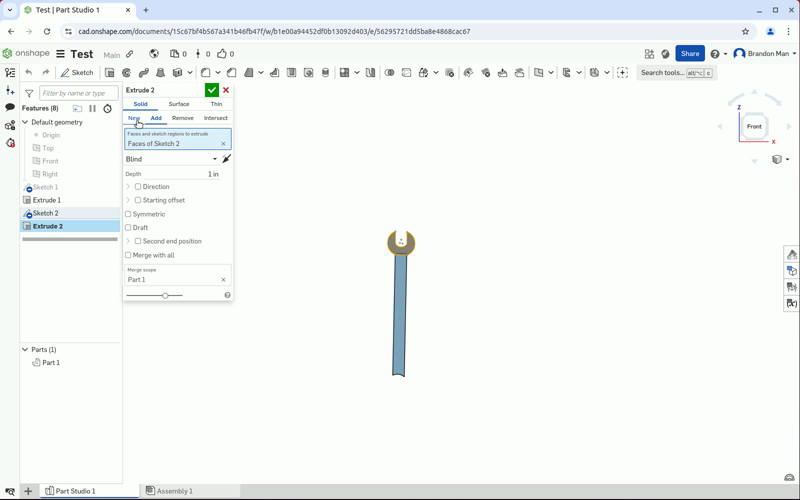
click(137, 120)
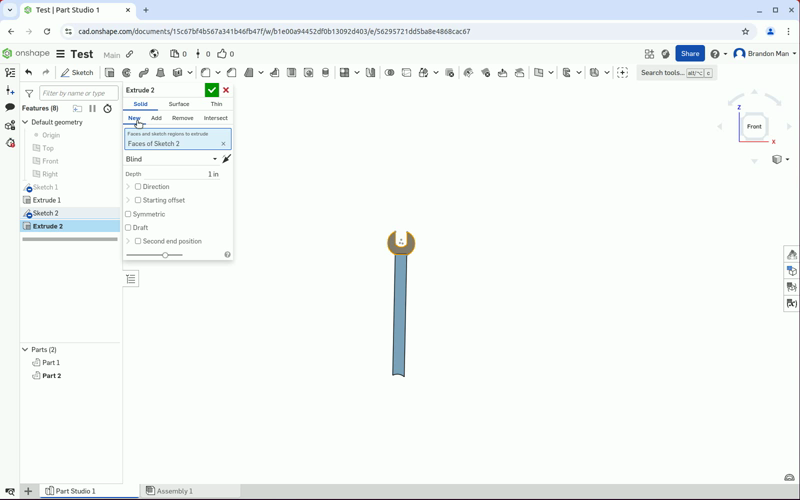
key(tab, 4)
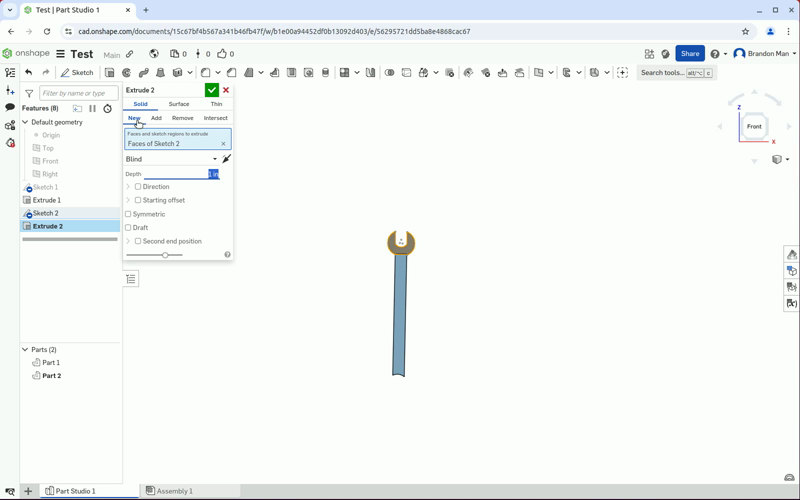
text(2.166)
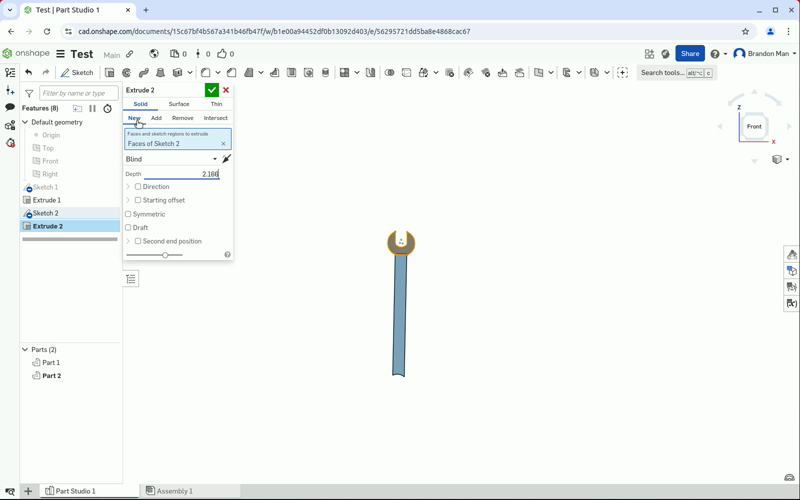
key(enter)
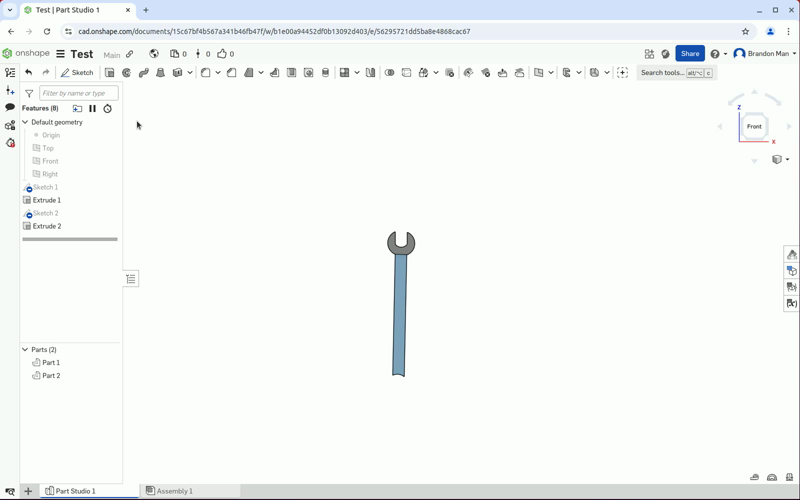
key(shift+h)
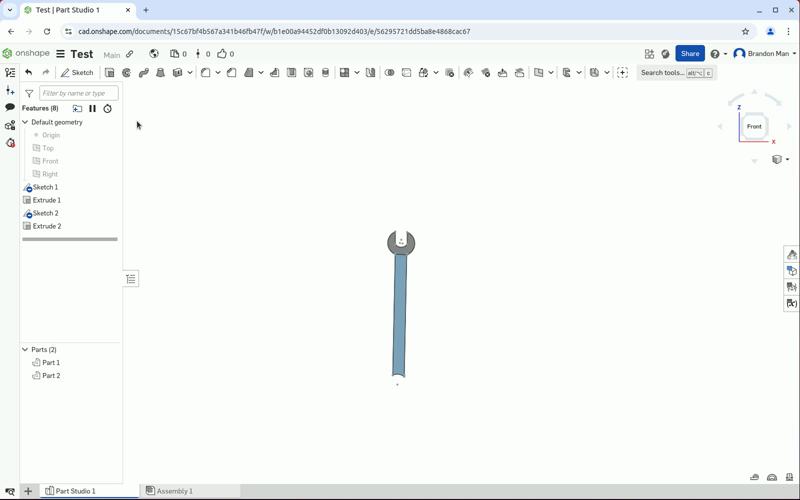
key(shift+h)
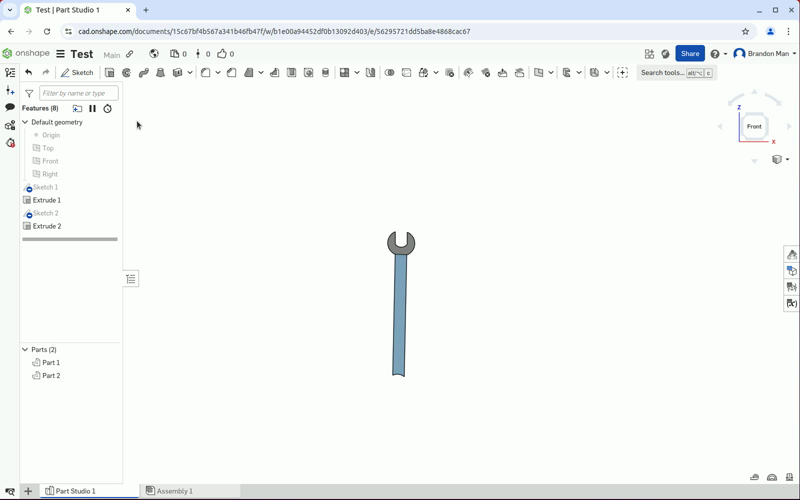
mouse_move(73, 189)
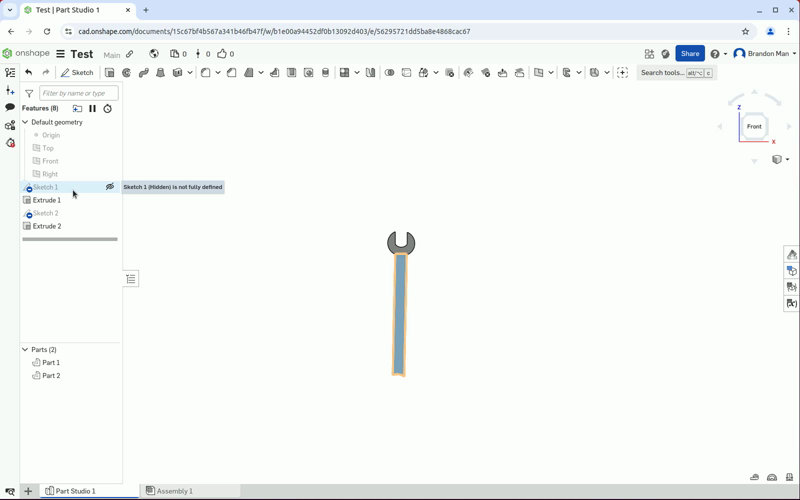
click(73, 189)
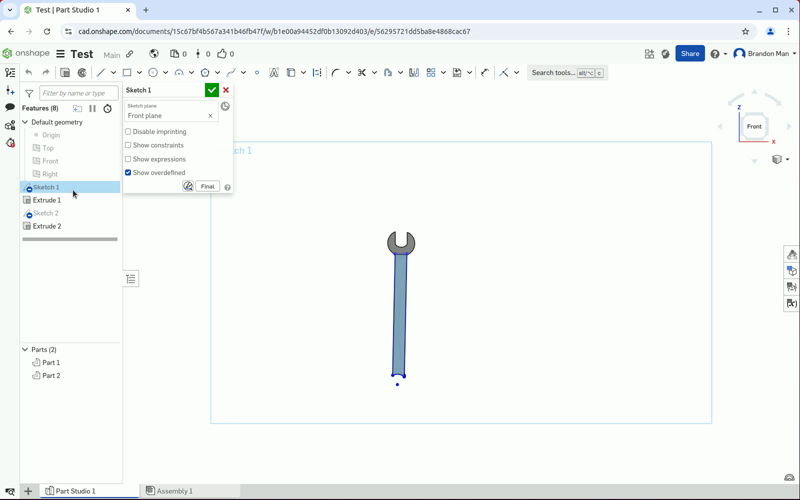
mouse_move(229, 92)
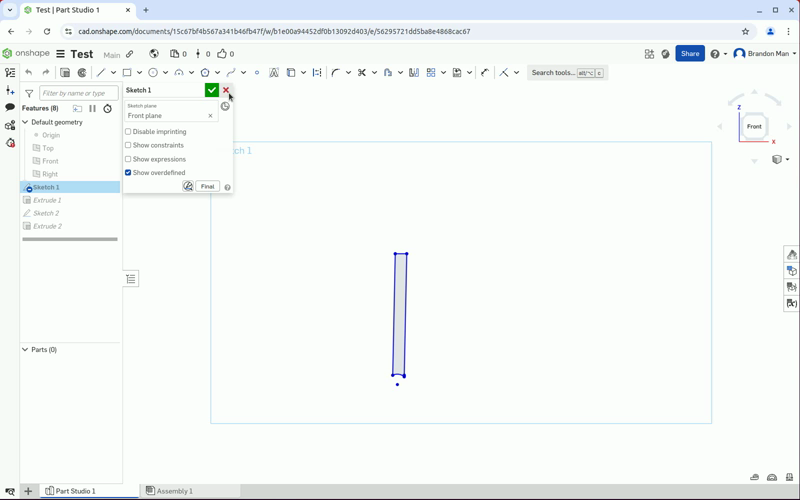
click(229, 92)
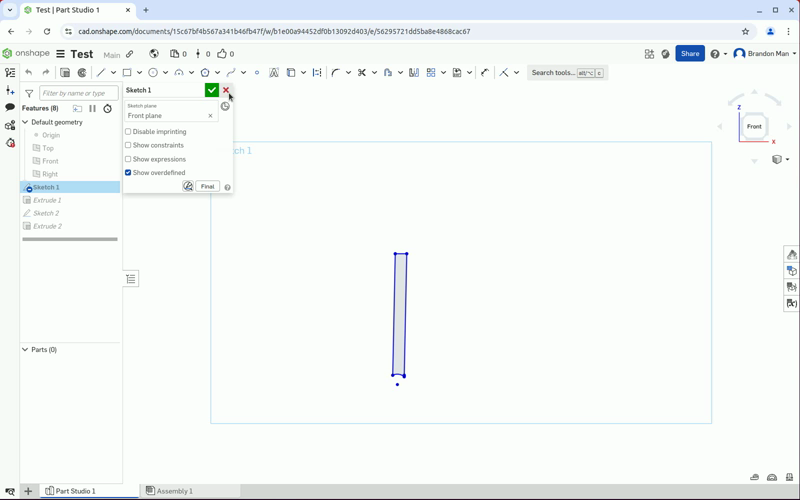
key(shift+s)
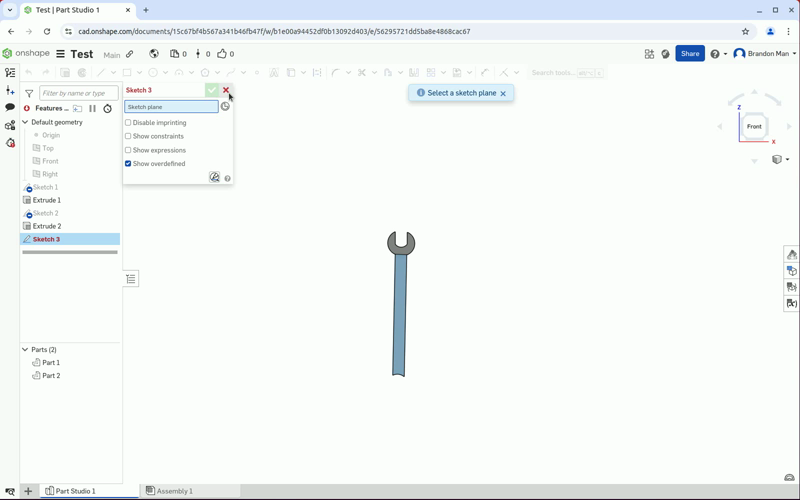
mouse_move(73, 163)
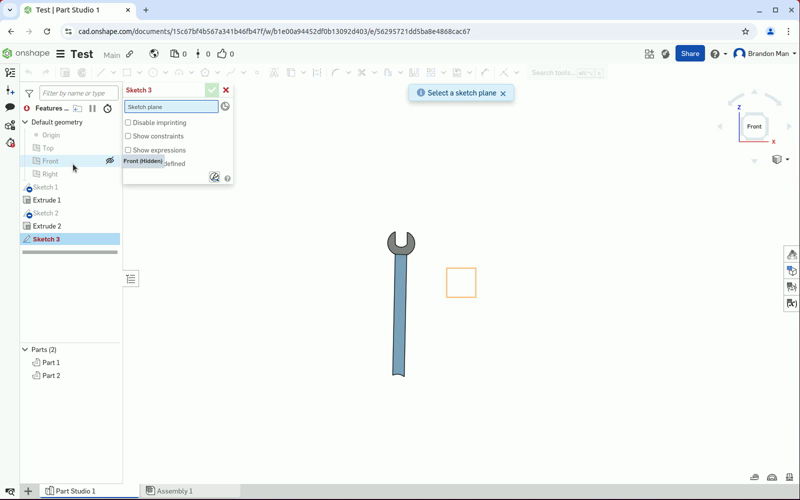
click(73, 163)
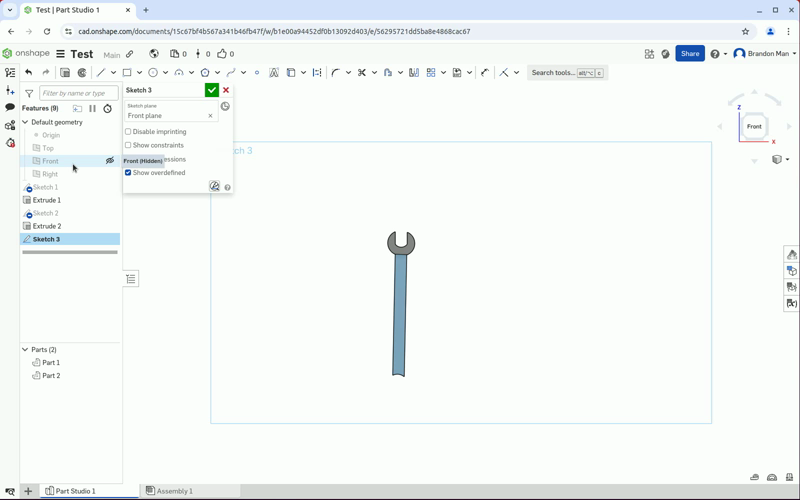
mouse_move(73, 352)
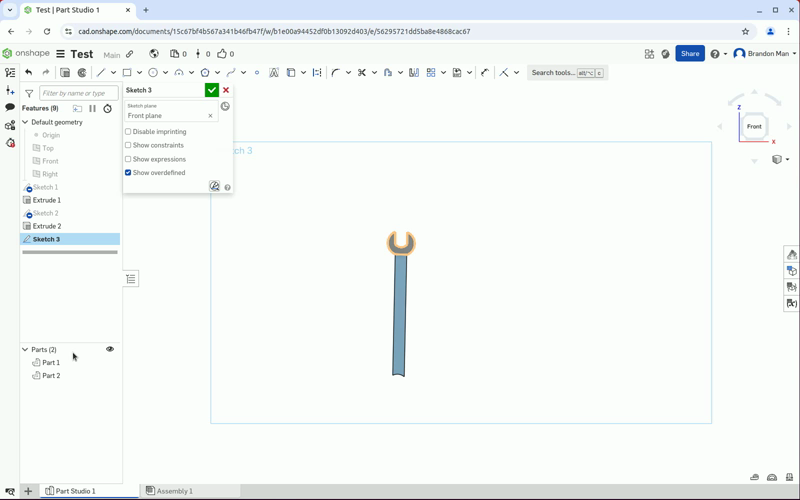
key(y)
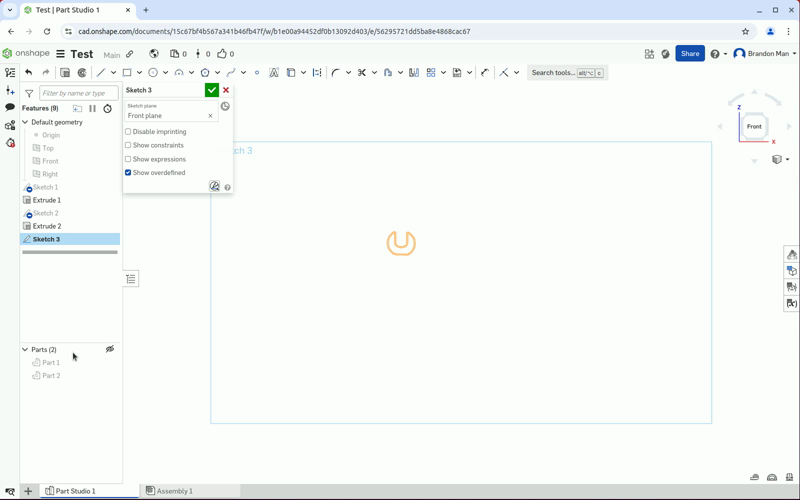
key(a)
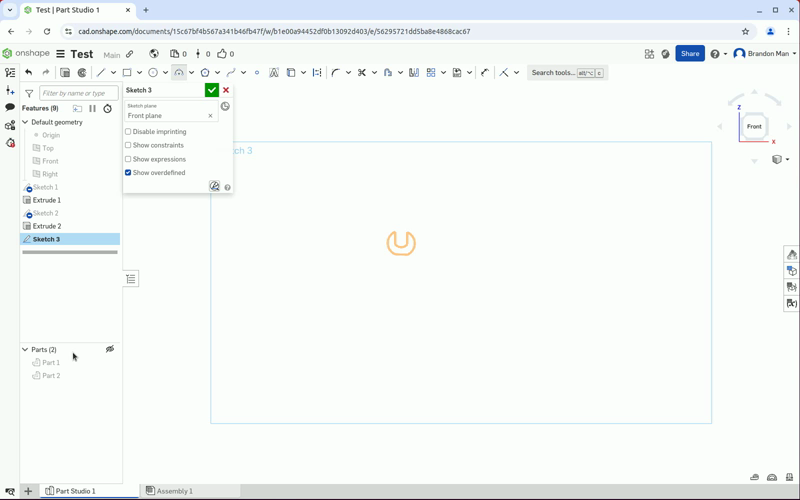
key_down(shift)
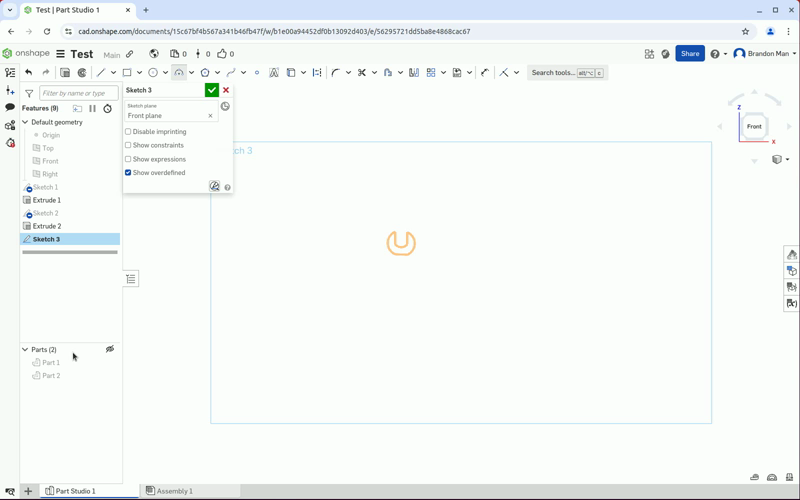
mouse_move(392, 375)
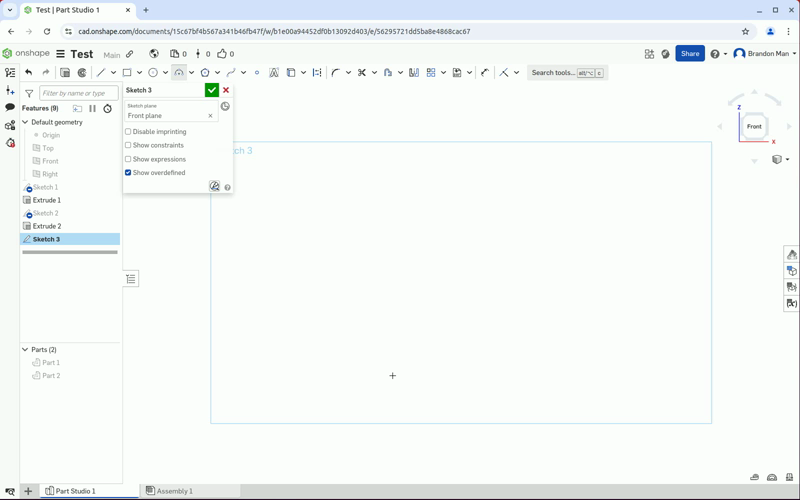
click(392, 375)
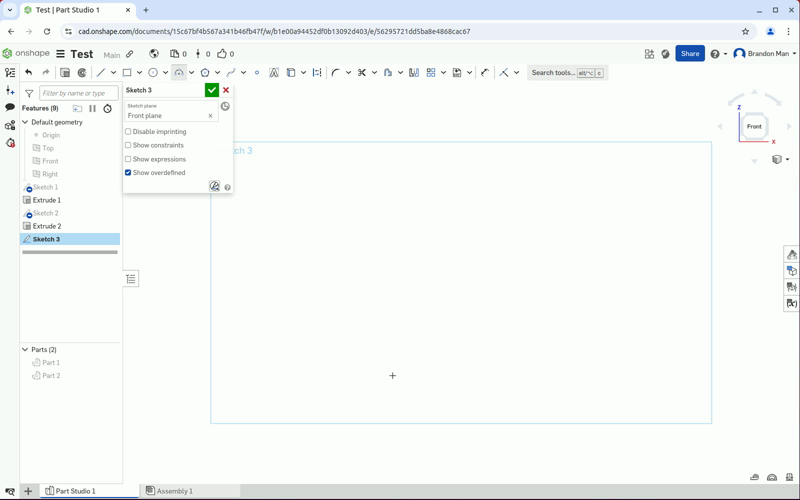
key_up(shift)
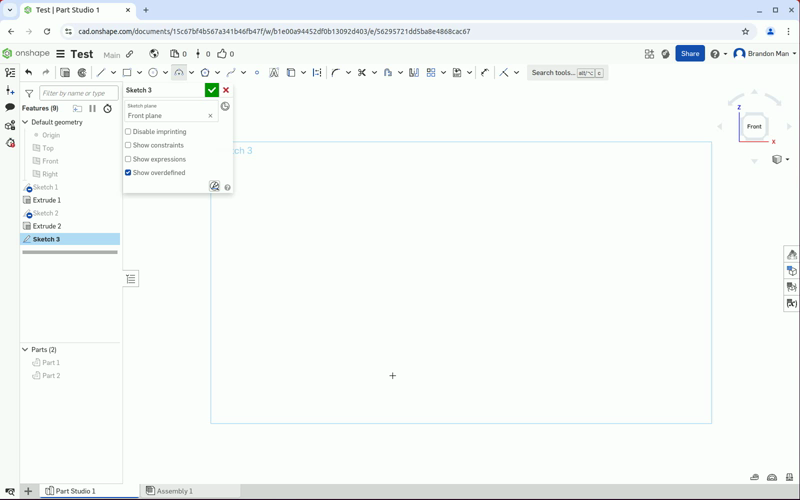
key_down(shift)
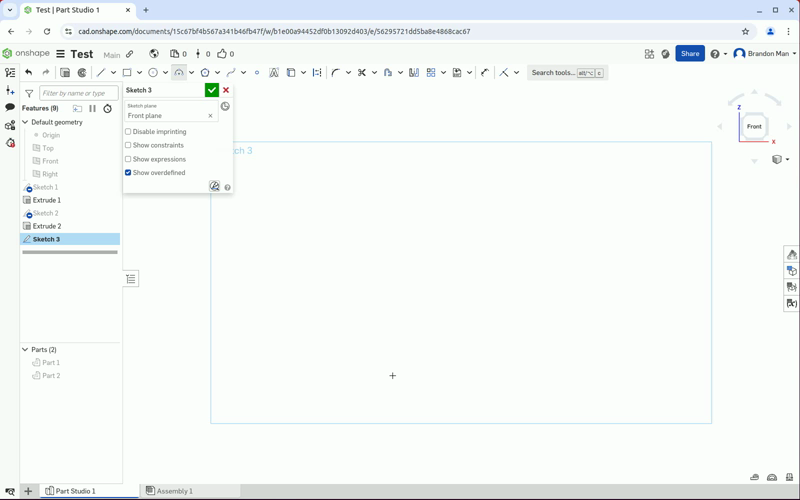
mouse_move(404, 376)
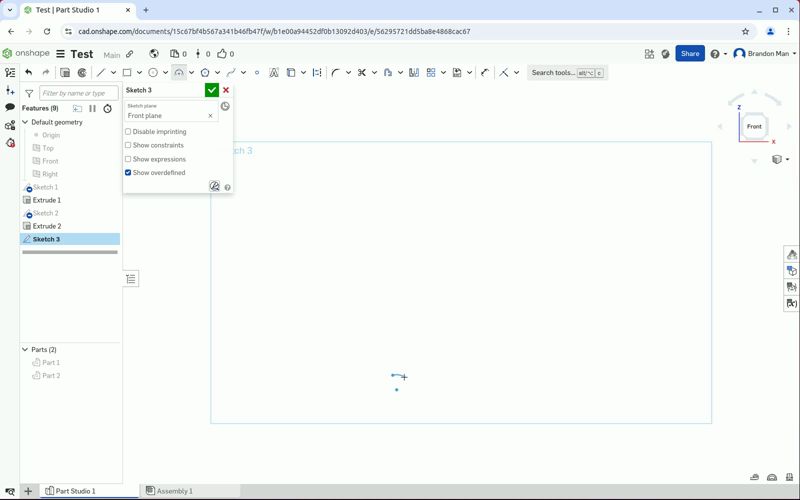
click(404, 376)
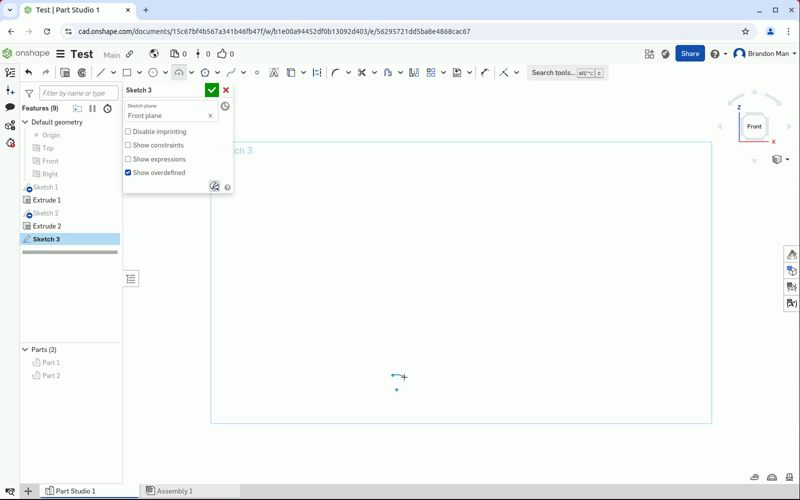
mouse_move(398, 374)
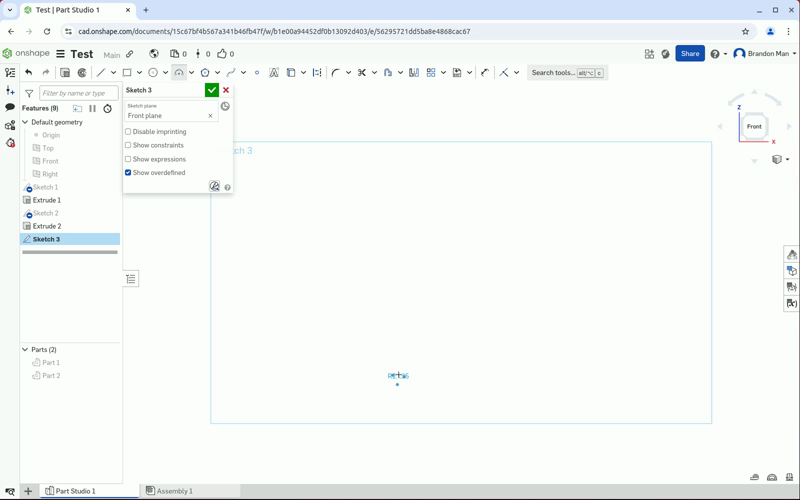
click(398, 374)
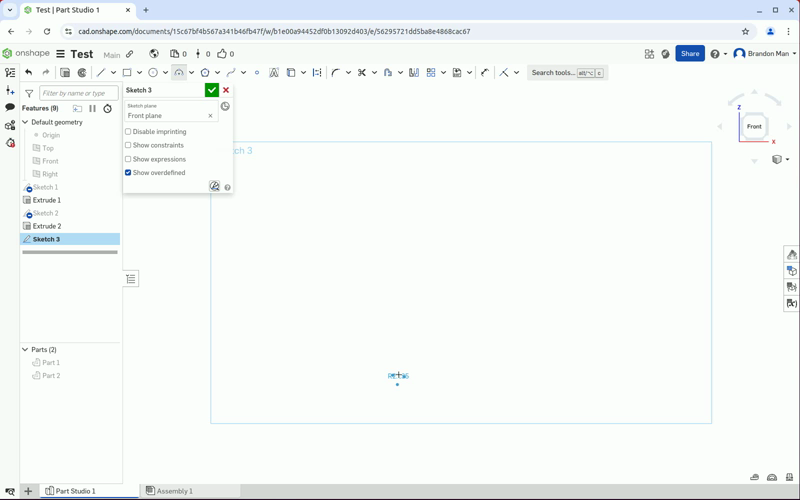
key_up(shift)
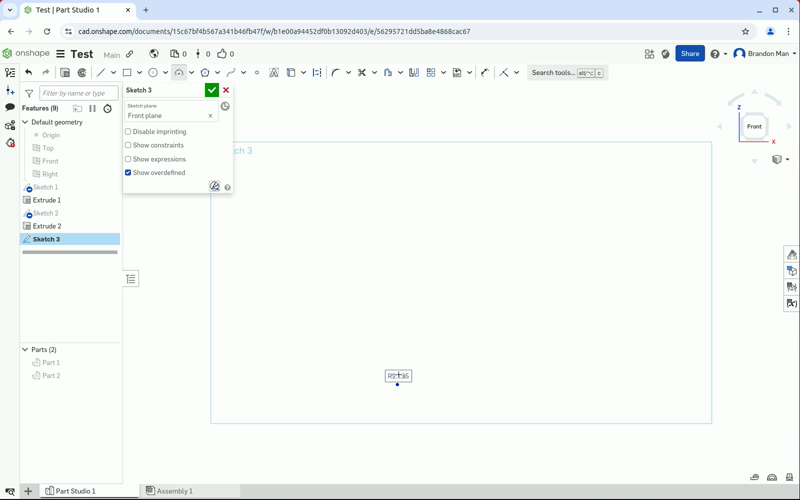
key(esc)
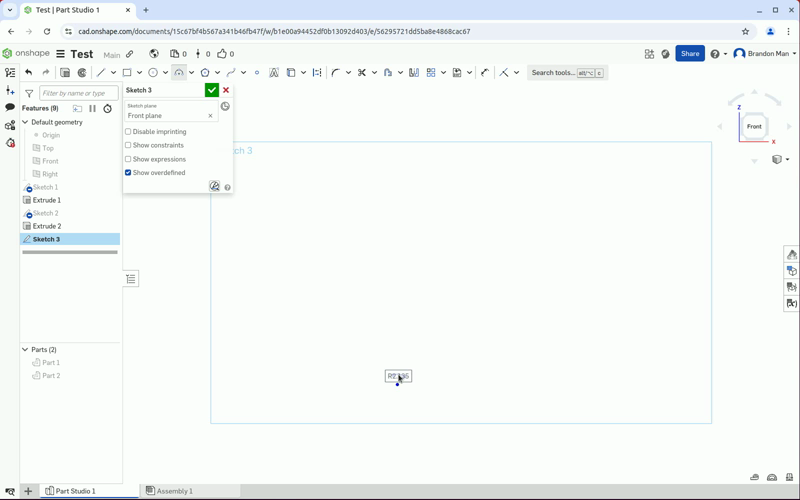
key(l)
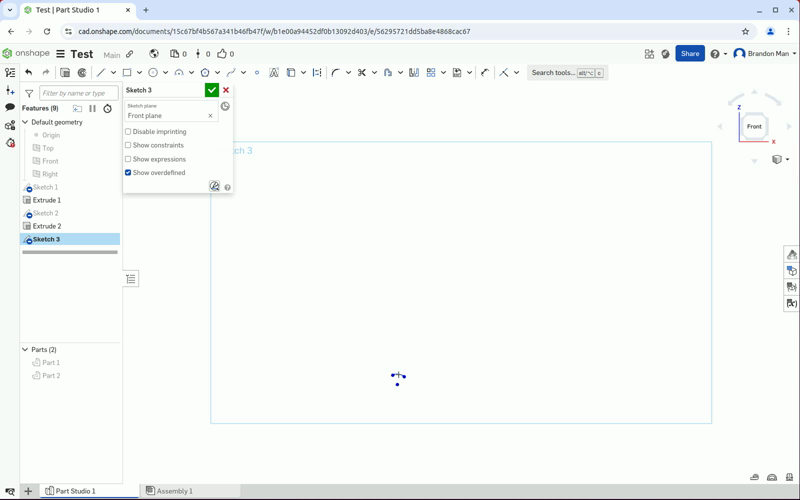
mouse_move(404, 376)
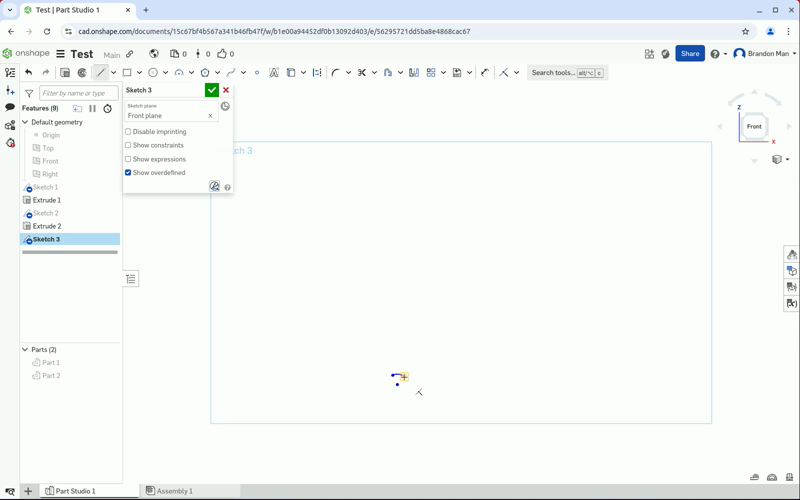
click(404, 376)
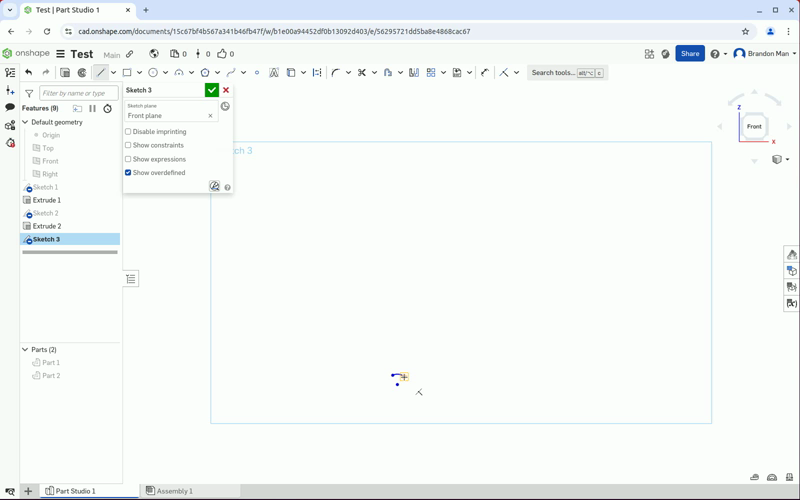
key_down(shift)
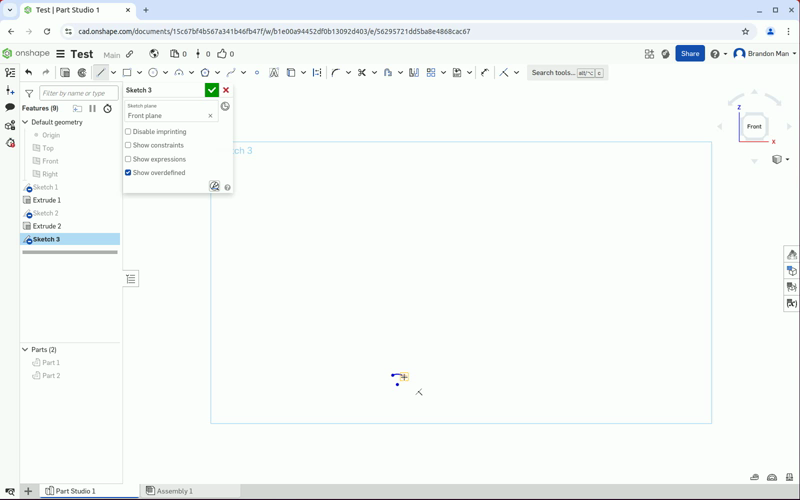
mouse_move(434, 376)
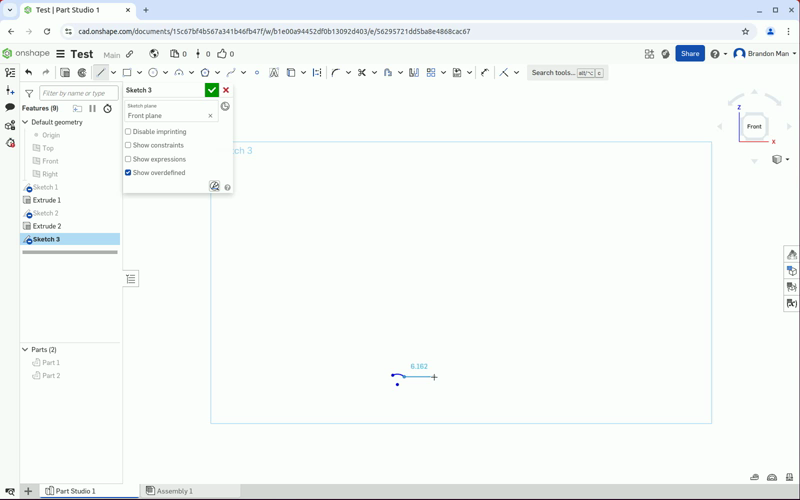
mouse_move(404, 375)
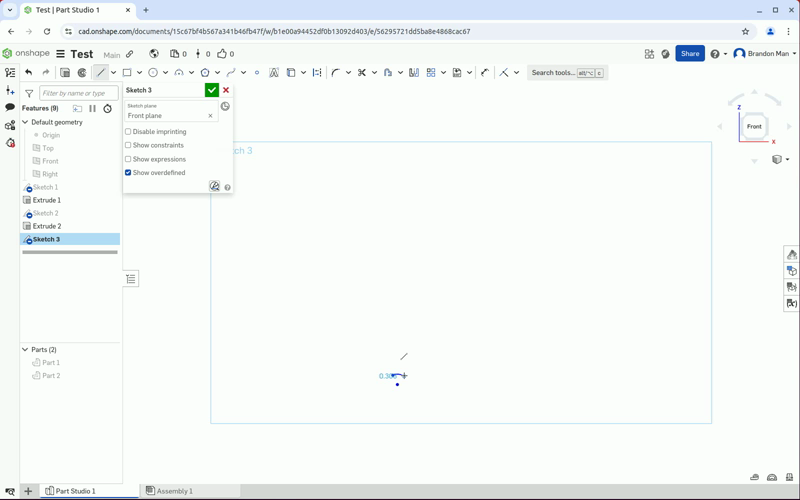
scroll(6)
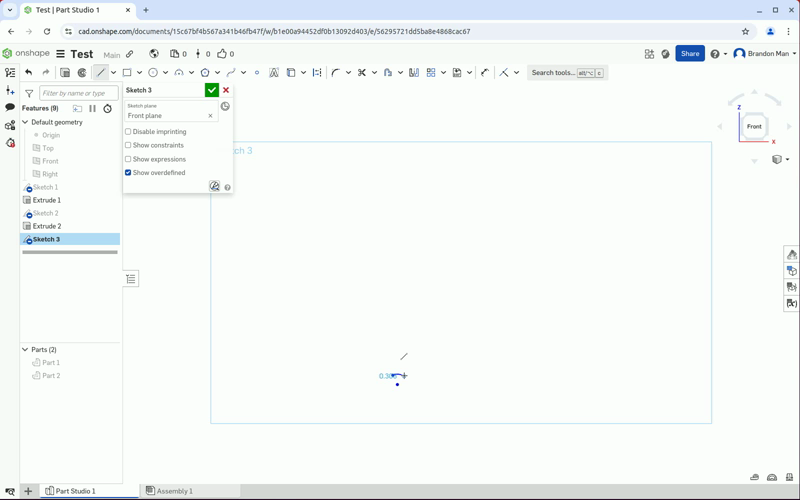
scroll(6)
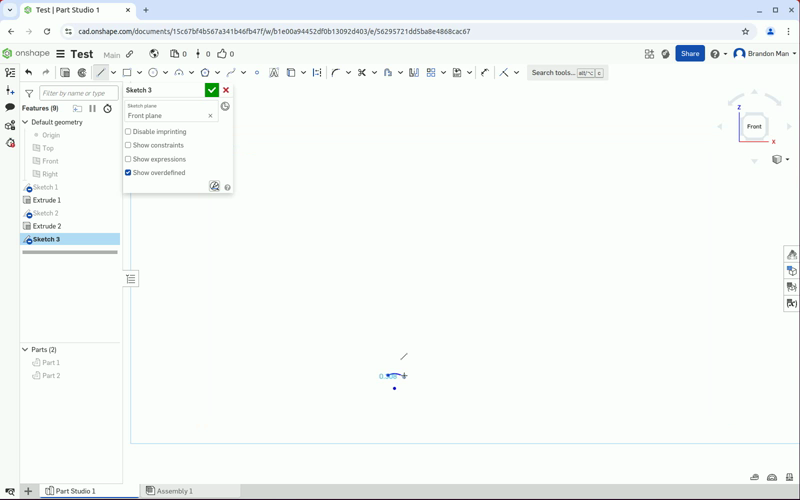
scroll(6)
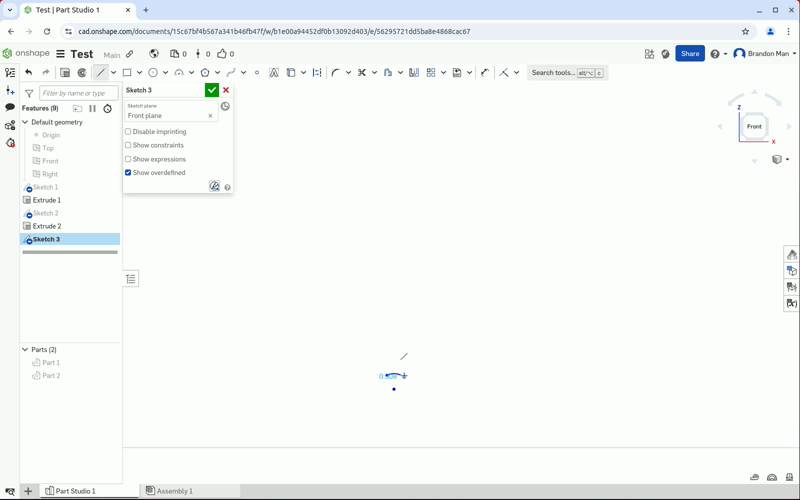
scroll(6)
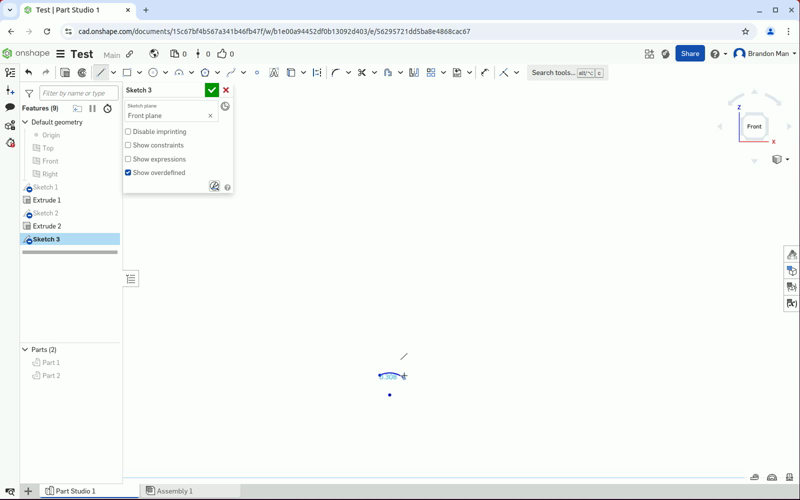
scroll(6)
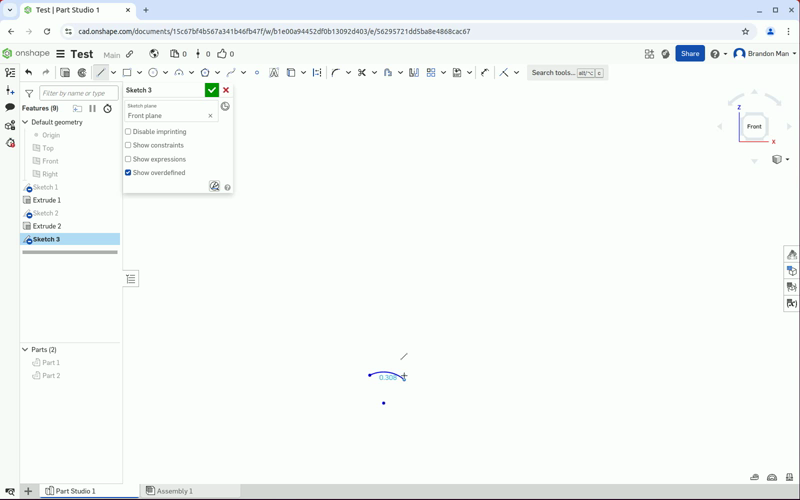
scroll(6)
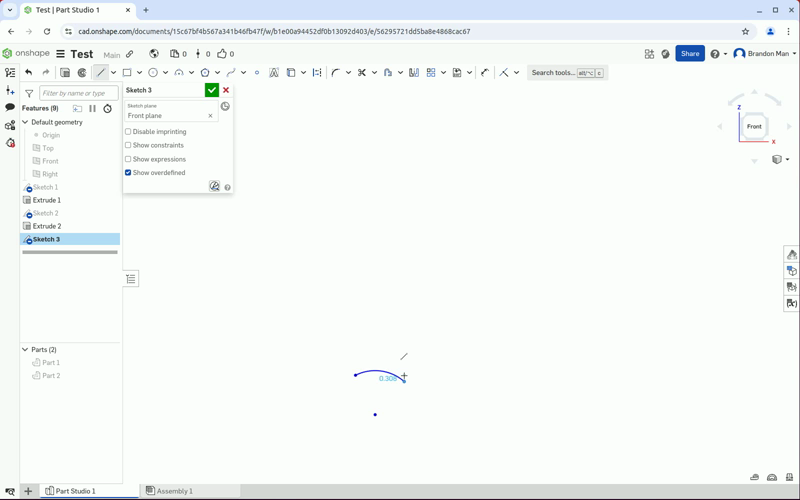
scroll(6)
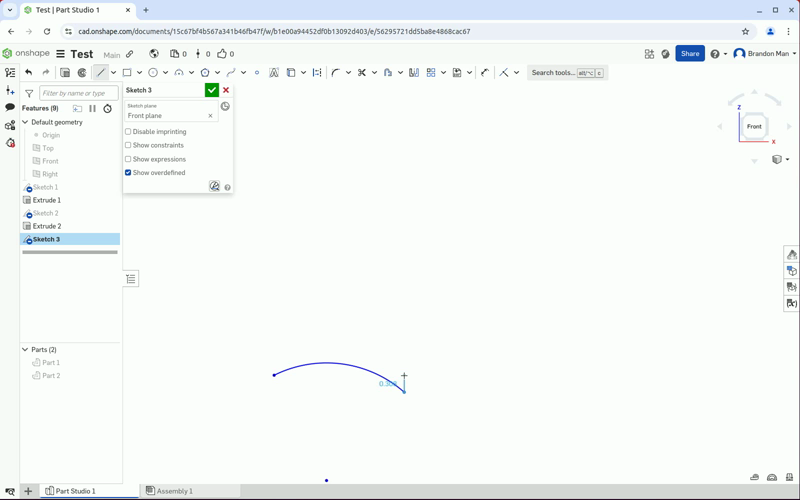
click(404, 375)
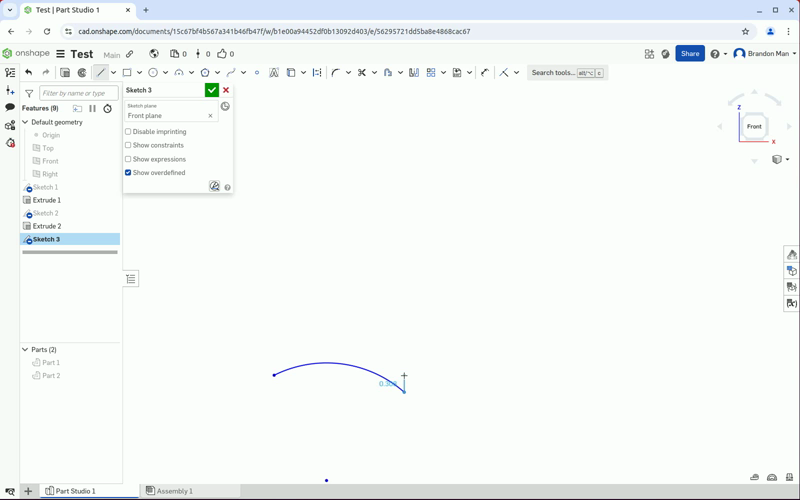
scroll(-6)
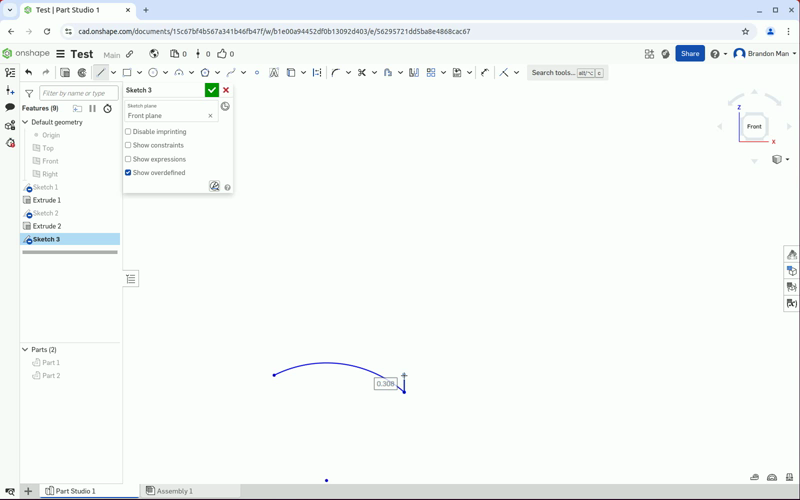
scroll(-6)
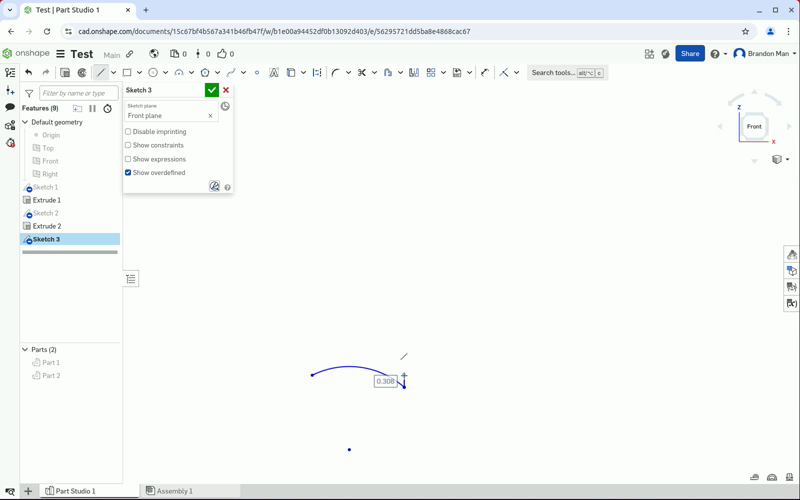
scroll(-6)
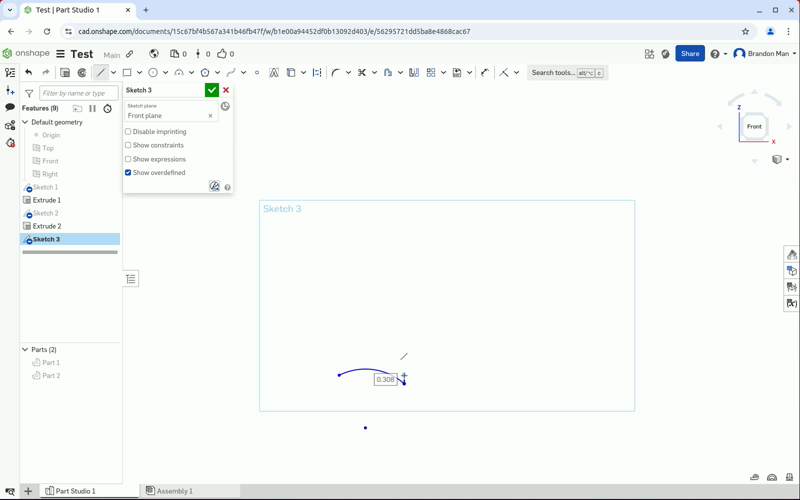
scroll(-6)
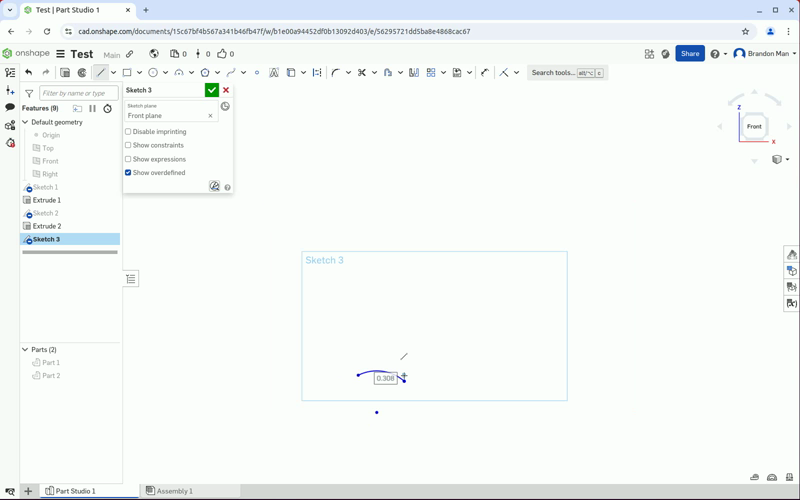
scroll(-6)
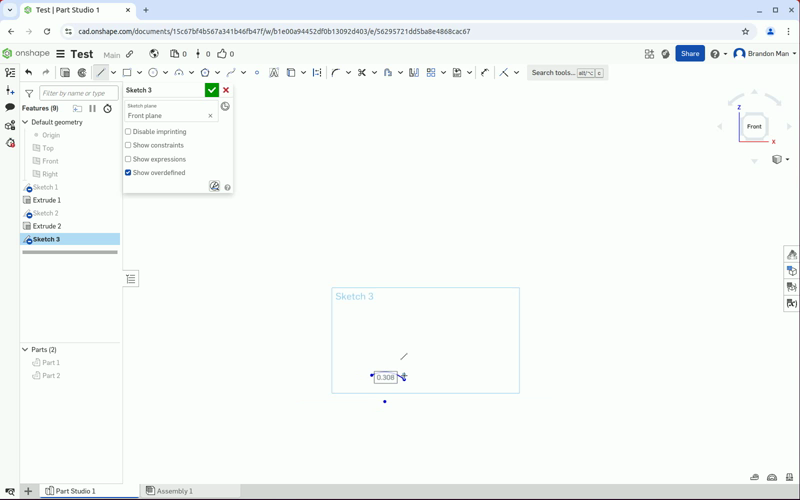
scroll(-6)
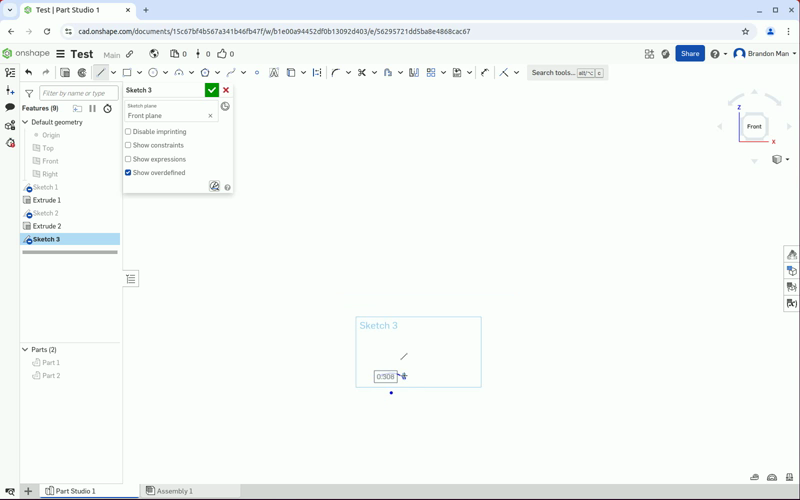
scroll(-6)
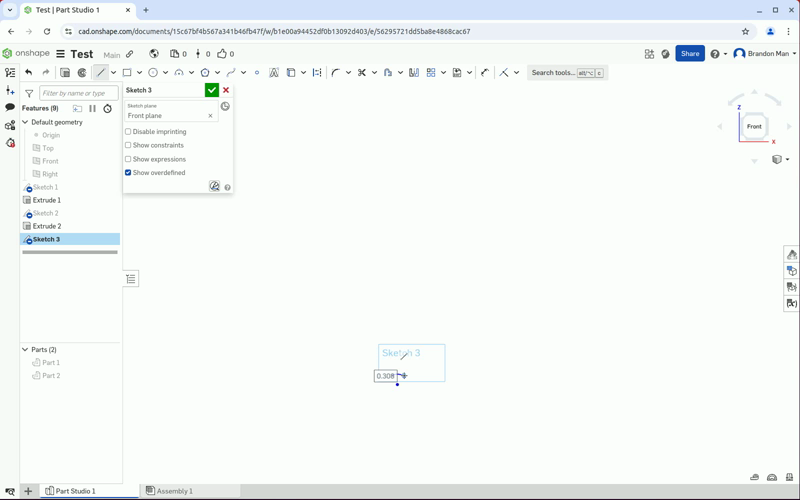
key_up(shift)
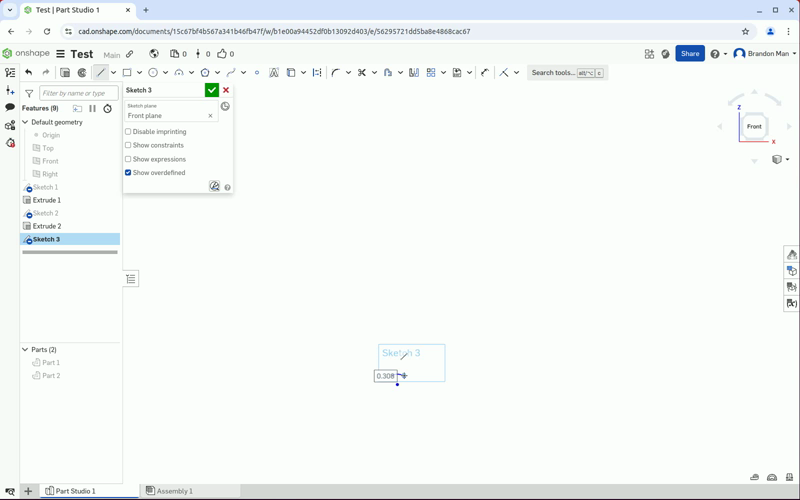
key_down(shift)
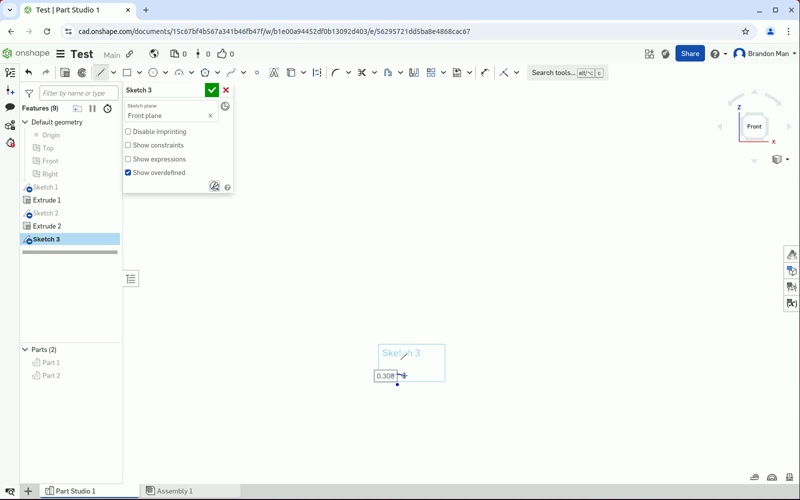
mouse_move(406, 253)
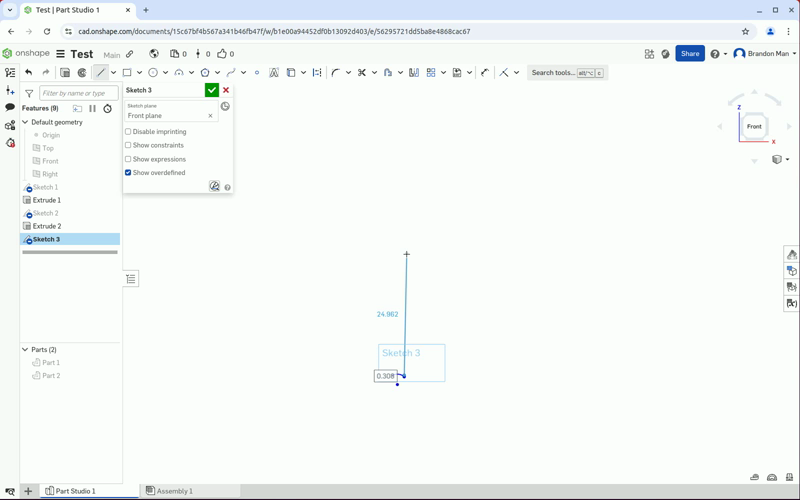
click(406, 253)
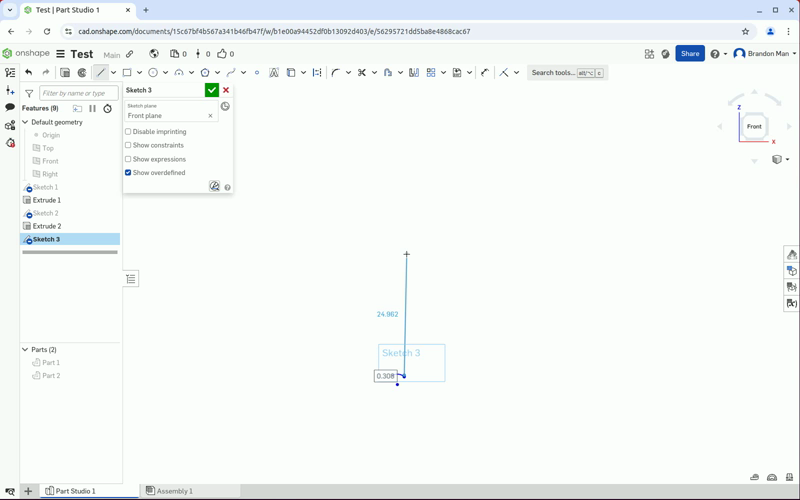
key_up(shift)
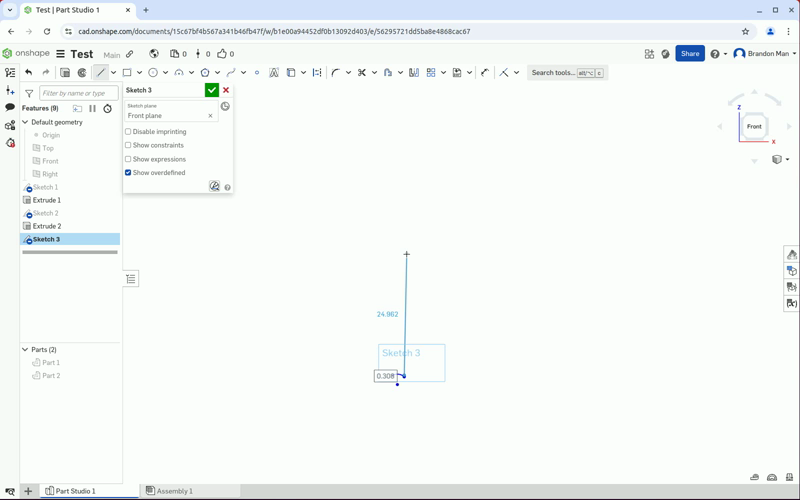
key_down(shift)
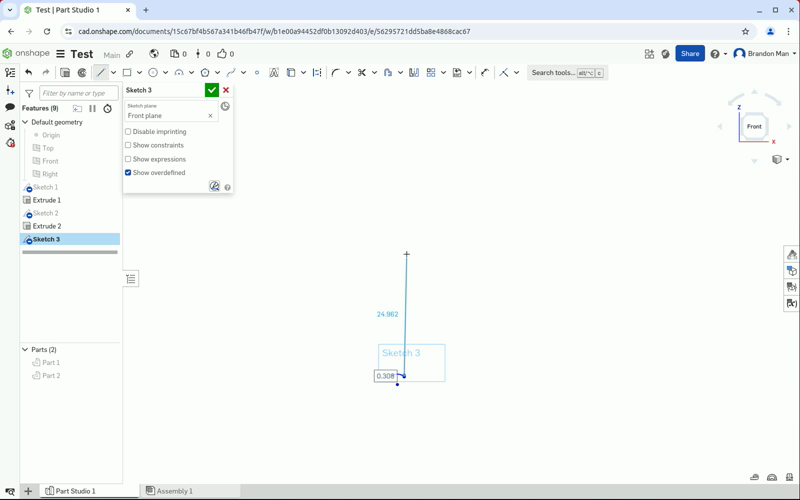
mouse_move(436, 253)
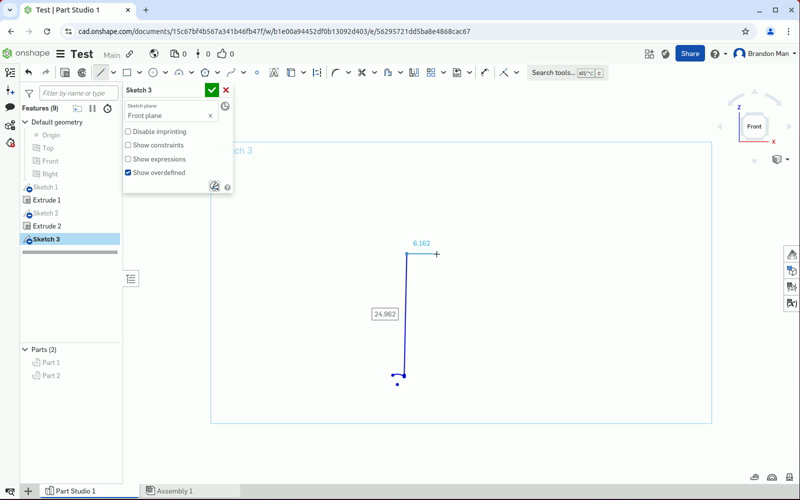
mouse_move(395, 253)
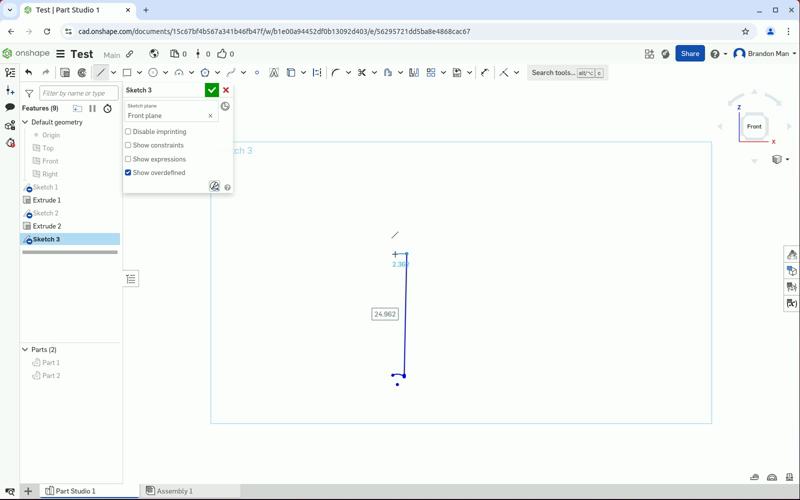
click(395, 253)
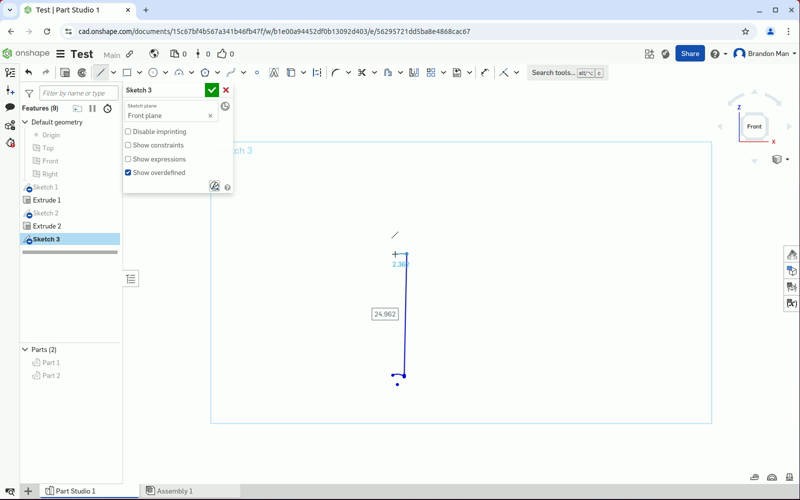
key_up(shift)
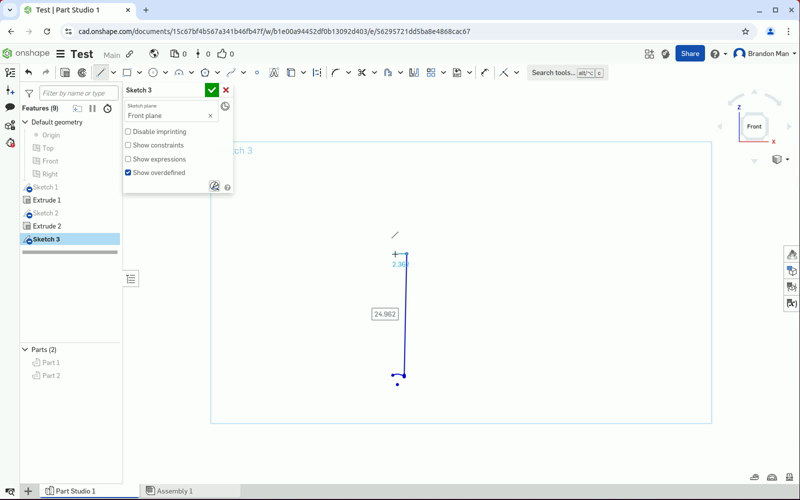
key_down(shift)
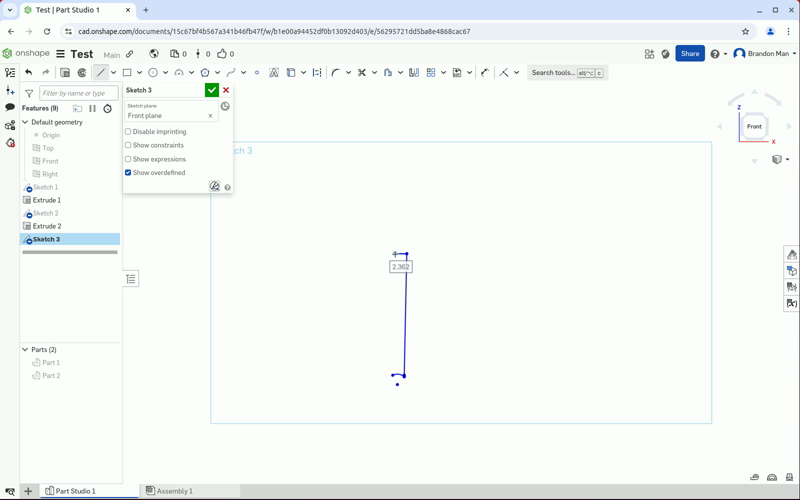
mouse_move(392, 375)
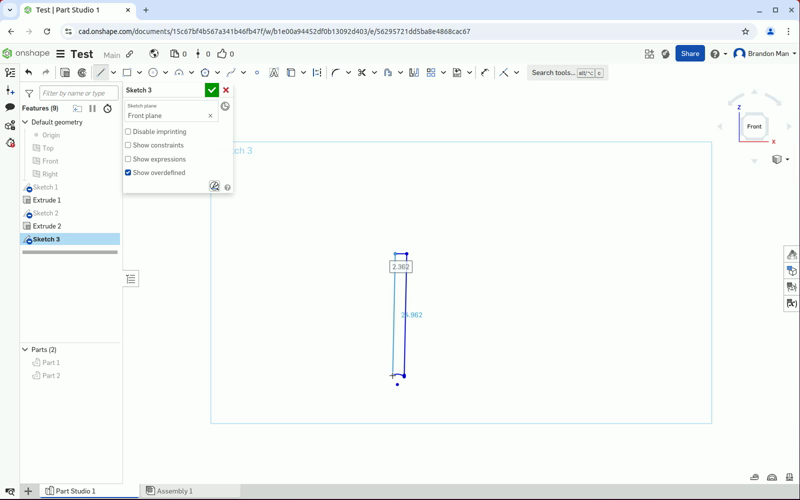
key_up(shift)
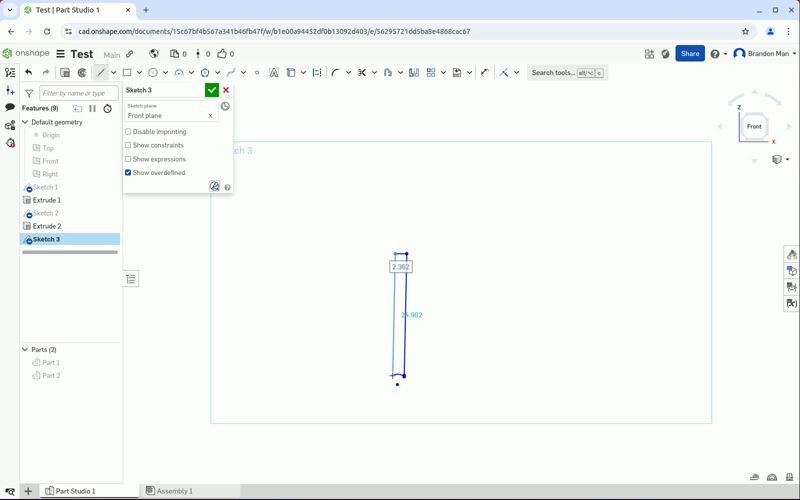
click(392, 375)
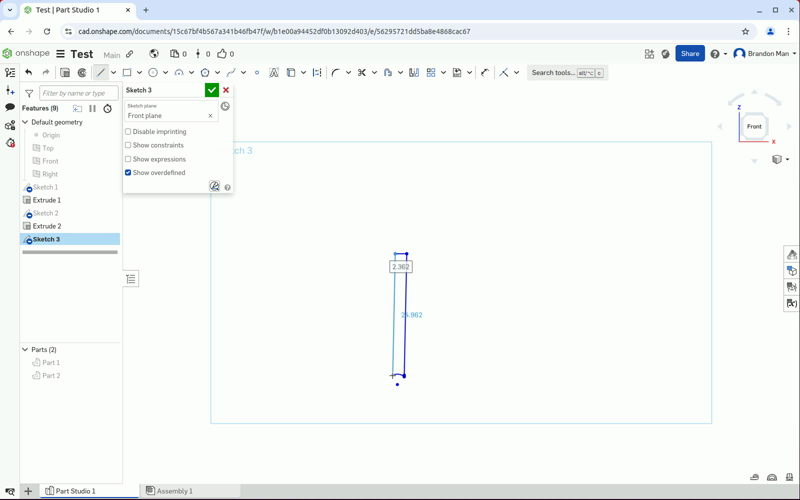
key(esc)
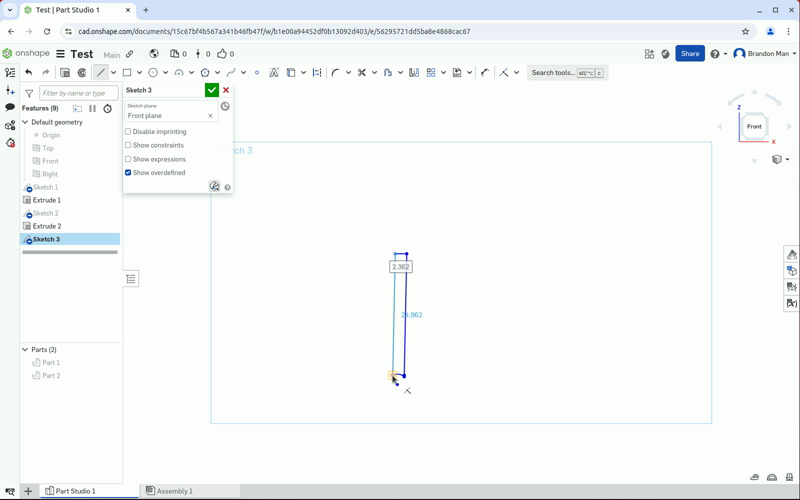
mouse_move(394, 372)
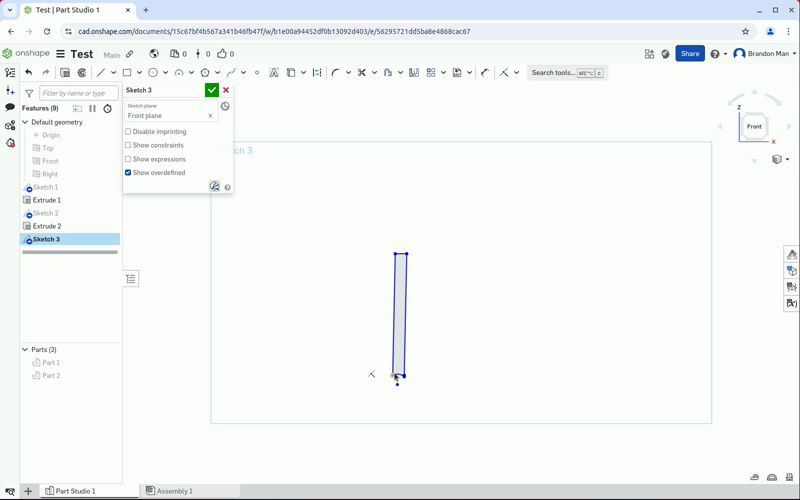
scroll(6)
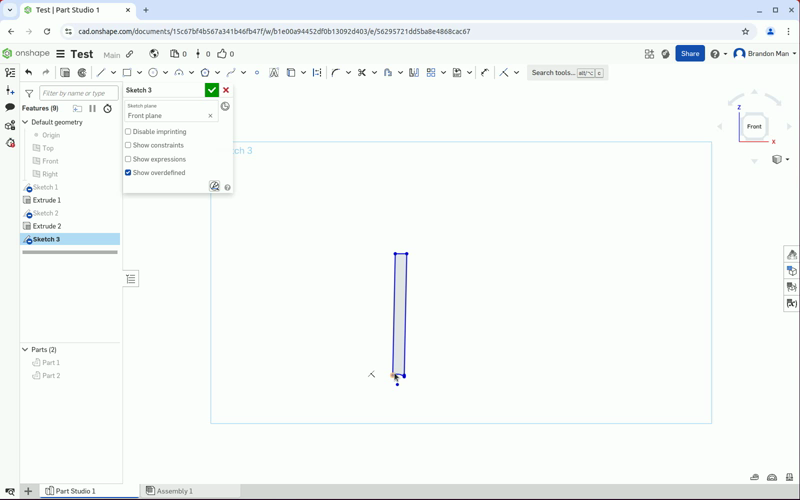
scroll(6)
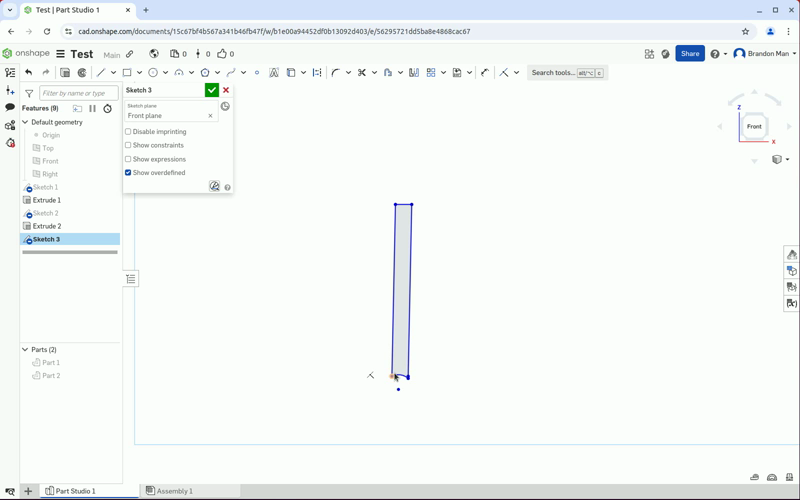
scroll(6)
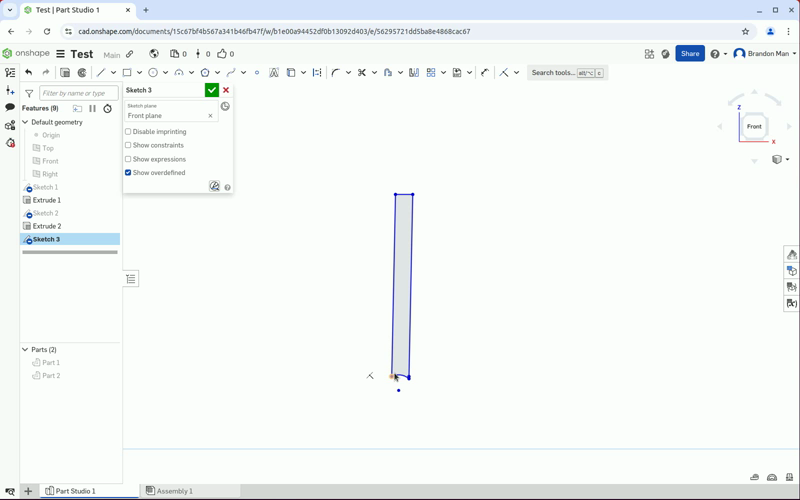
scroll(6)
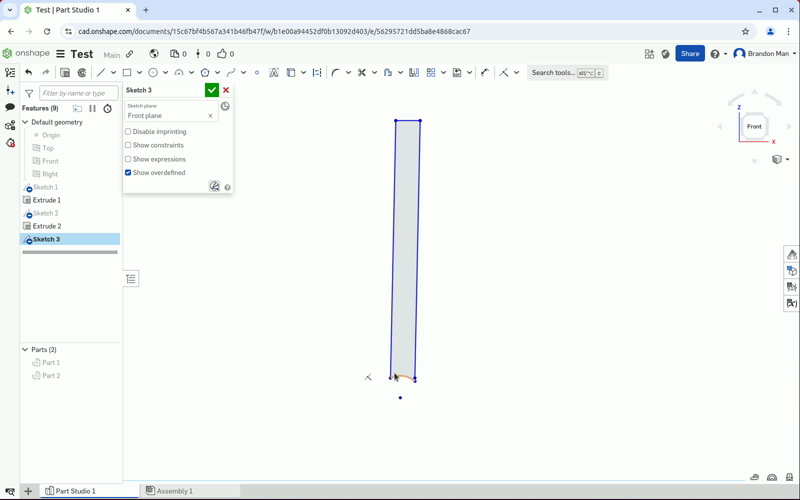
scroll(6)
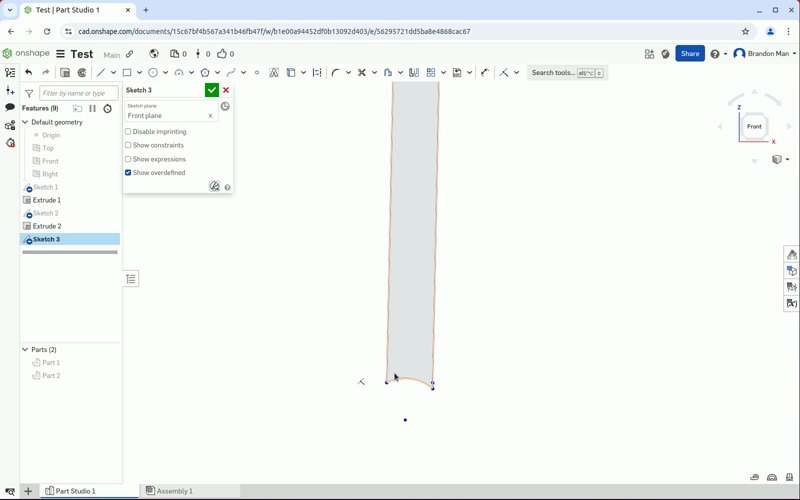
scroll(6)
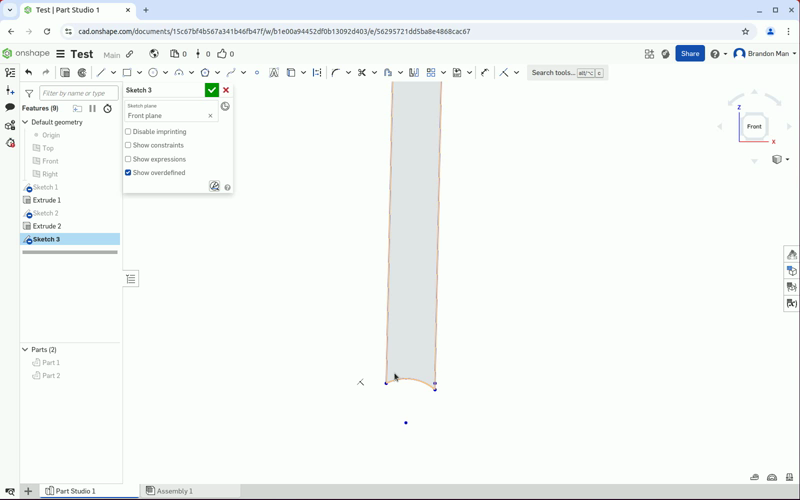
scroll(6)
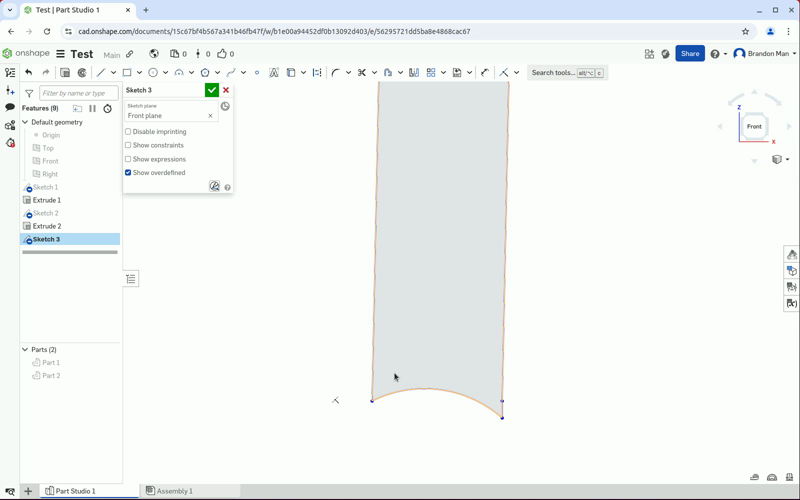
click(394, 372)
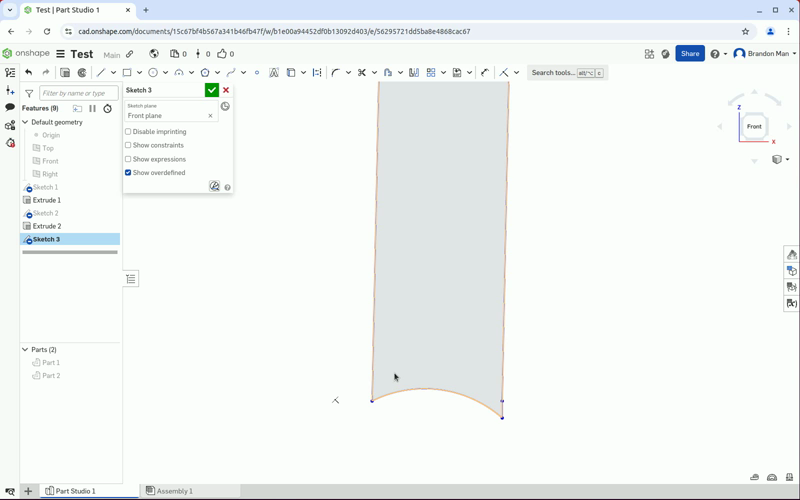
scroll(-6)
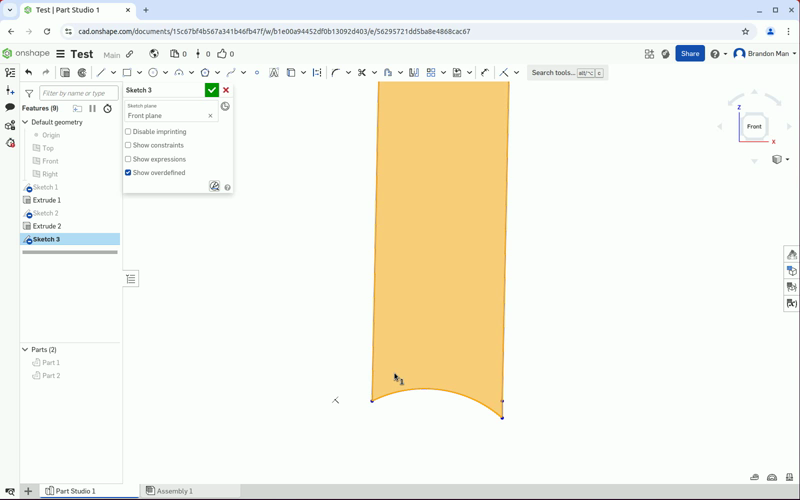
scroll(-6)
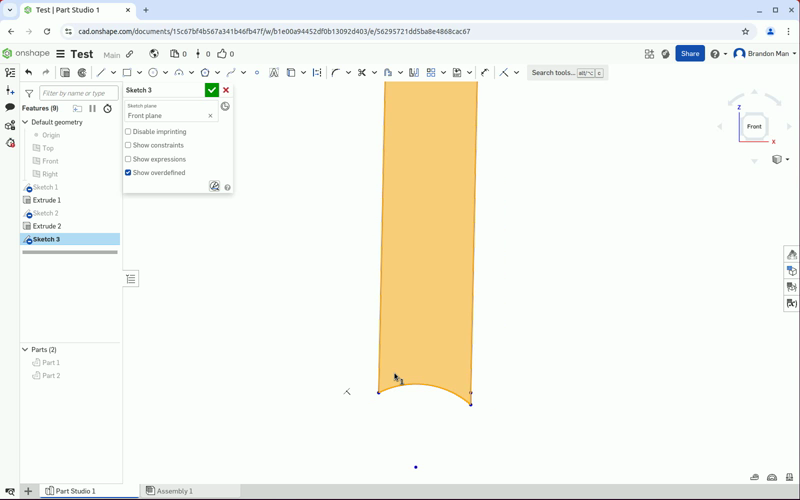
scroll(-6)
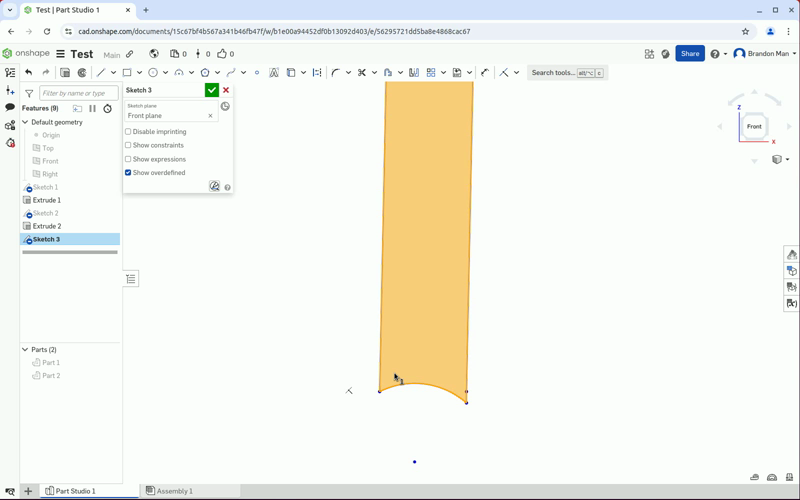
scroll(-6)
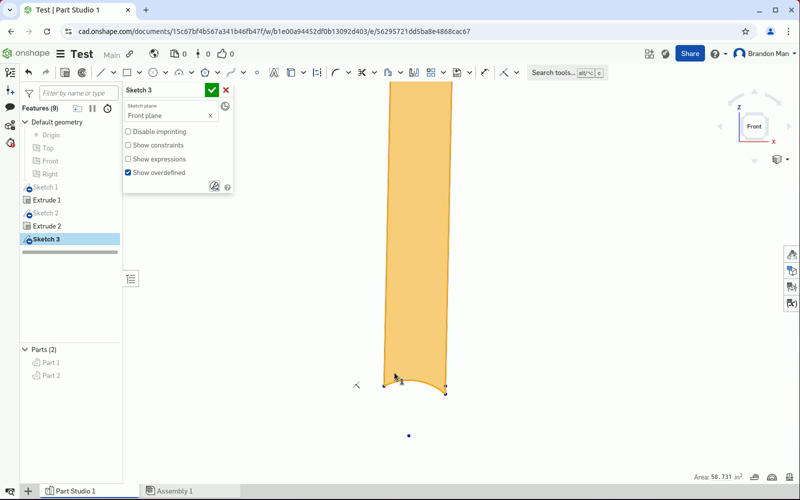
scroll(-6)
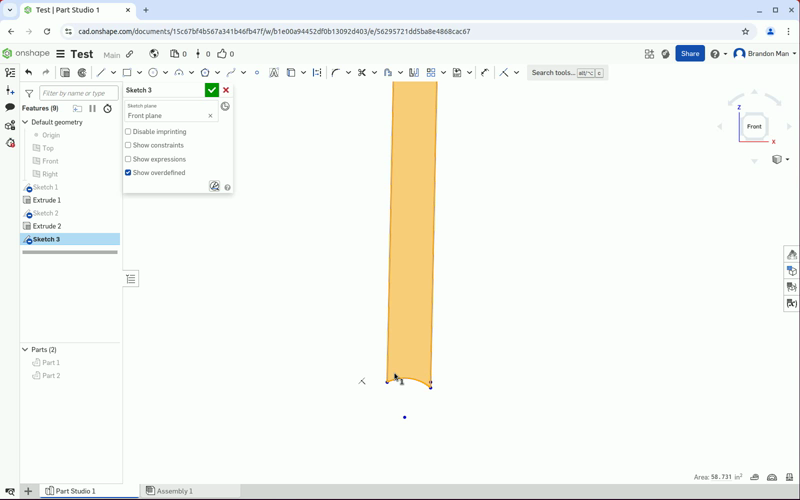
scroll(-6)
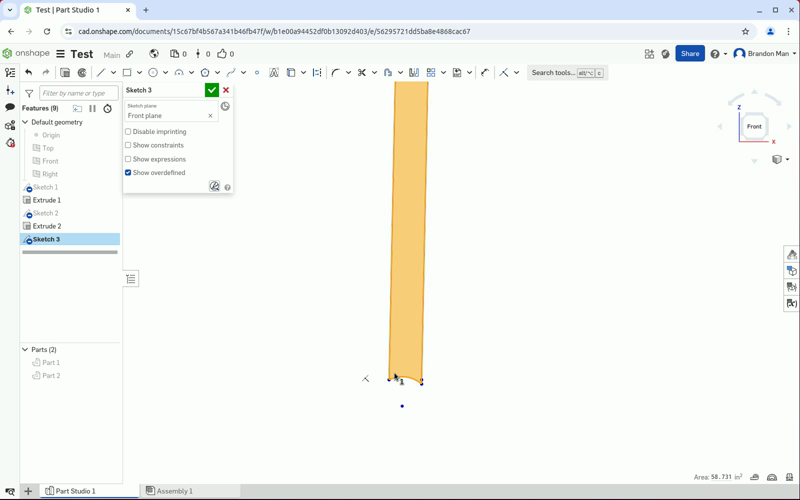
scroll(-6)
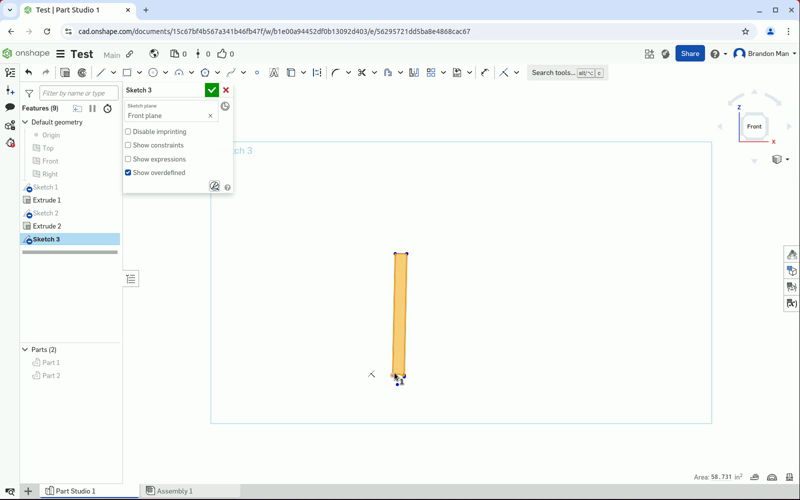
mouse_move(73, 352)
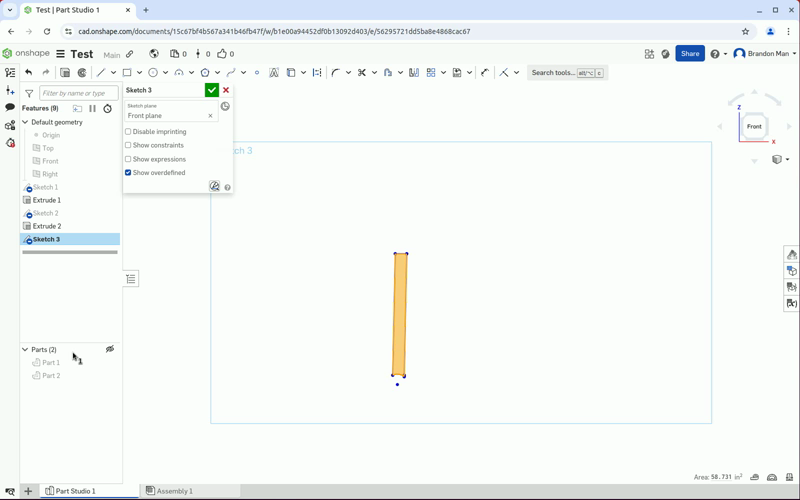
key(shift+y)
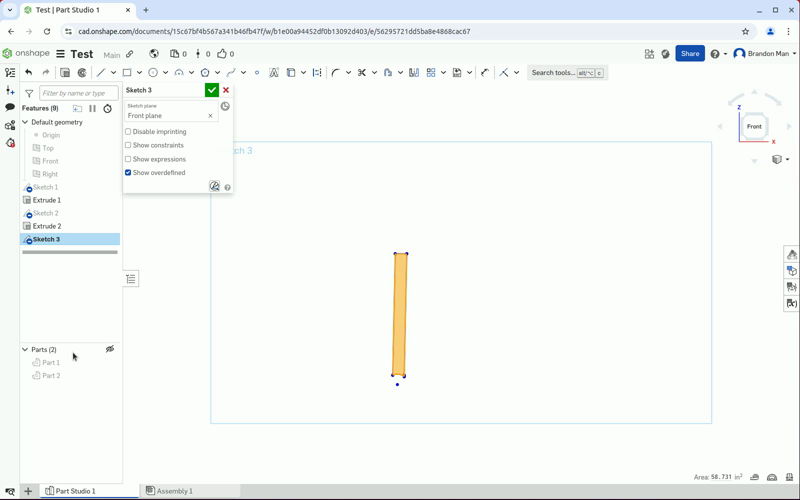
key(shift+e)
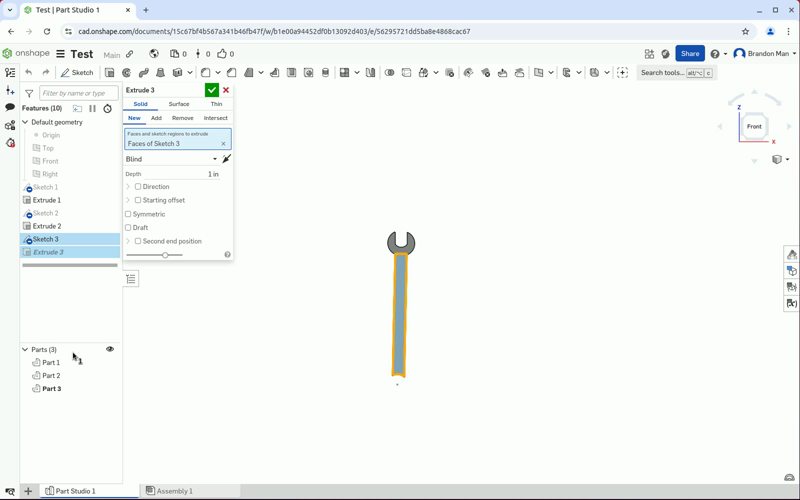
mouse_move(143, 106)
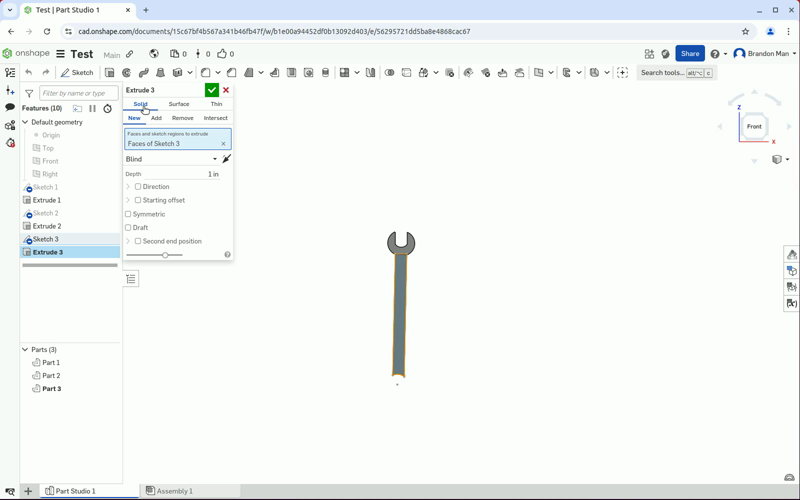
click(143, 106)
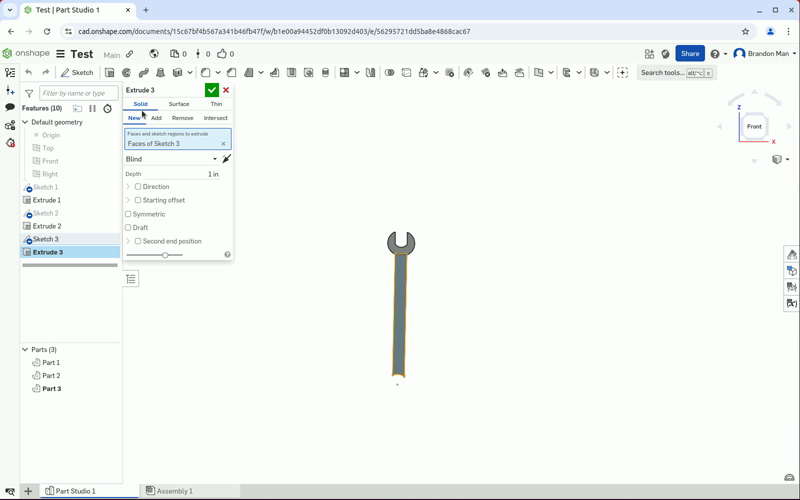
mouse_move(137, 120)
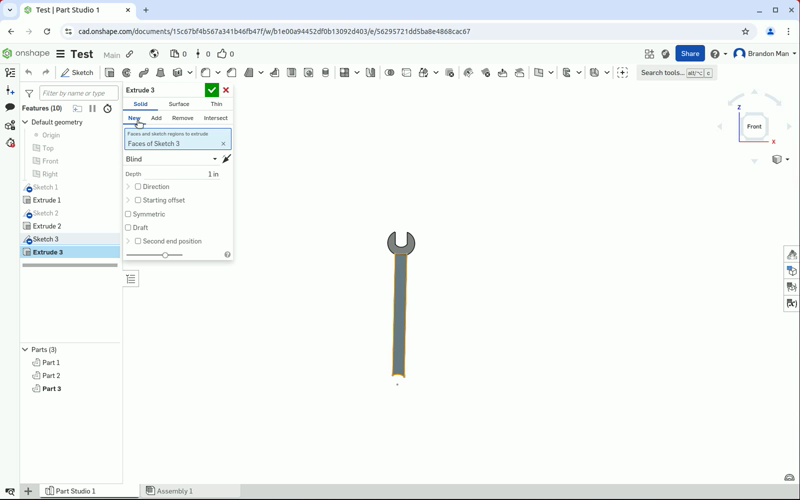
click(137, 120)
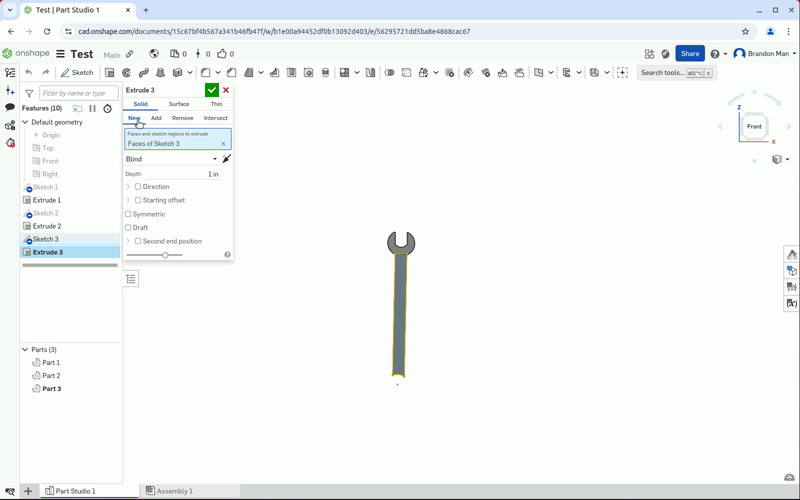
key(tab, 4)
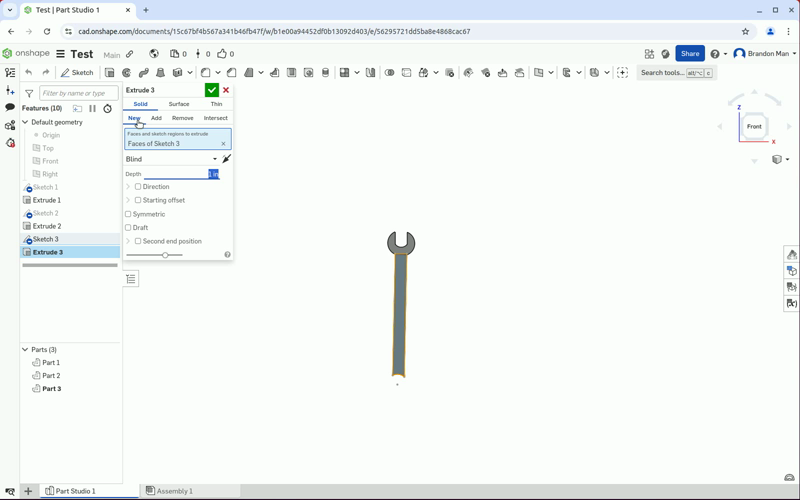
text(2.166)
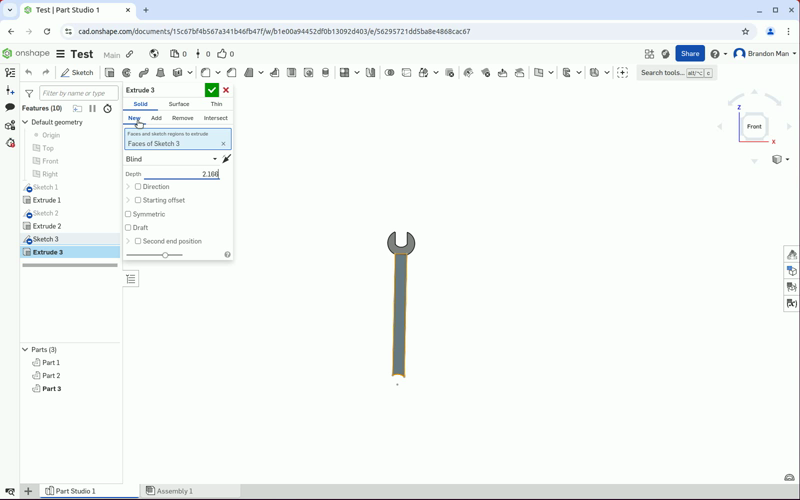
key(enter)
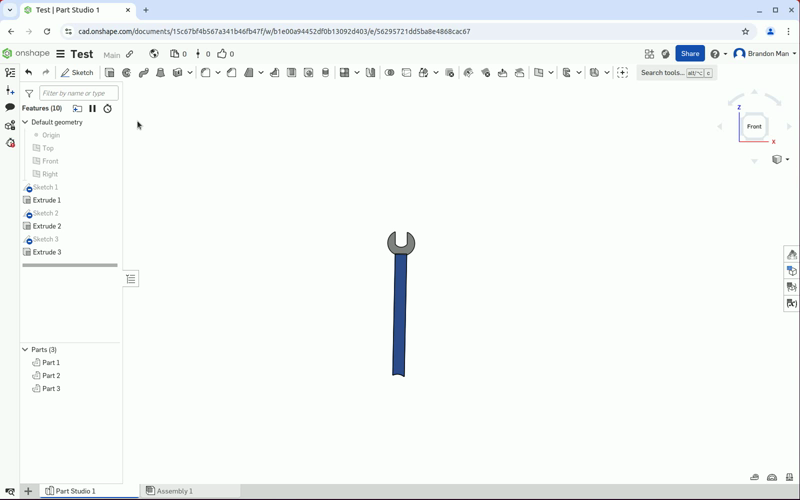
key(shift+h)
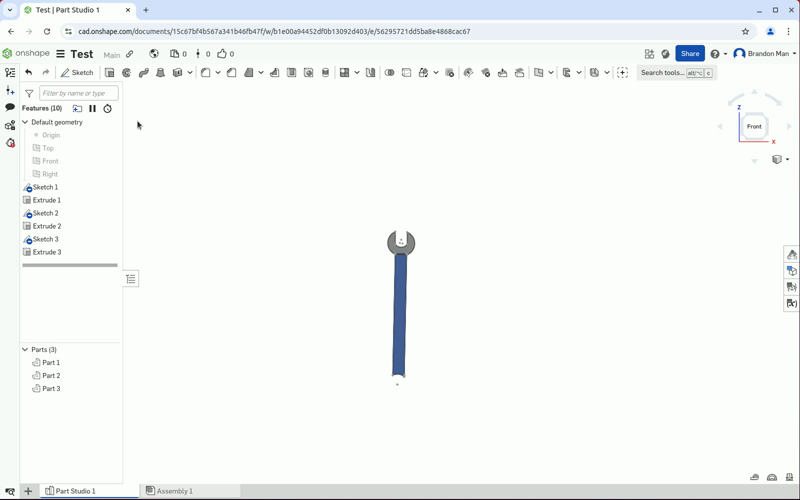
key(shift+h)
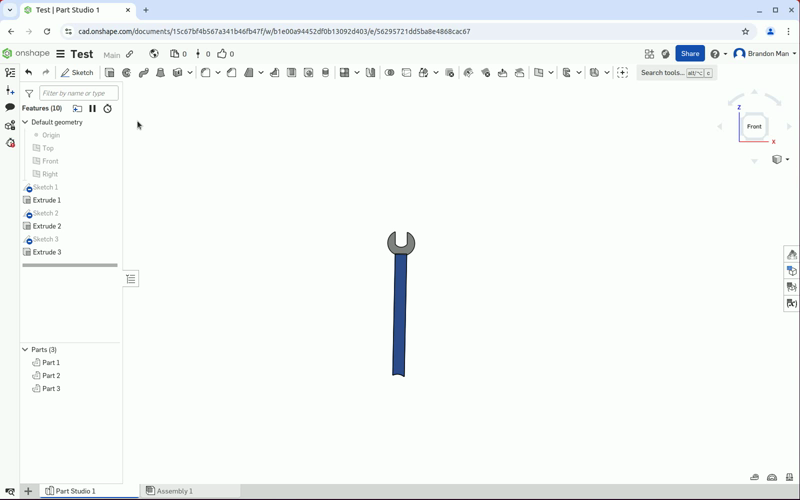
mouse_move(73, 189)
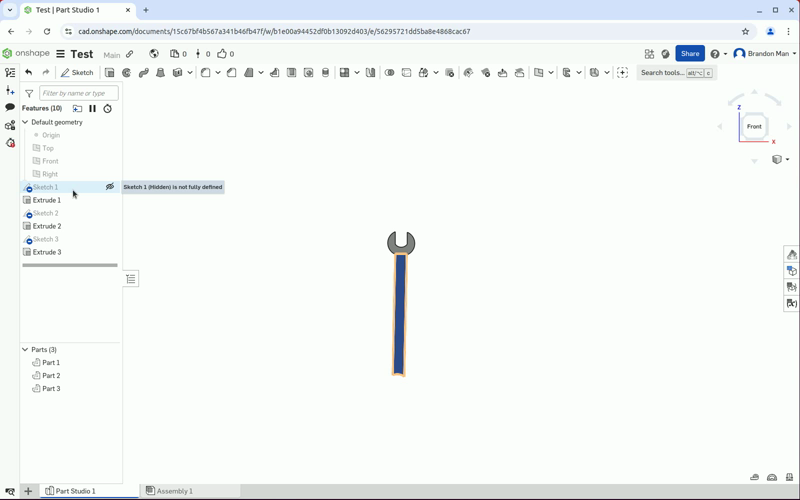
click(73, 189)
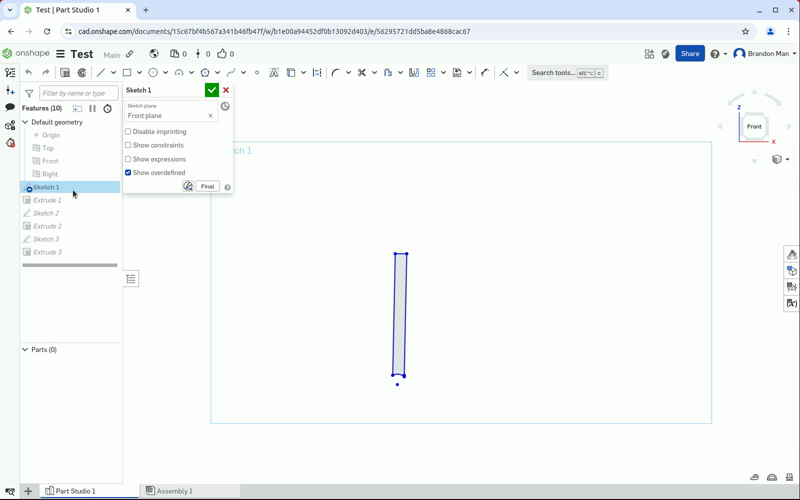
mouse_move(229, 92)
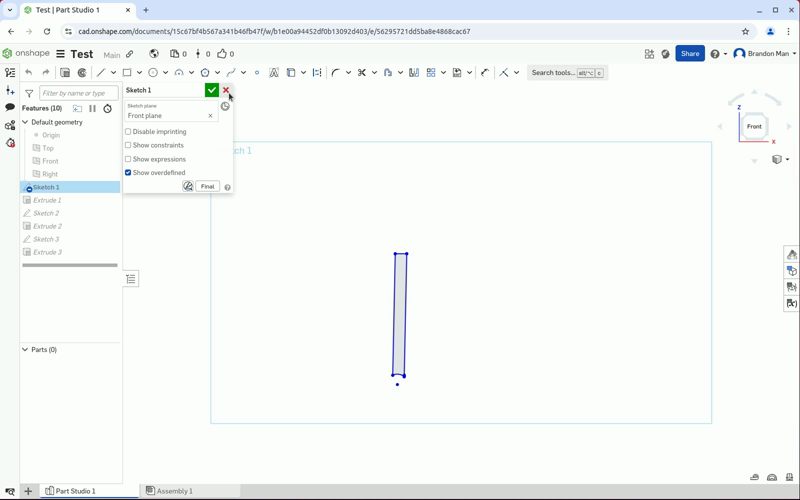
click(229, 92)
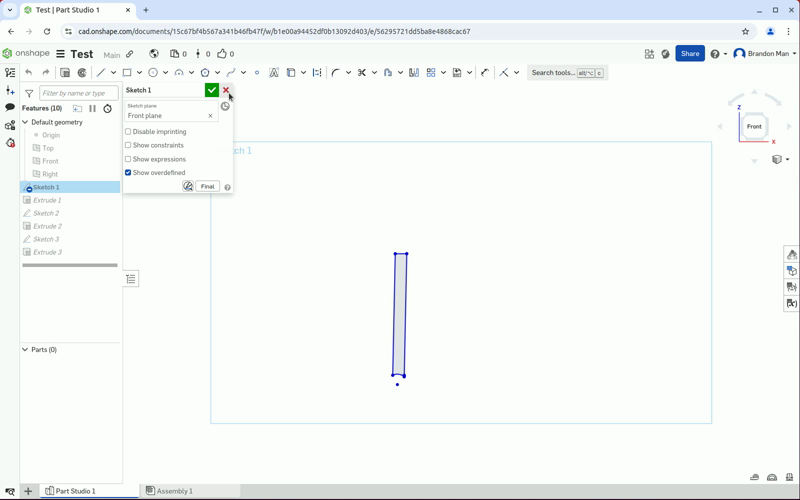
key(shift+s)
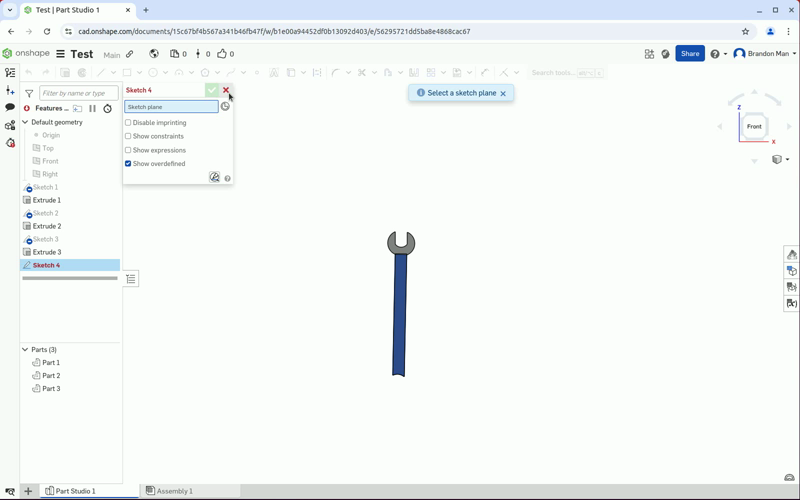
mouse_move(73, 163)
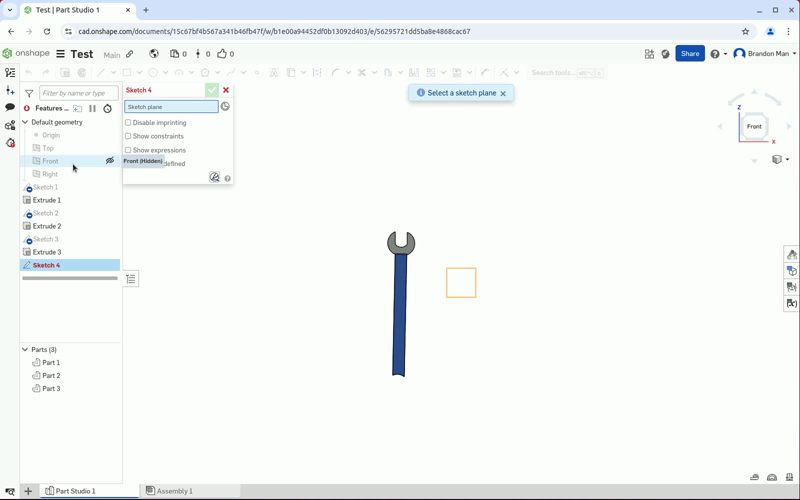
click(73, 163)
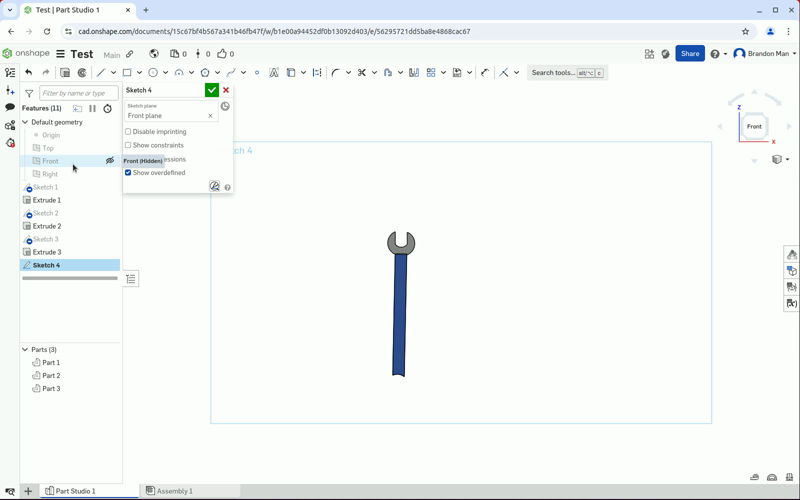
mouse_move(73, 352)
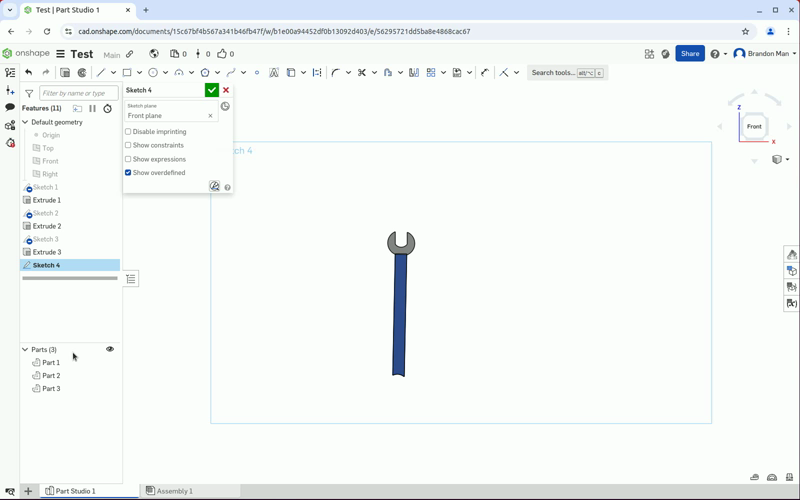
key(y)
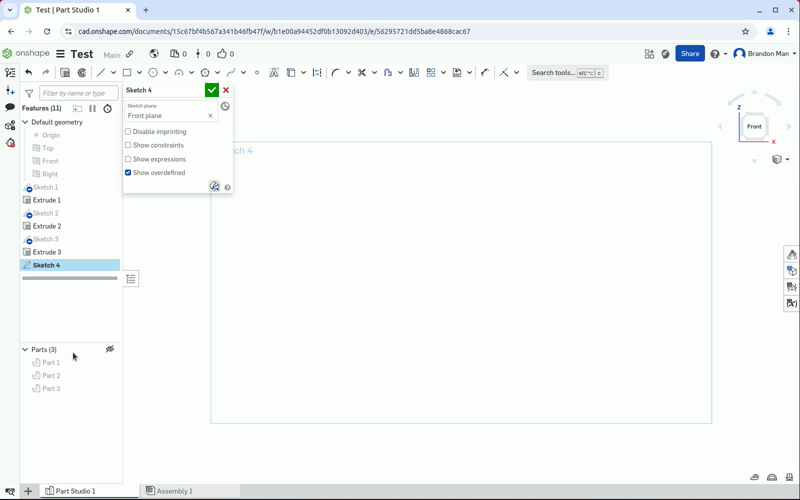
key(c)
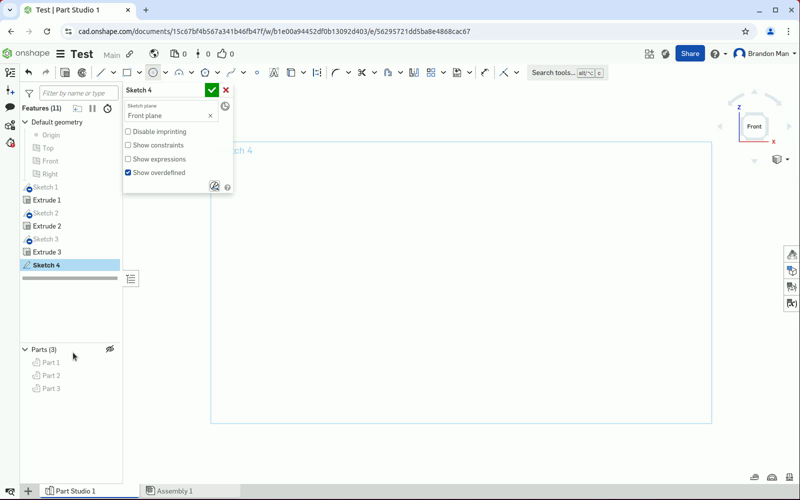
key_down(shift)
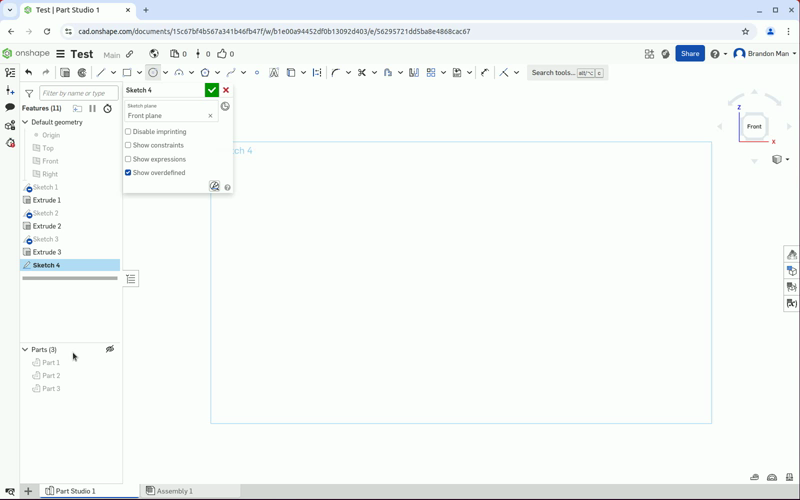
mouse_move(398, 384)
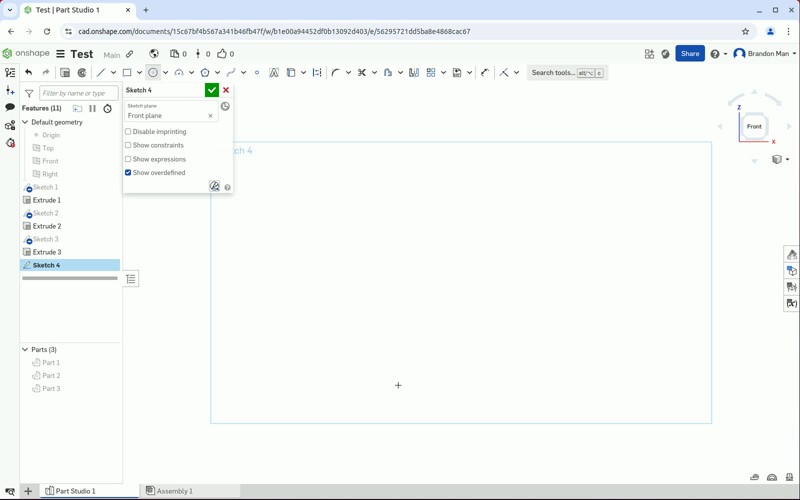
click(398, 384)
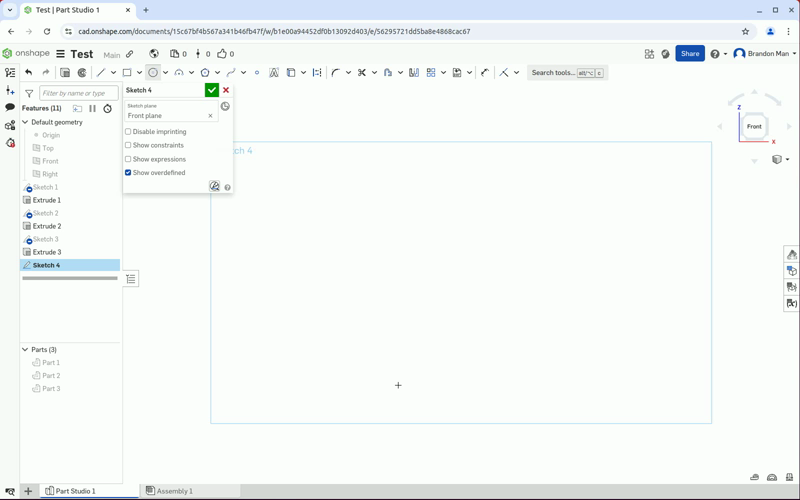
key_up(shift)
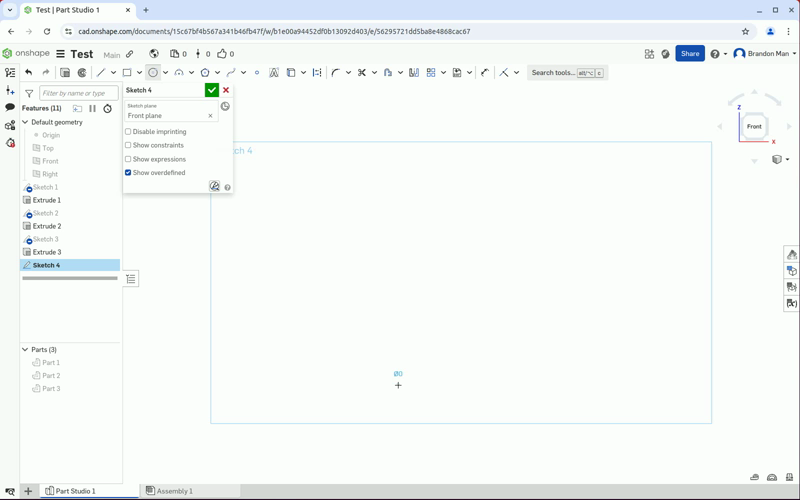
mouse_move(409, 384)
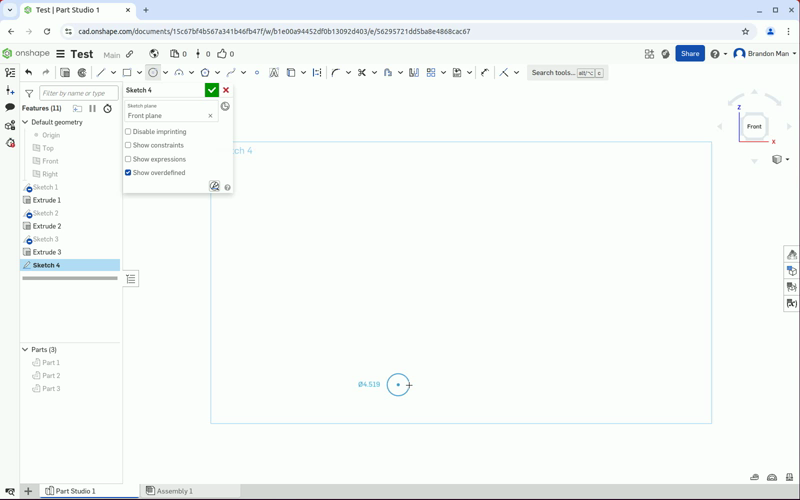
click(409, 384)
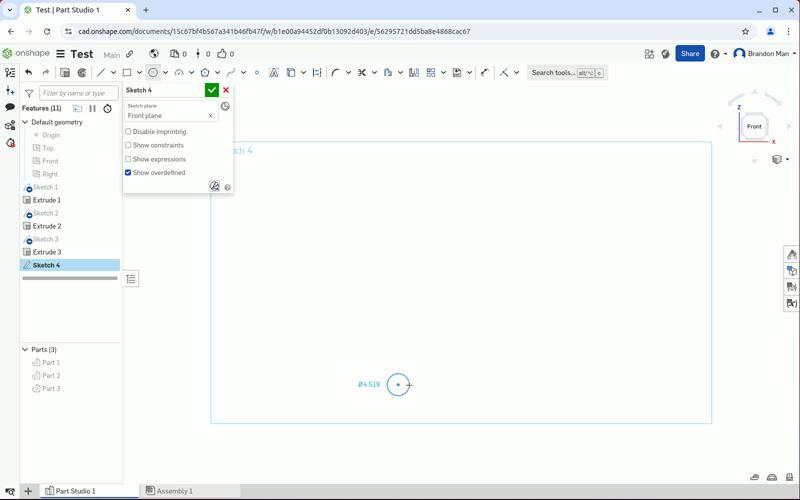
key(esc)
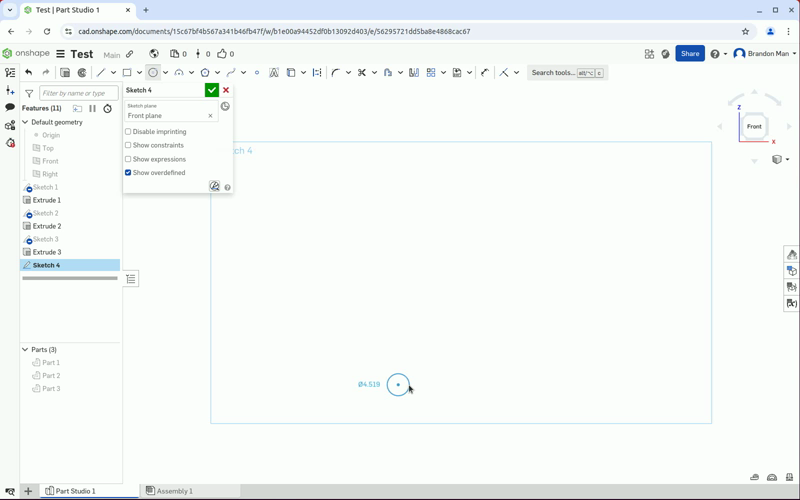
key(l)
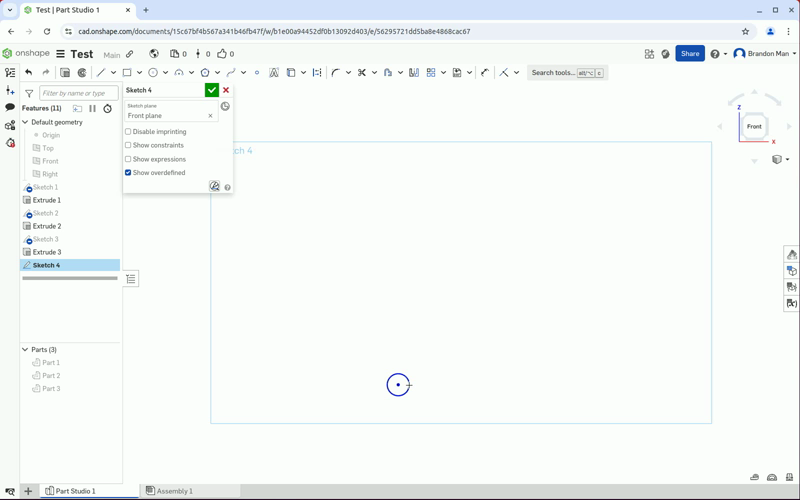
key_down(shift)
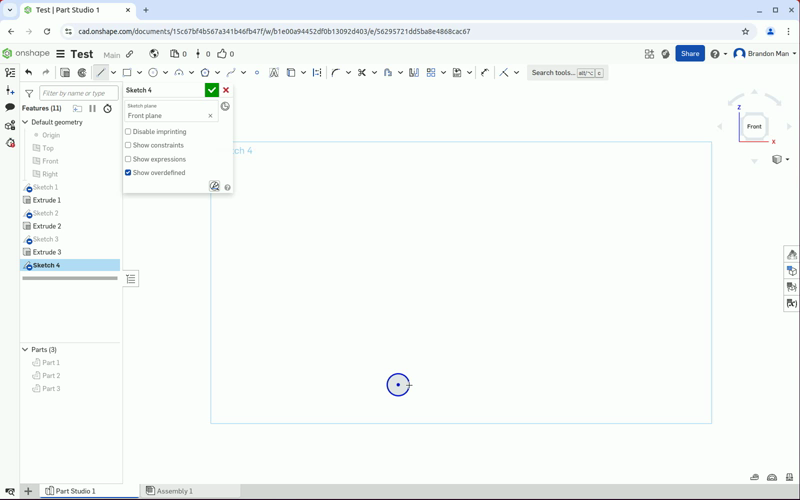
mouse_move(390, 384)
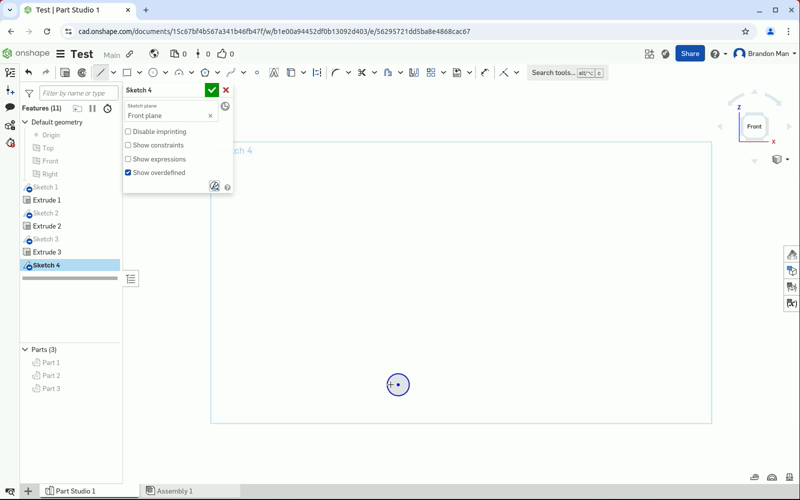
click(390, 384)
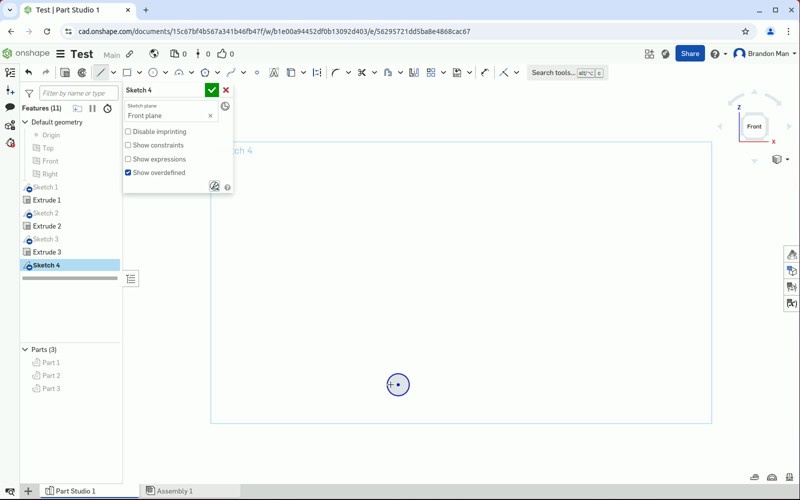
key_up(shift)
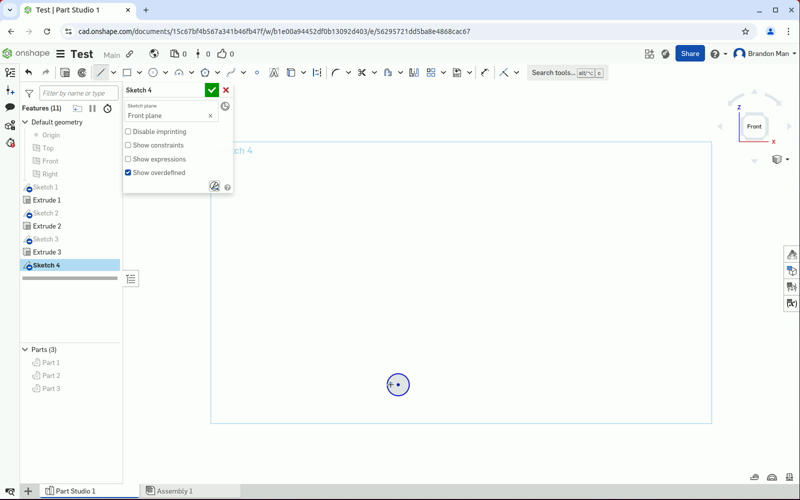
key_down(shift)
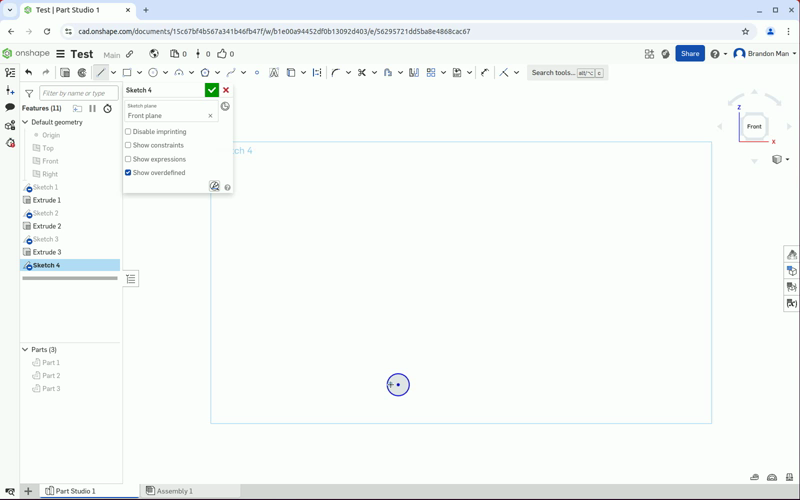
mouse_move(420, 384)
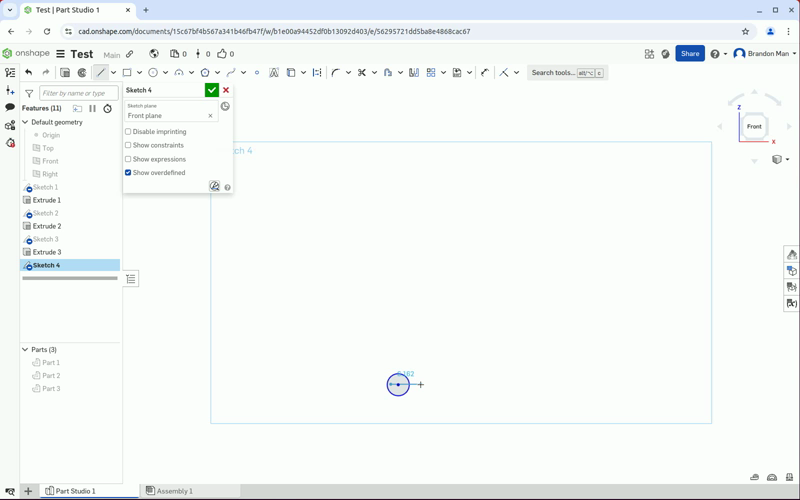
mouse_move(394, 390)
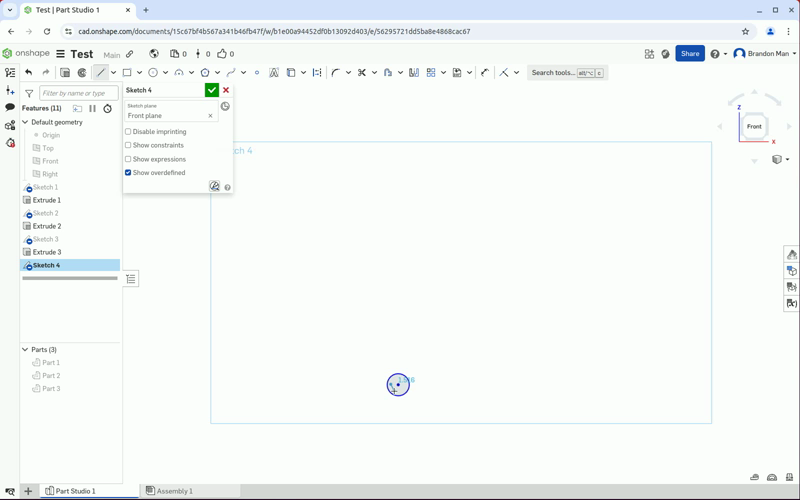
scroll(6)
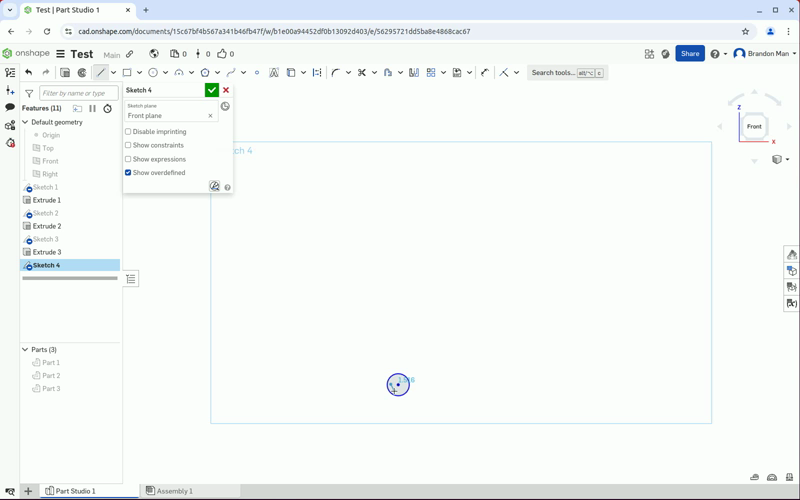
scroll(6)
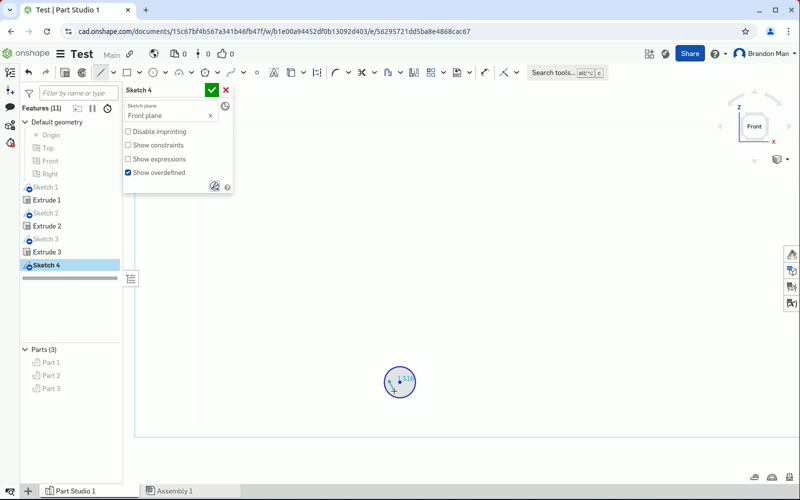
scroll(6)
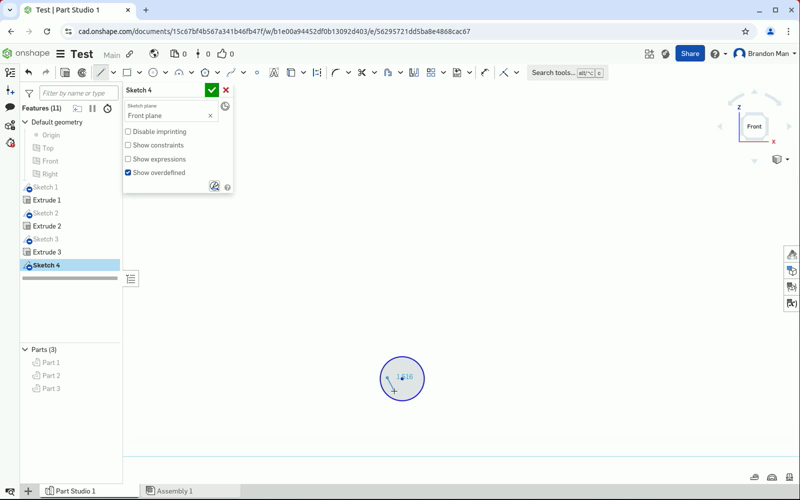
scroll(6)
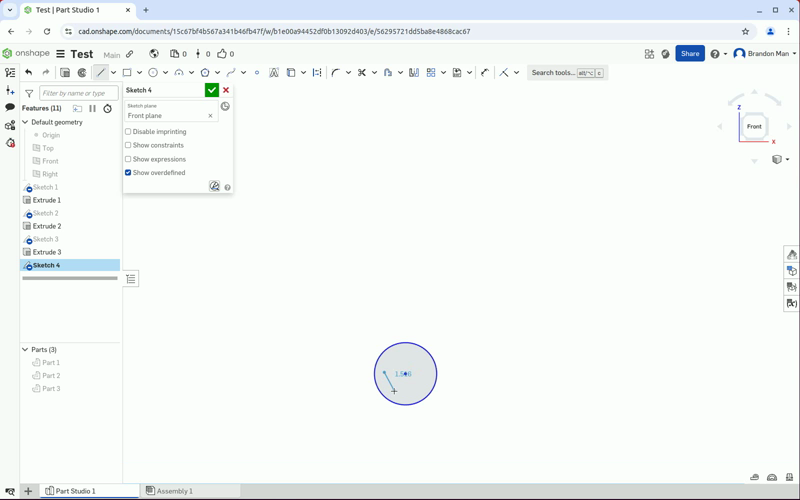
scroll(6)
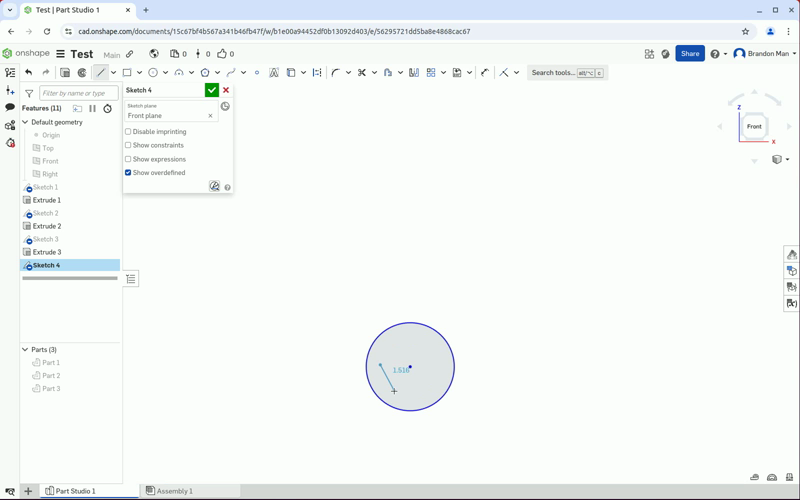
scroll(6)
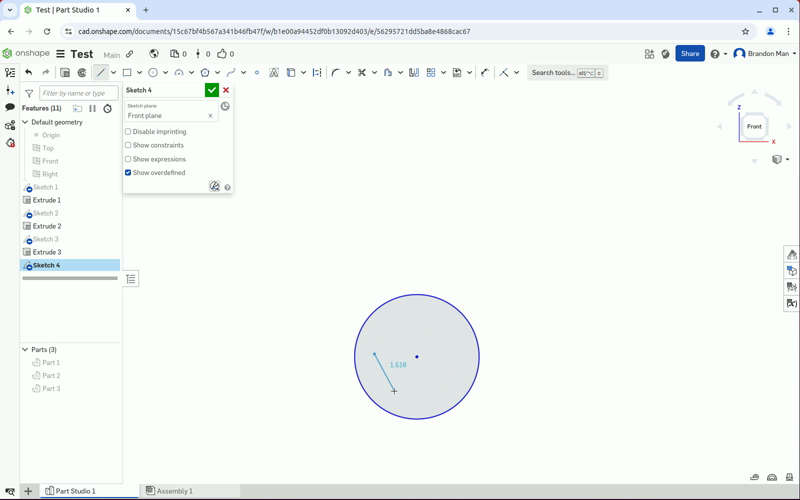
scroll(6)
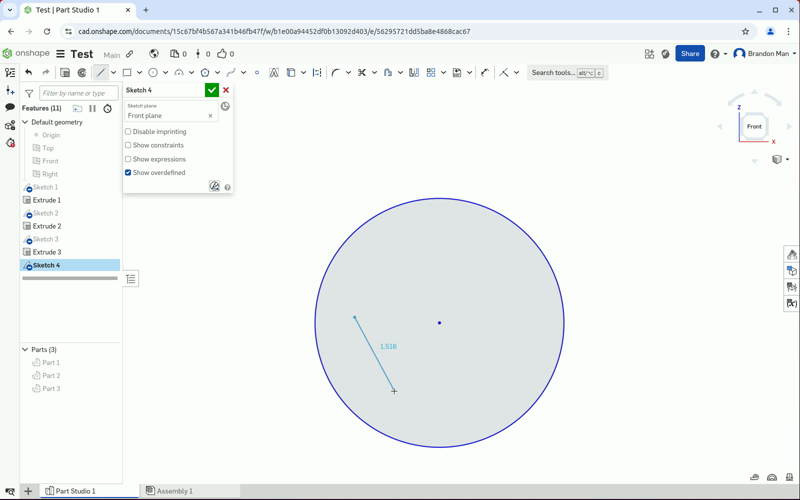
click(394, 390)
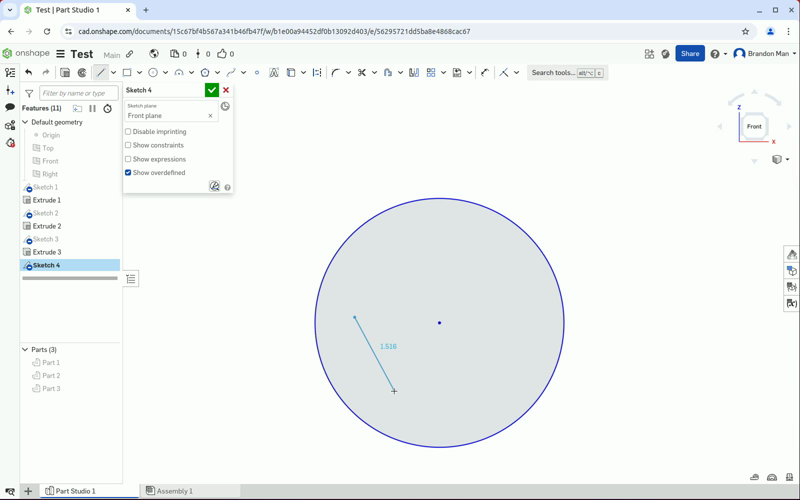
scroll(-6)
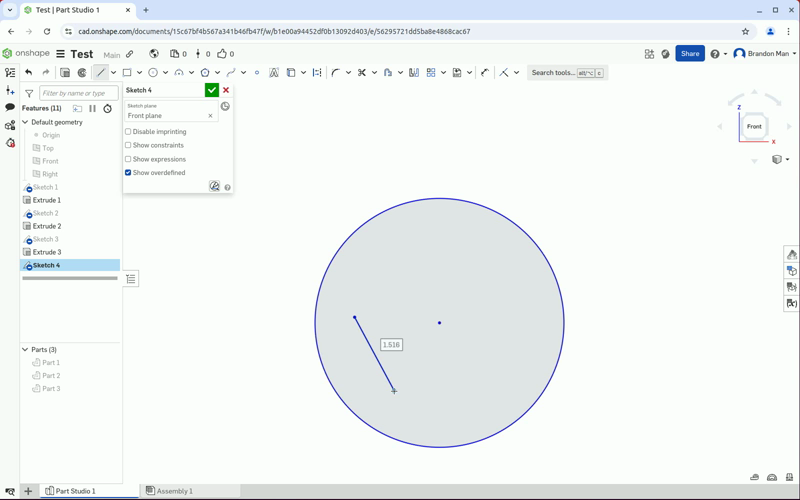
scroll(-6)
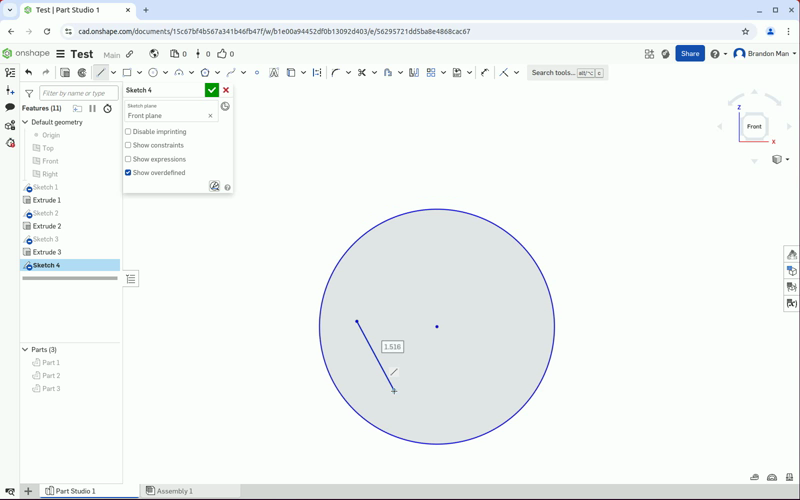
scroll(-6)
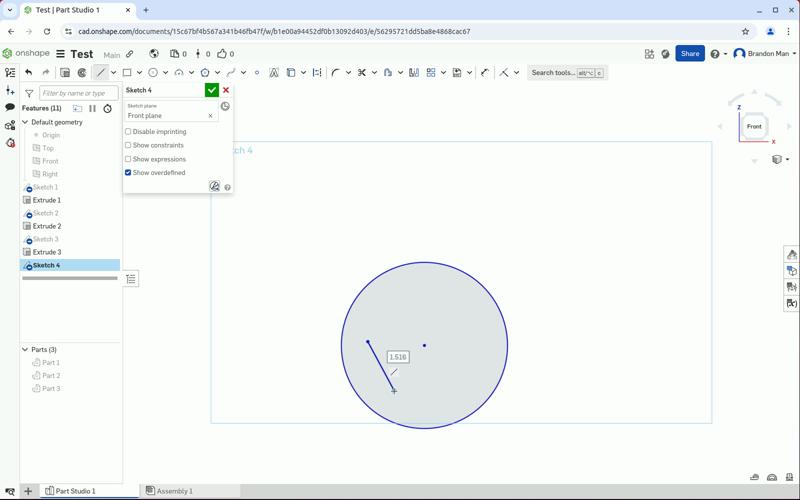
scroll(-6)
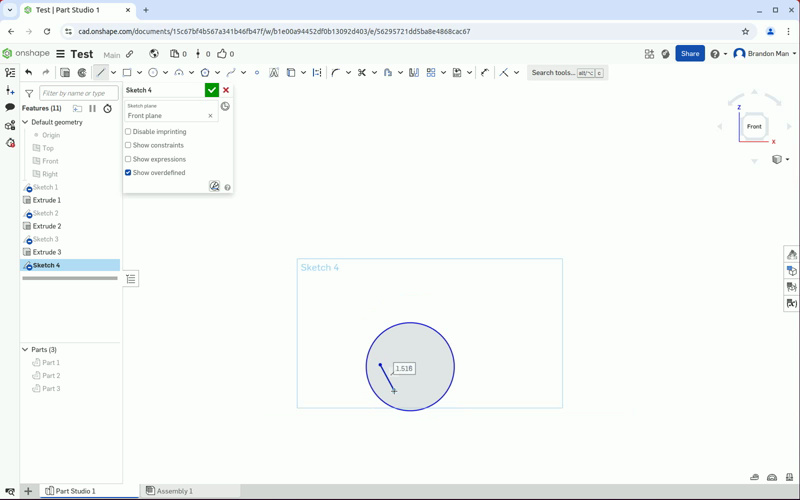
scroll(-6)
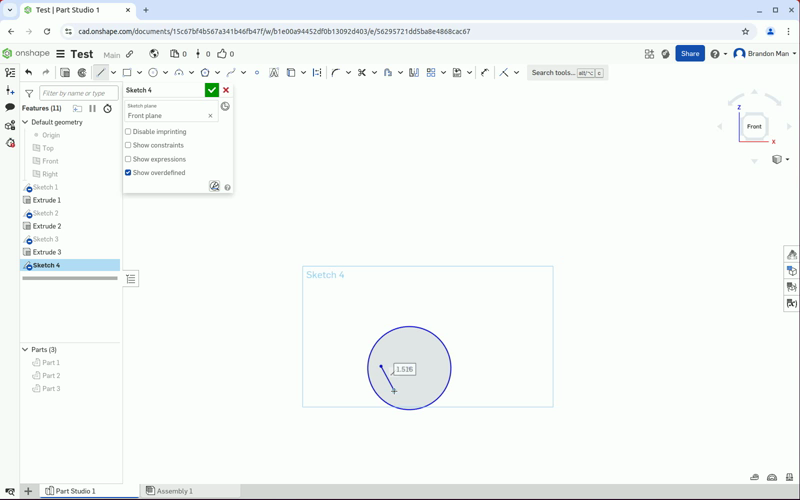
scroll(-6)
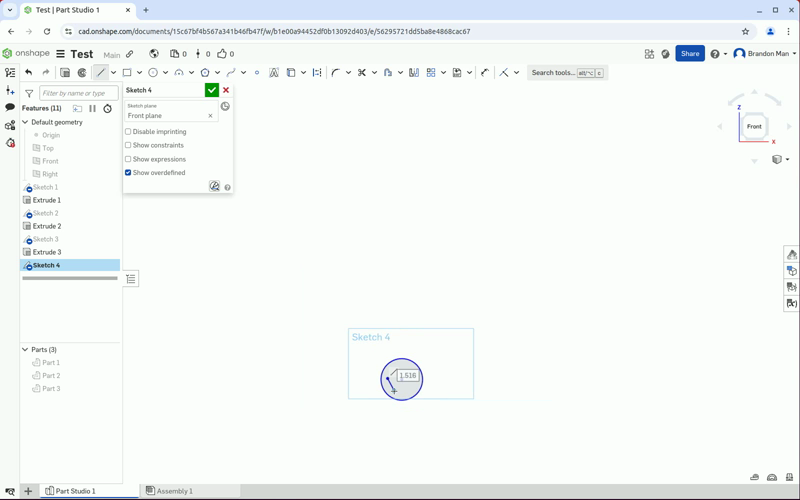
scroll(-6)
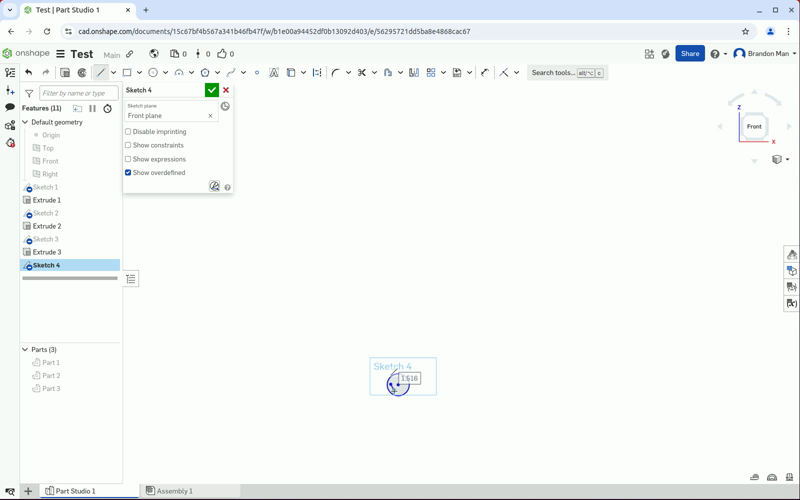
key_up(shift)
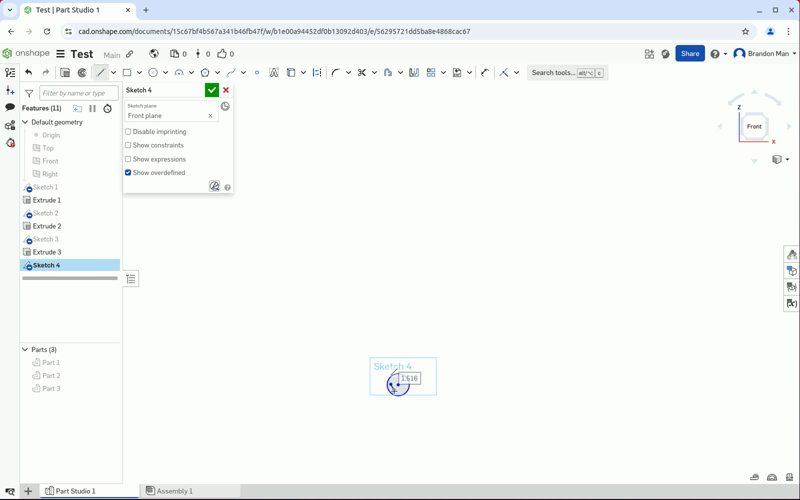
key_down(shift)
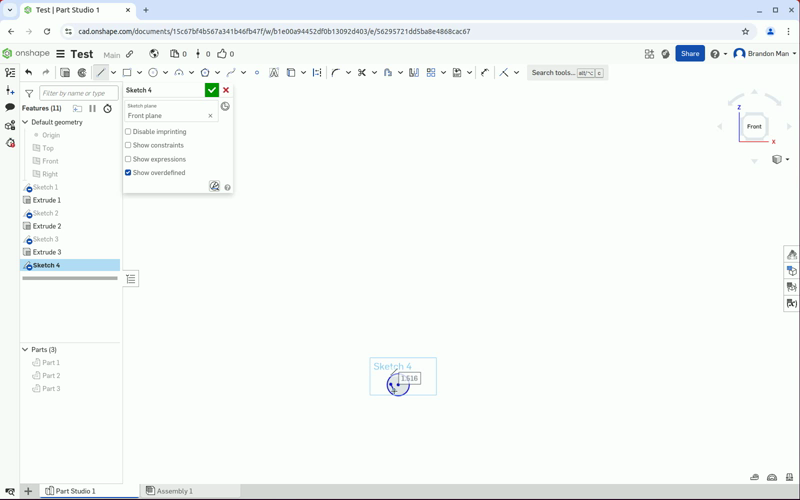
mouse_move(424, 390)
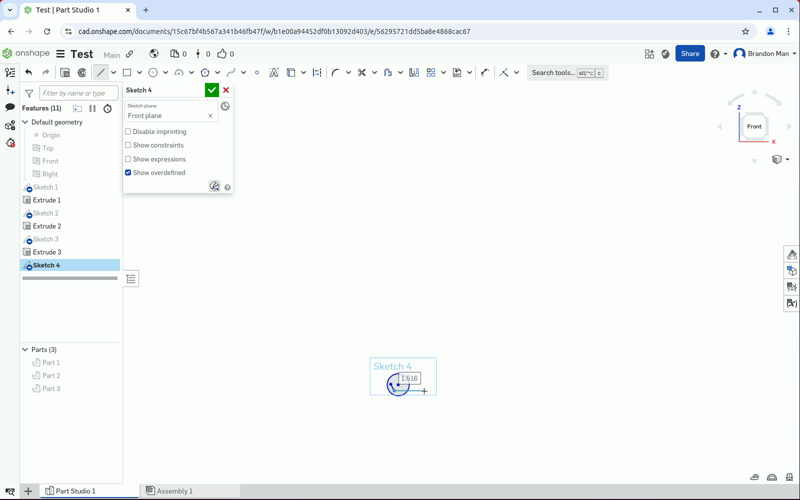
mouse_move(401, 391)
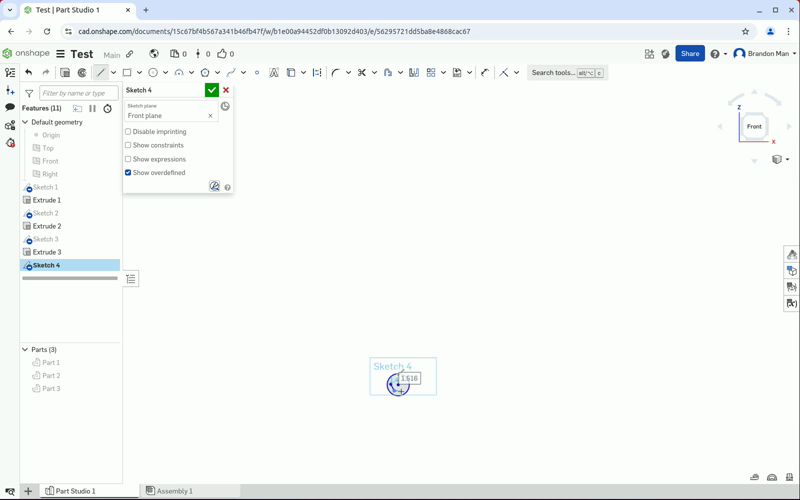
scroll(6)
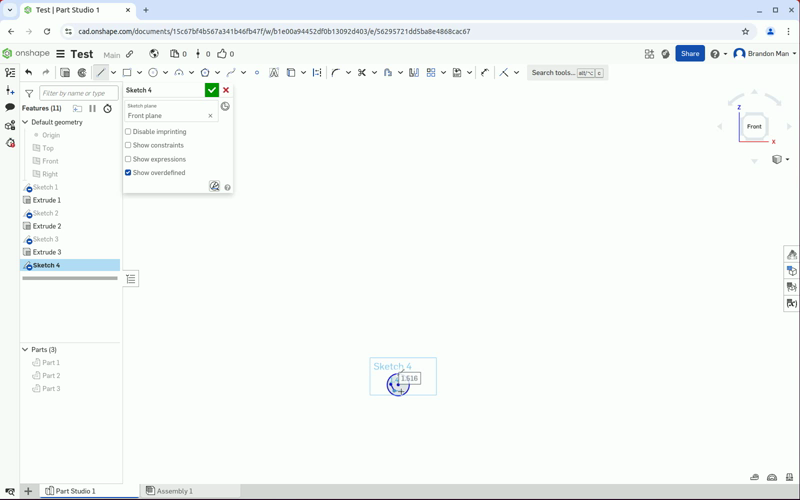
scroll(6)
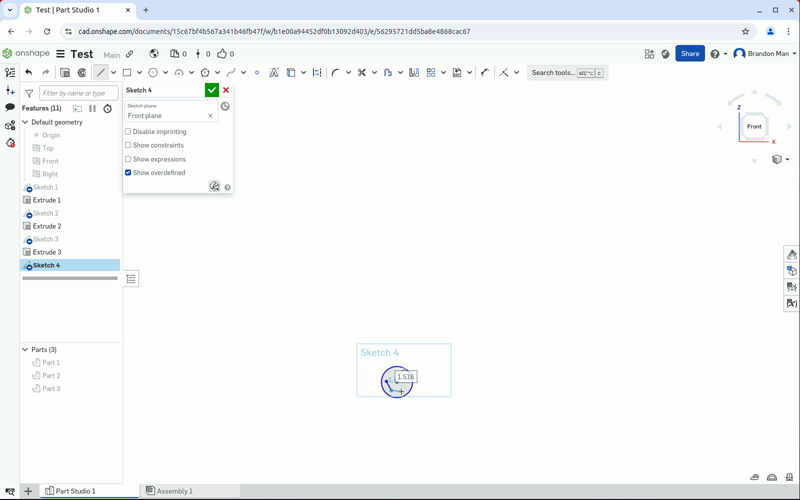
scroll(6)
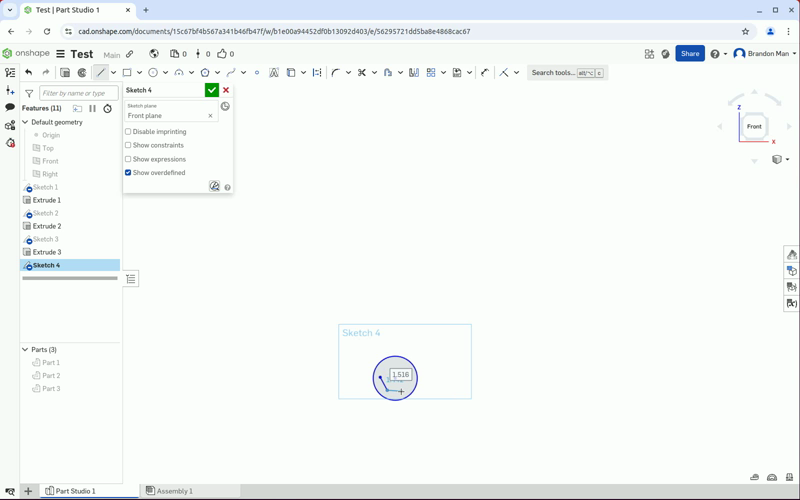
scroll(6)
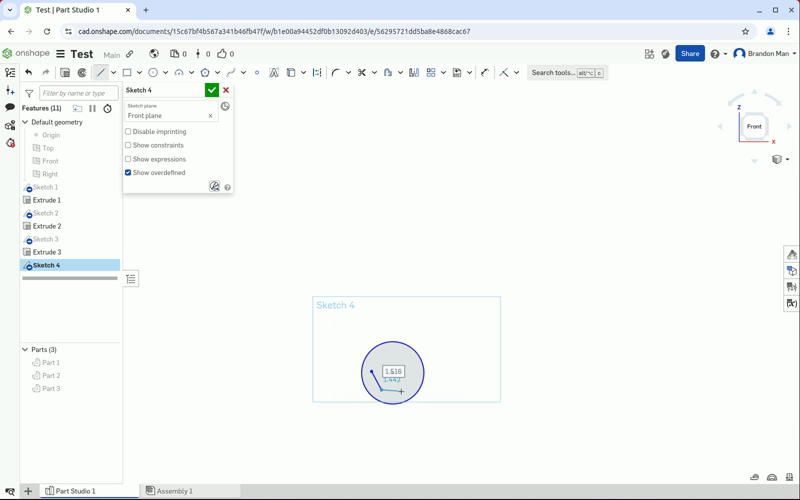
scroll(6)
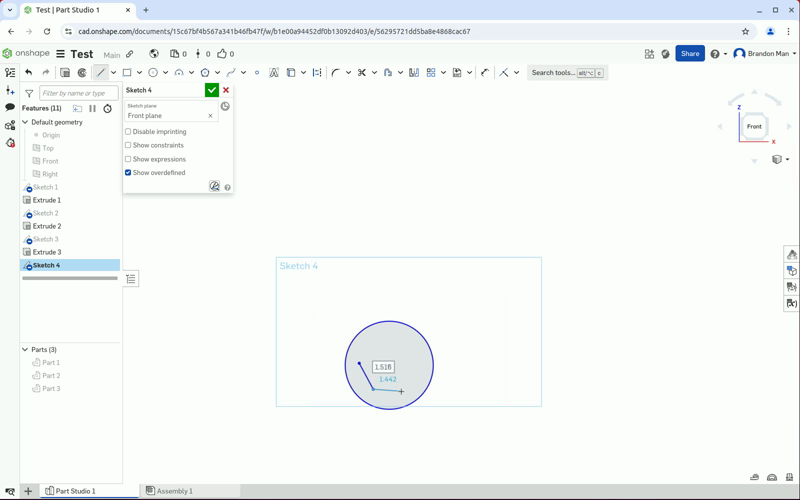
scroll(6)
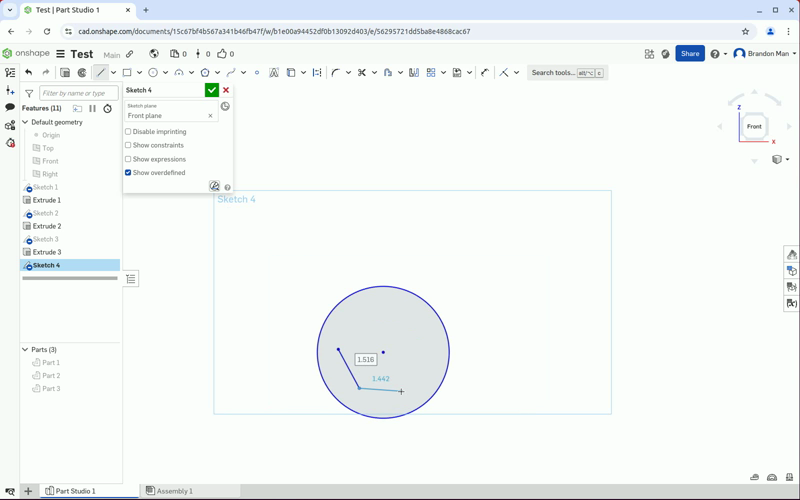
scroll(6)
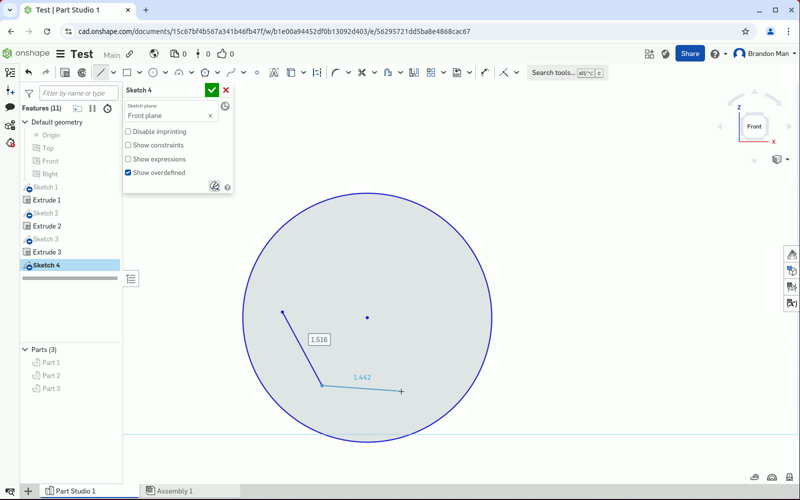
click(401, 391)
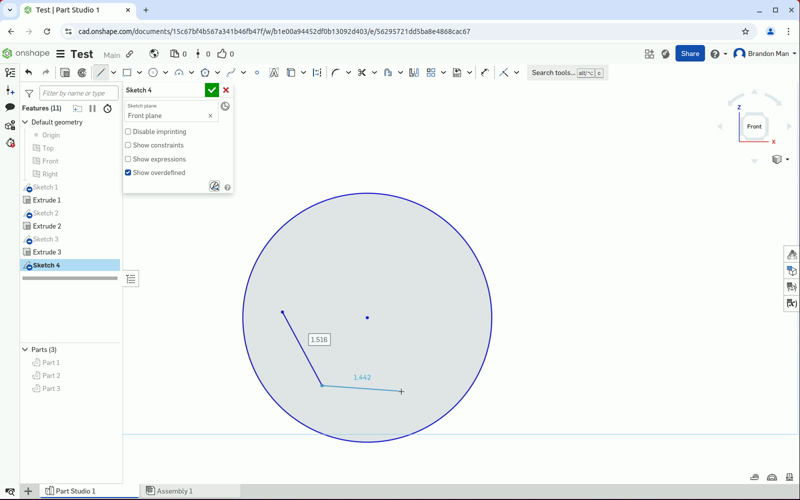
scroll(-6)
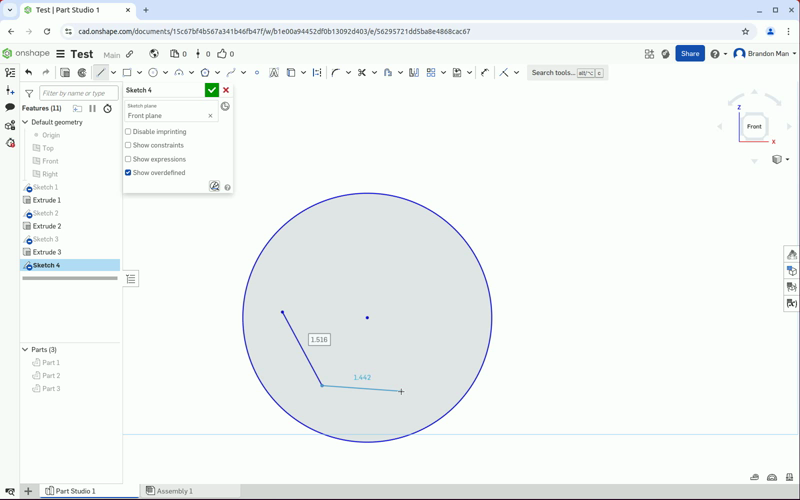
scroll(-6)
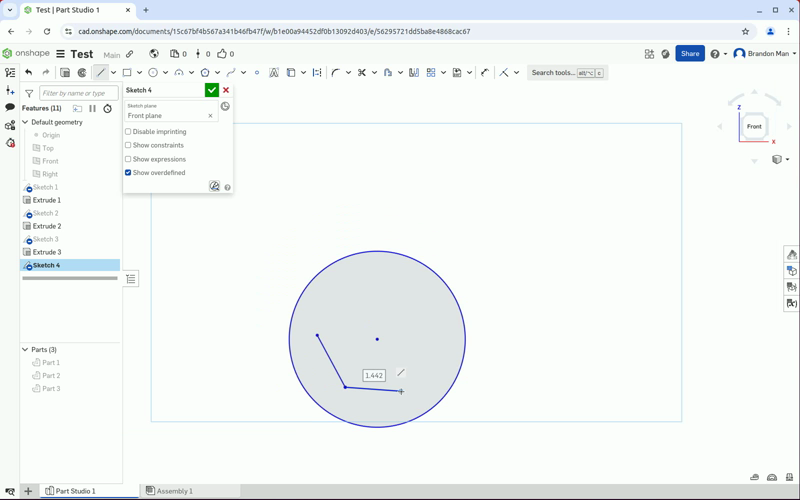
scroll(-6)
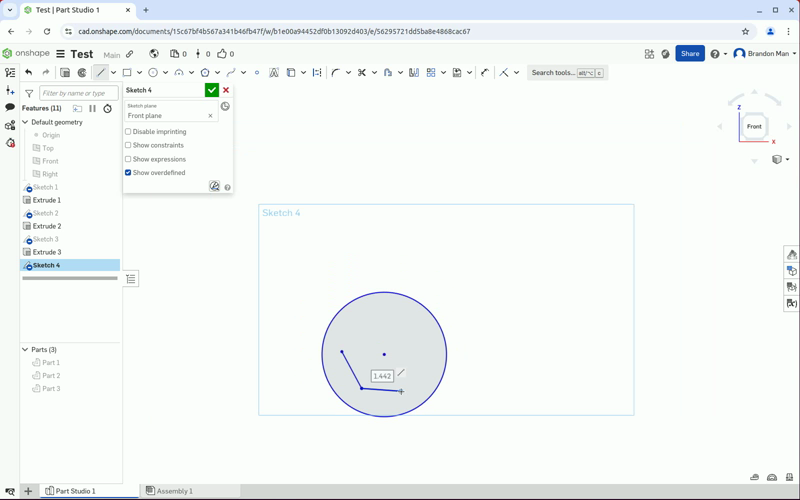
scroll(-6)
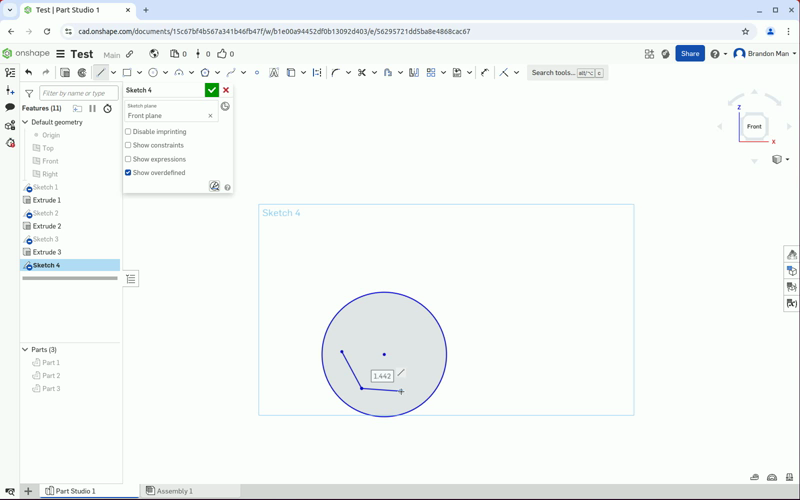
scroll(-6)
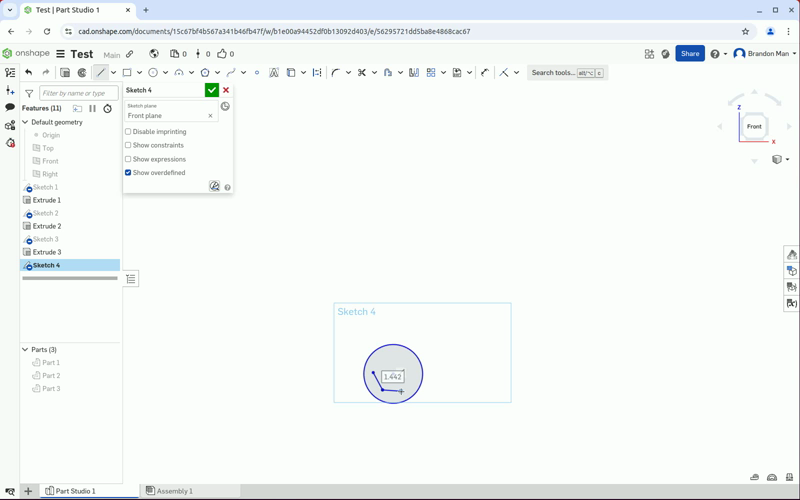
scroll(-6)
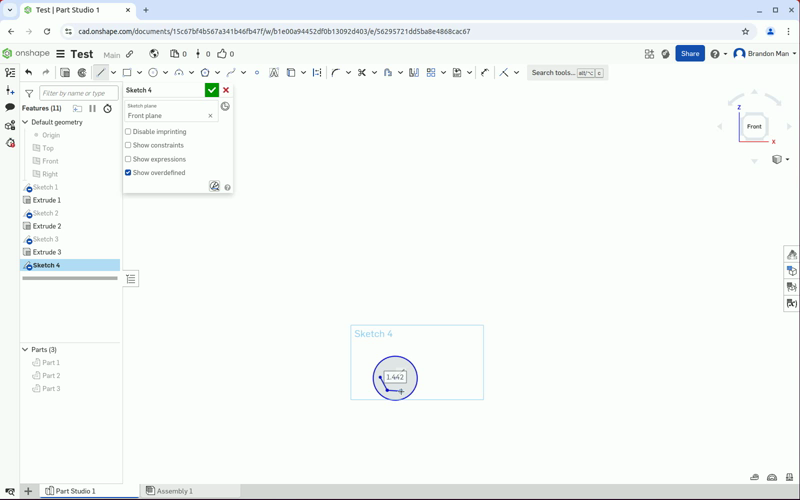
scroll(-6)
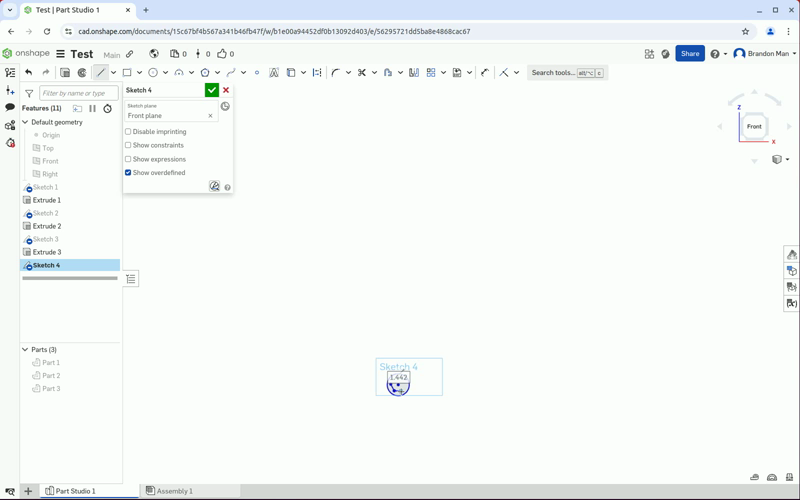
key_up(shift)
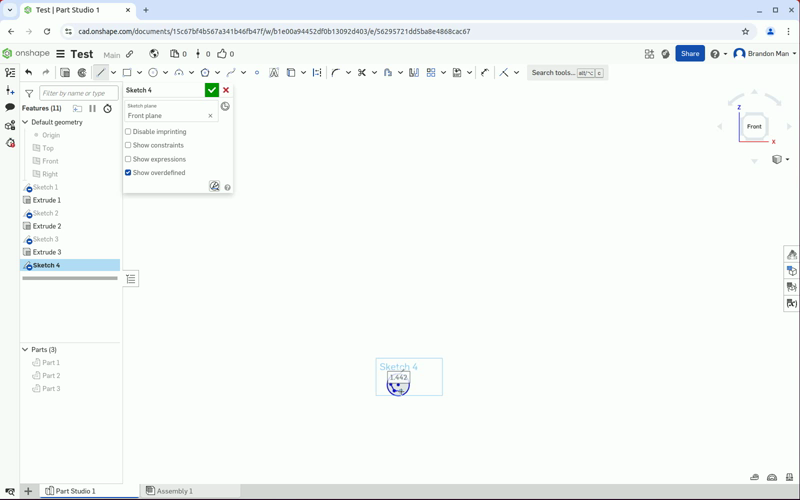
key_down(shift)
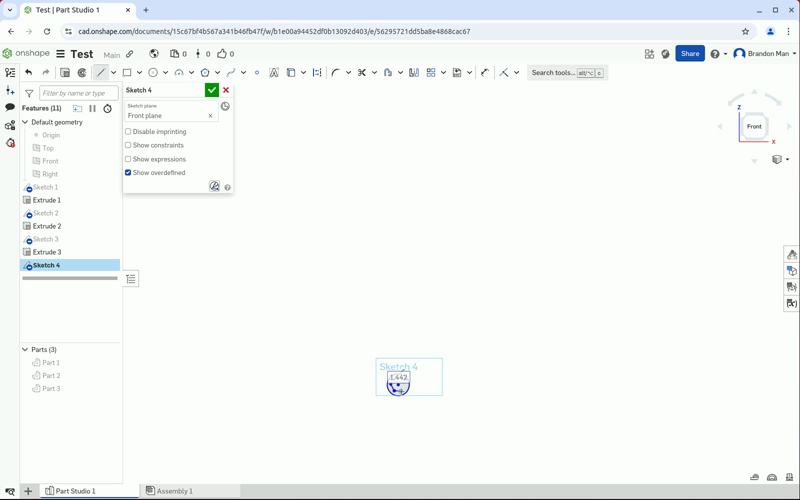
mouse_move(431, 391)
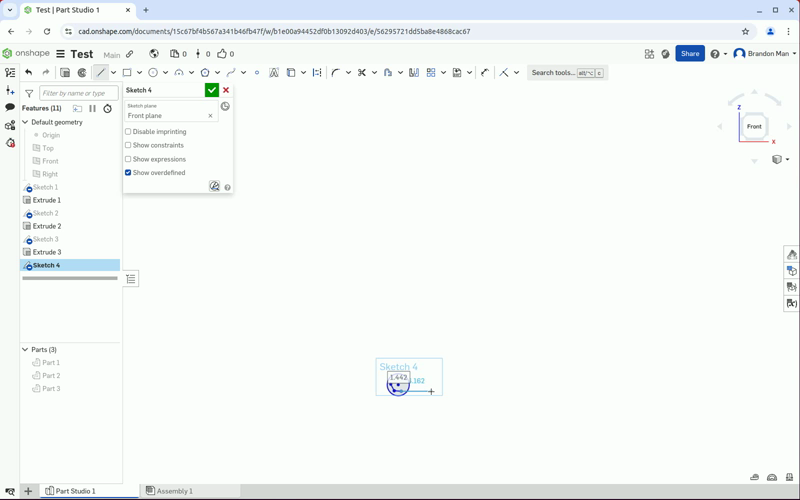
mouse_move(404, 385)
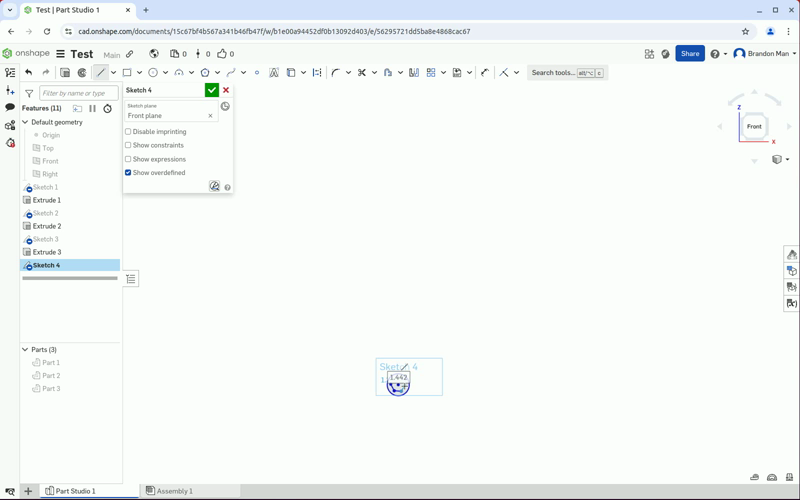
scroll(6)
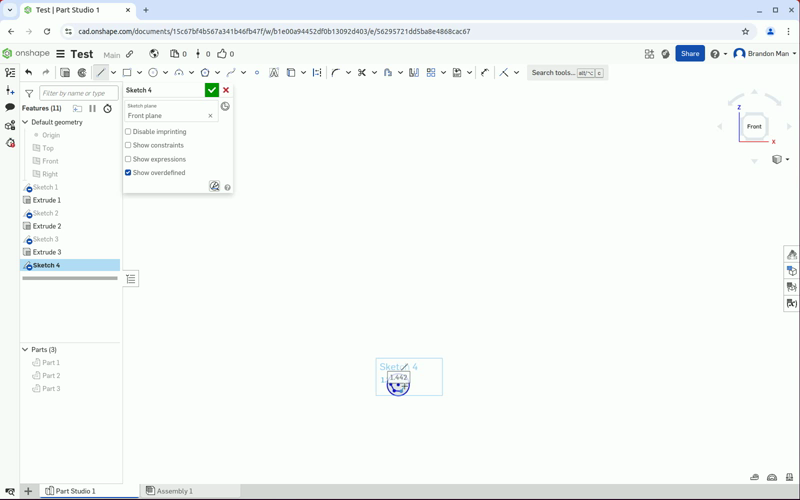
scroll(6)
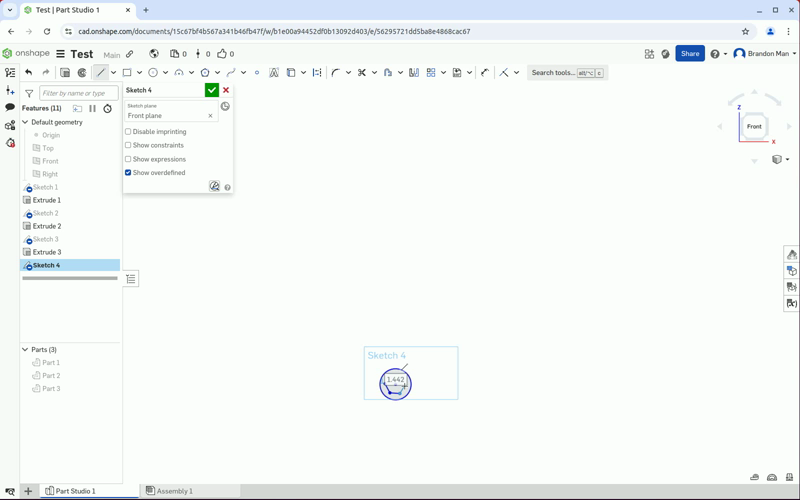
scroll(6)
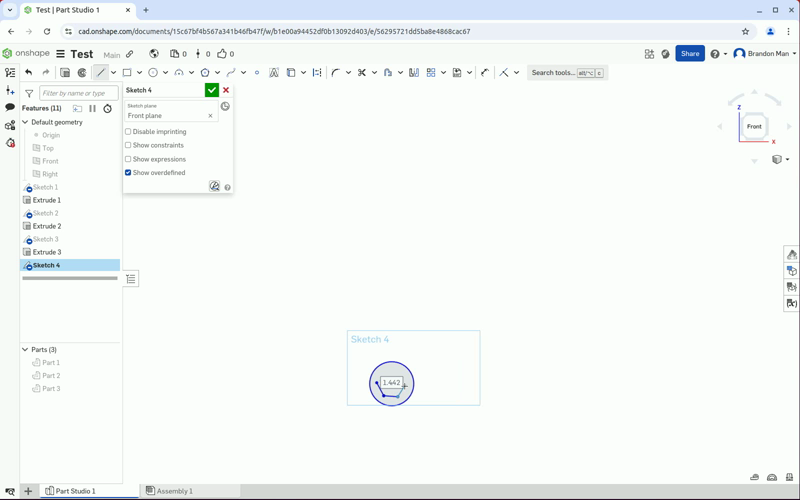
scroll(6)
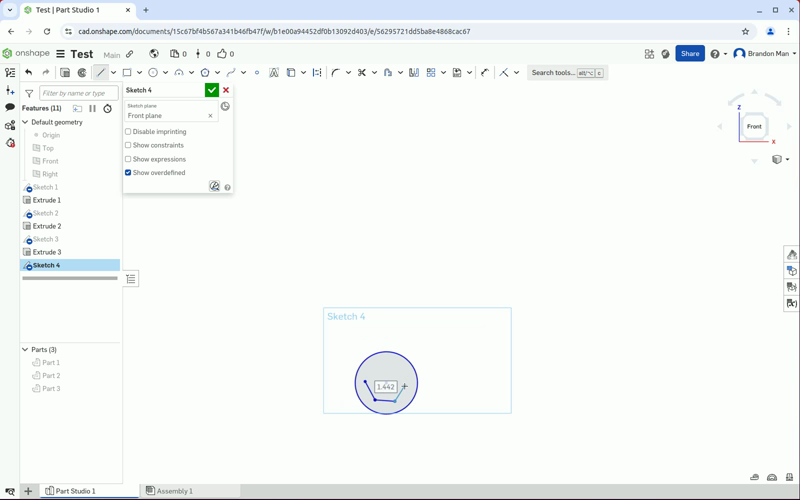
scroll(6)
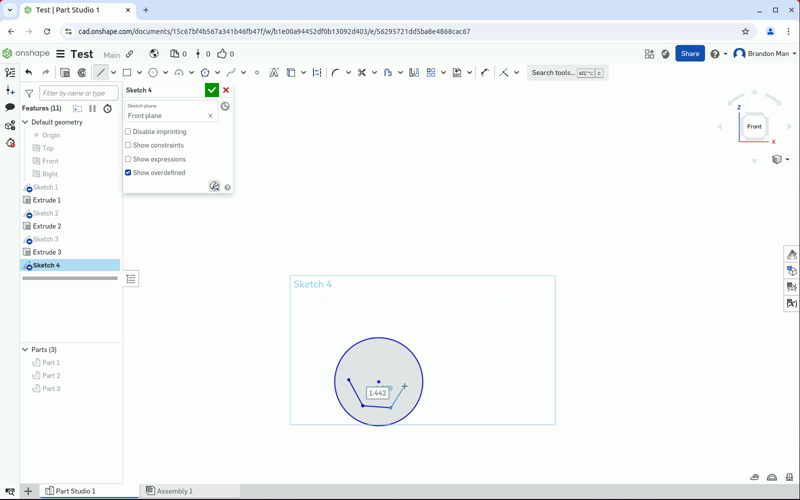
scroll(6)
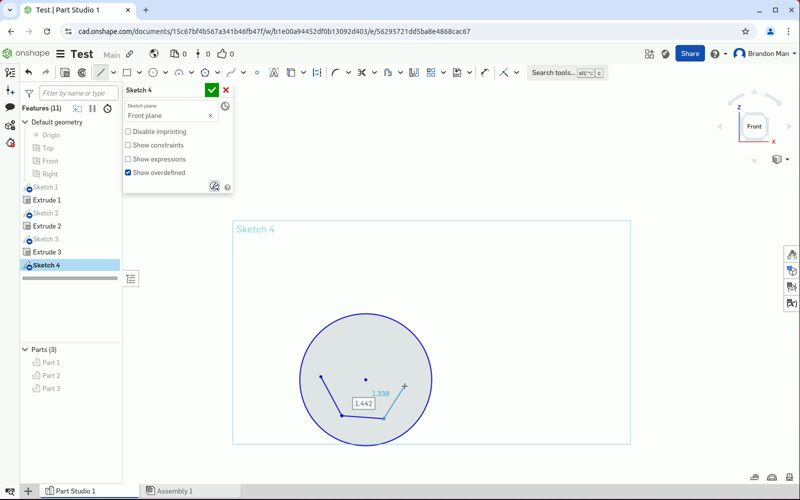
scroll(6)
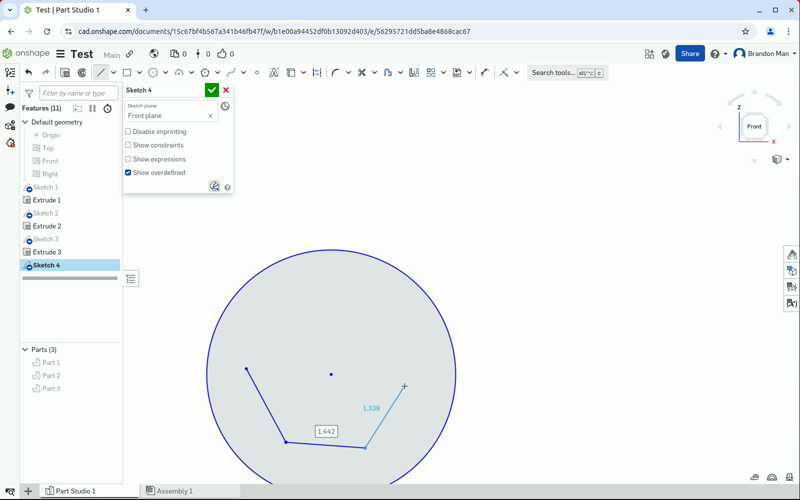
click(404, 385)
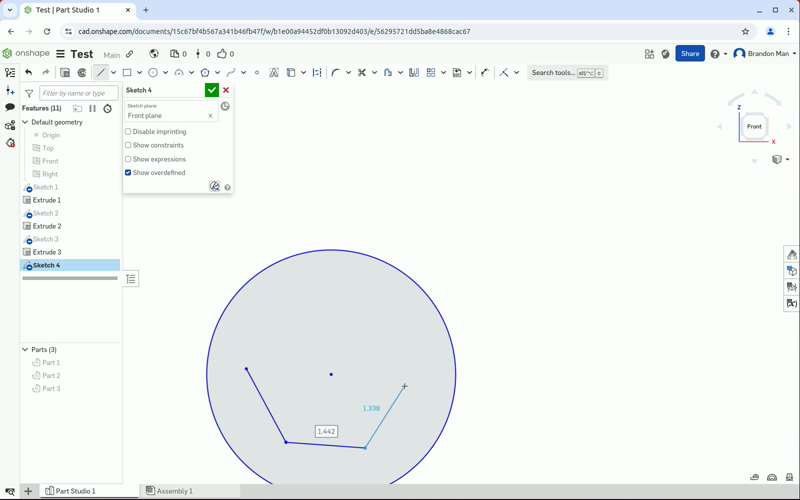
scroll(-6)
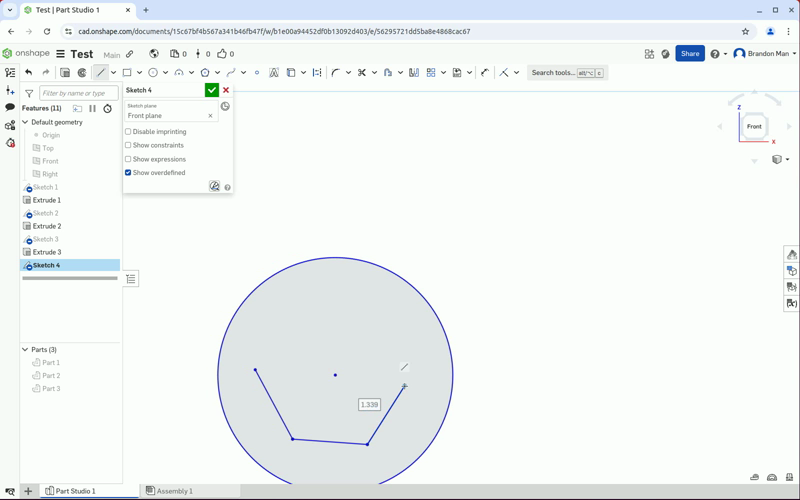
scroll(-6)
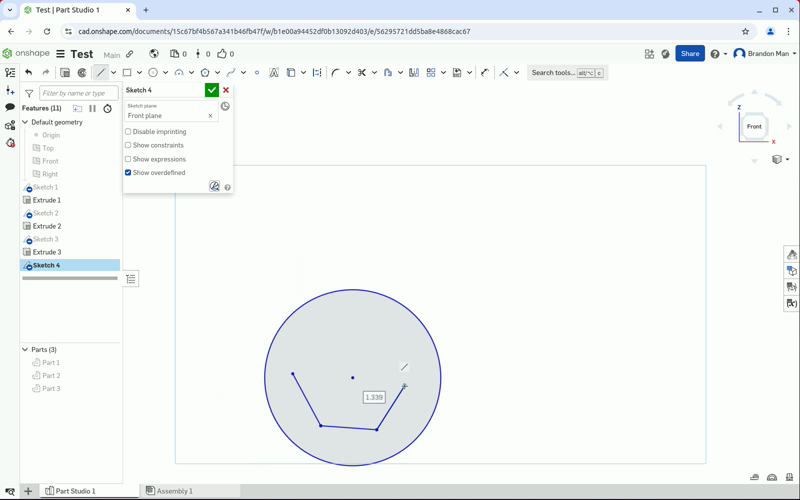
scroll(-6)
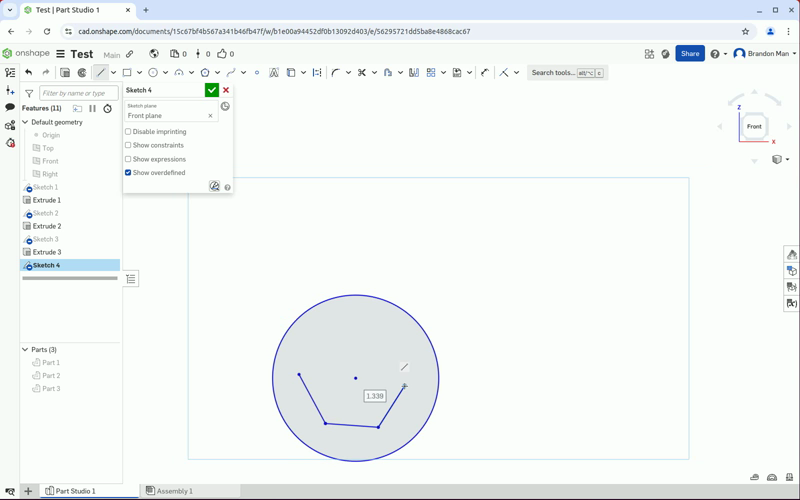
scroll(-6)
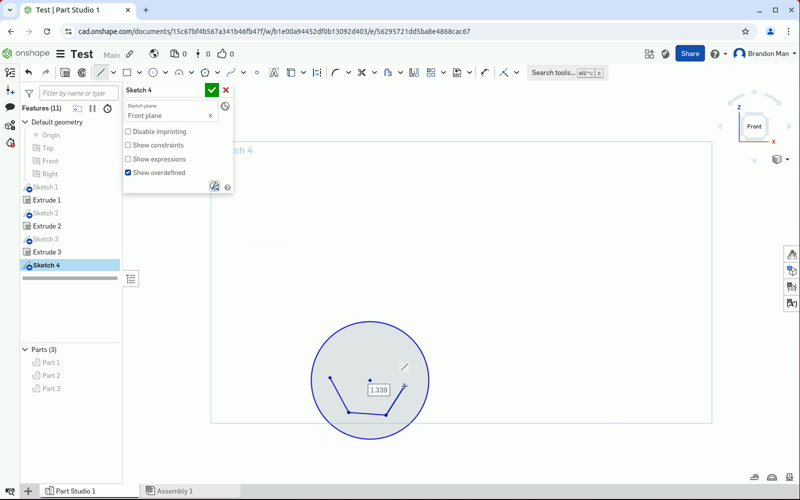
scroll(-6)
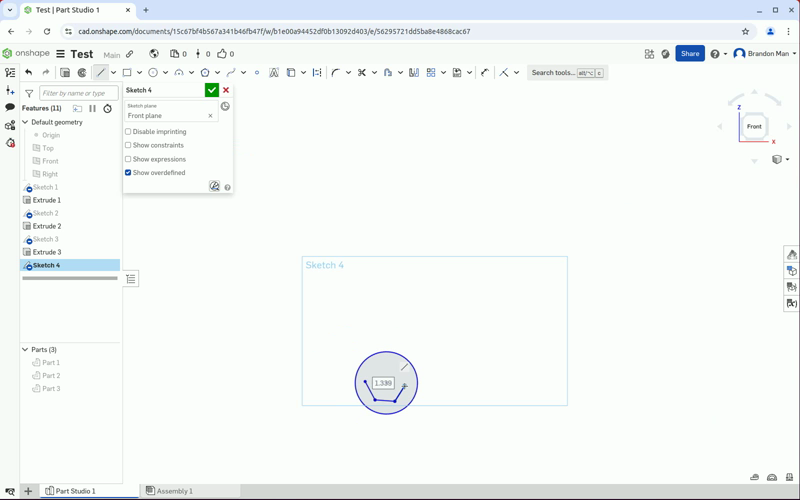
scroll(-6)
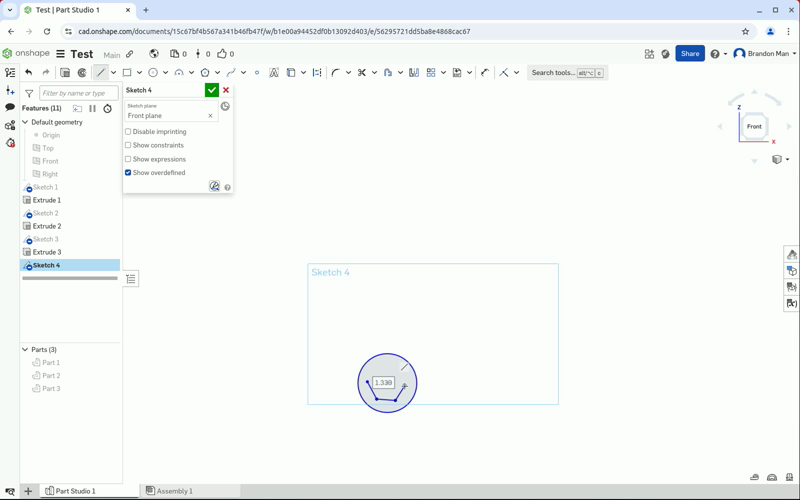
scroll(-6)
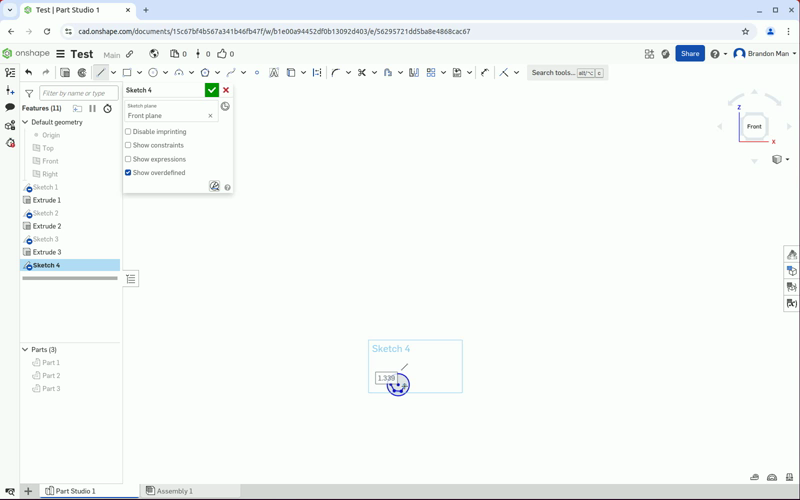
key_up(shift)
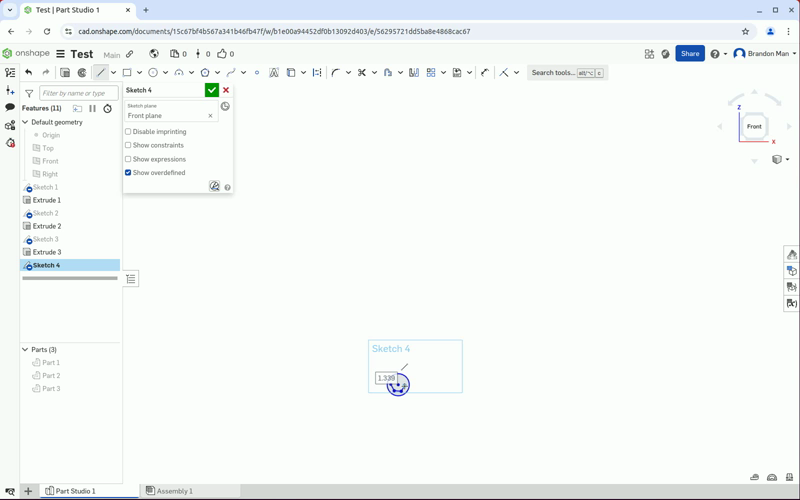
key_down(shift)
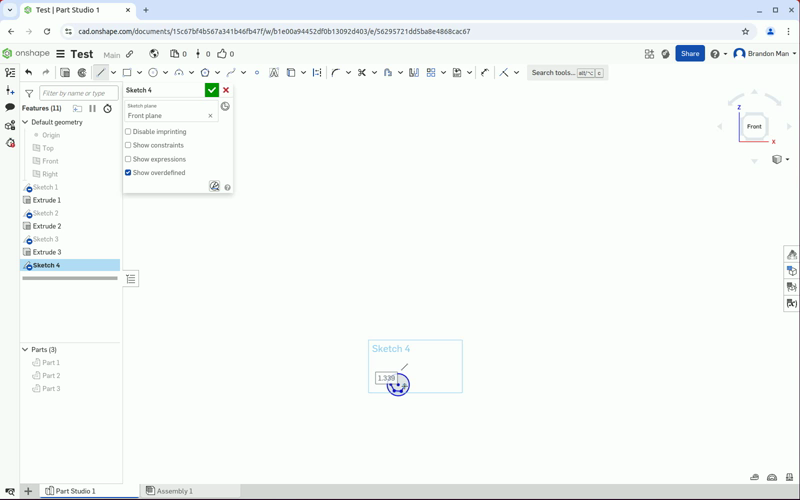
mouse_move(434, 385)
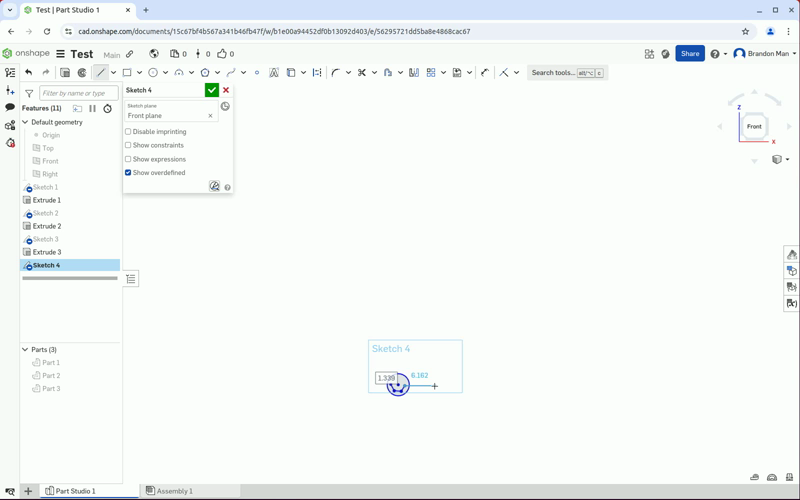
mouse_move(401, 379)
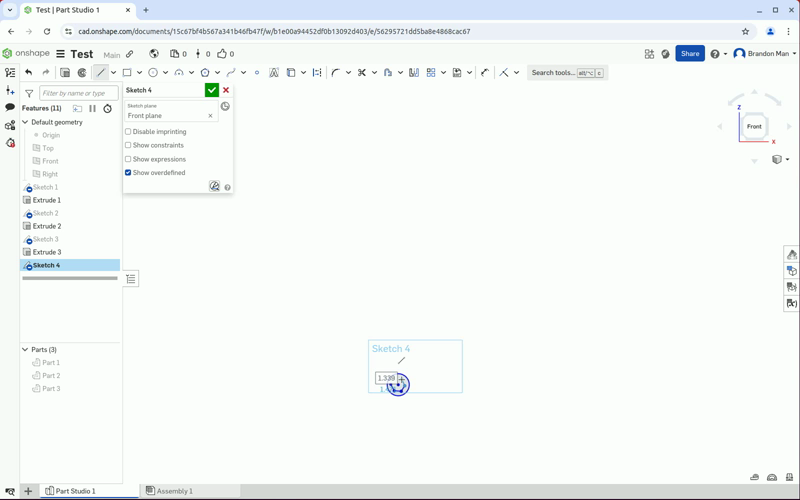
scroll(6)
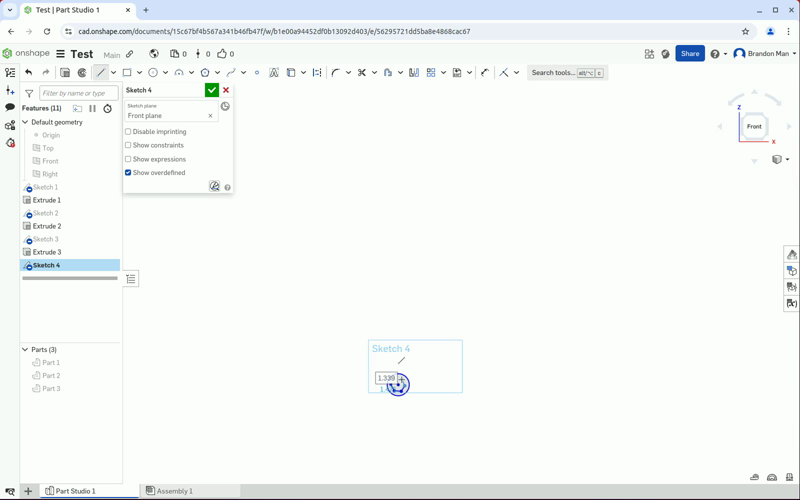
scroll(6)
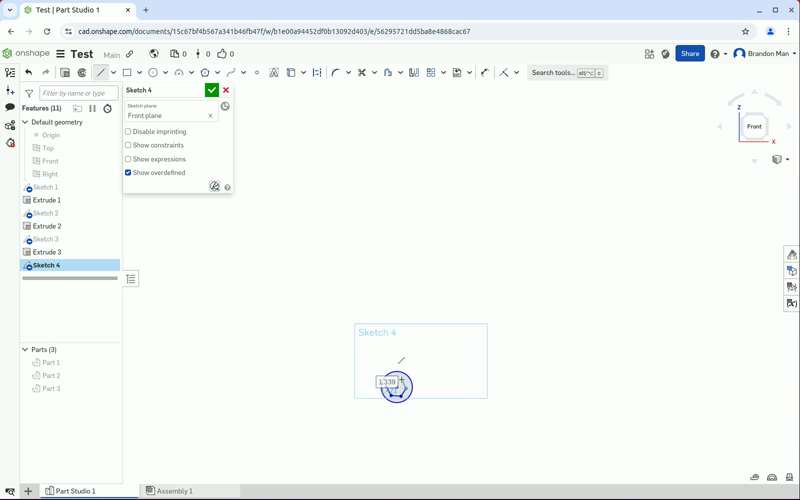
scroll(6)
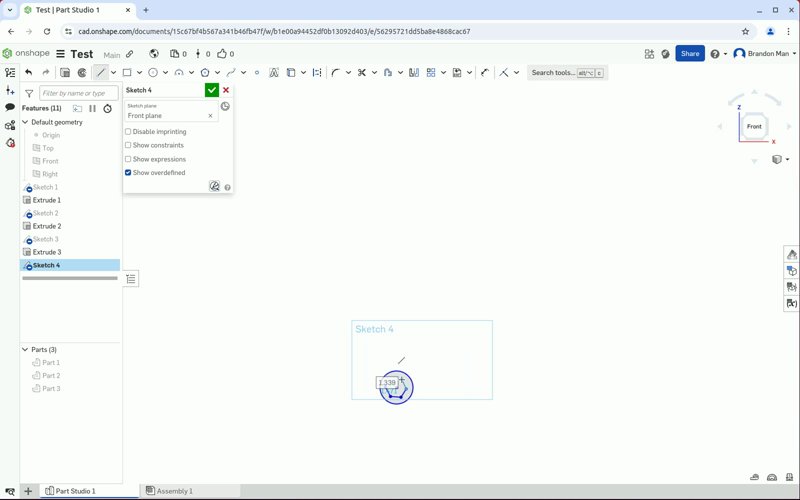
scroll(6)
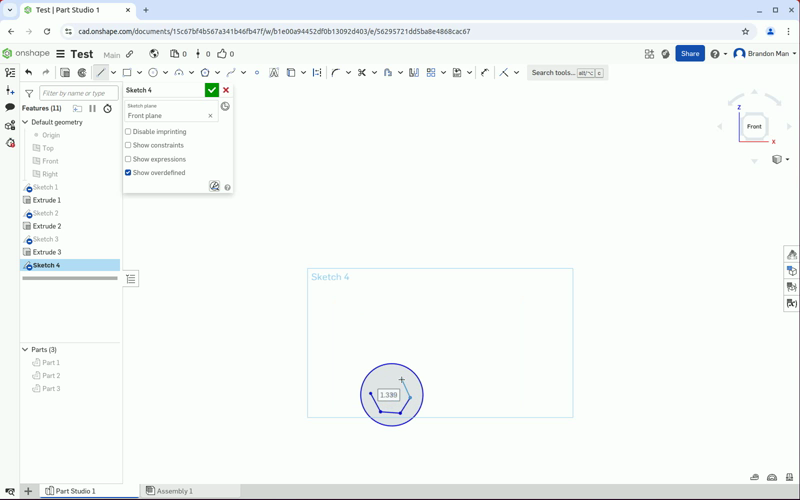
scroll(6)
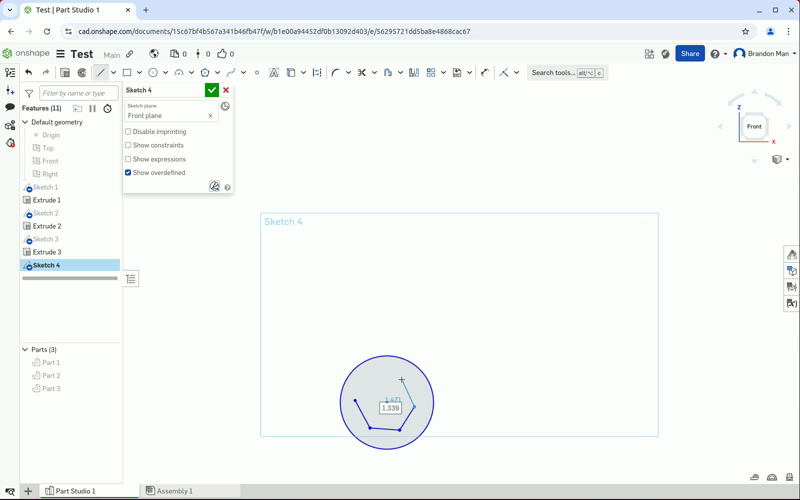
scroll(6)
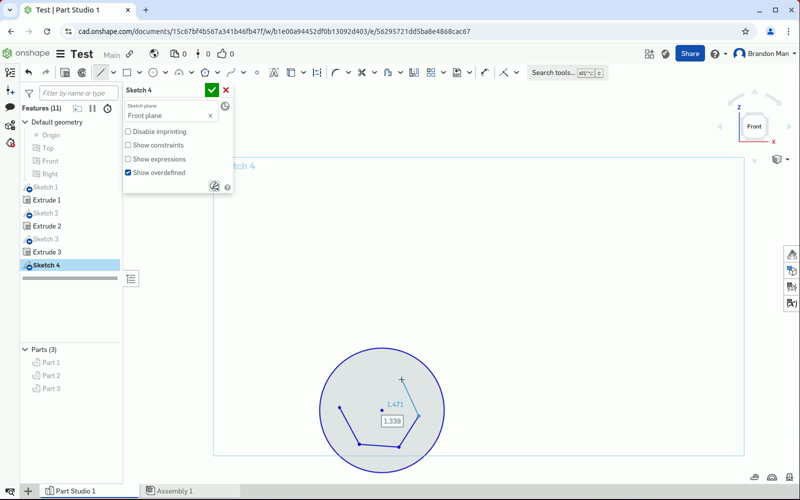
scroll(6)
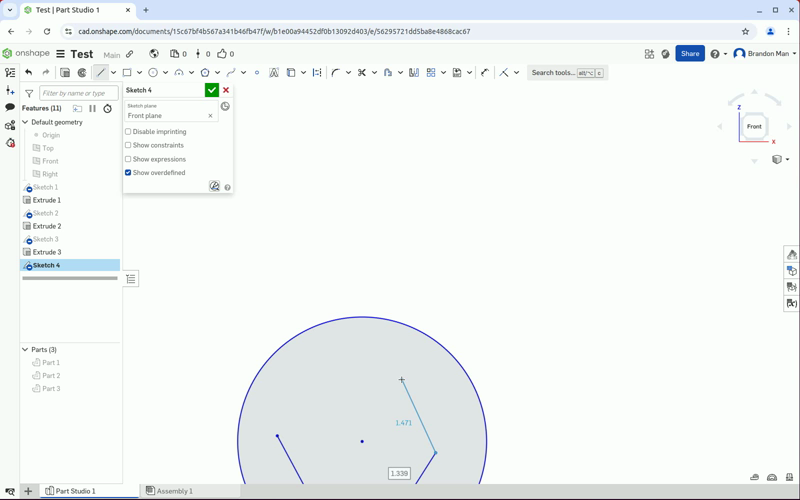
click(401, 379)
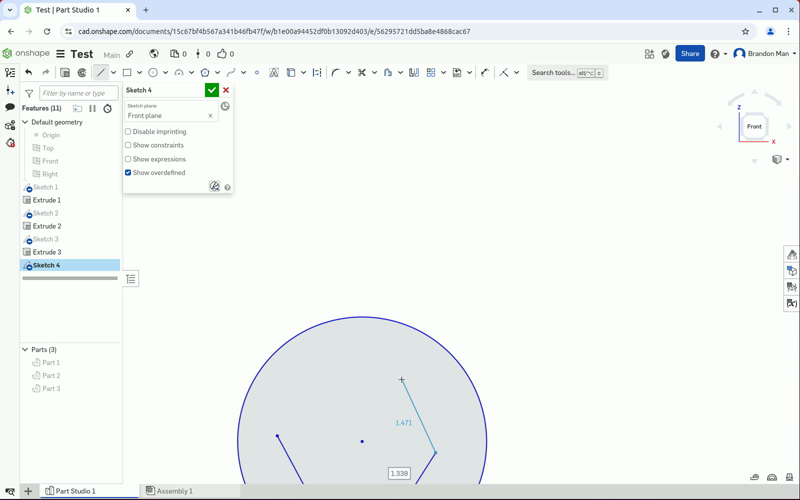
scroll(-6)
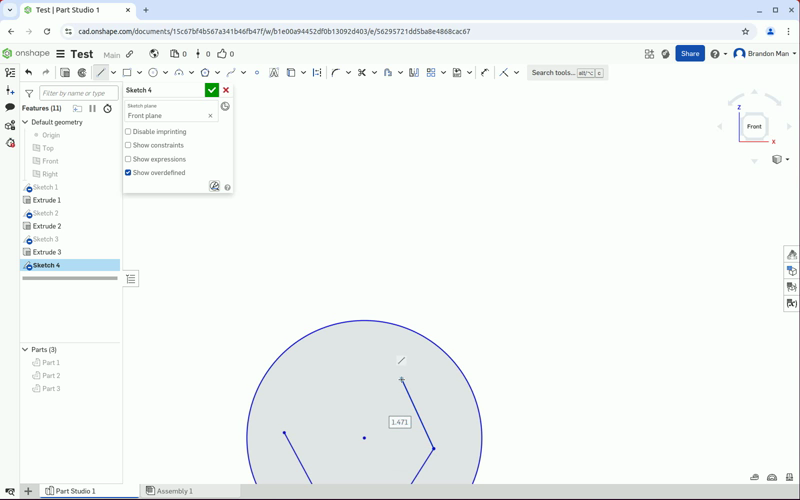
scroll(-6)
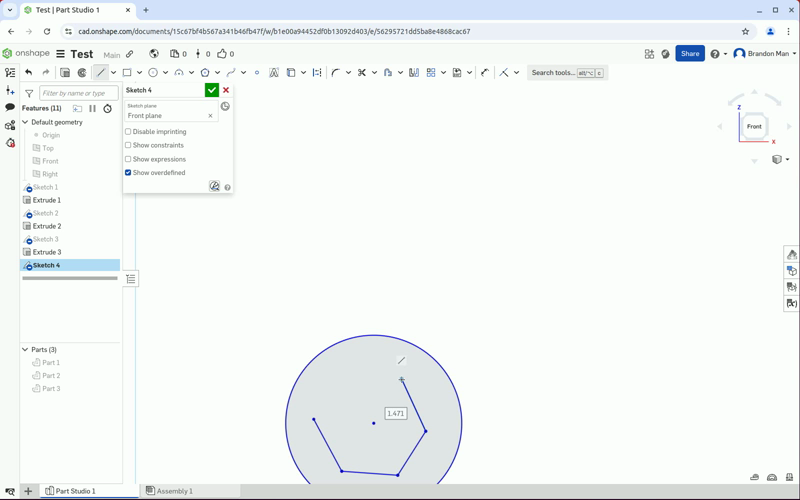
scroll(-6)
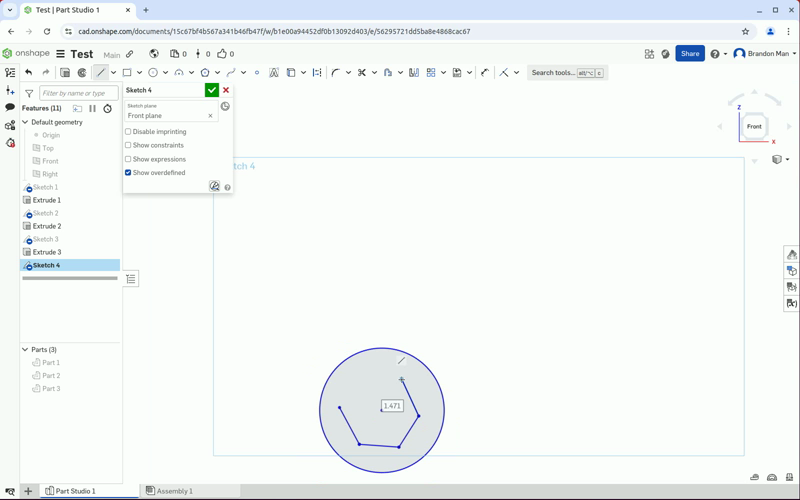
scroll(-6)
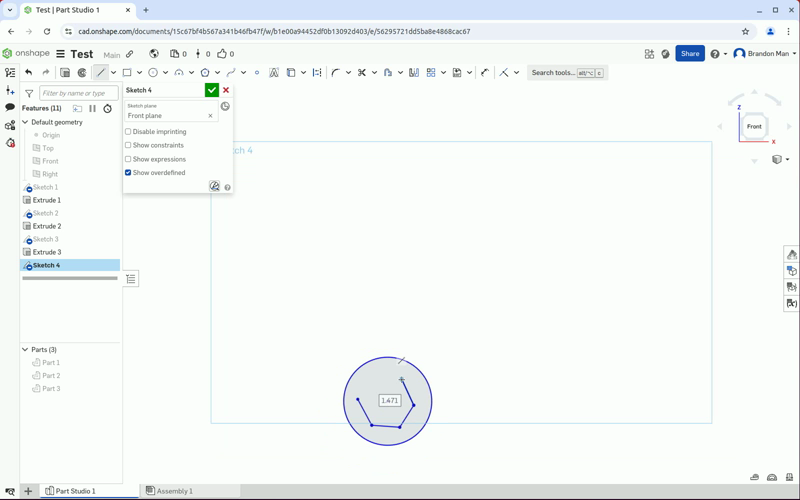
scroll(-6)
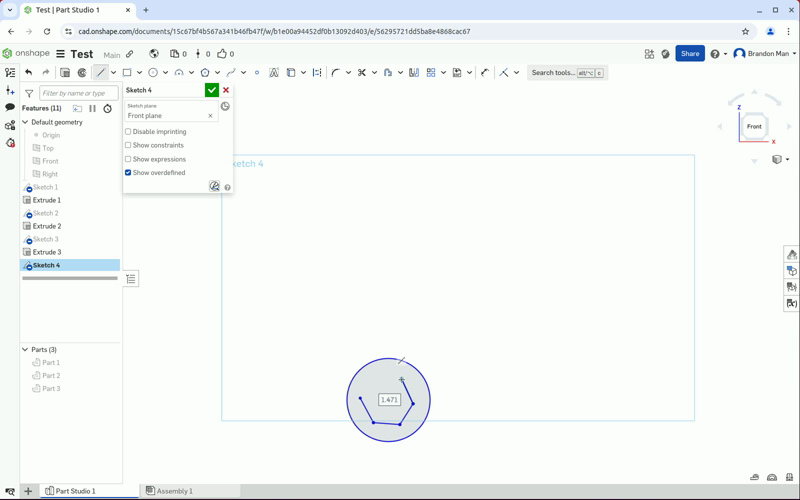
scroll(-6)
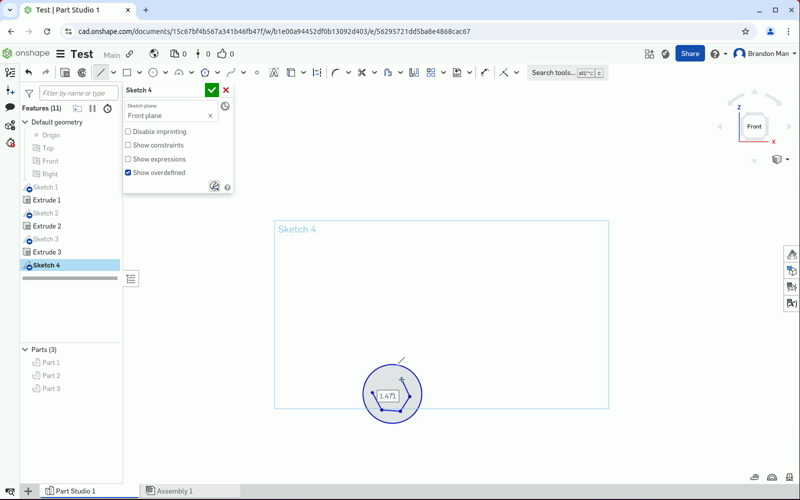
scroll(-6)
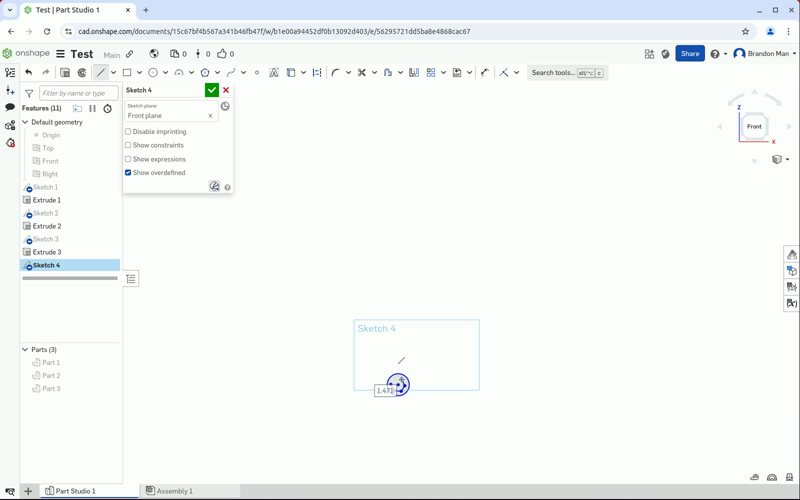
key_up(shift)
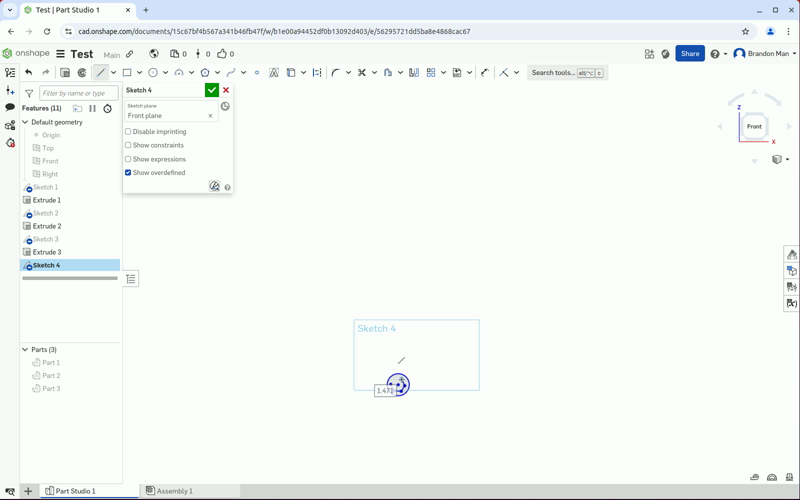
key_down(shift)
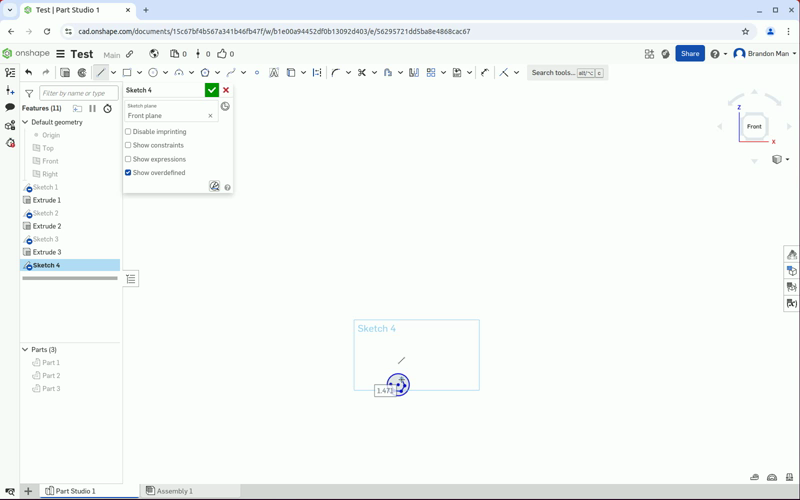
mouse_move(431, 379)
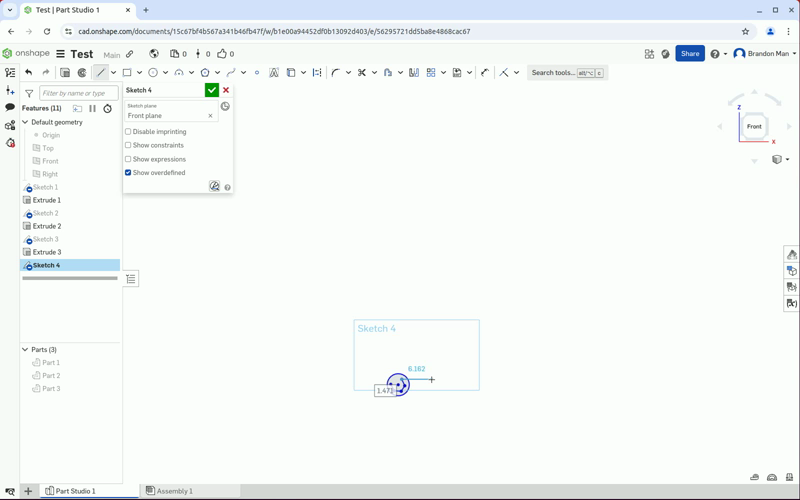
mouse_move(394, 378)
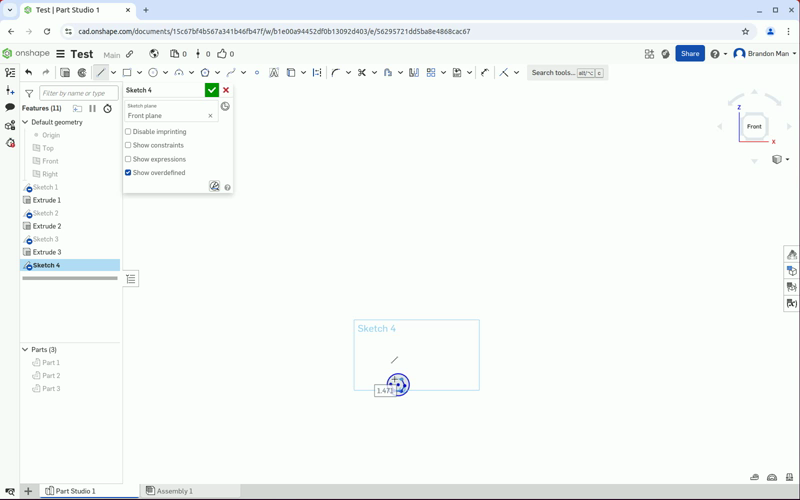
scroll(6)
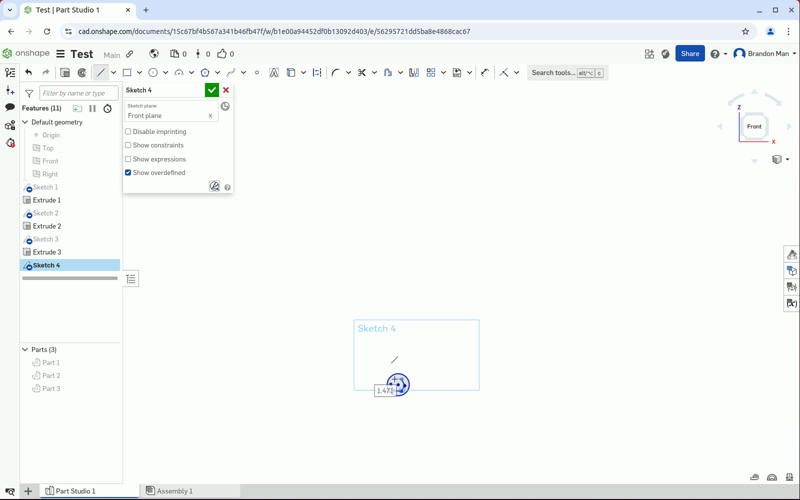
scroll(6)
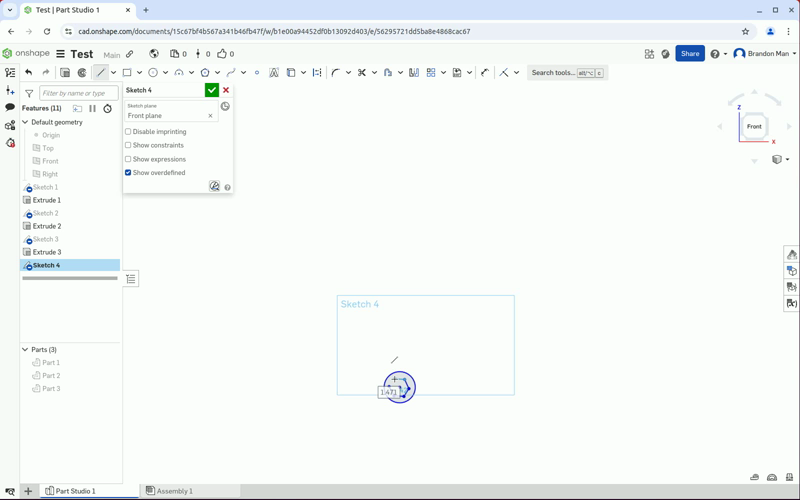
scroll(6)
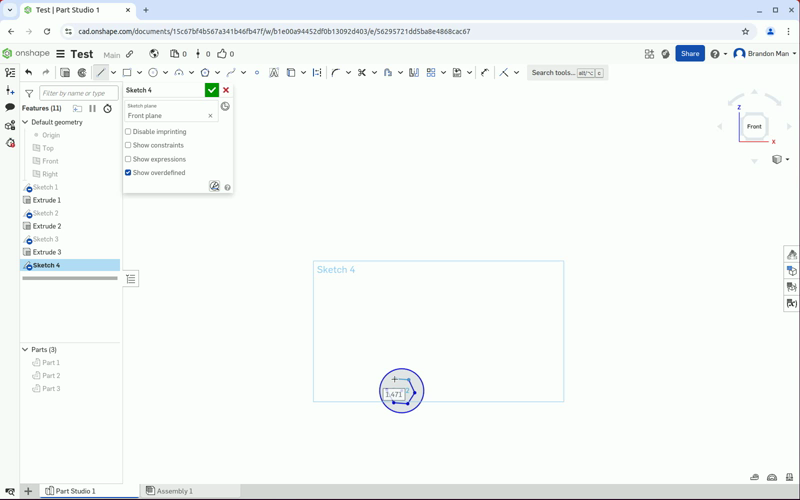
scroll(6)
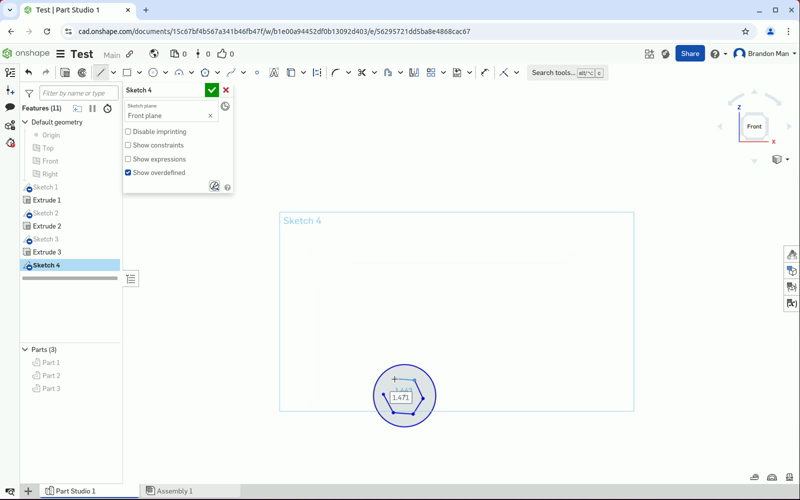
scroll(6)
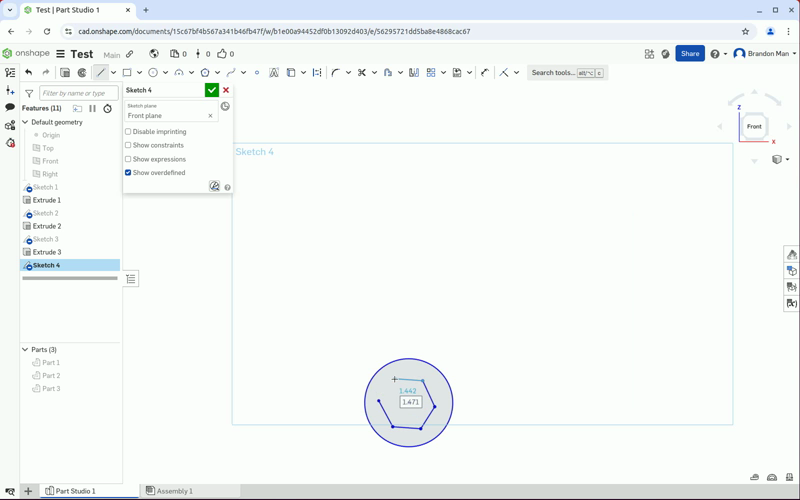
scroll(6)
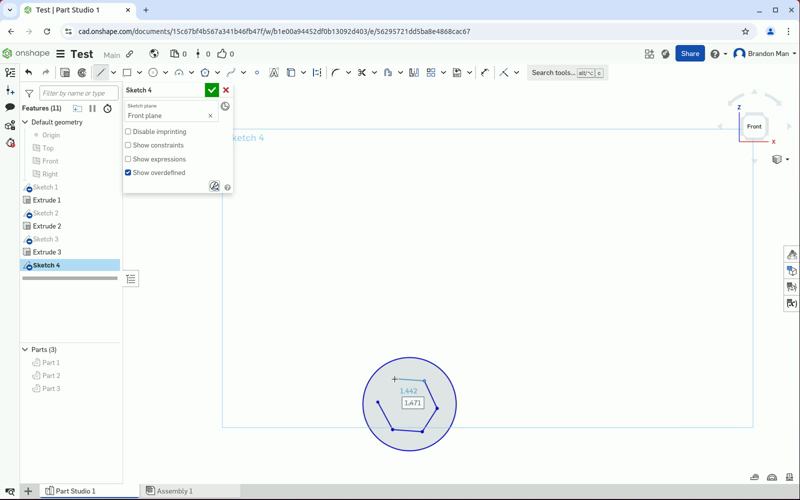
scroll(6)
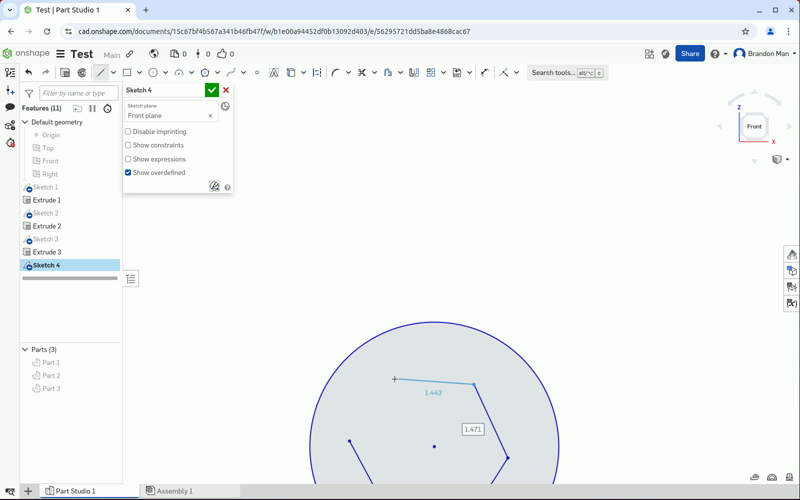
click(394, 378)
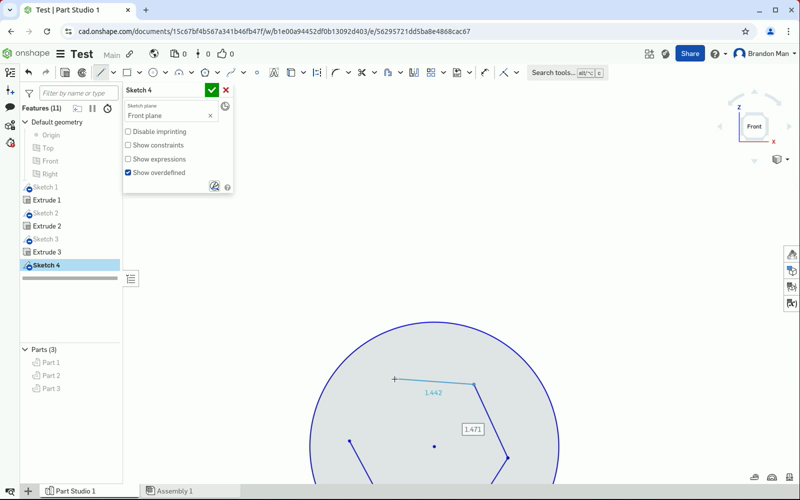
scroll(-6)
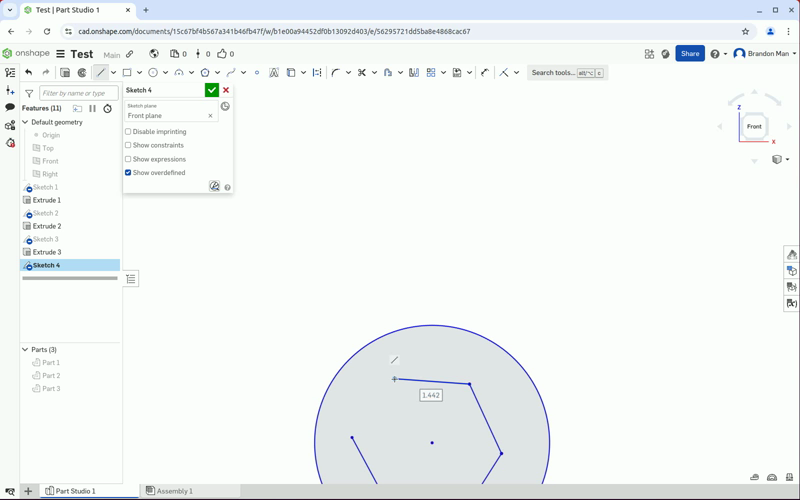
scroll(-6)
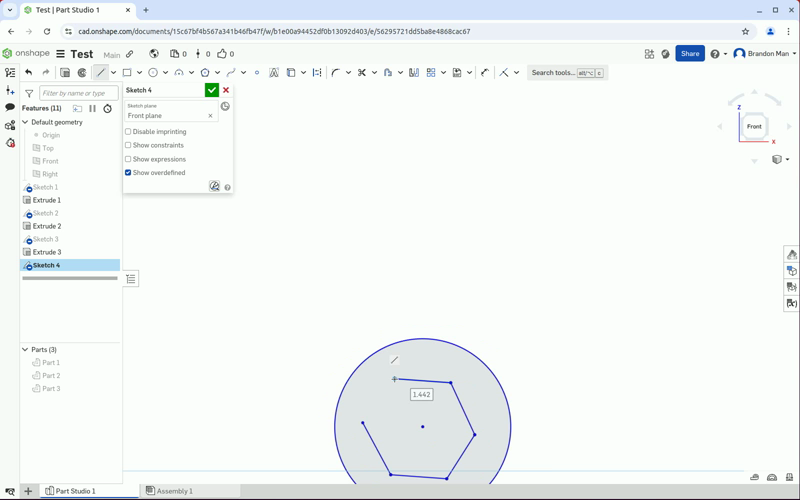
scroll(-6)
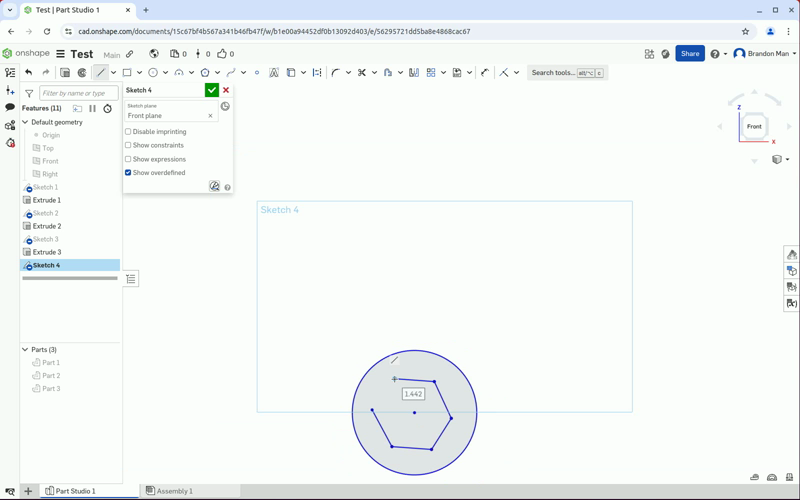
scroll(-6)
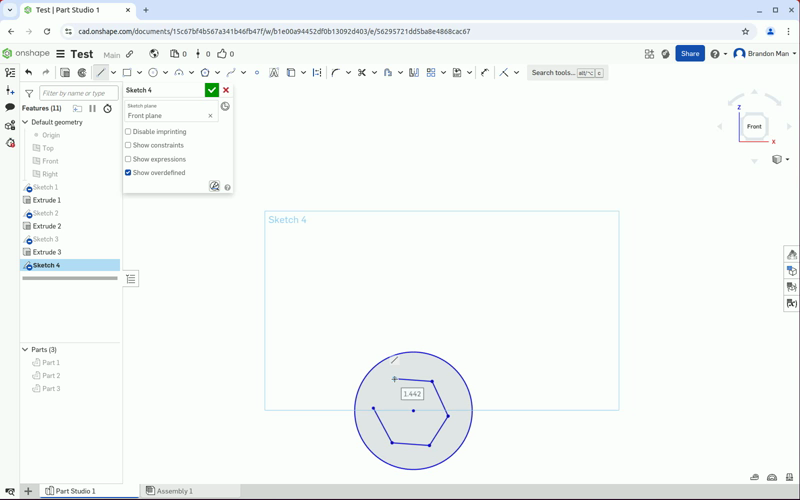
scroll(-6)
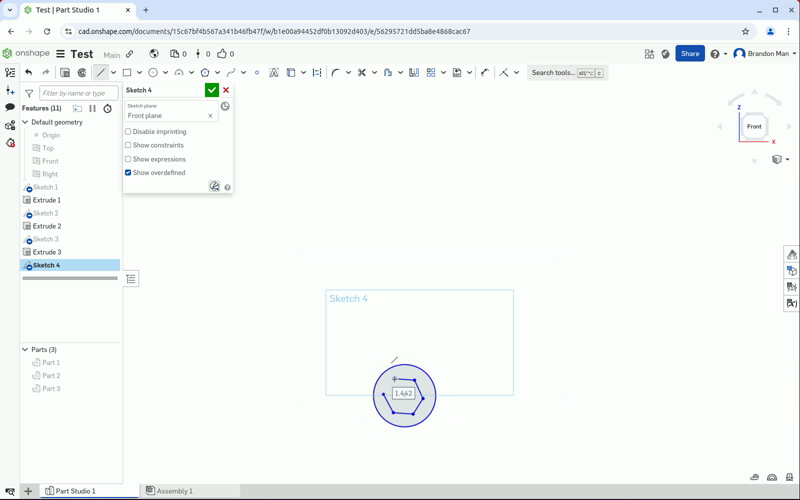
scroll(-6)
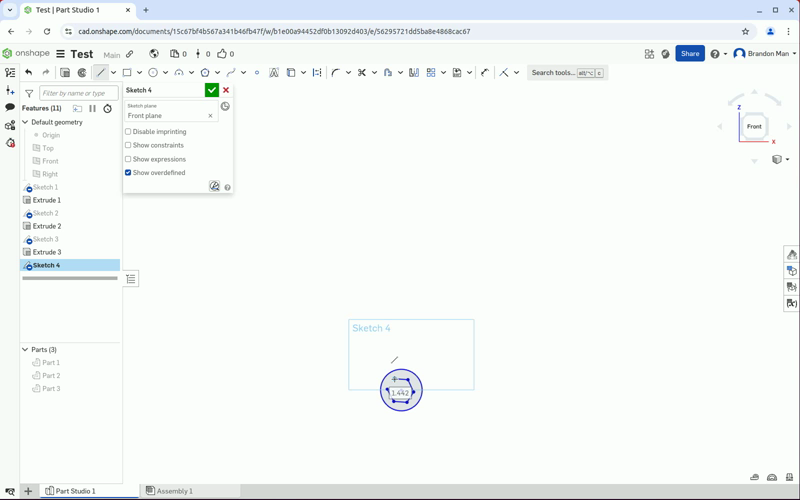
scroll(-6)
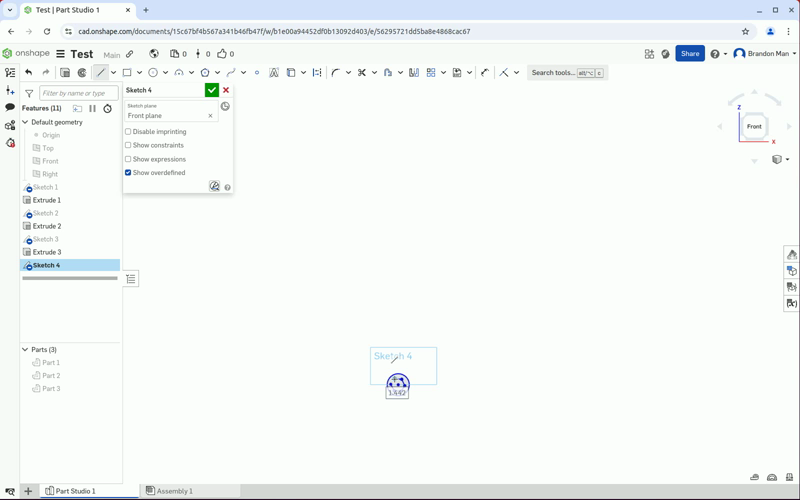
key_up(shift)
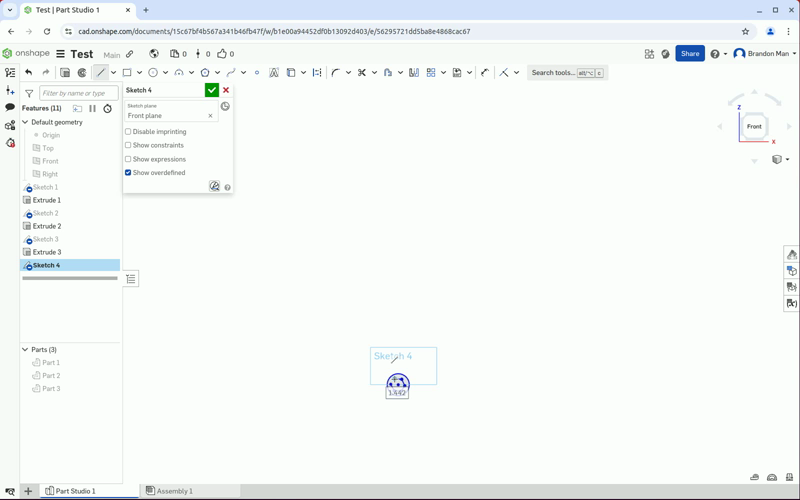
mouse_move(424, 378)
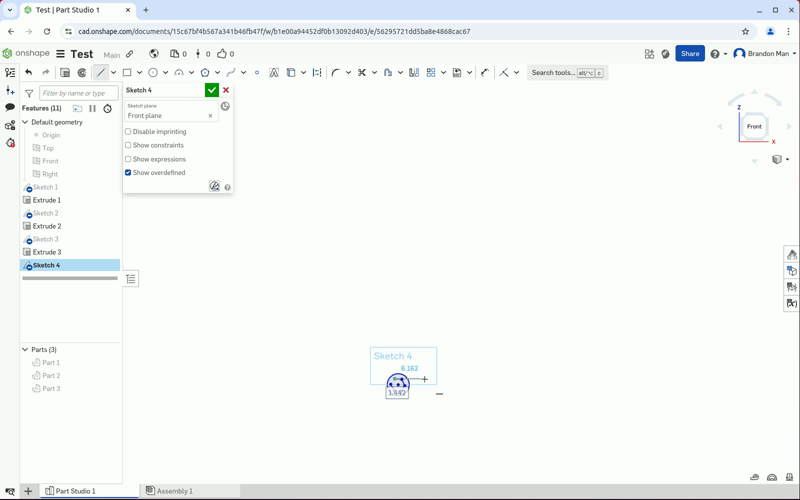
key_down(shift)
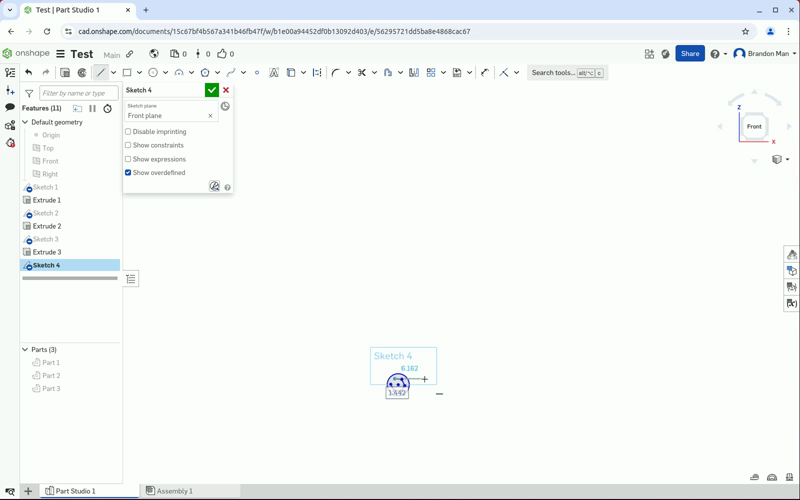
mouse_move(390, 384)
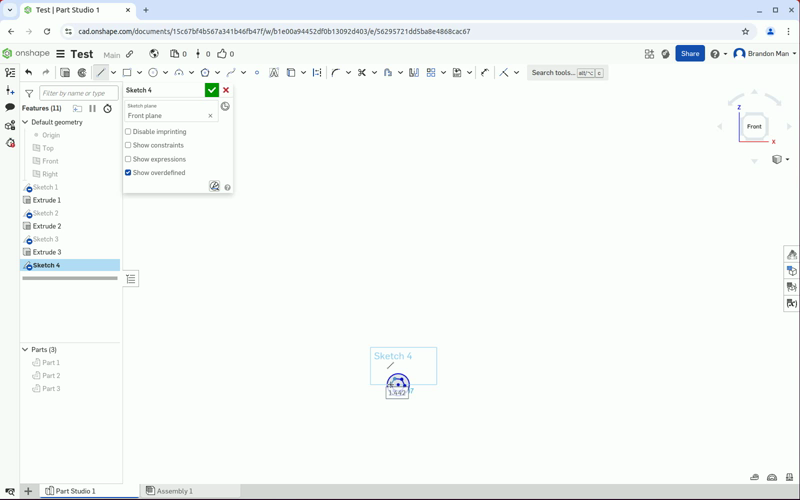
scroll(6)
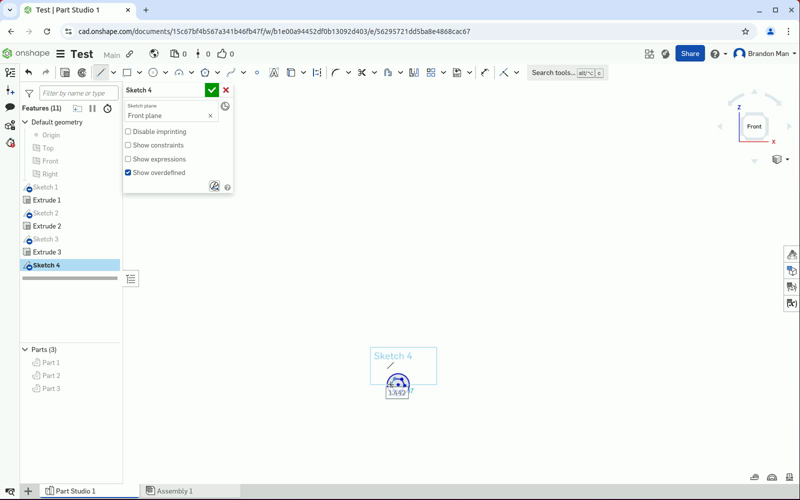
scroll(6)
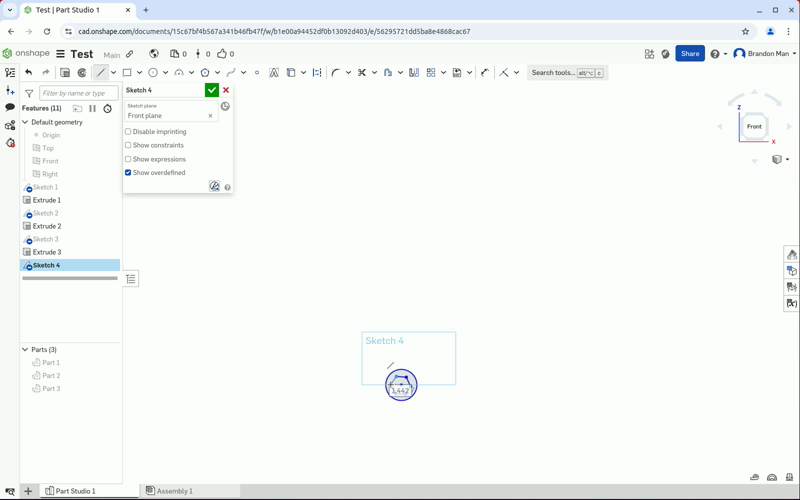
scroll(6)
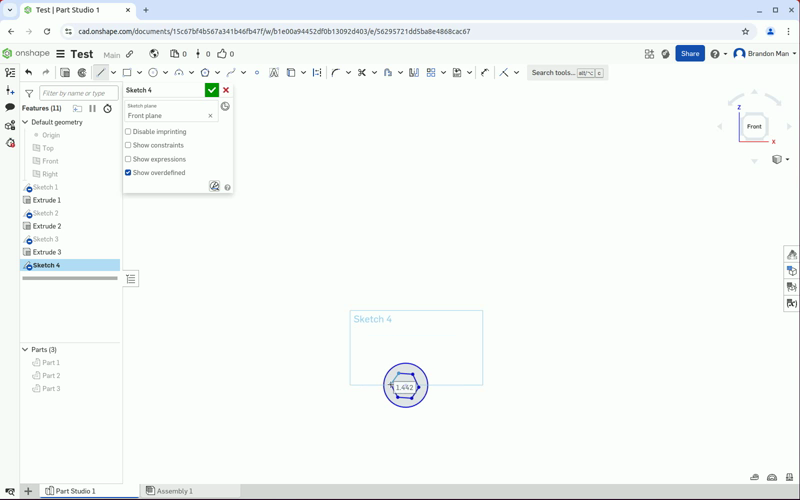
scroll(6)
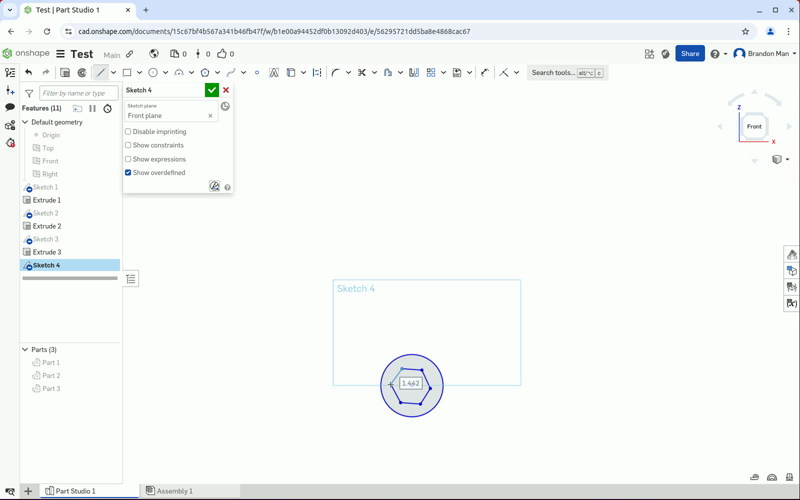
scroll(6)
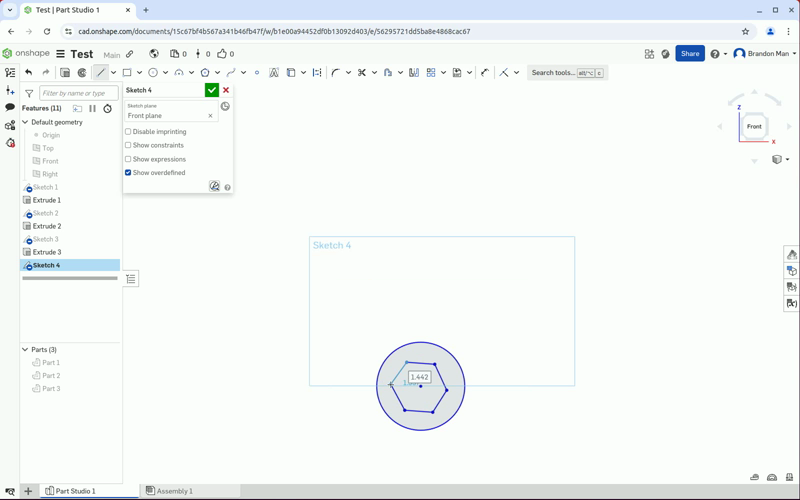
scroll(6)
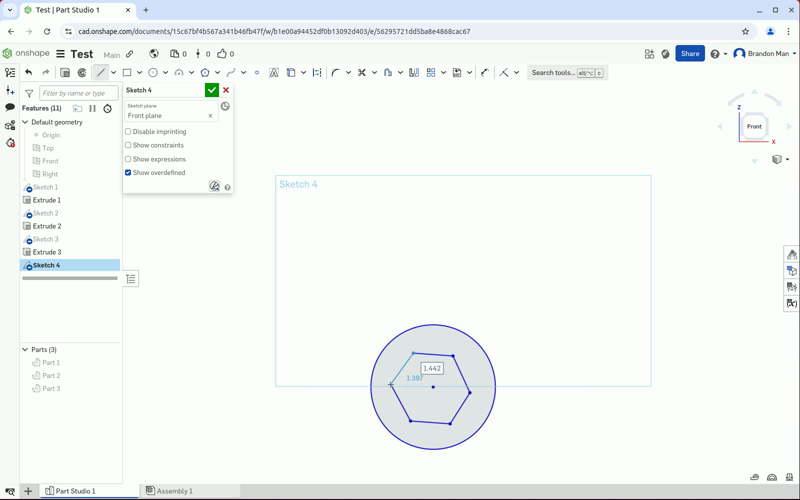
scroll(6)
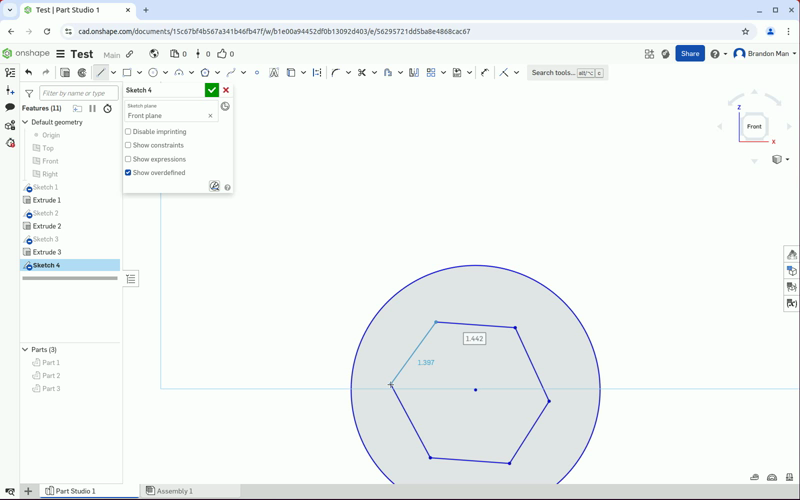
key_up(shift)
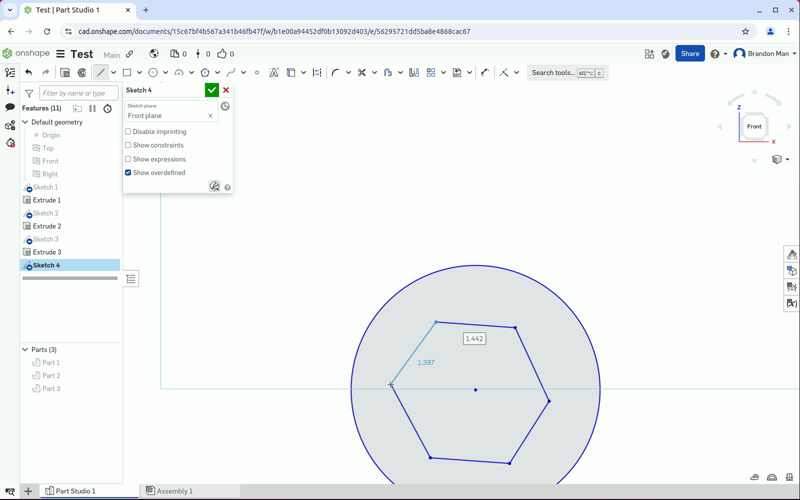
click(390, 384)
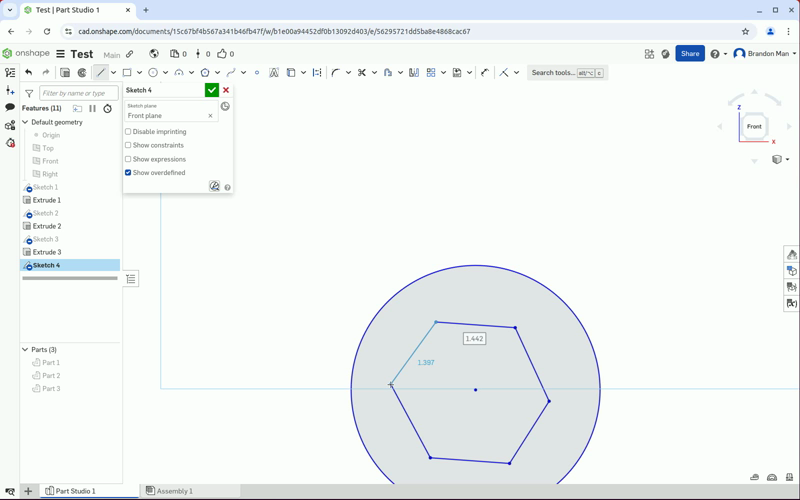
scroll(-6)
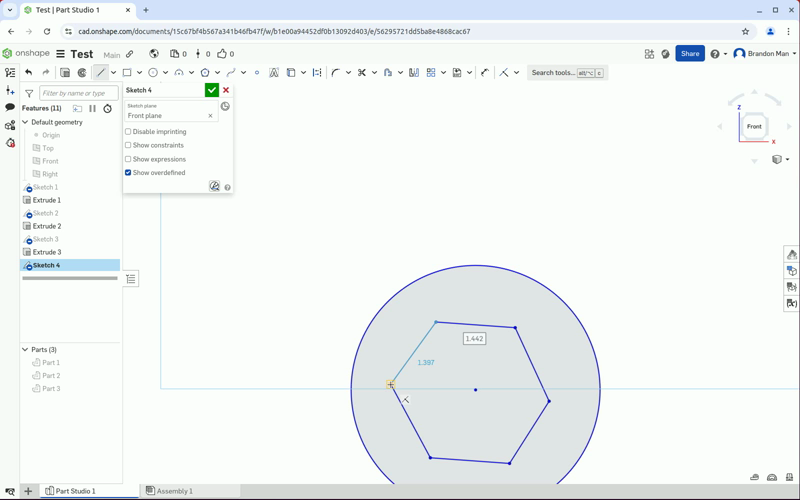
scroll(-6)
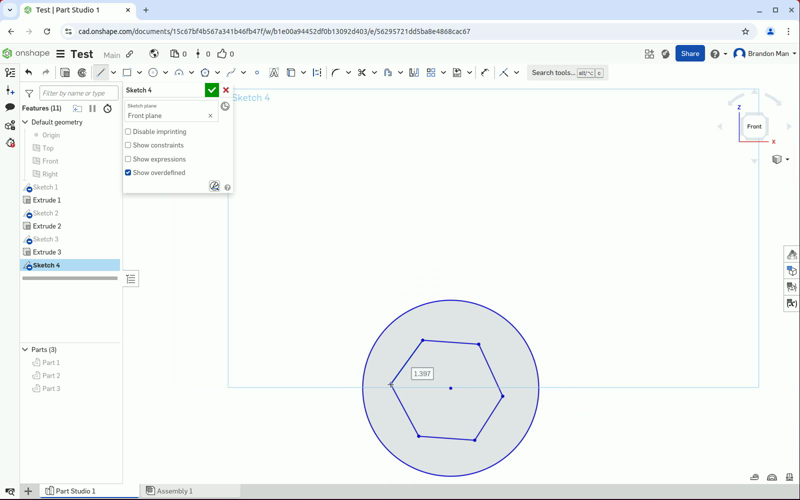
scroll(-6)
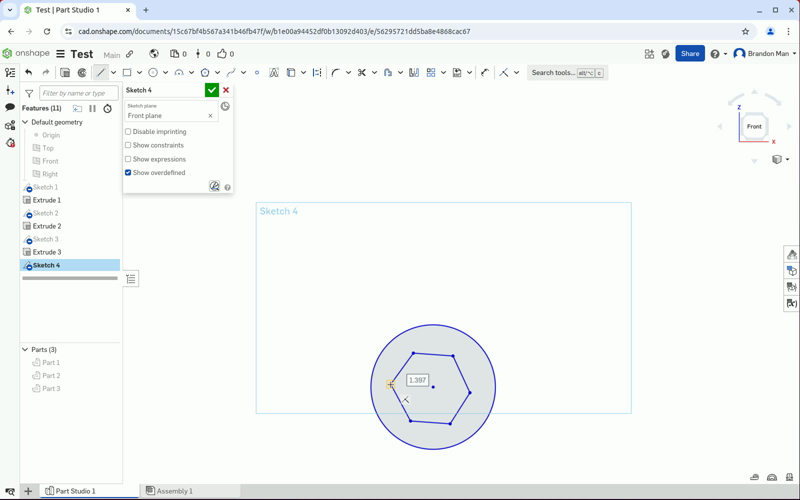
scroll(-6)
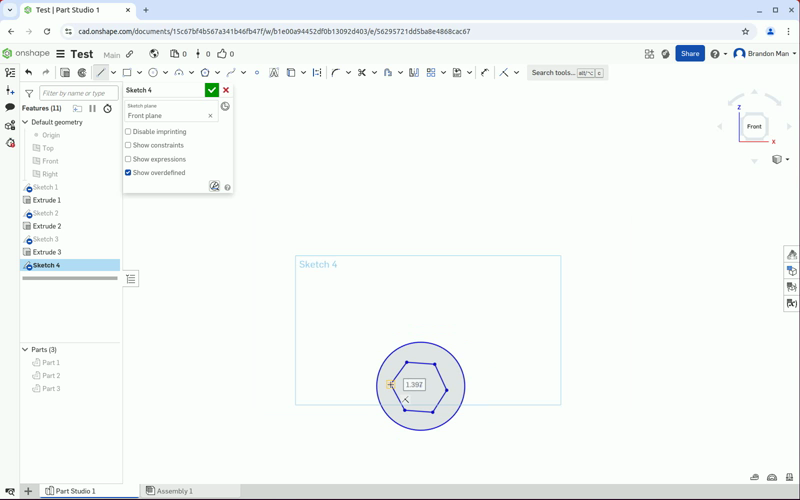
scroll(-6)
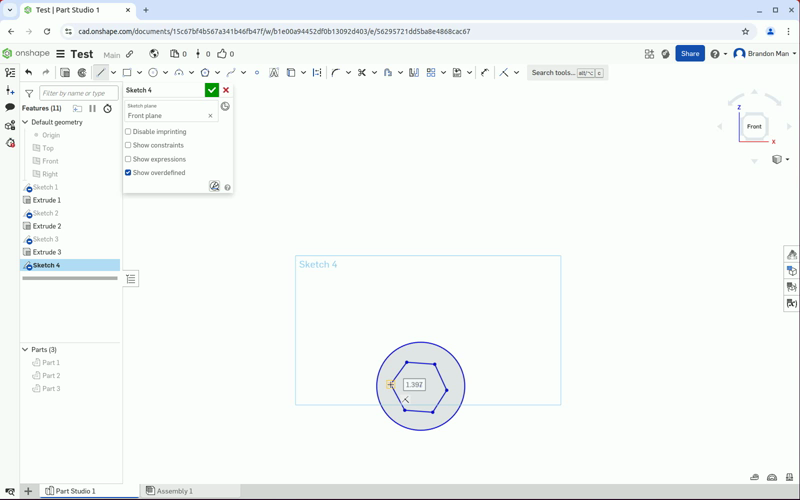
scroll(-6)
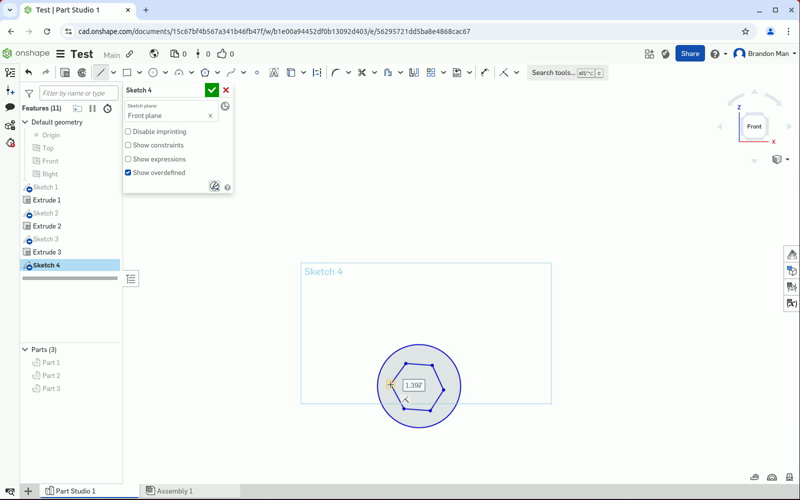
scroll(-6)
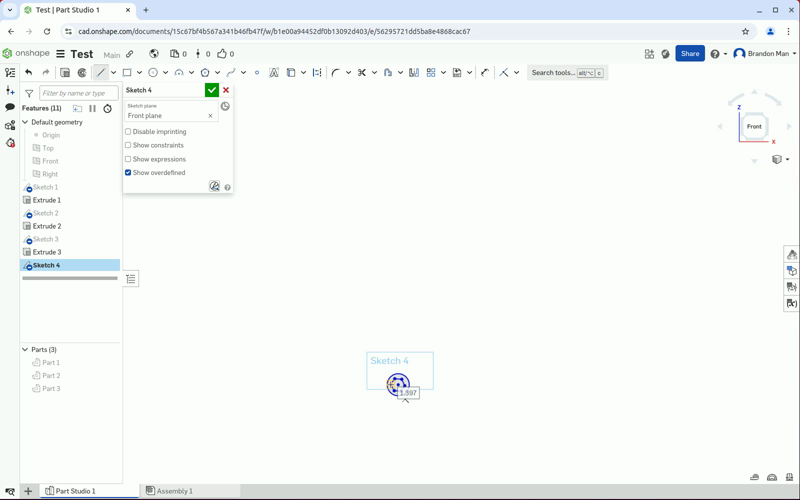
key(esc)
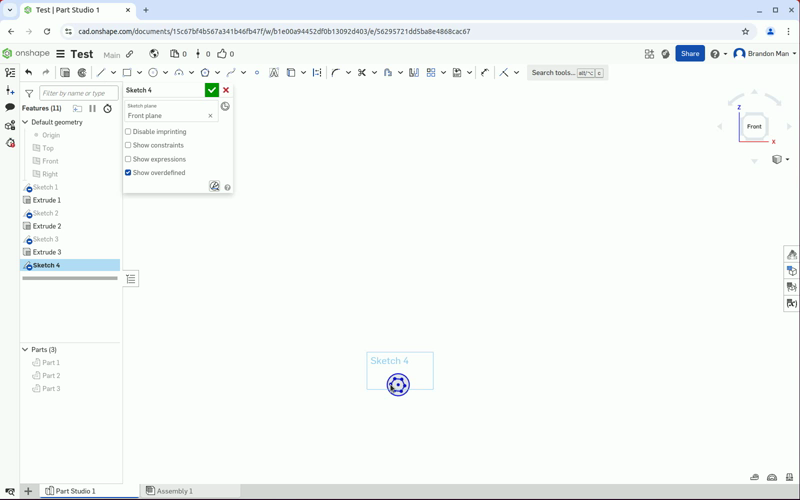
mouse_move(388, 385)
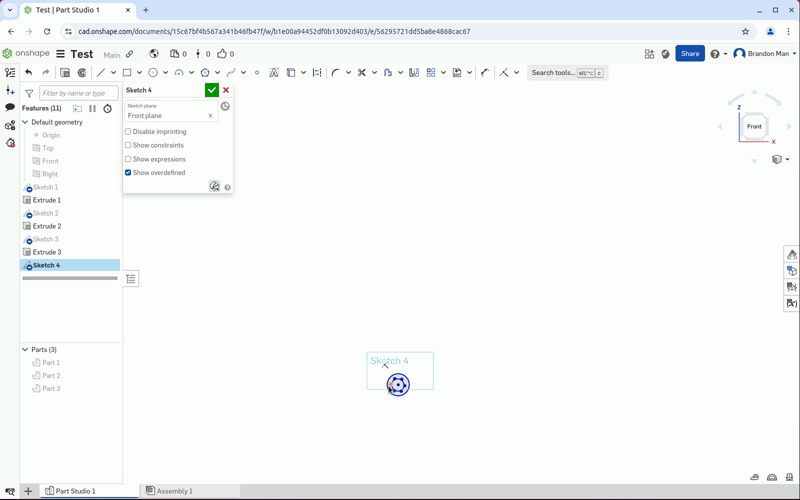
scroll(6)
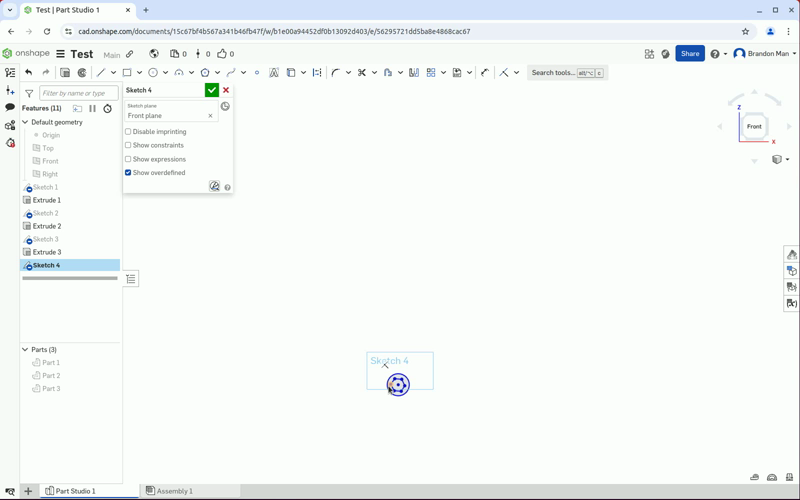
scroll(6)
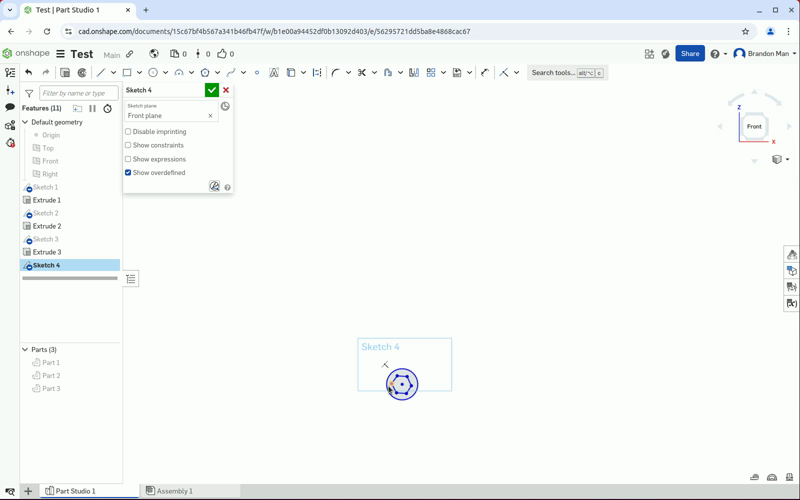
scroll(6)
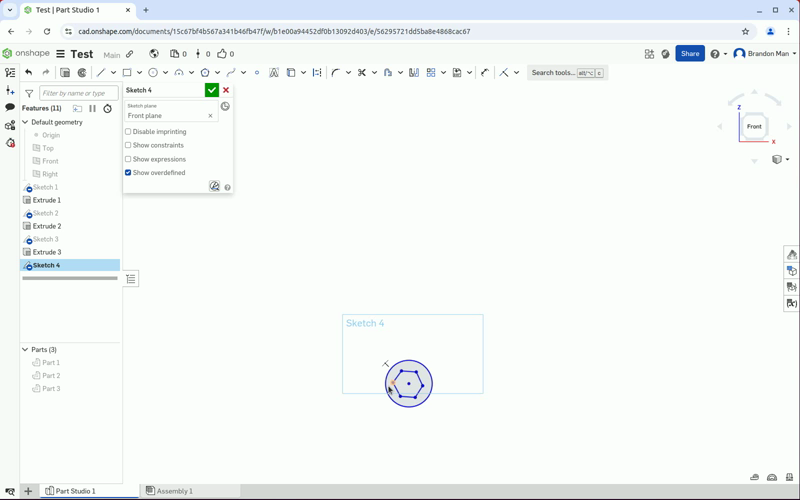
scroll(6)
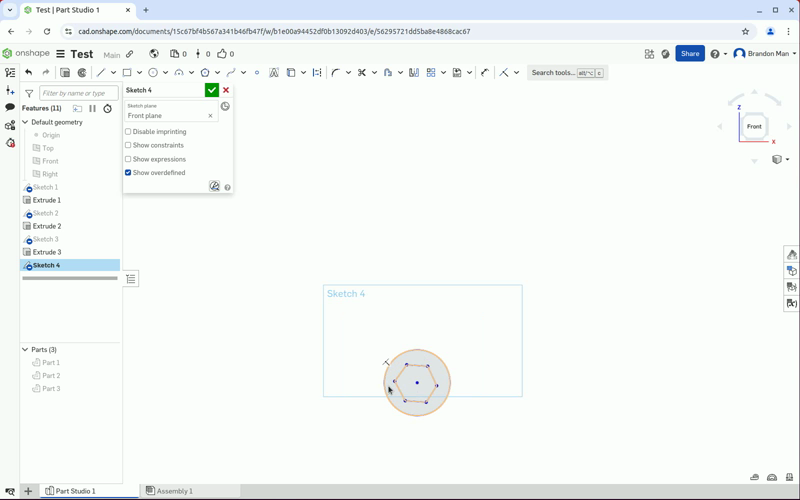
scroll(6)
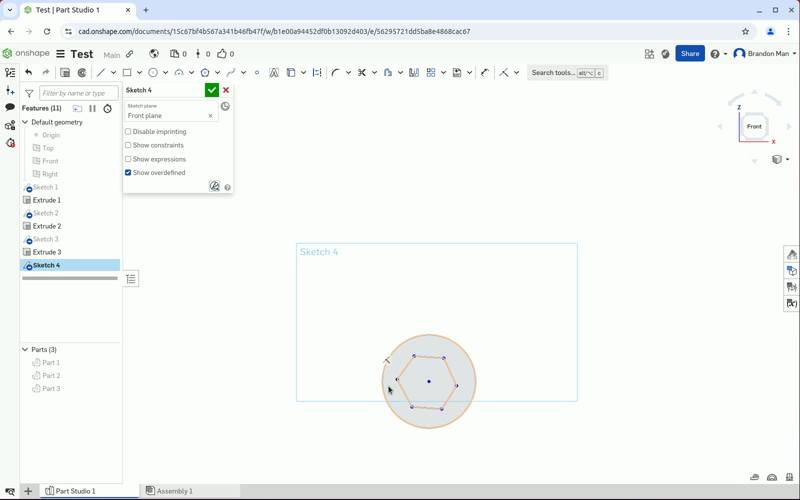
scroll(6)
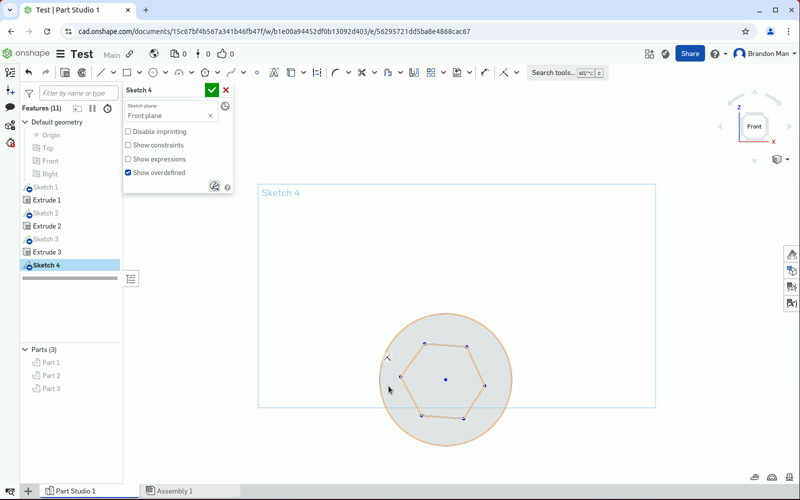
scroll(6)
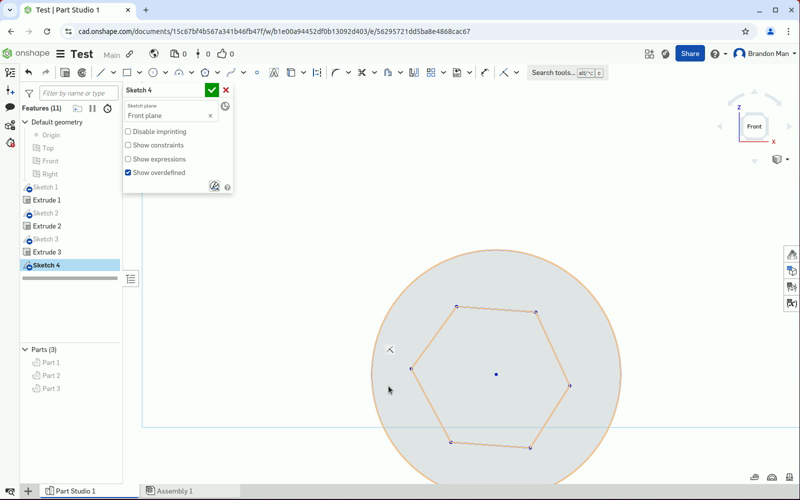
click(388, 385)
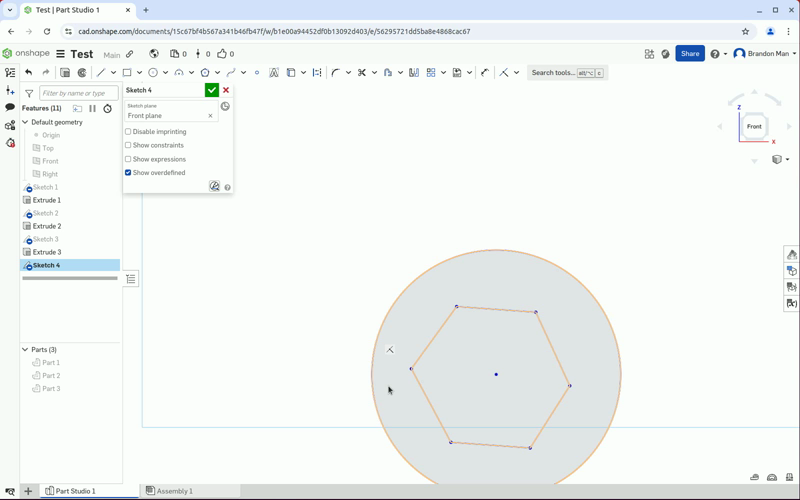
scroll(-6)
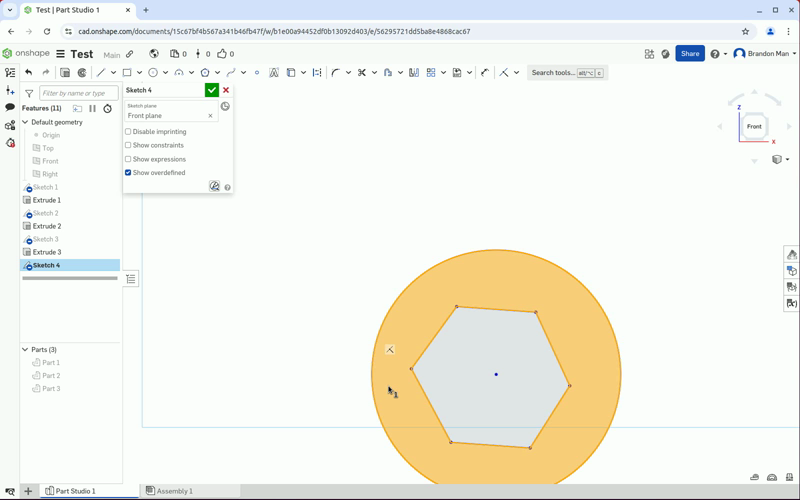
scroll(-6)
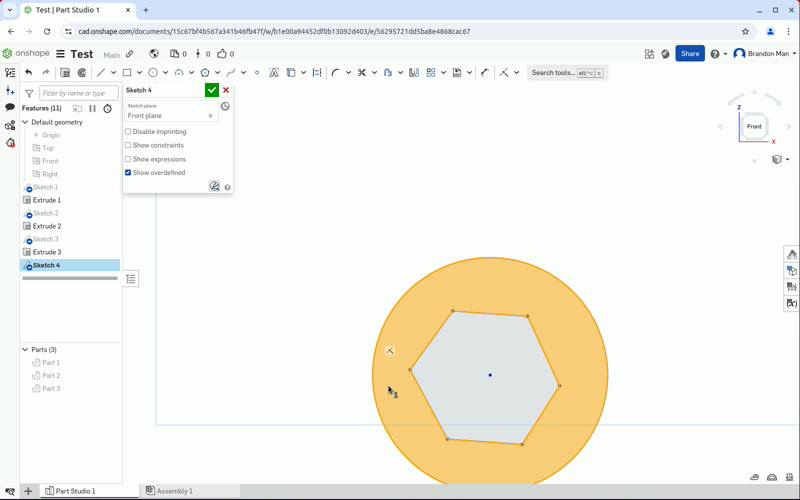
scroll(-6)
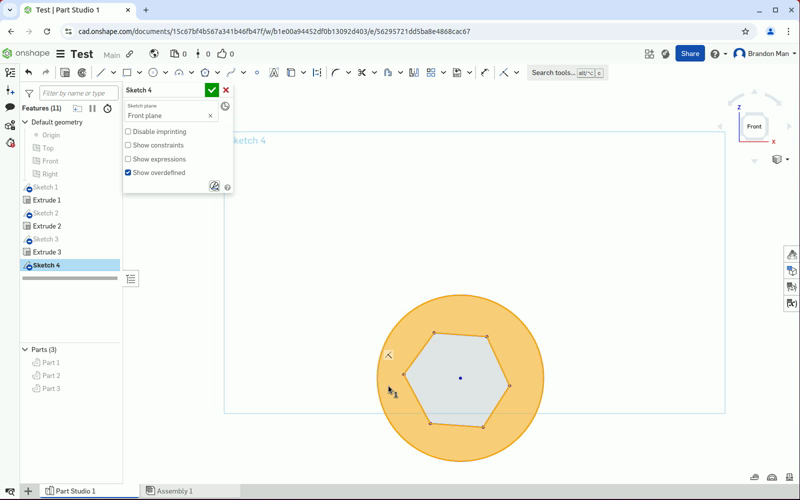
scroll(-6)
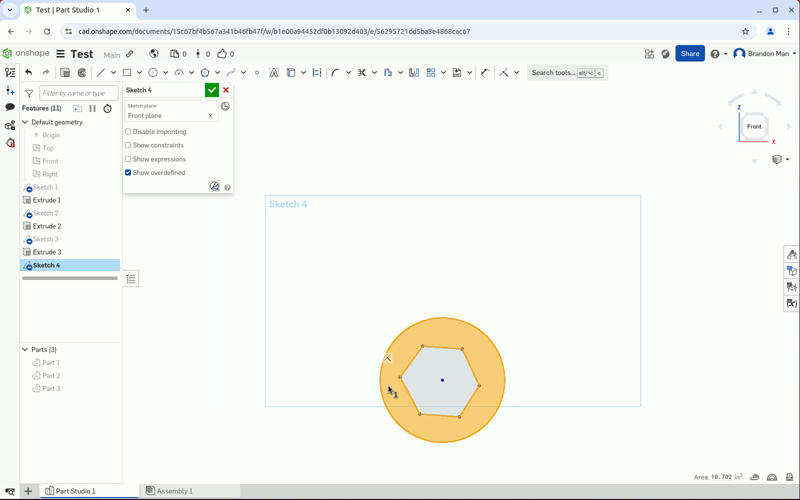
scroll(-6)
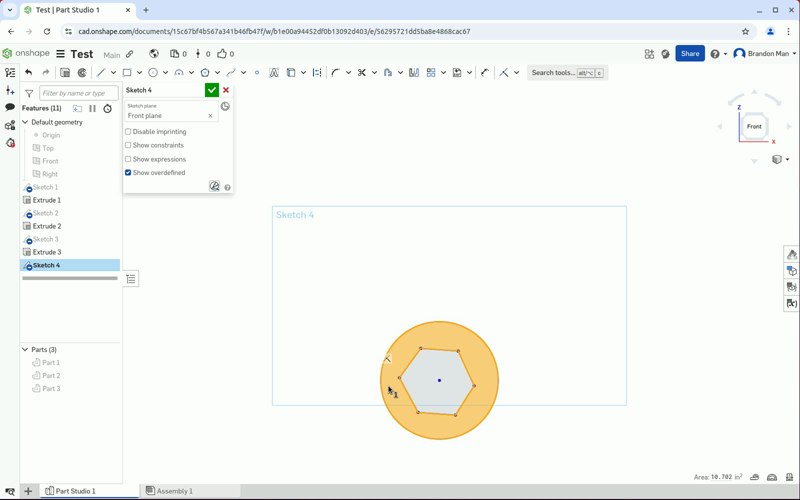
scroll(-6)
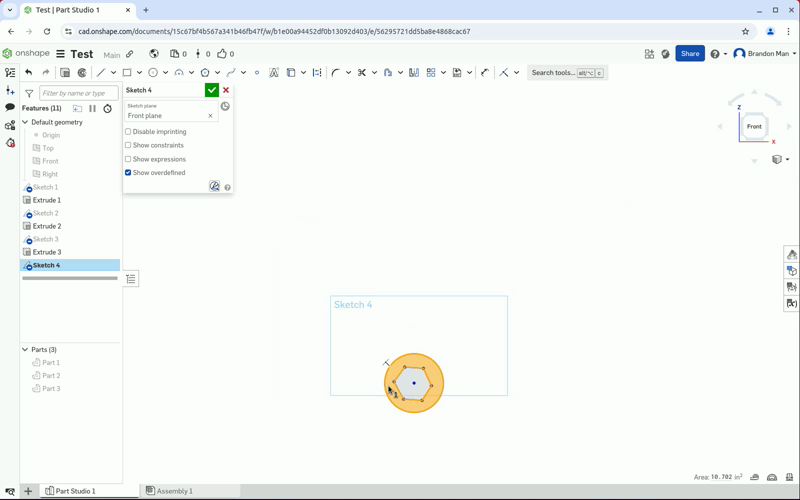
scroll(-6)
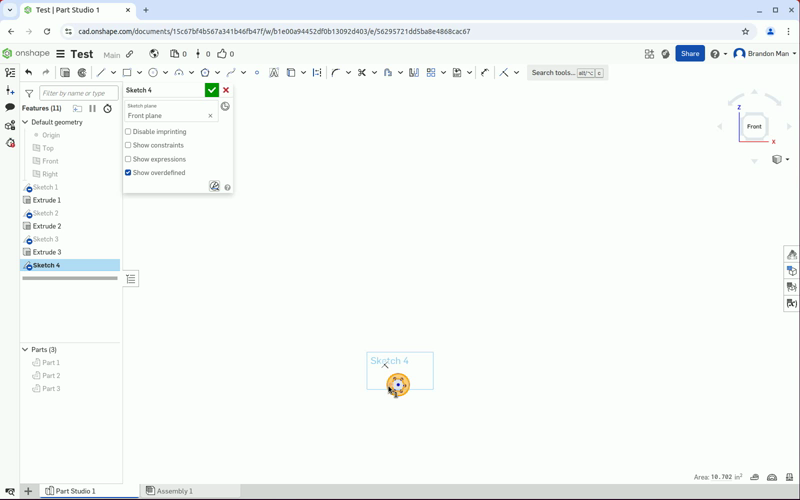
mouse_move(73, 352)
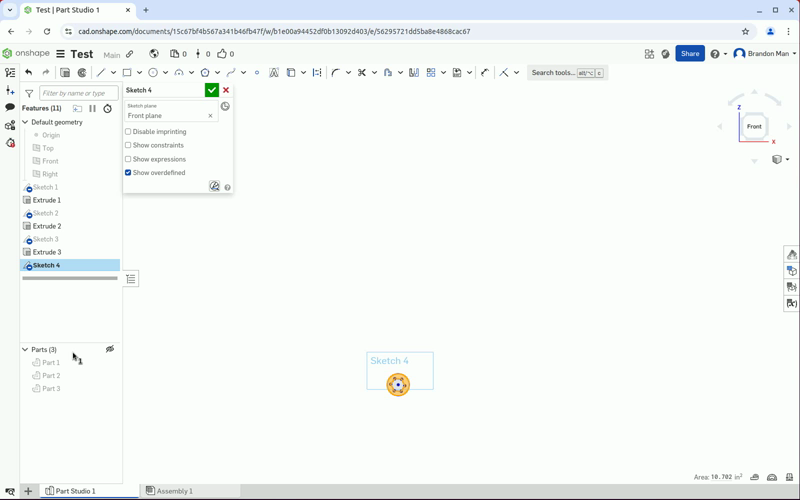
key(shift+y)
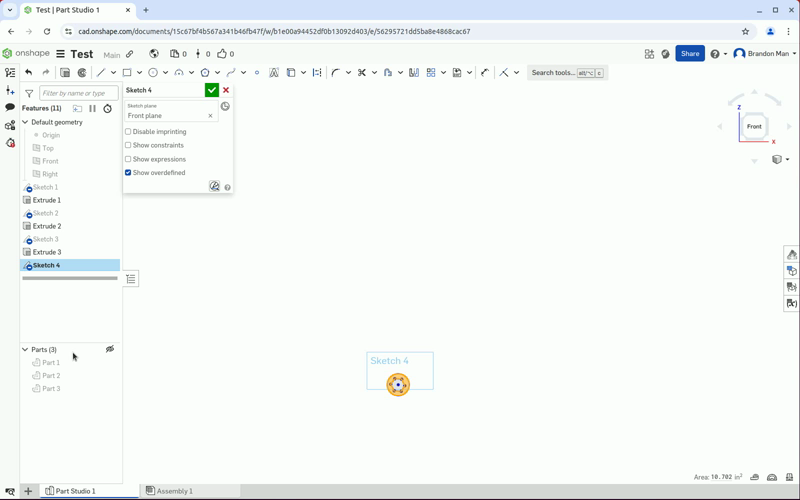
key(shift+e)
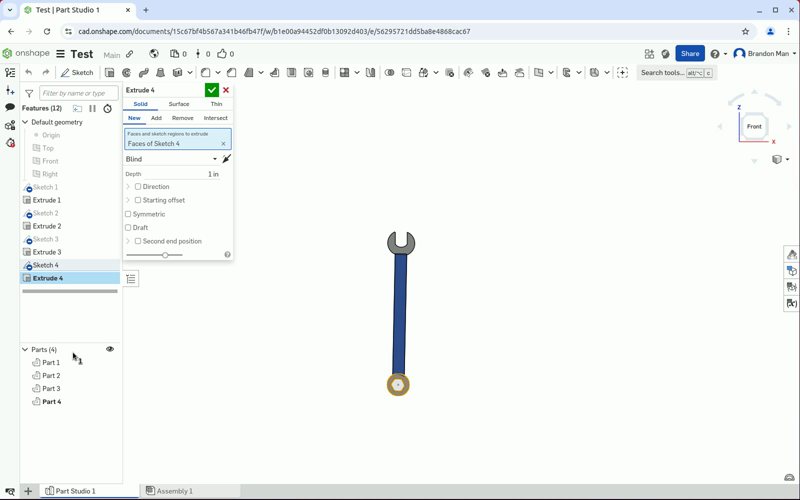
mouse_move(143, 106)
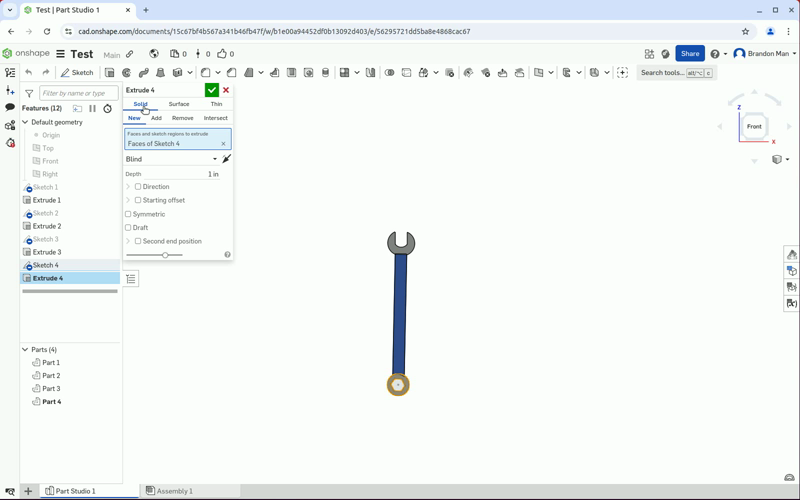
click(143, 106)
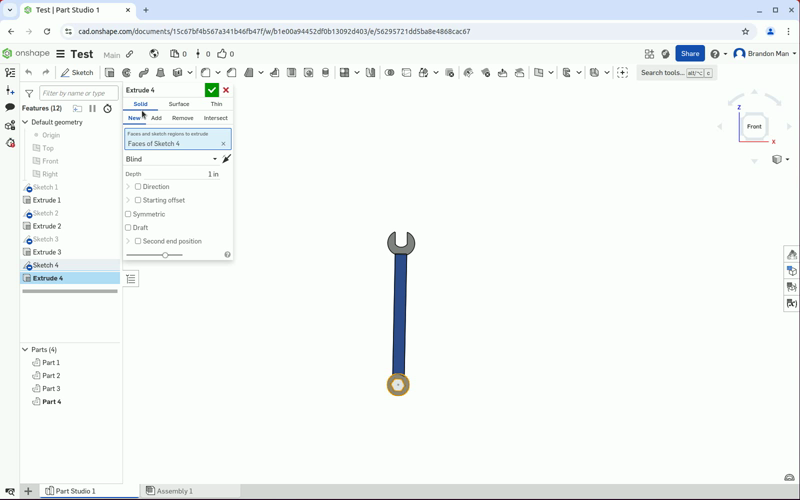
mouse_move(137, 120)
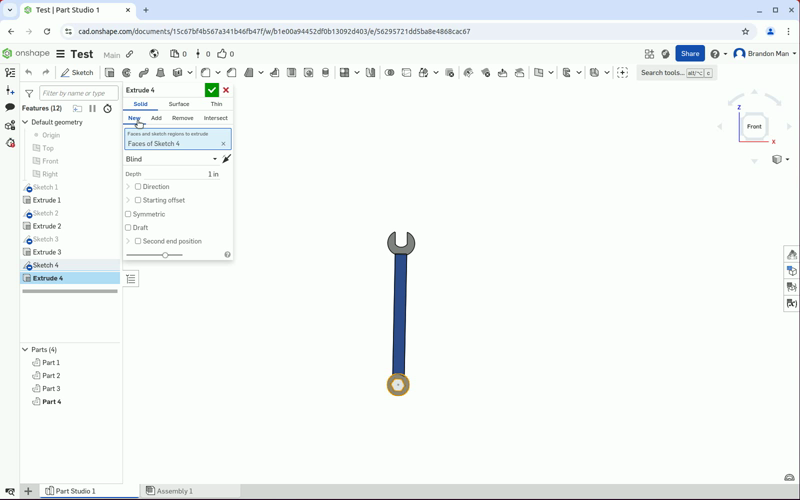
click(137, 120)
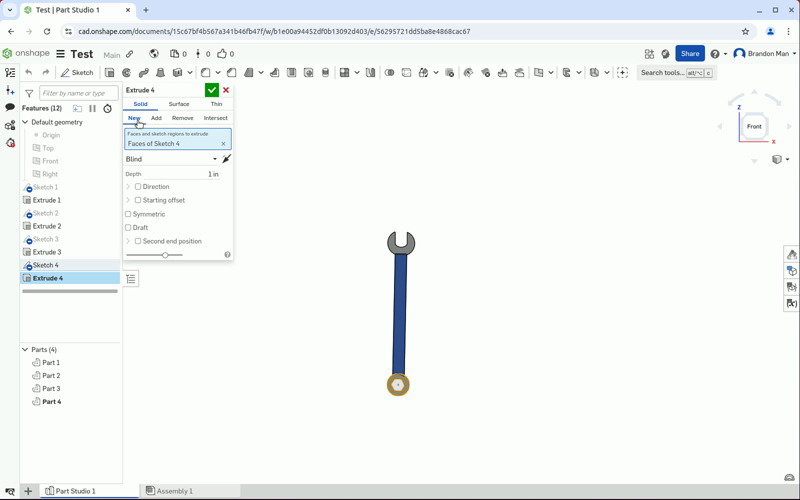
key(tab, 4)
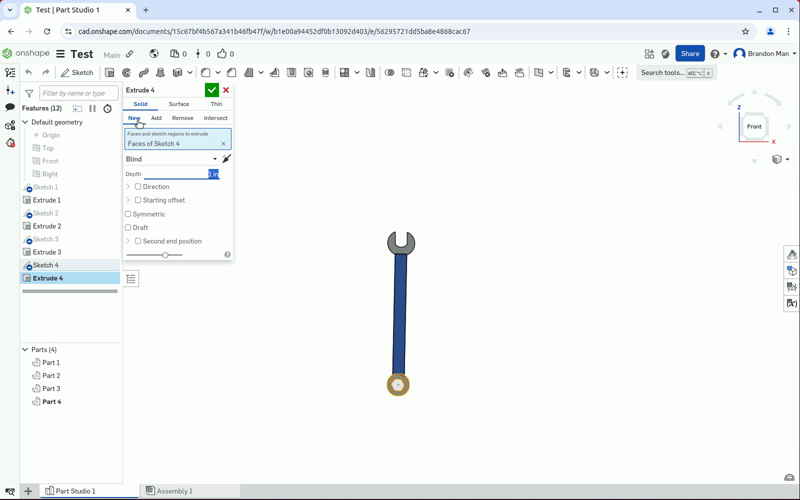
text(2.166)
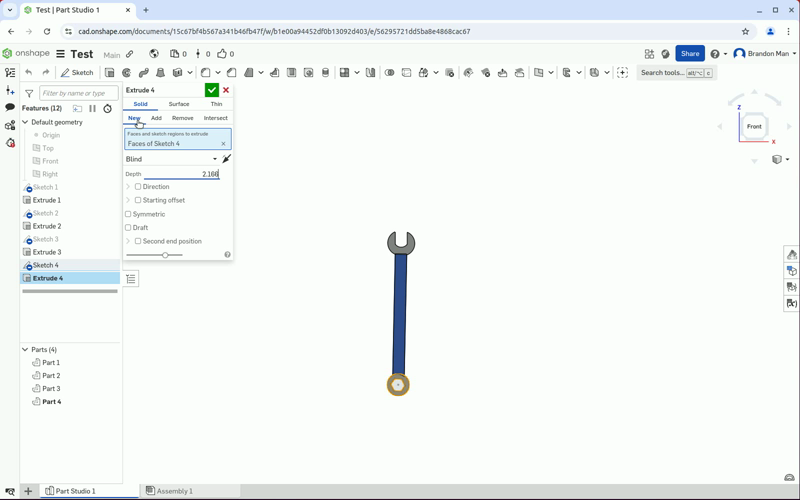
key(enter)
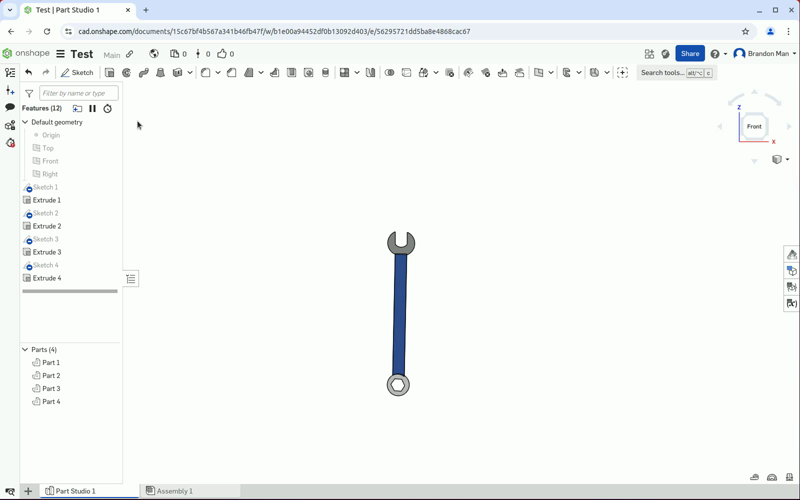
key(shift+h)
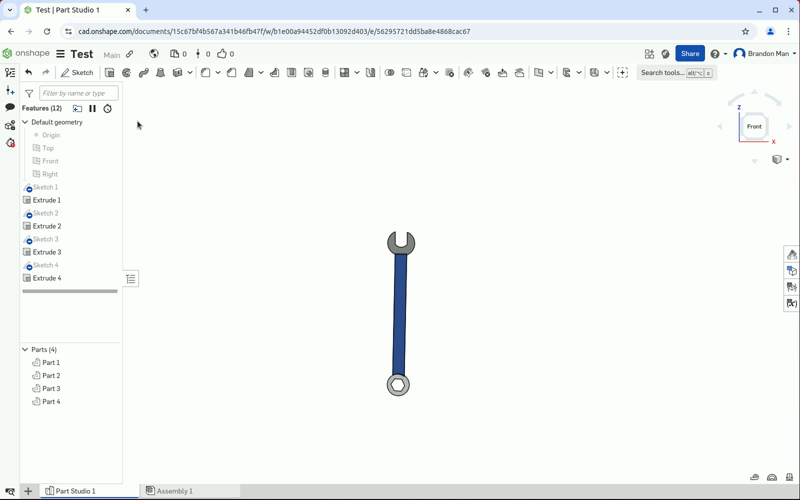
key(shift+h)
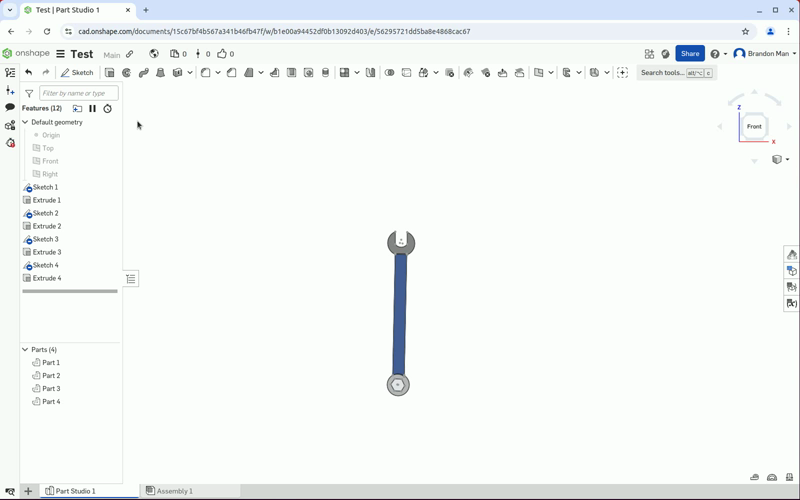
key(shift+7)
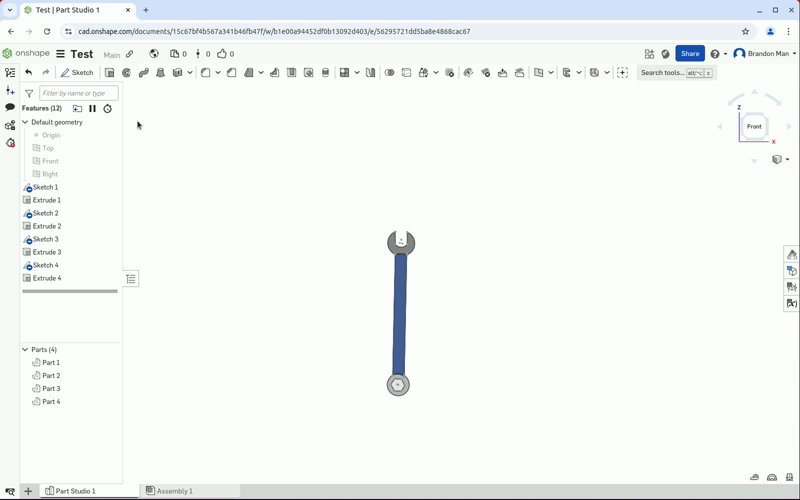
key(left, 2)
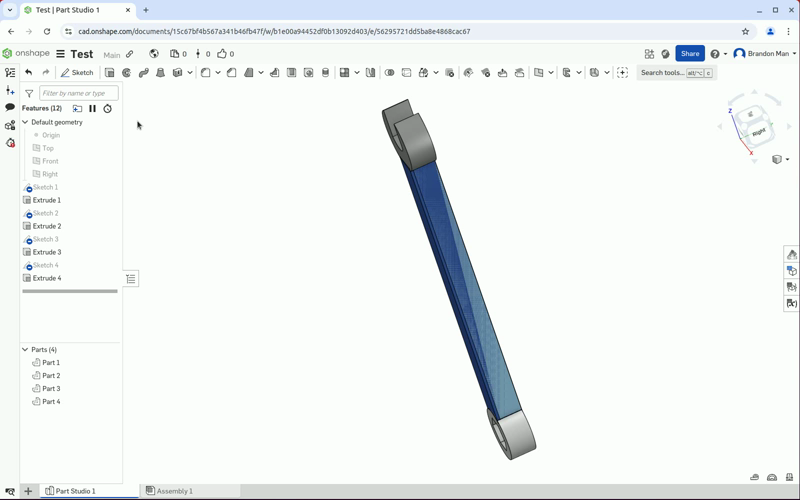
key(down, 2)
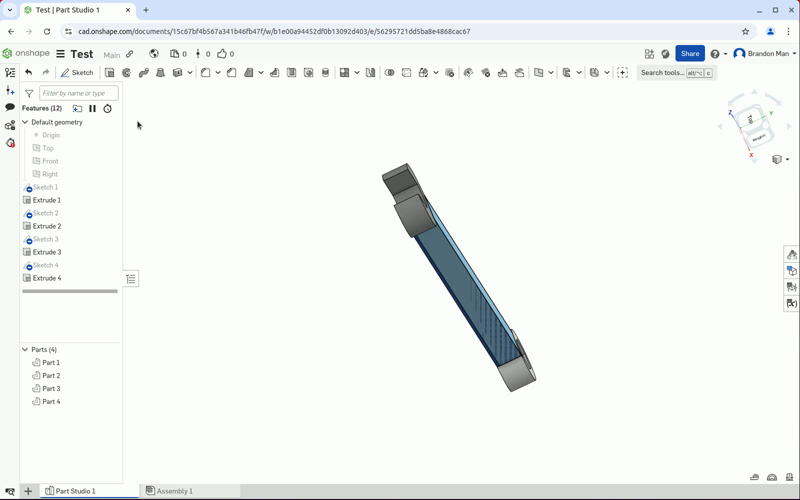
key(up, 2)
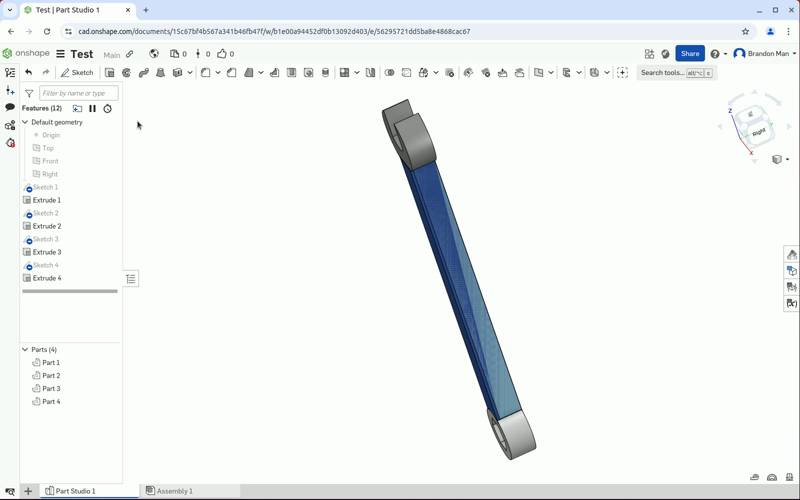
key(right, 2)
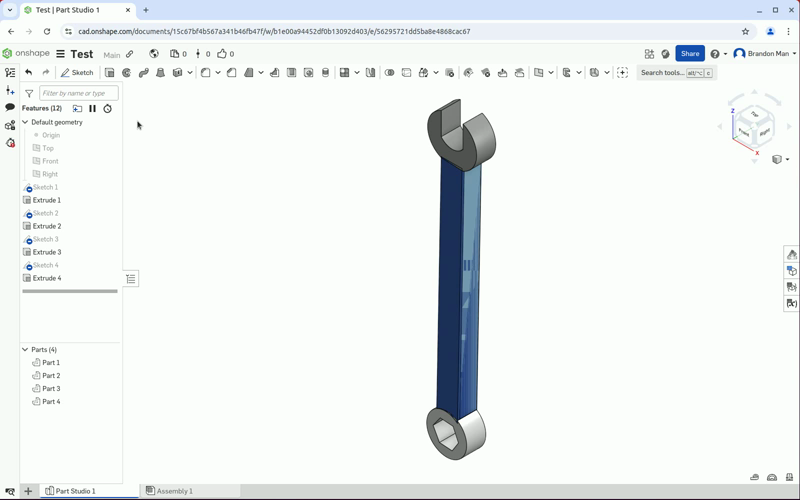
mouse_move(73, 189)
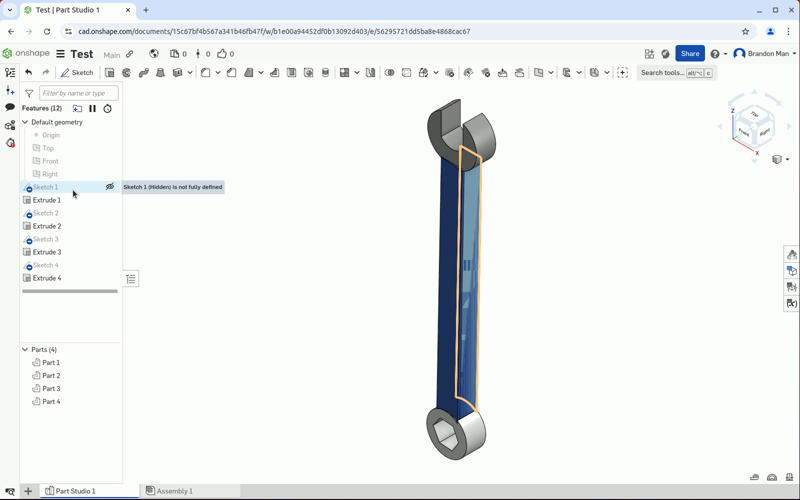
click(73, 189)